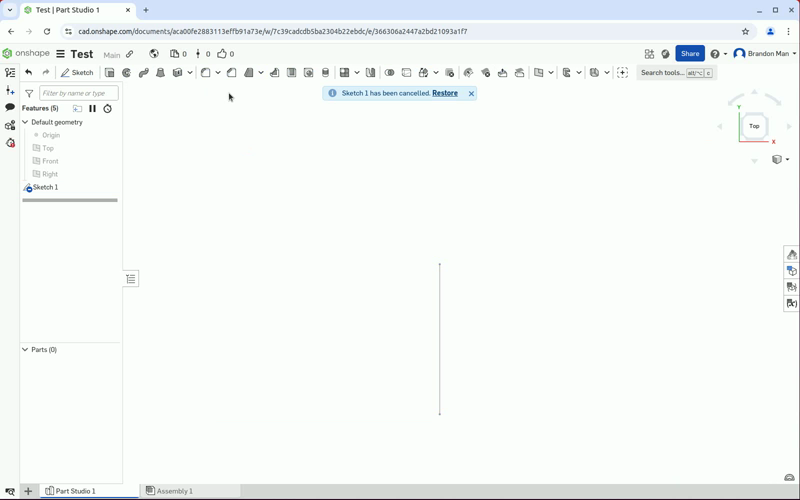
key(shift+h)
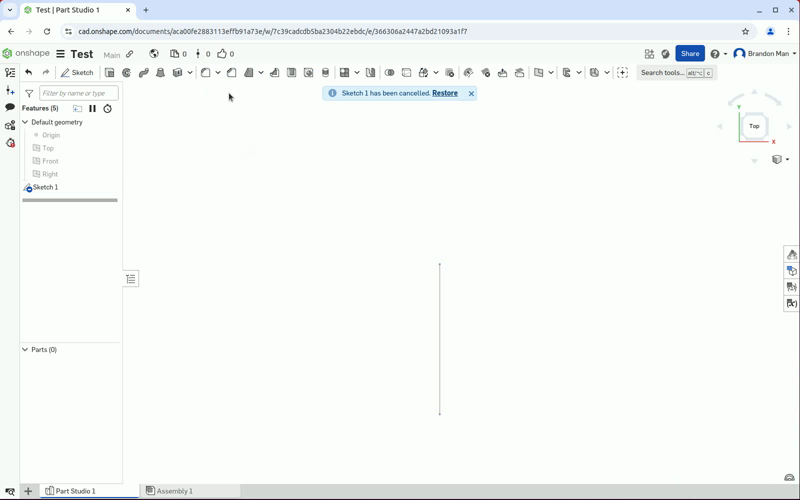
key(shift+s)
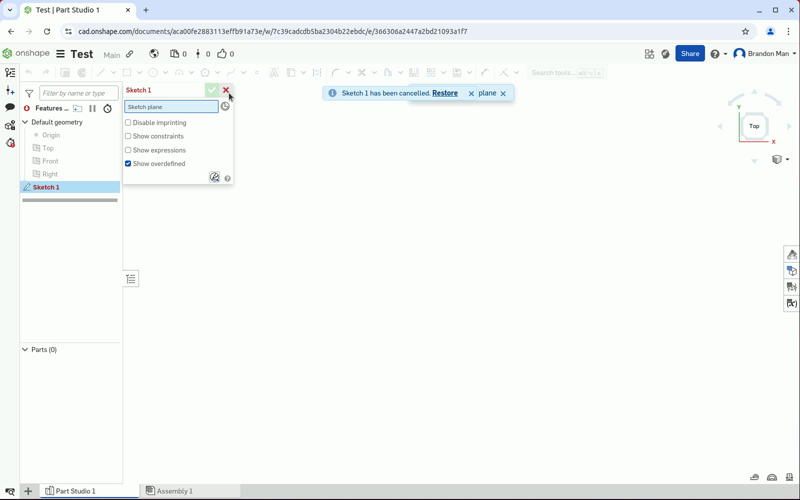
mouse_move(73, 150)
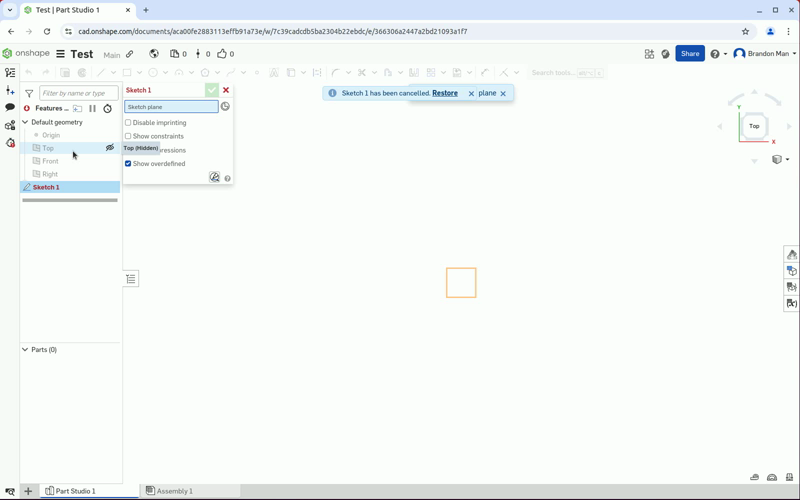
click(73, 150)
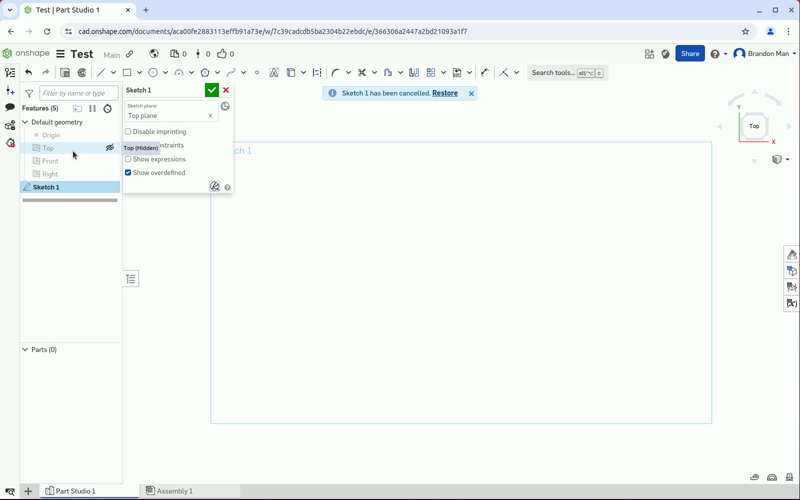
mouse_move(73, 352)
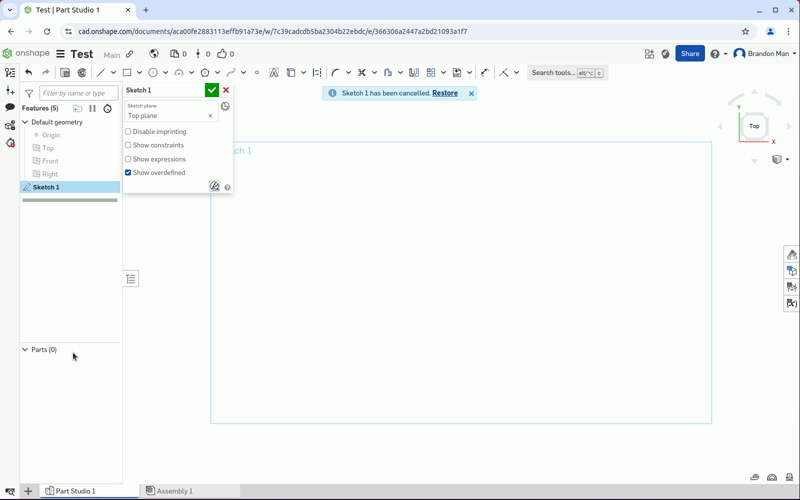
key(y)
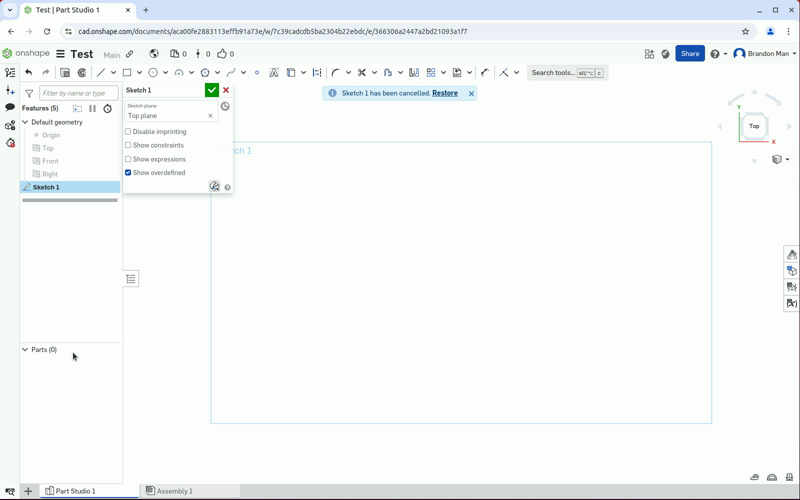
key(l)
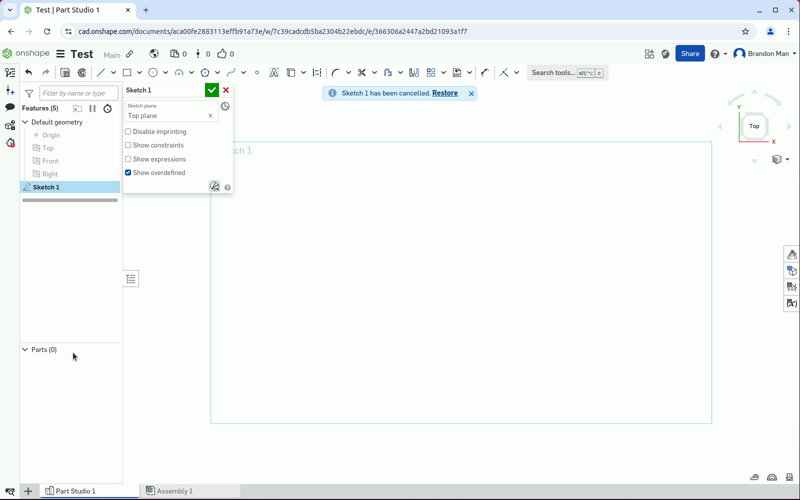
key_down(shift)
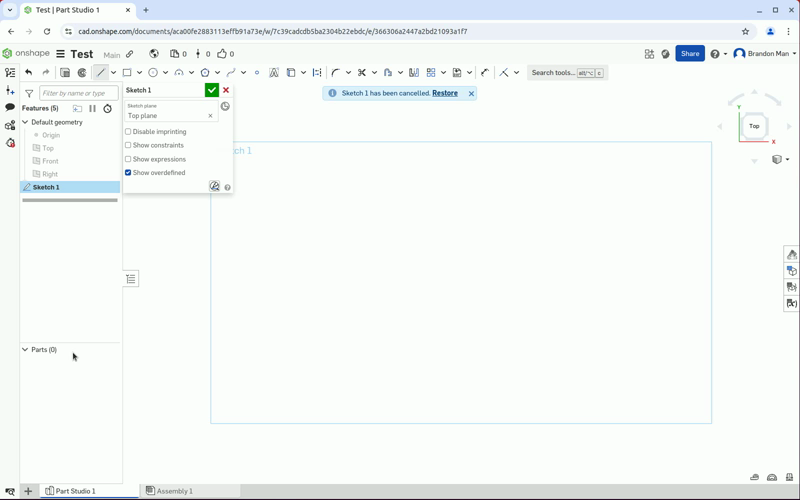
mouse_move(391, 356)
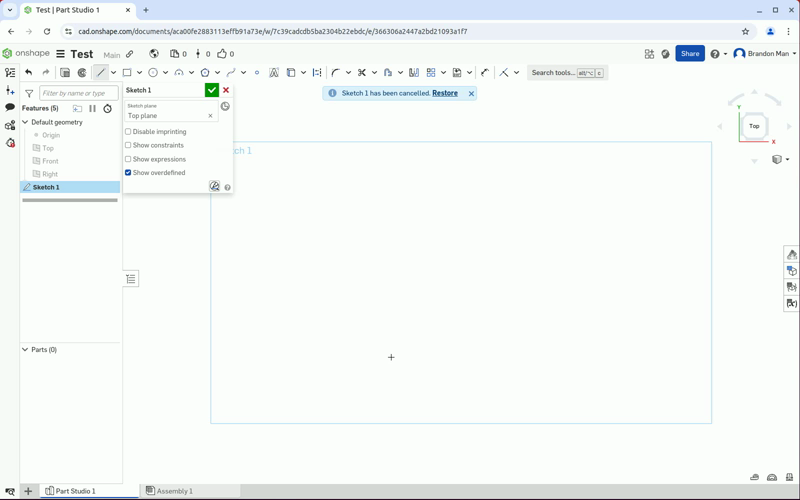
click(391, 356)
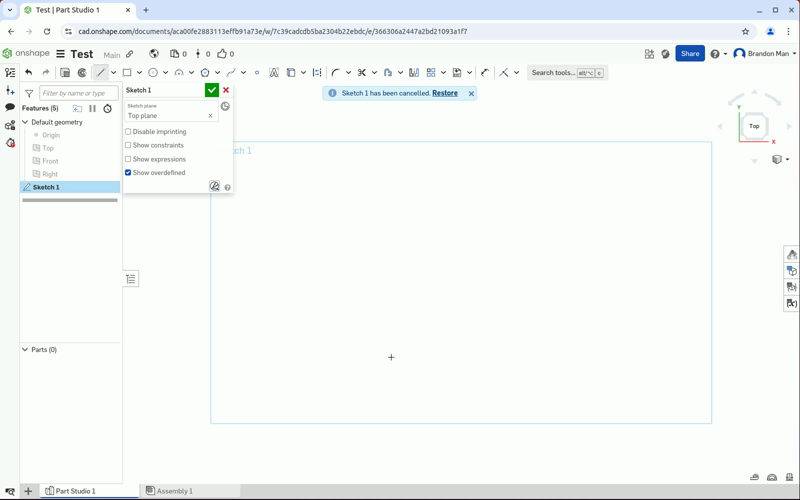
key_up(shift)
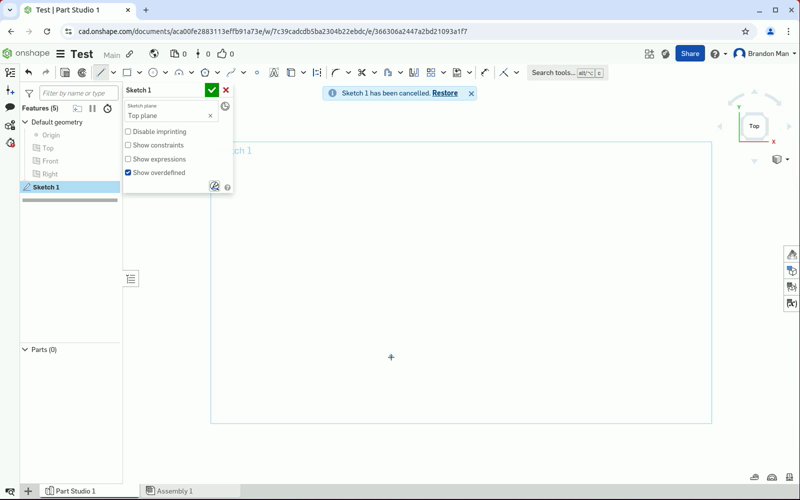
key_down(shift)
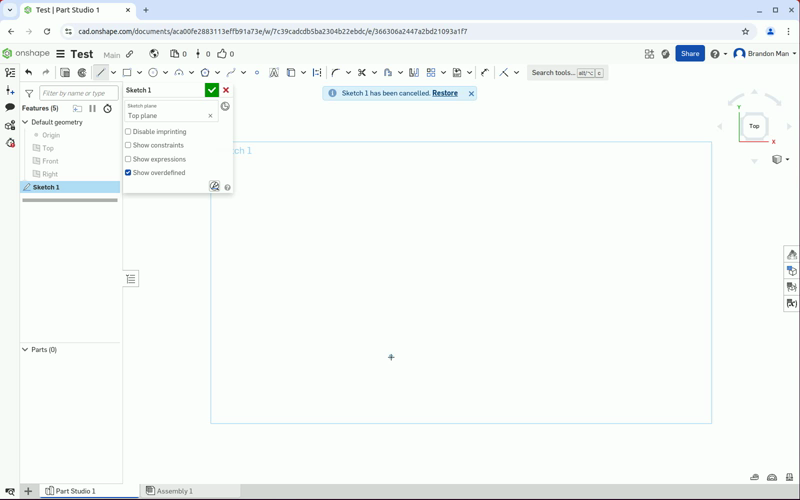
mouse_move(421, 356)
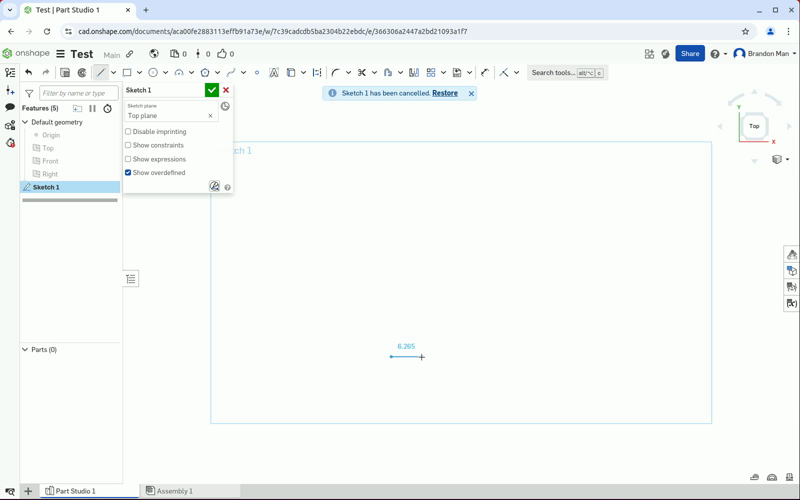
mouse_move(402, 356)
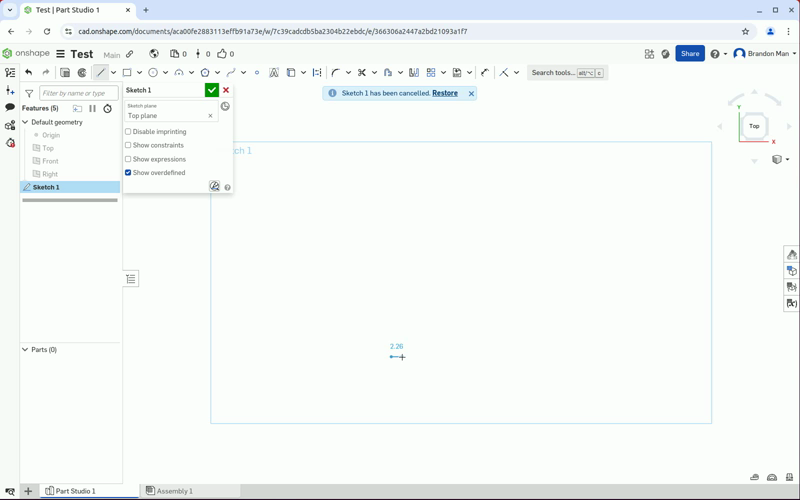
click(402, 356)
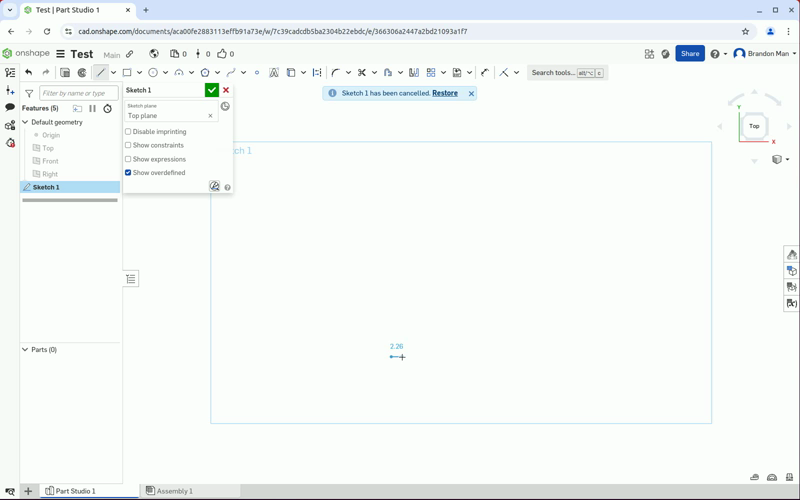
key_up(shift)
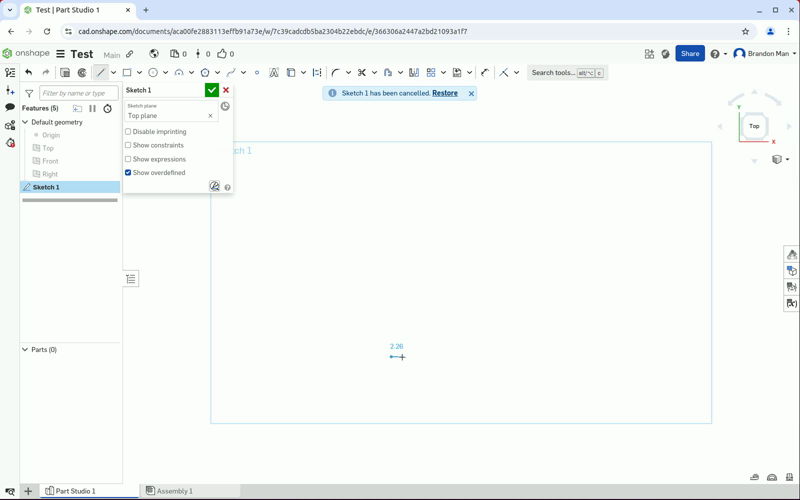
key_down(shift)
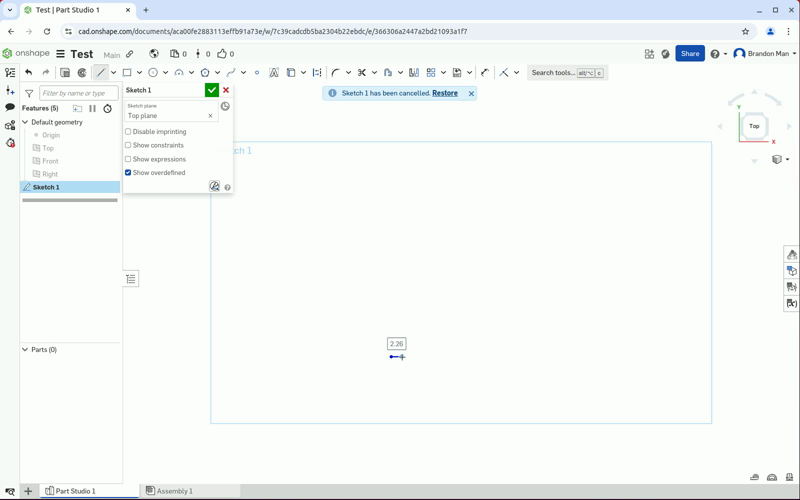
mouse_move(432, 356)
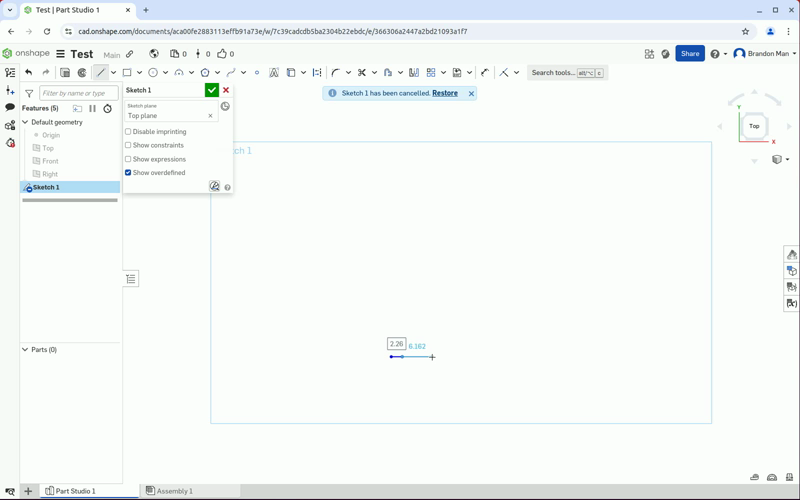
mouse_move(402, 370)
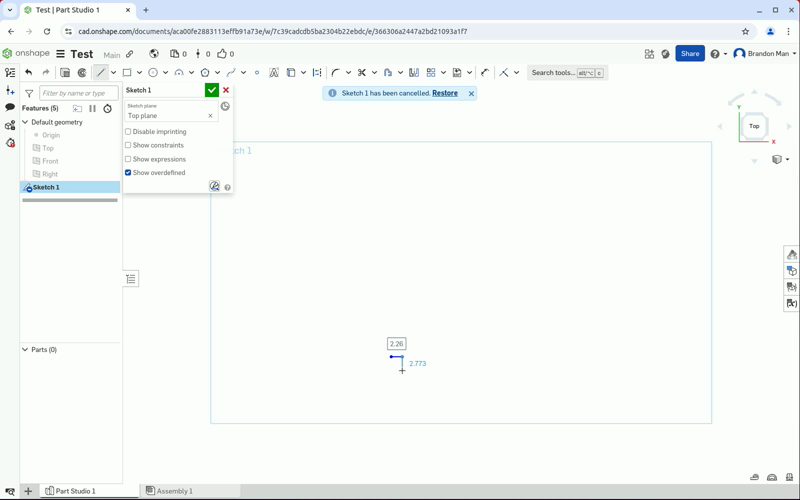
click(402, 370)
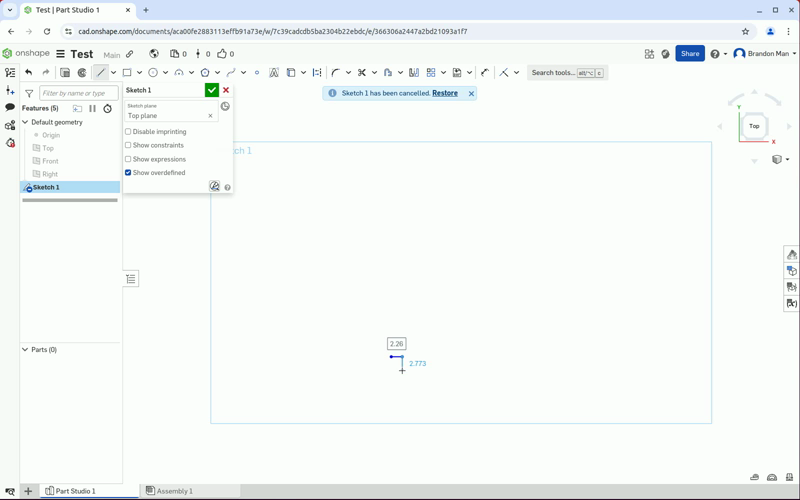
key_up(shift)
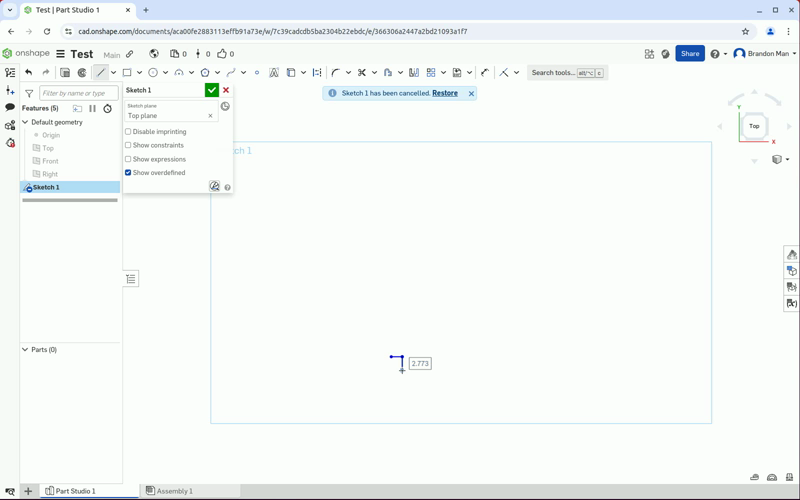
key_down(shift)
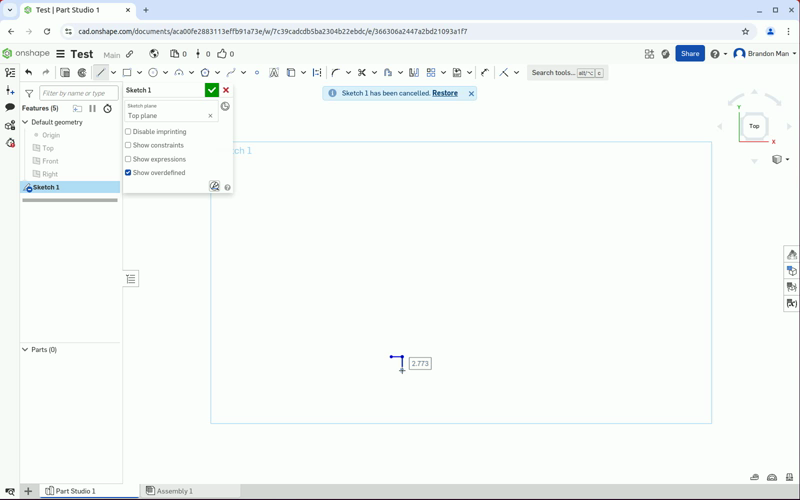
mouse_move(432, 370)
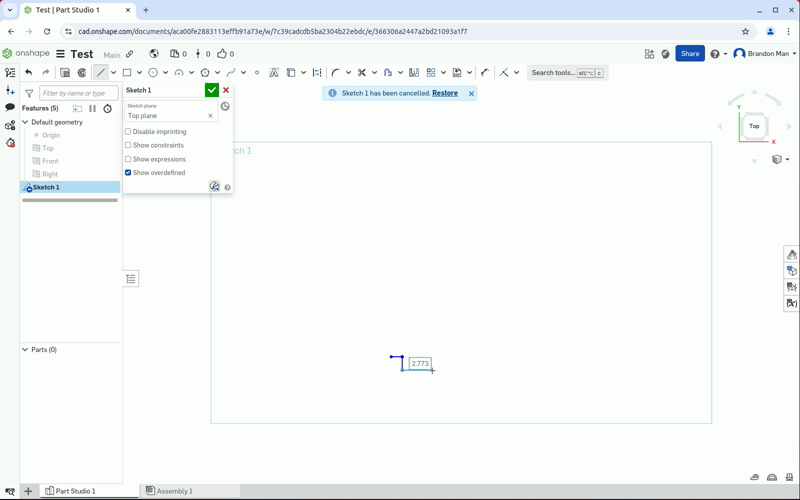
mouse_move(426, 370)
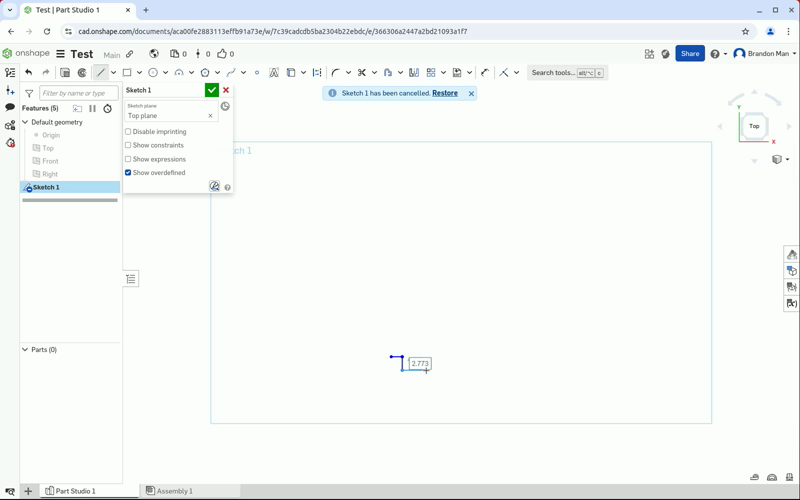
click(426, 370)
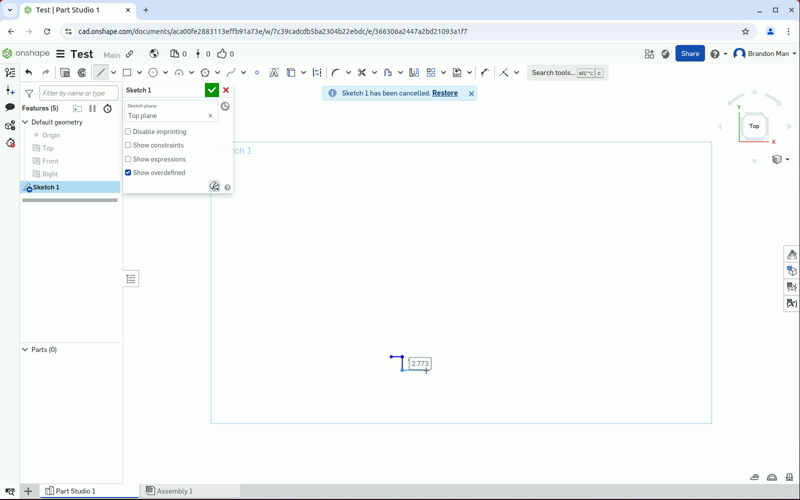
key_up(shift)
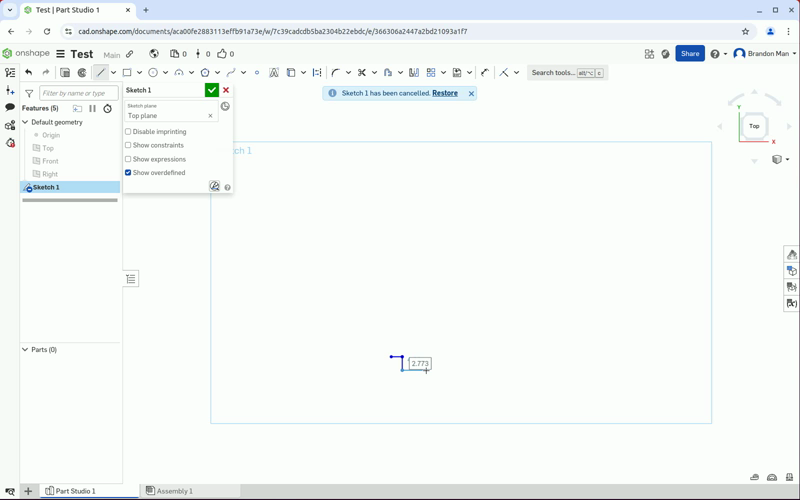
key_down(shift)
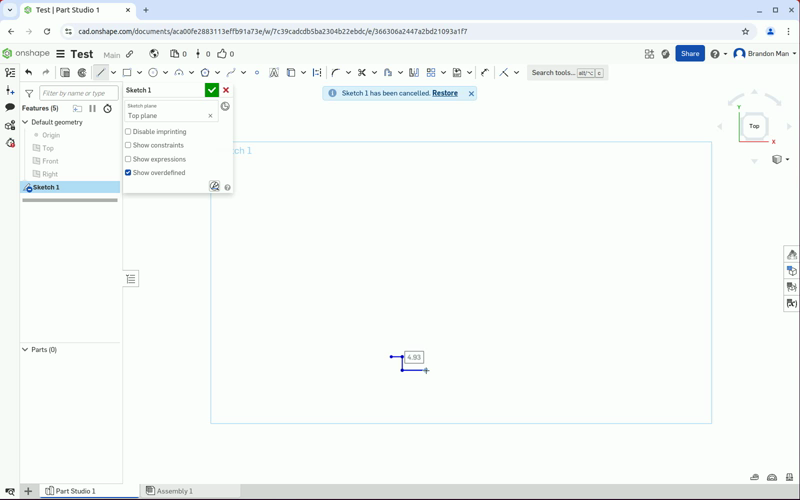
mouse_move(456, 370)
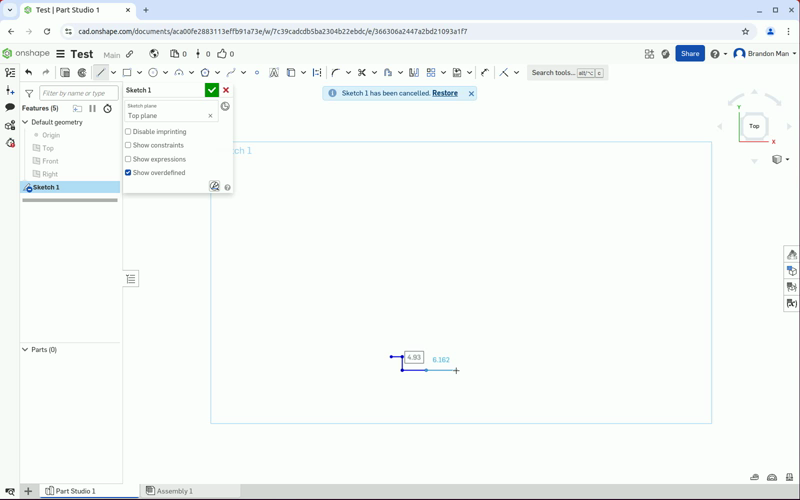
mouse_move(426, 396)
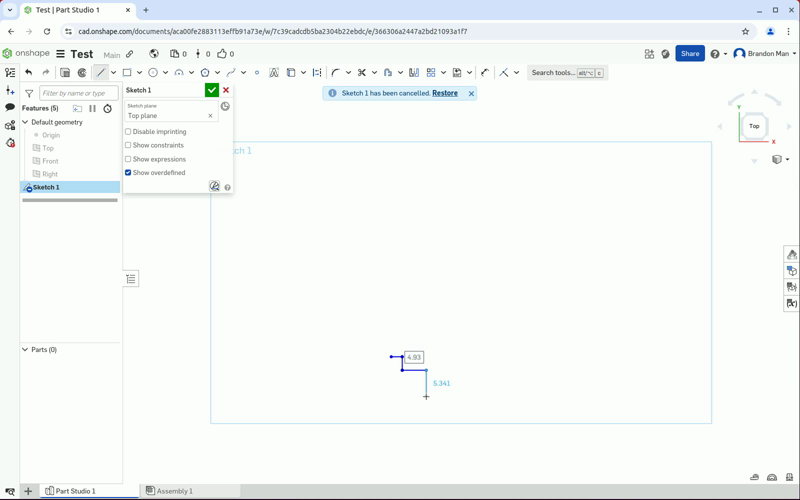
click(426, 396)
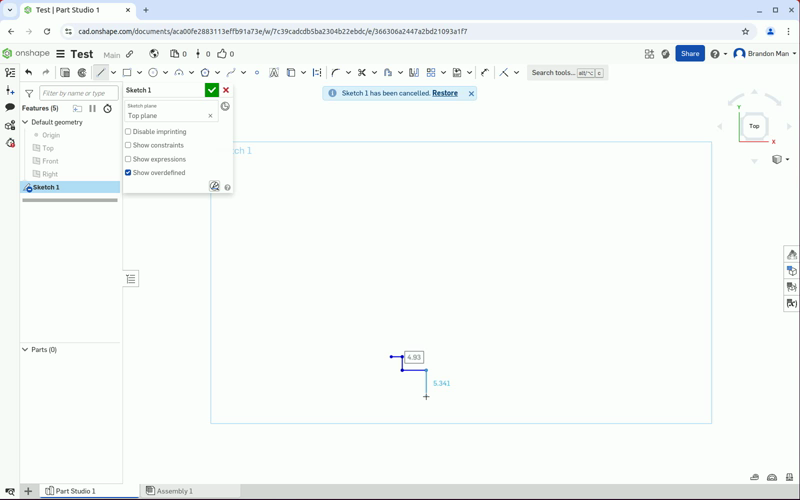
key_up(shift)
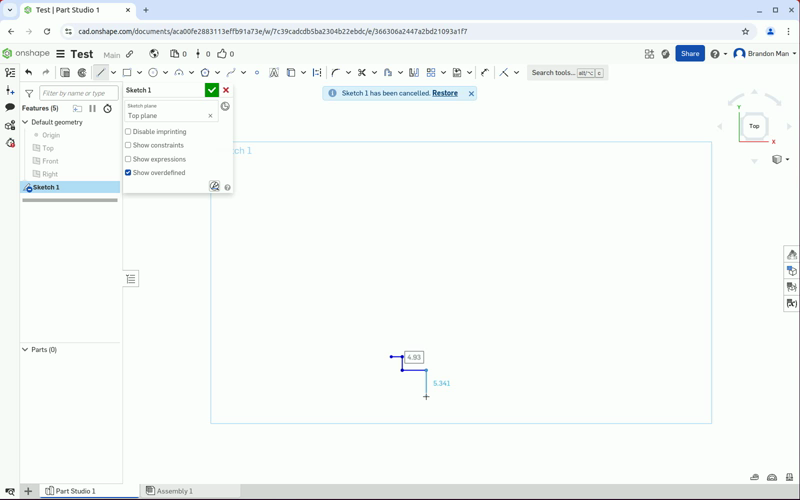
key_down(shift)
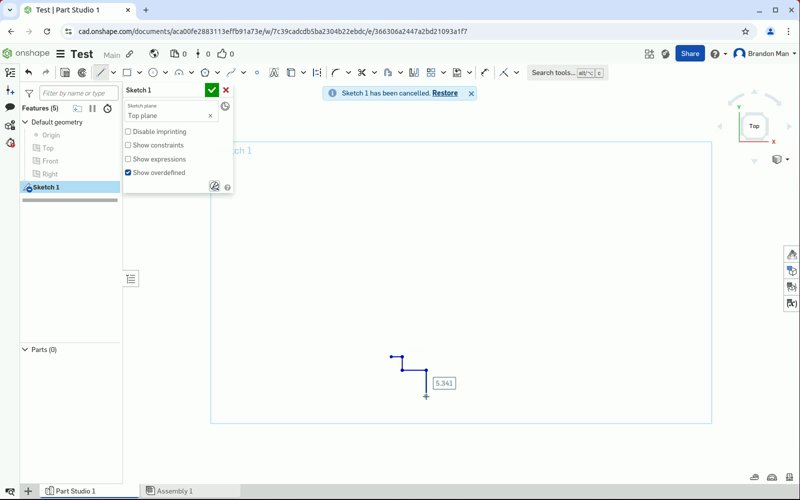
mouse_move(456, 396)
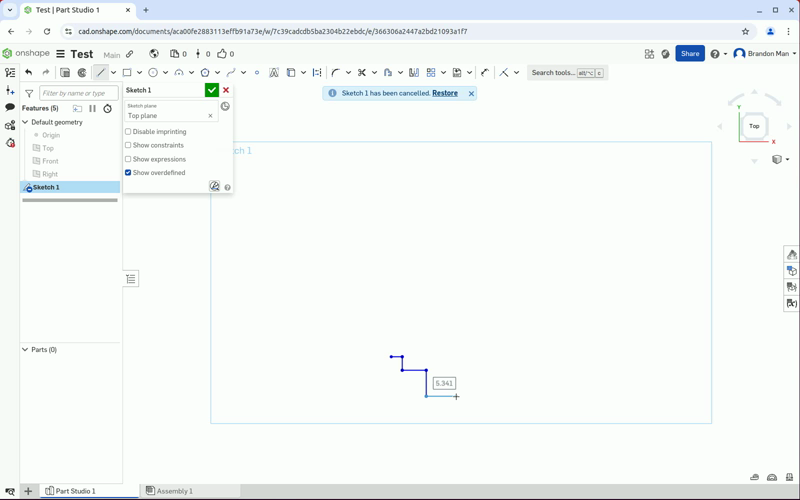
mouse_move(461, 396)
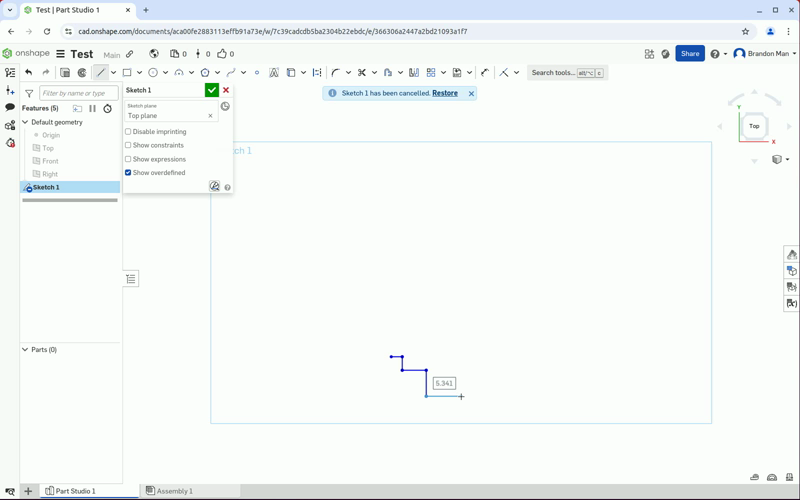
click(461, 396)
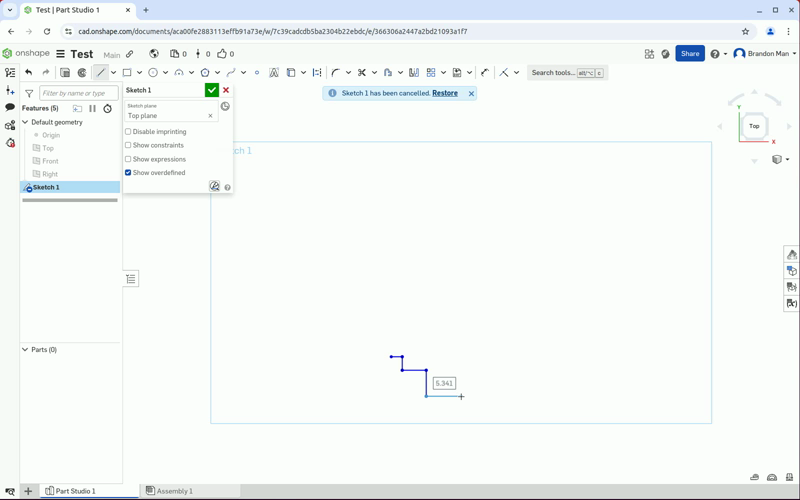
key_up(shift)
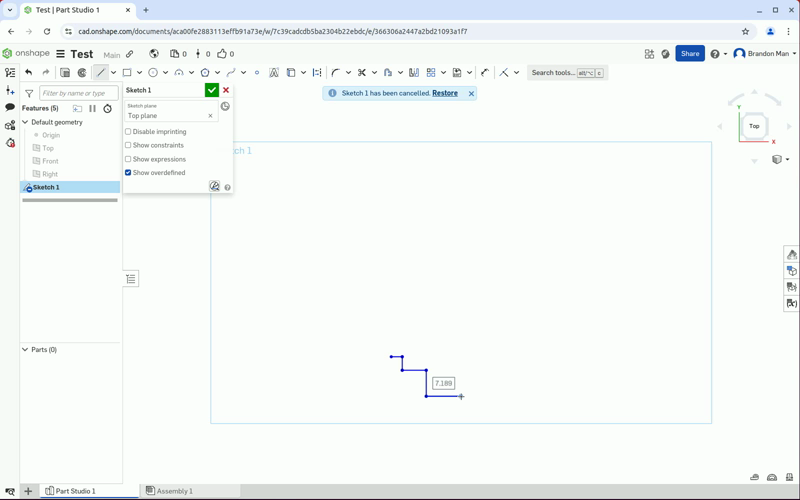
key_down(shift)
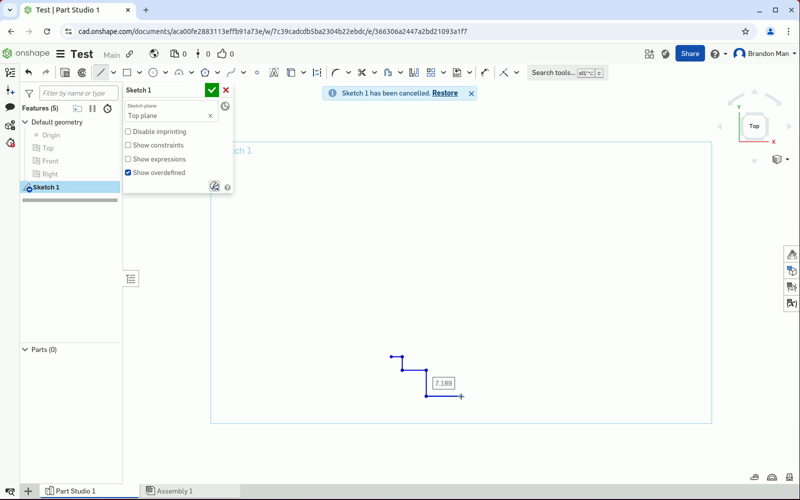
mouse_move(461, 282)
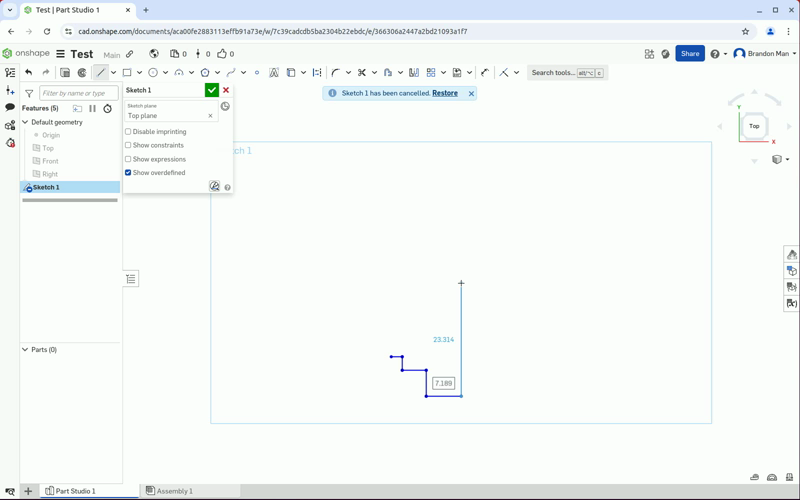
click(461, 282)
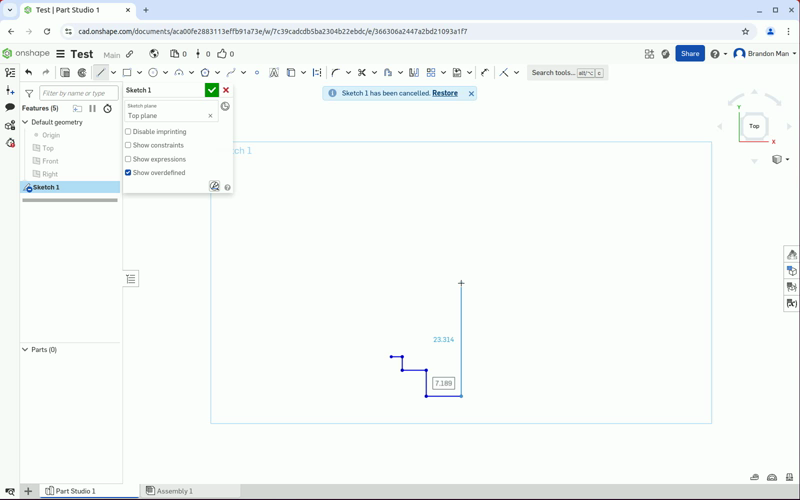
key_up(shift)
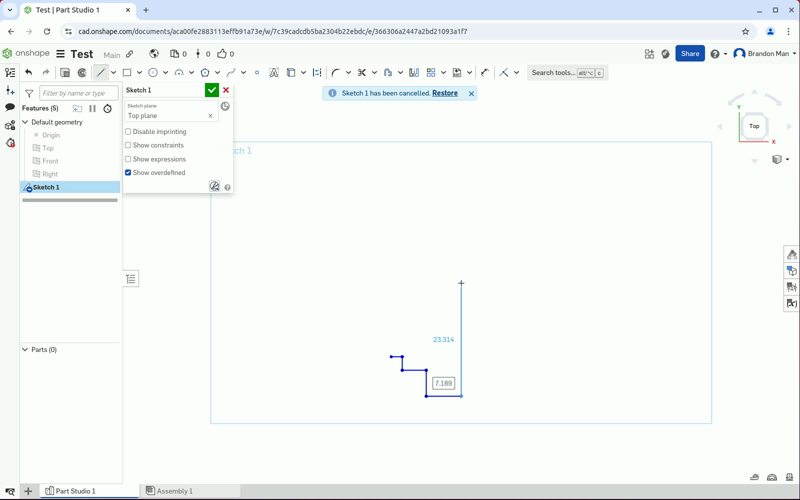
key_down(shift)
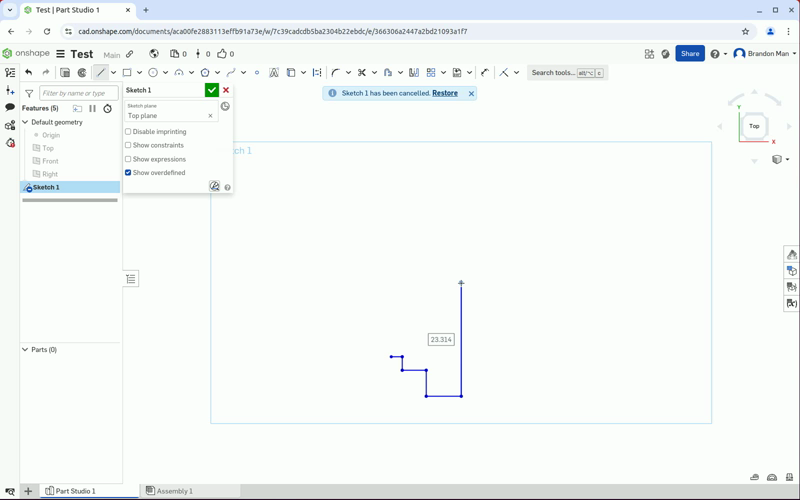
mouse_move(491, 282)
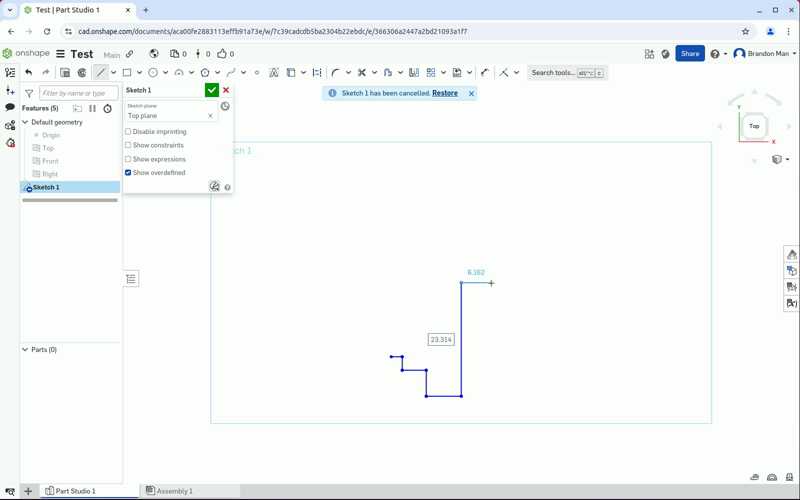
mouse_move(417, 282)
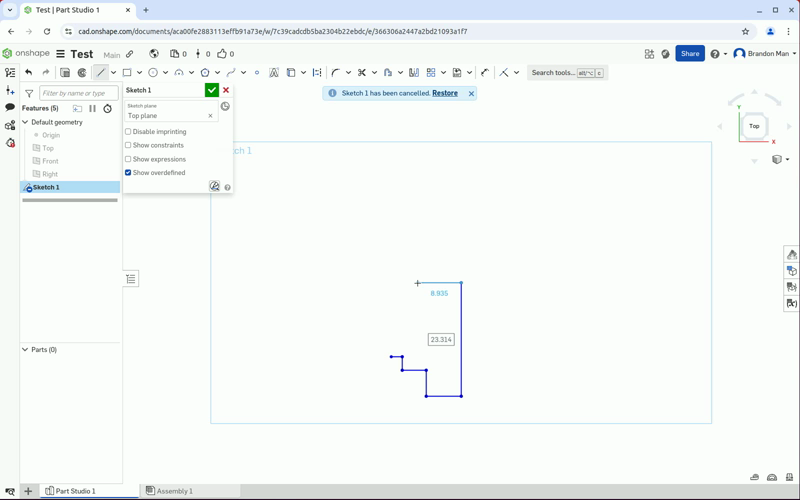
click(417, 282)
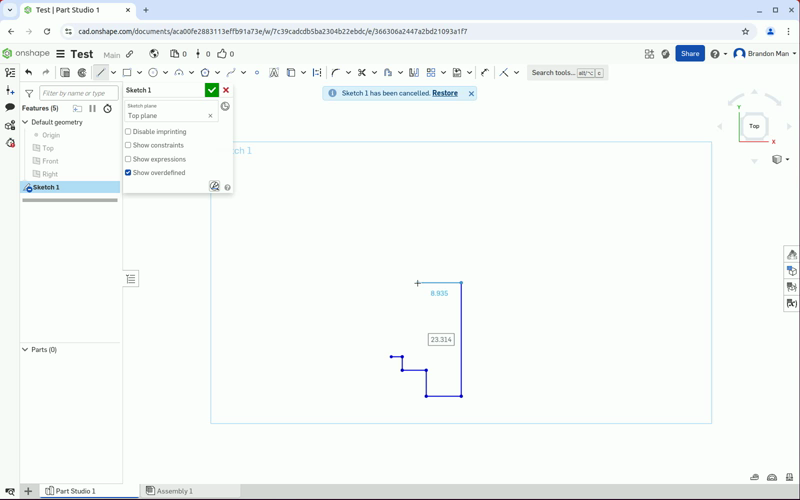
key_up(shift)
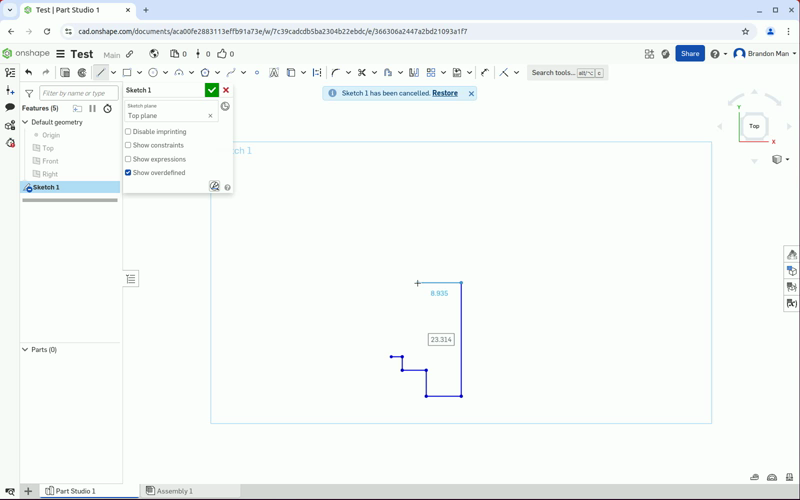
key_down(shift)
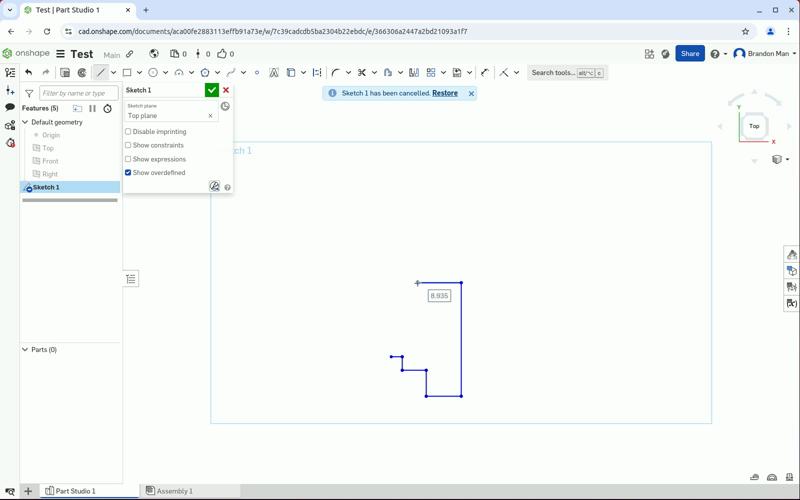
mouse_move(447, 282)
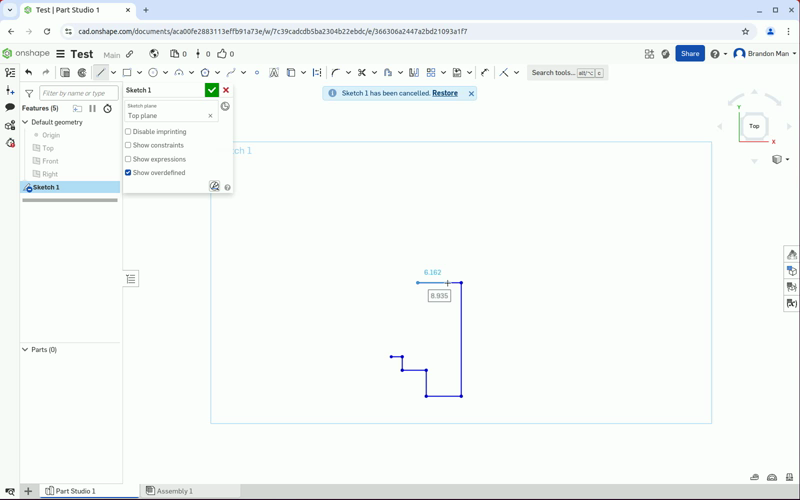
mouse_move(417, 272)
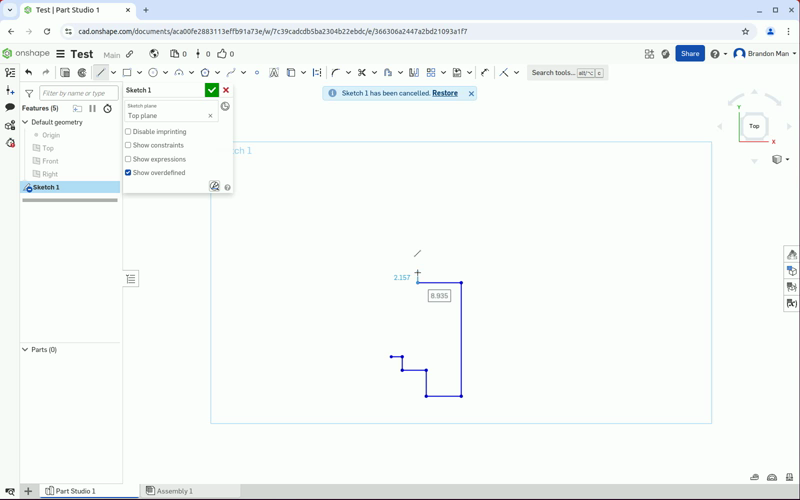
click(417, 272)
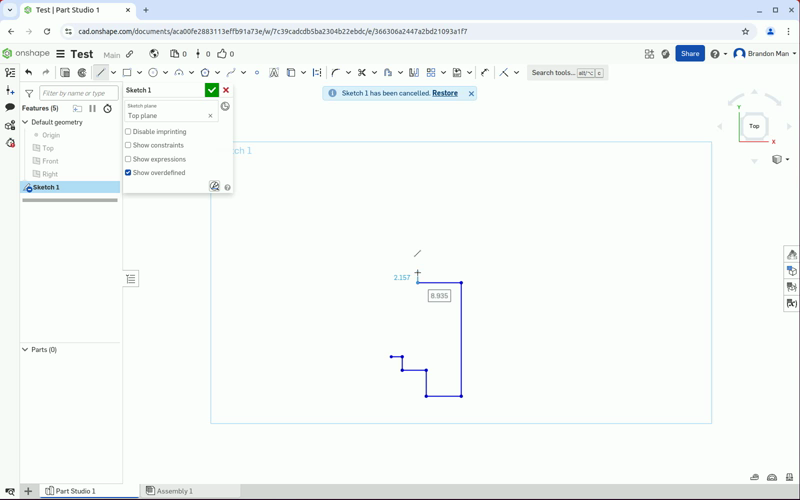
key_up(shift)
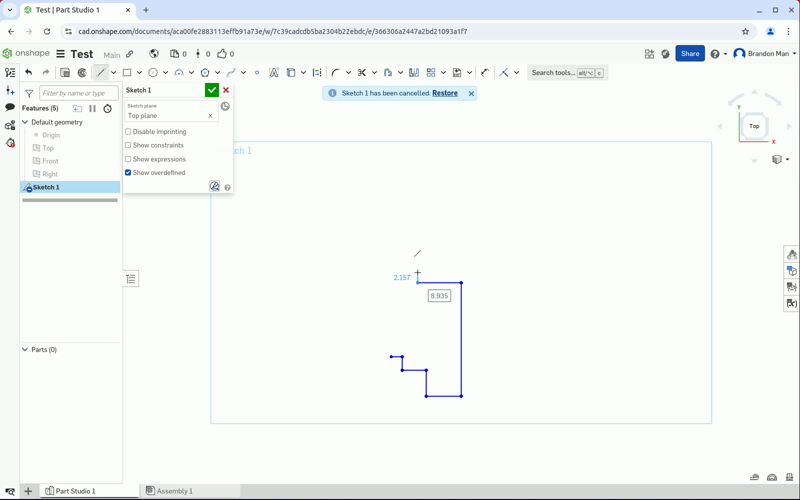
key_down(shift)
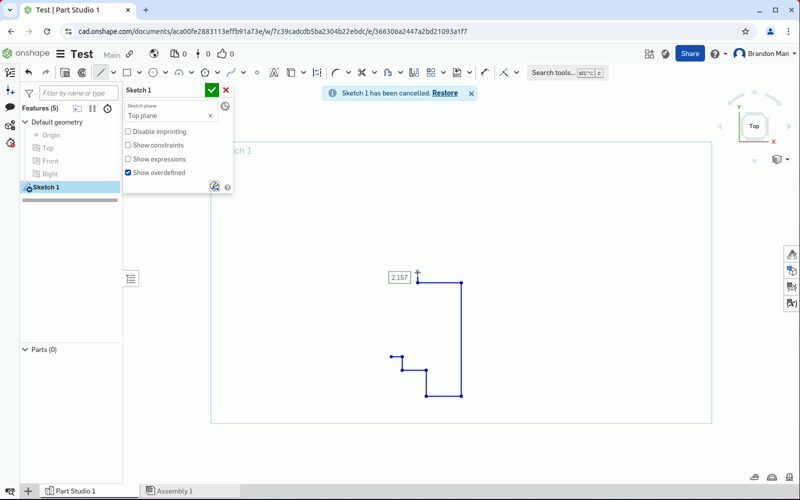
mouse_move(447, 272)
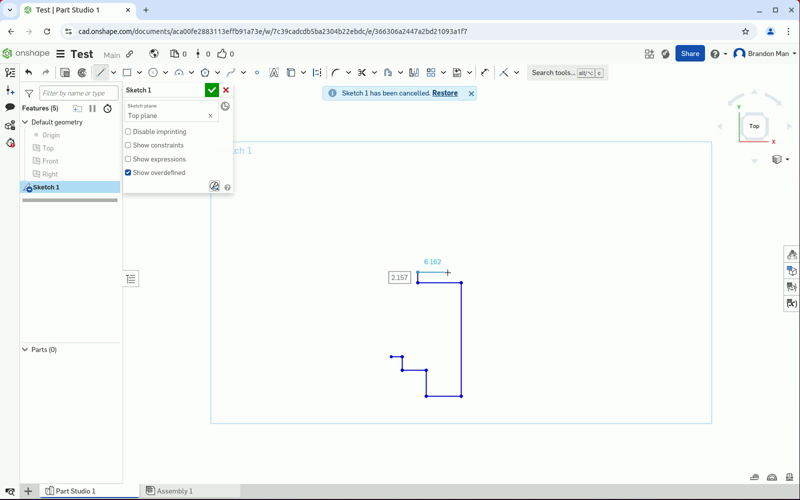
mouse_move(391, 272)
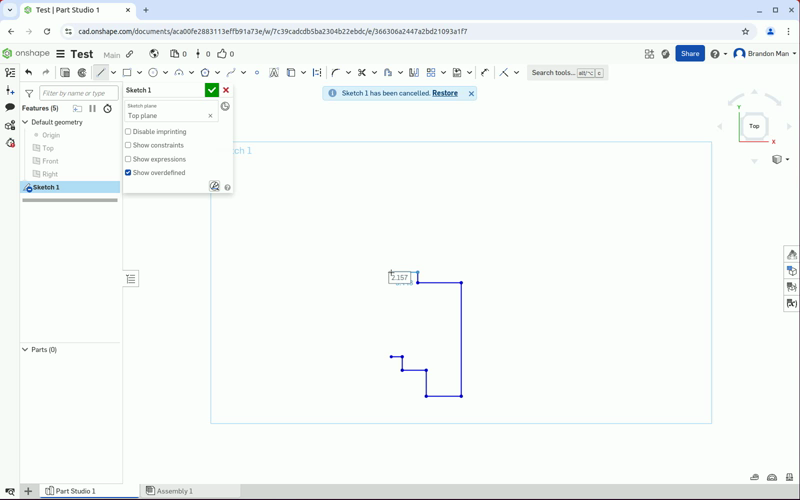
click(391, 272)
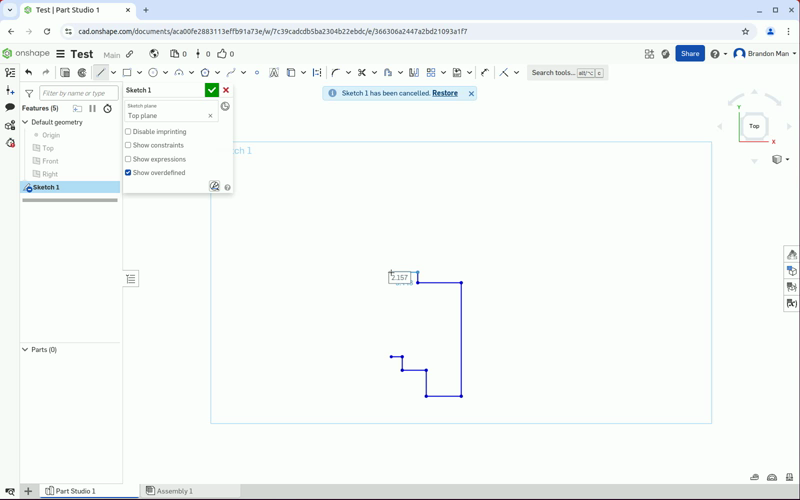
key_up(shift)
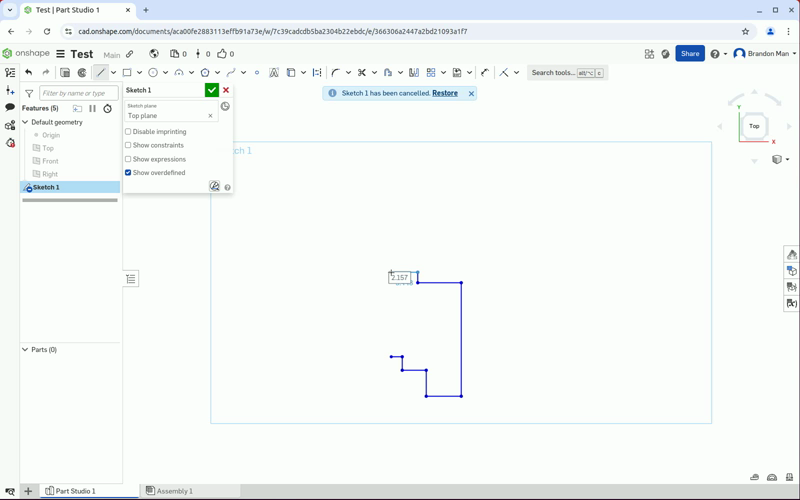
key_down(shift)
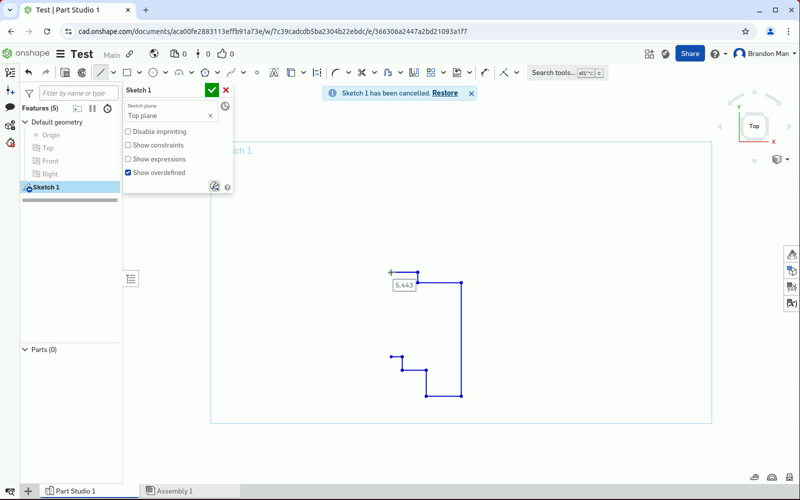
mouse_move(391, 356)
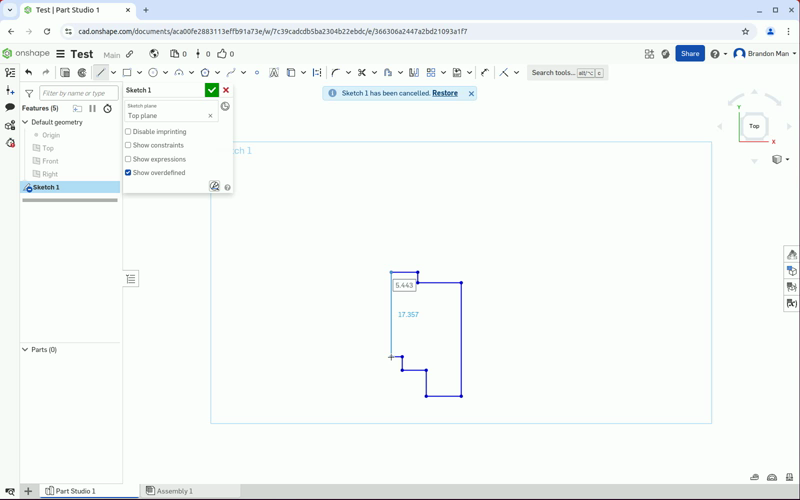
key_up(shift)
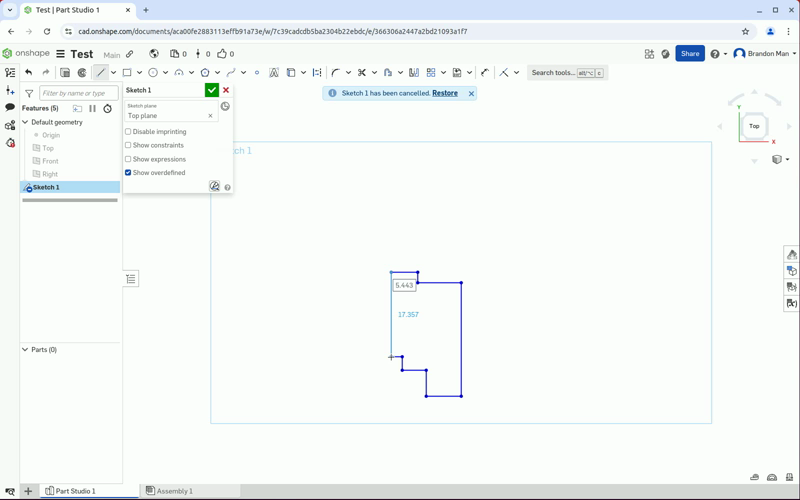
click(391, 356)
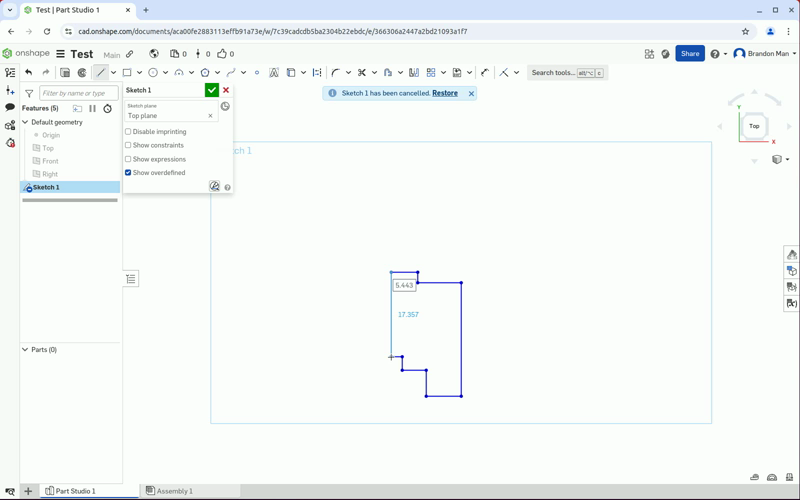
key(esc)
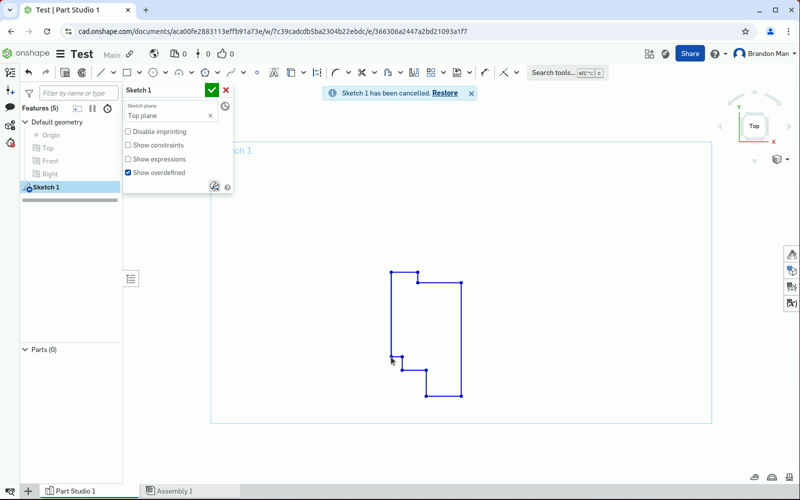
mouse_move(417, 355)
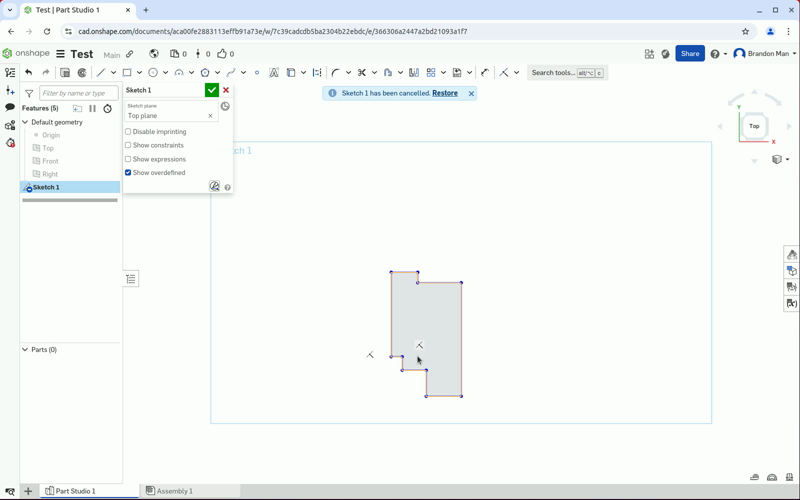
click(417, 355)
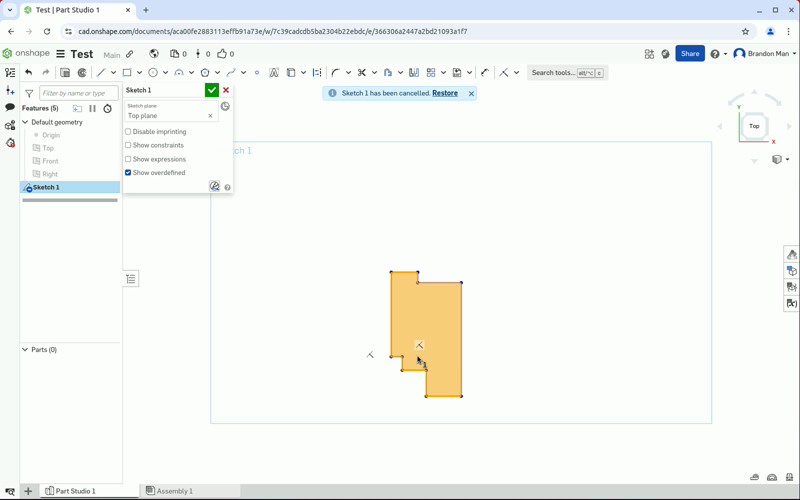
mouse_move(73, 352)
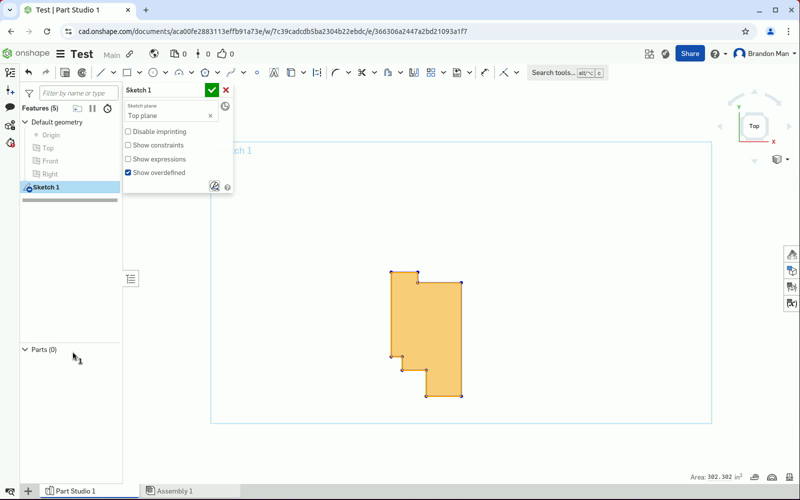
key(shift+y)
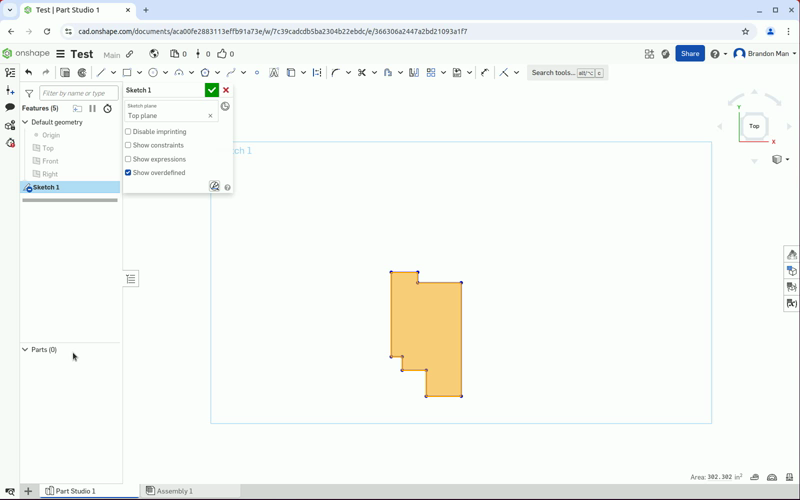
key(shift+e)
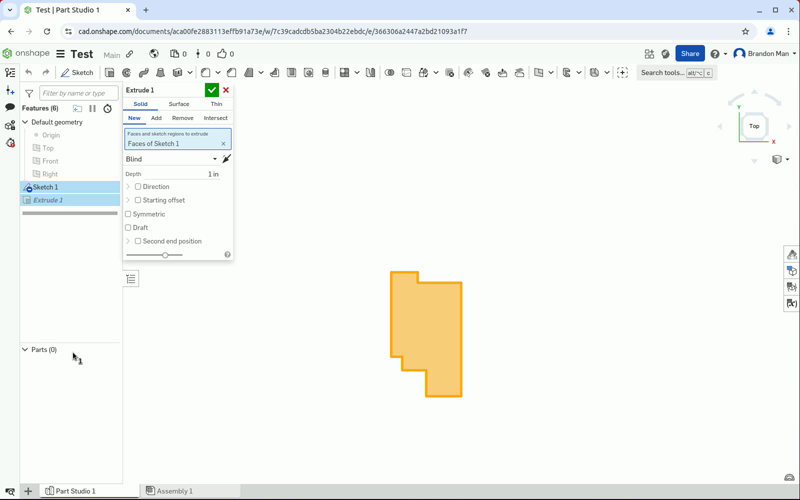
mouse_move(143, 106)
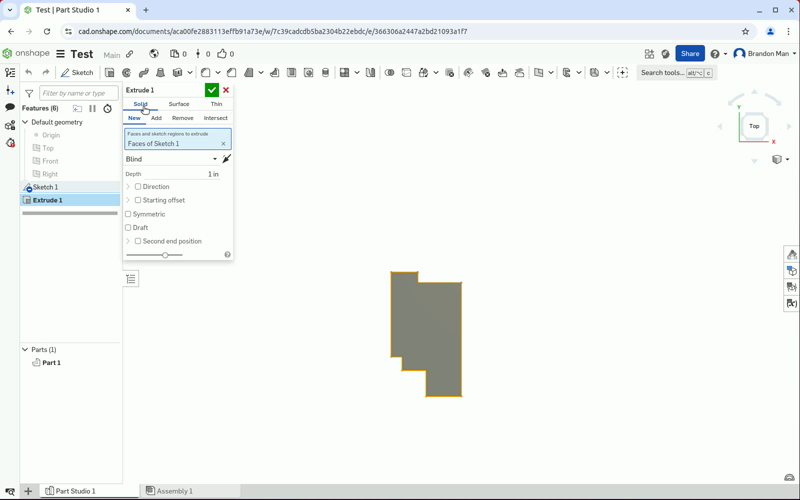
click(143, 106)
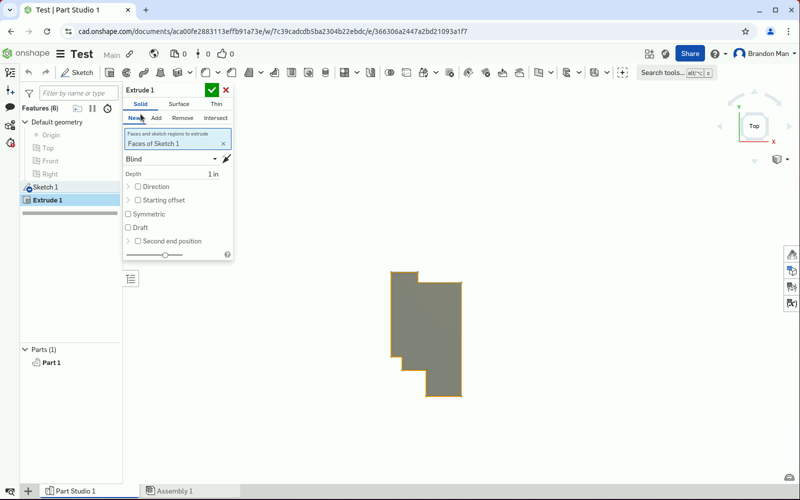
mouse_move(137, 120)
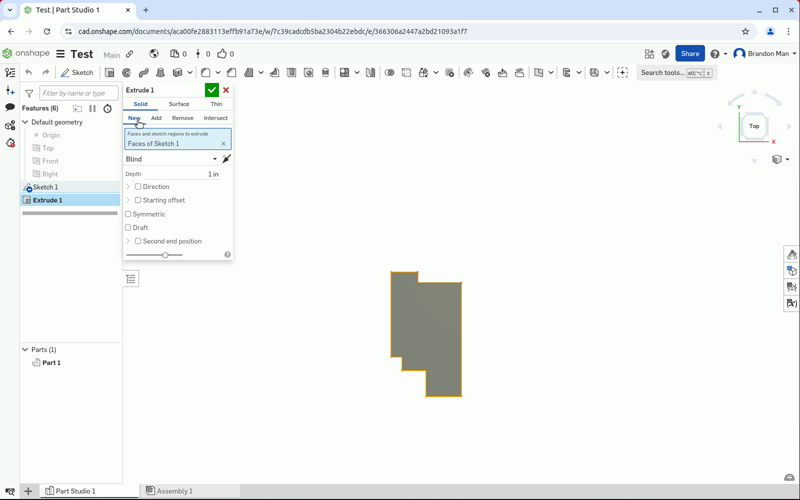
click(137, 120)
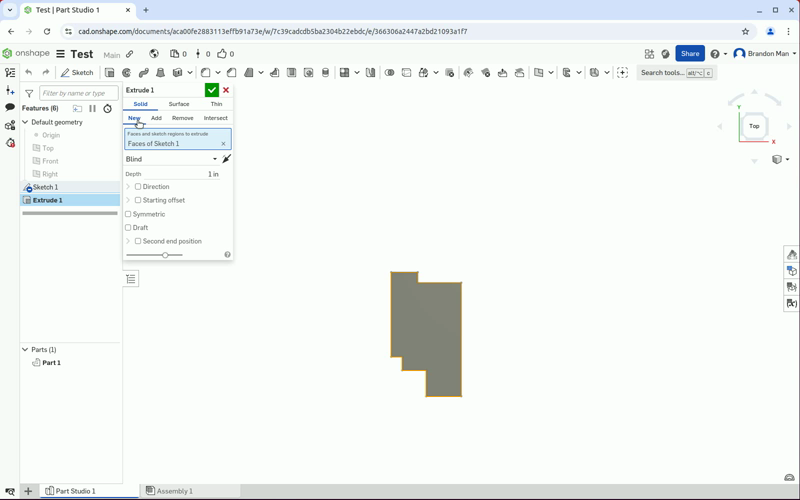
key(tab, 4)
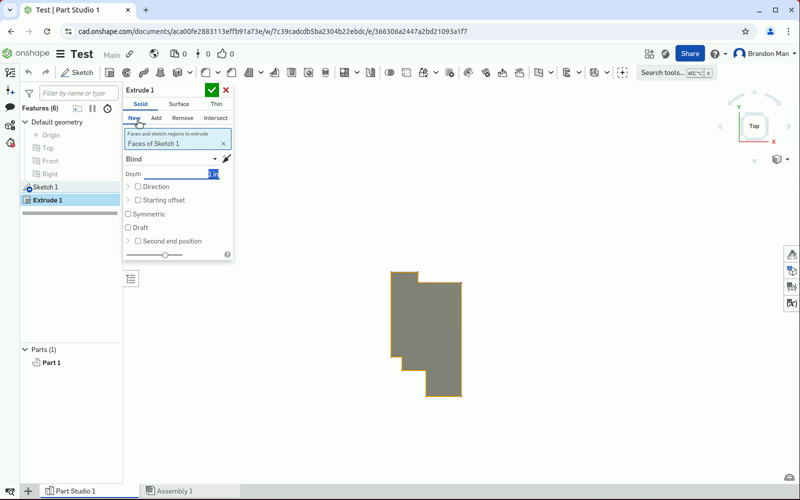
text(-0.241)
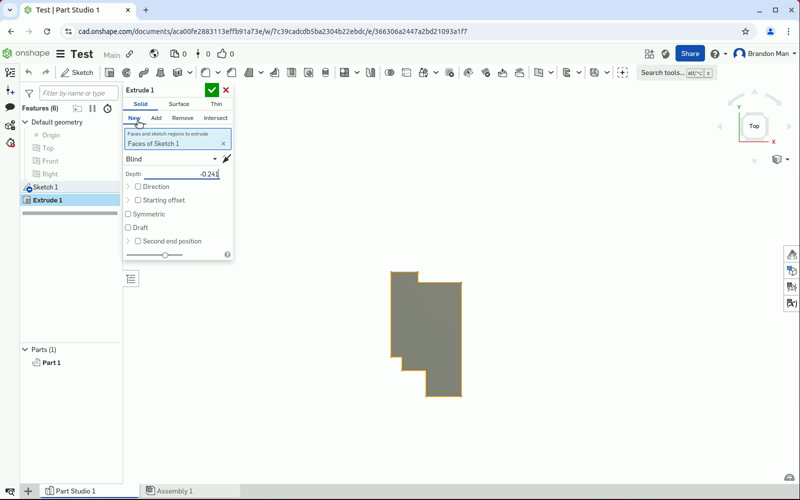
key(enter)
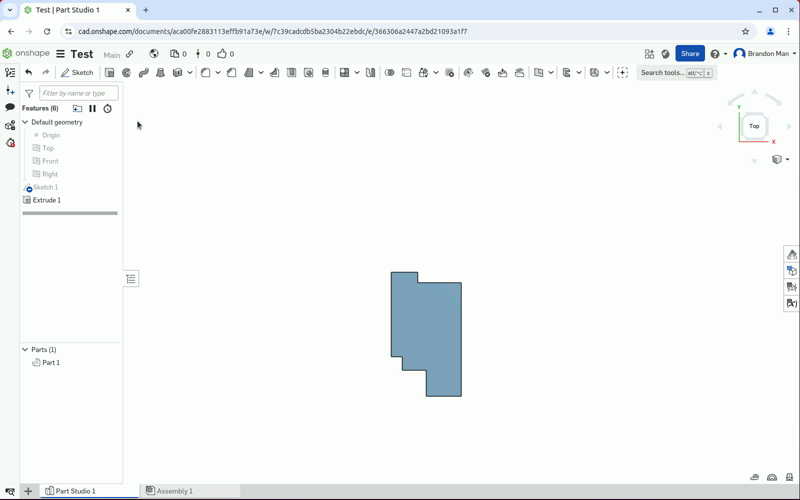
key(shift+h)
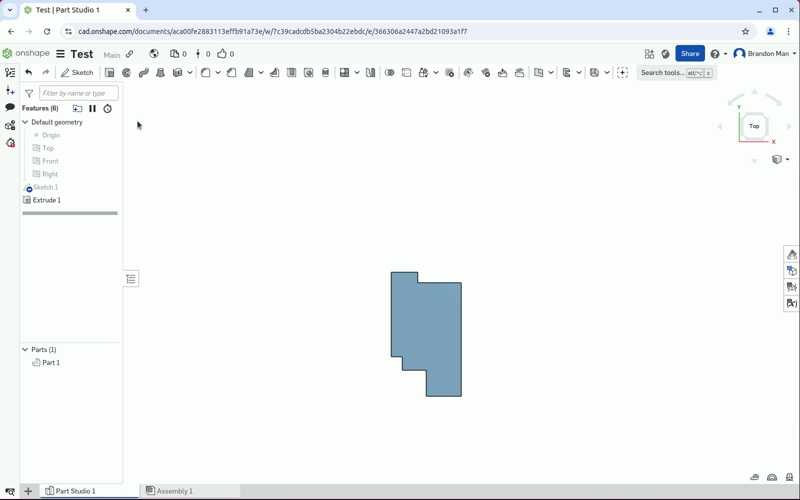
key(shift+h)
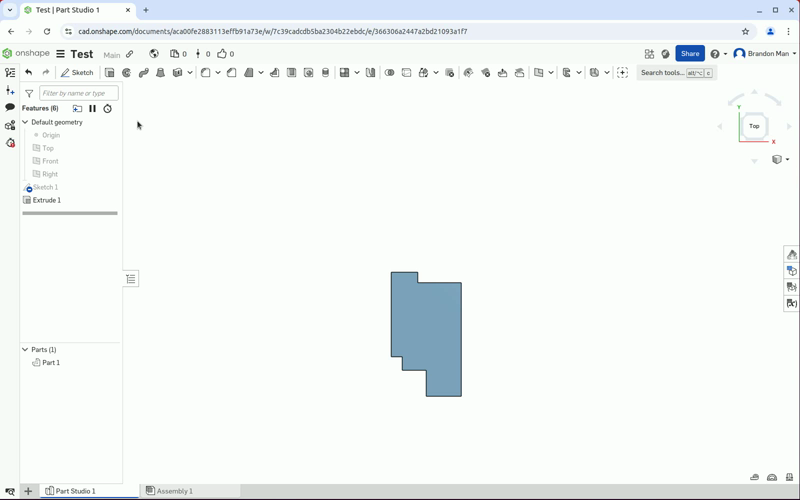
mouse_move(73, 189)
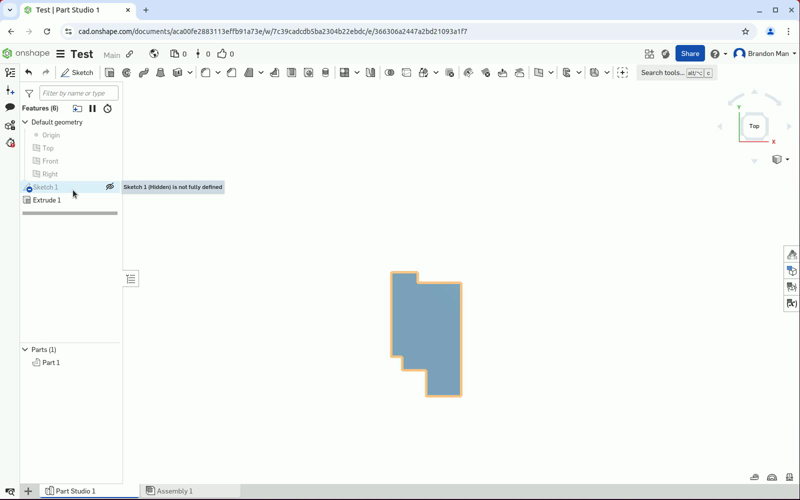
click(73, 189)
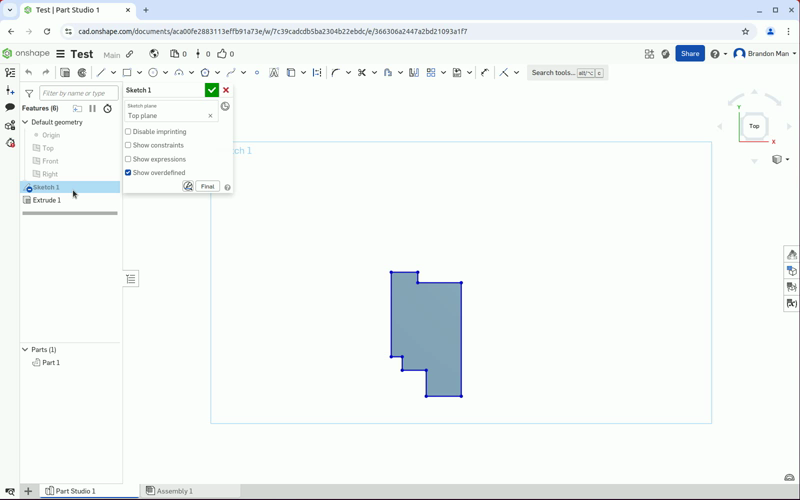
mouse_move(229, 92)
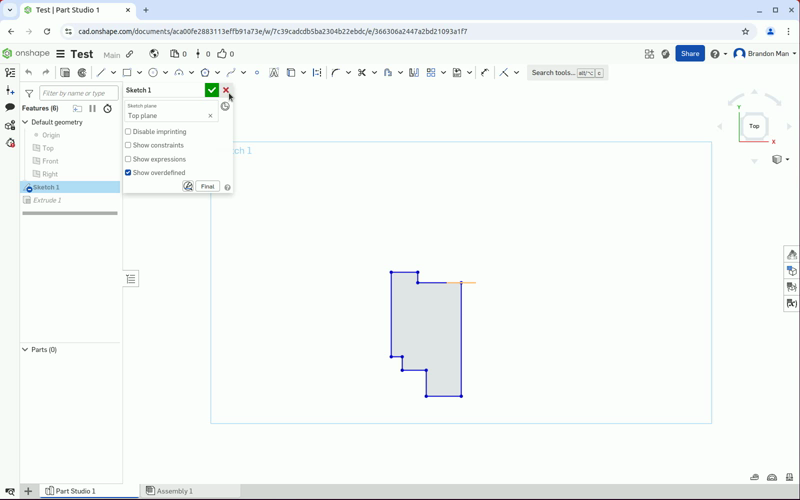
click(229, 92)
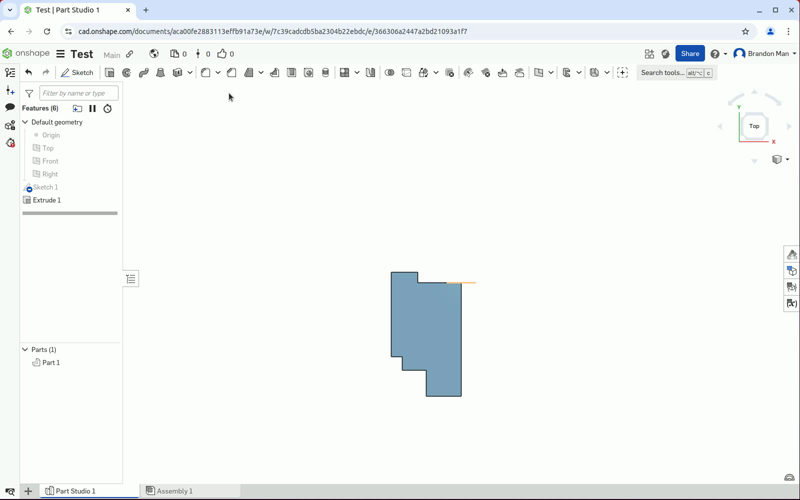
mouse_move(73, 352)
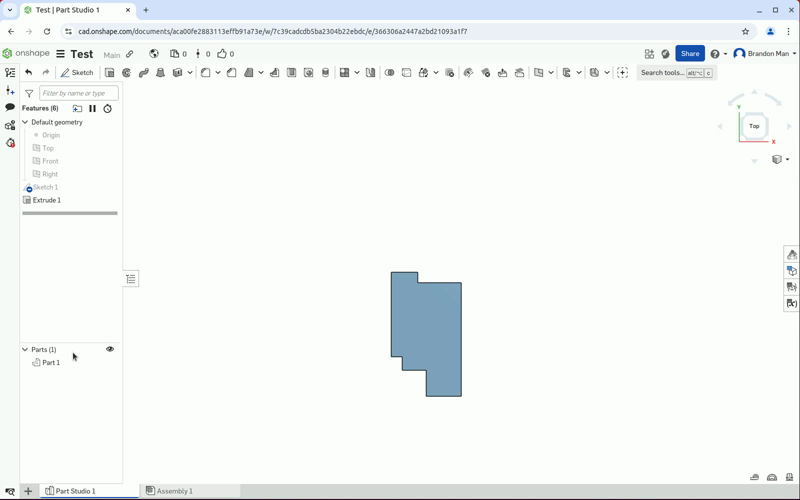
key(y)
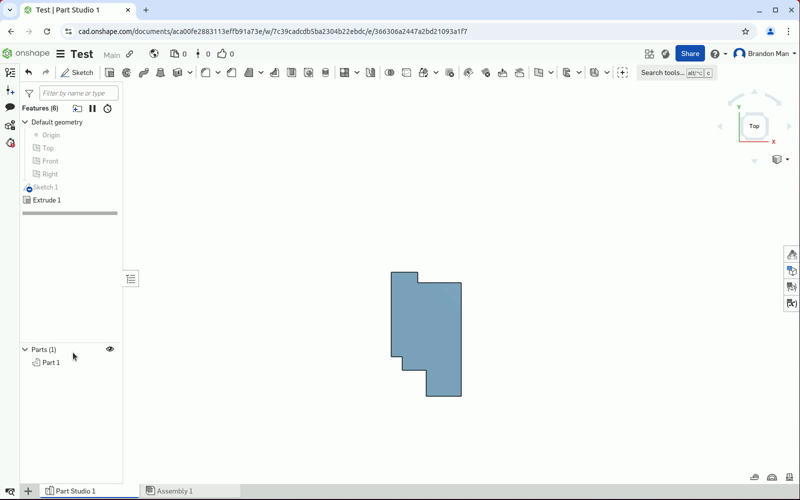
key(shift+p)
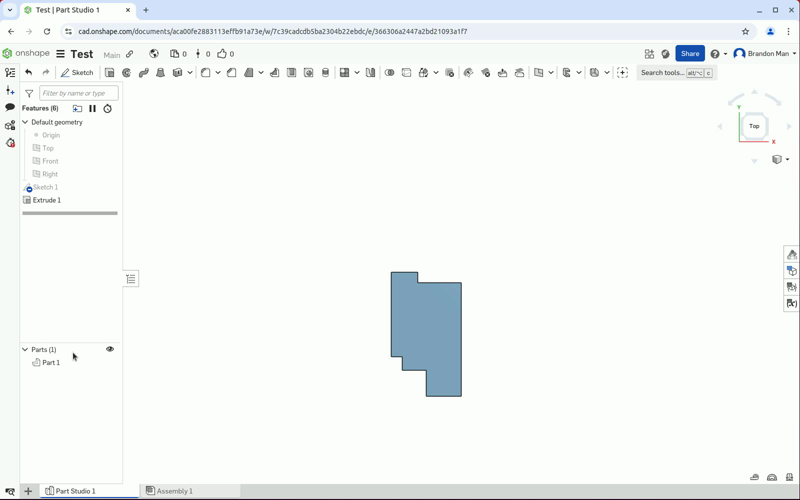
key(space)
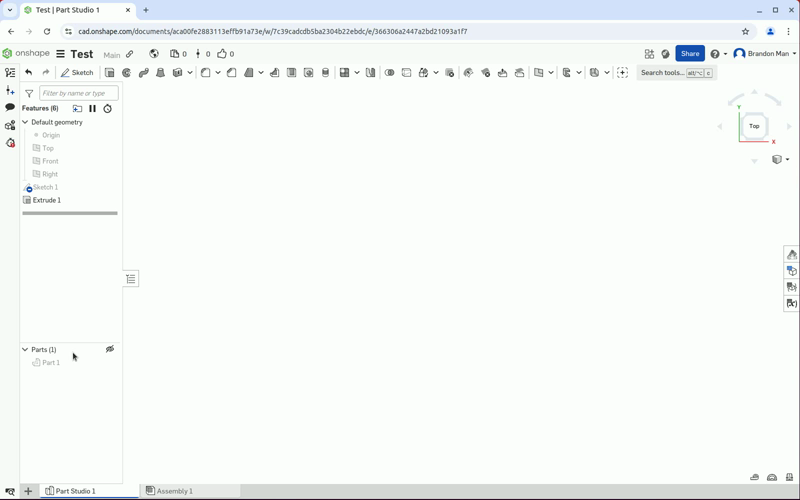
key_down(shift)
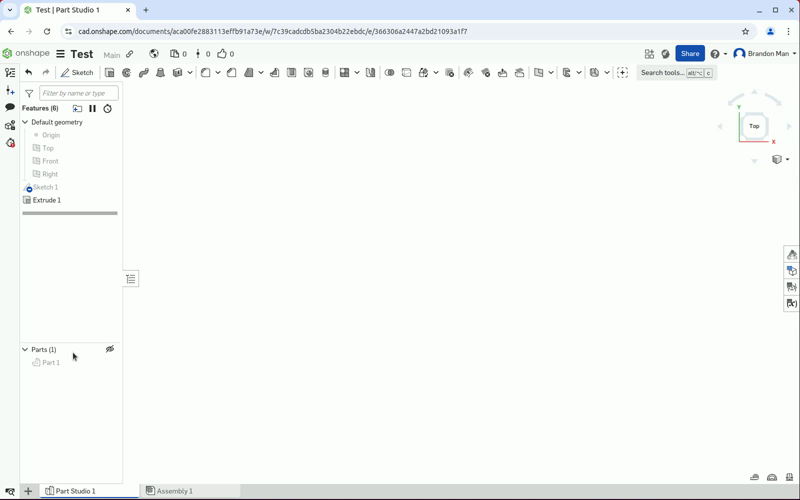
key(up)
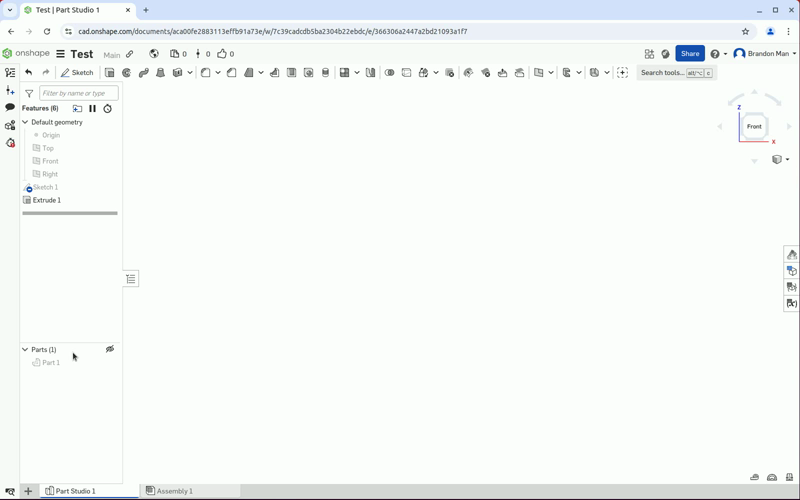
key_up(shift)
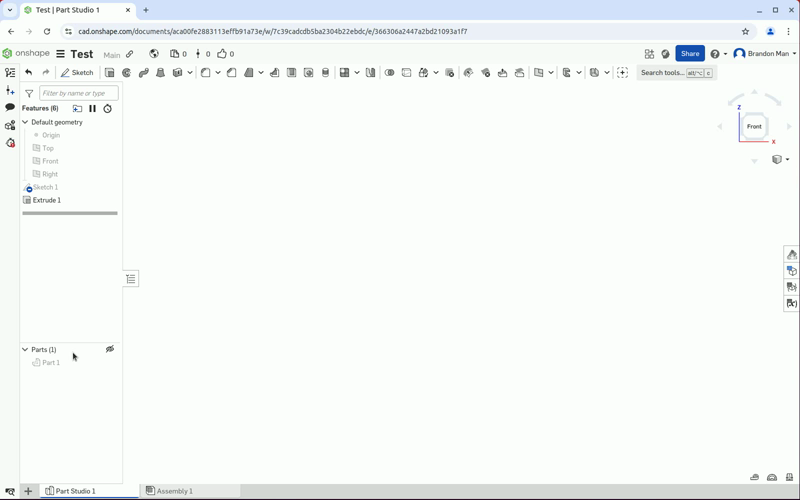
key(space)
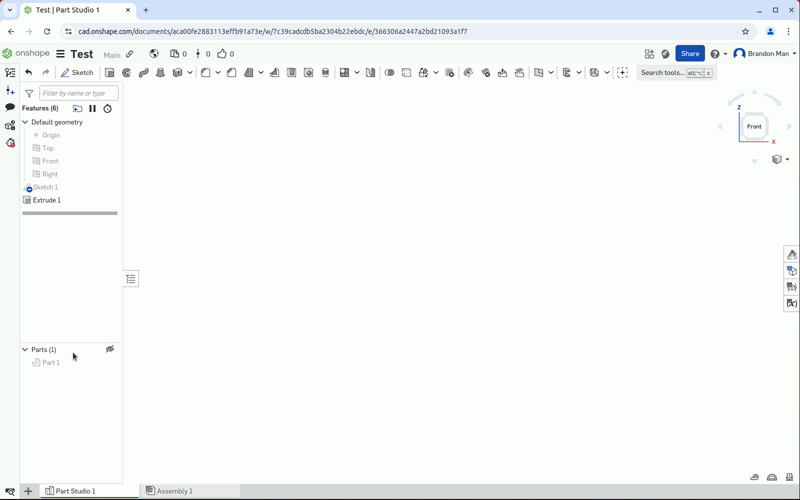
key_down(shift)
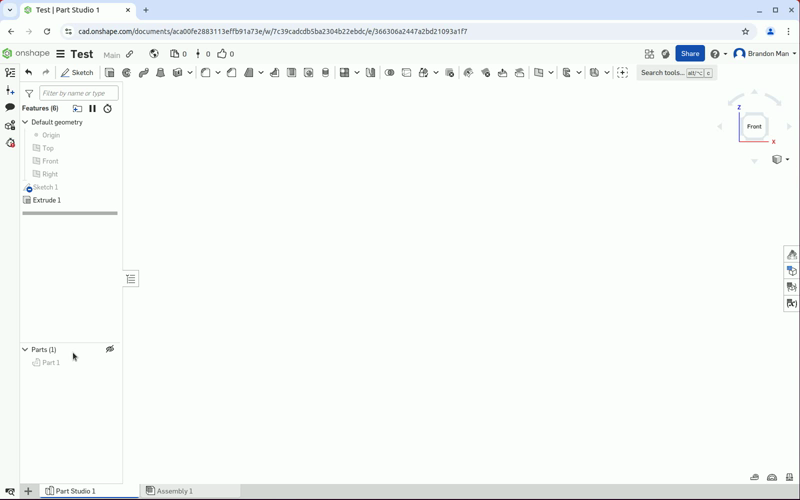
key(left)
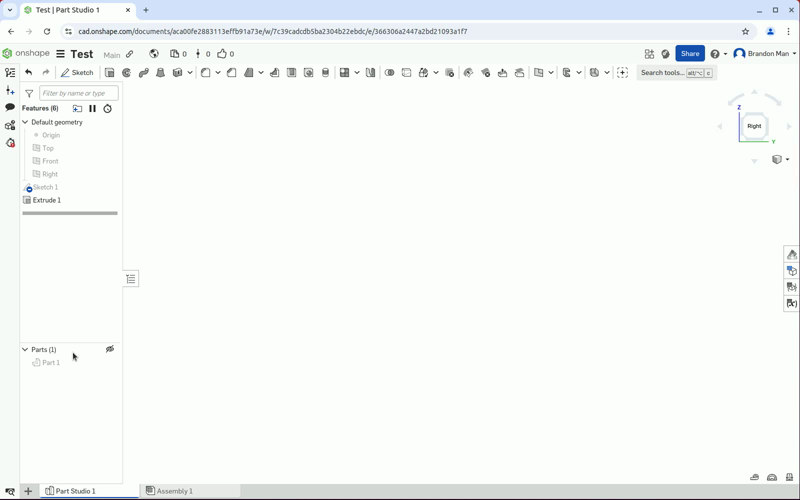
key_up(shift)
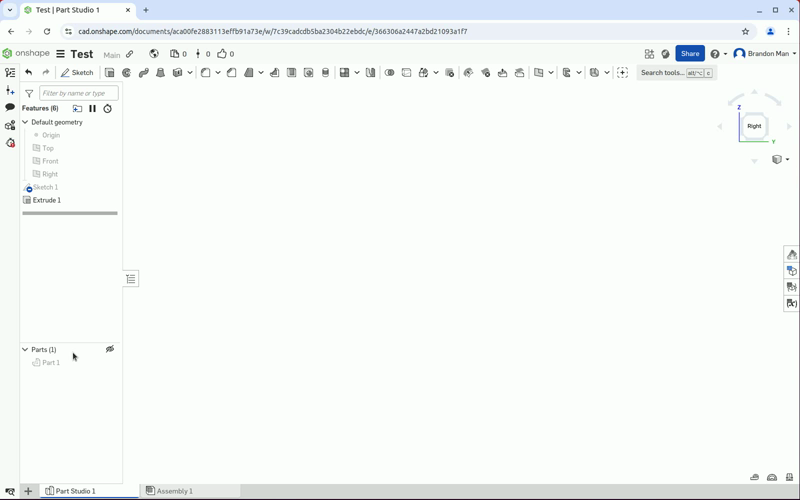
mouse_move(73, 352)
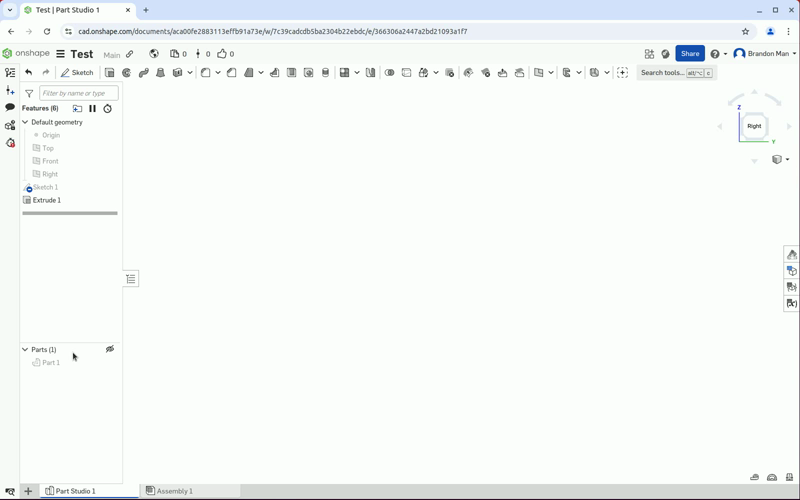
key(shift+y)
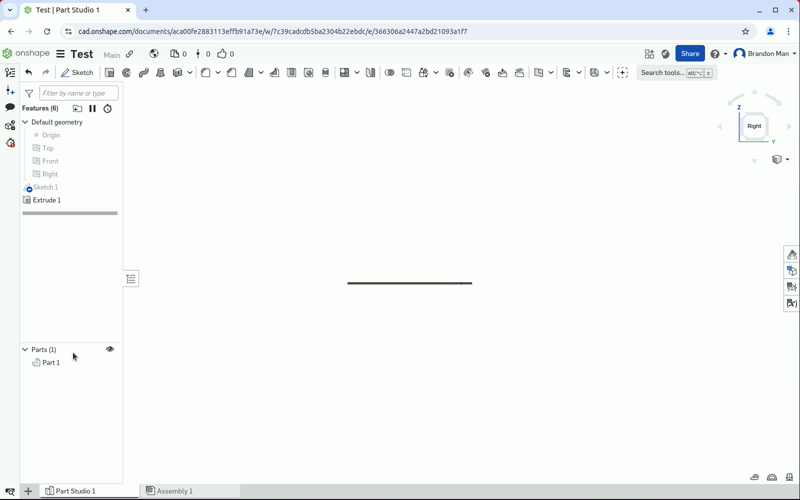
mouse_move(541, 75)
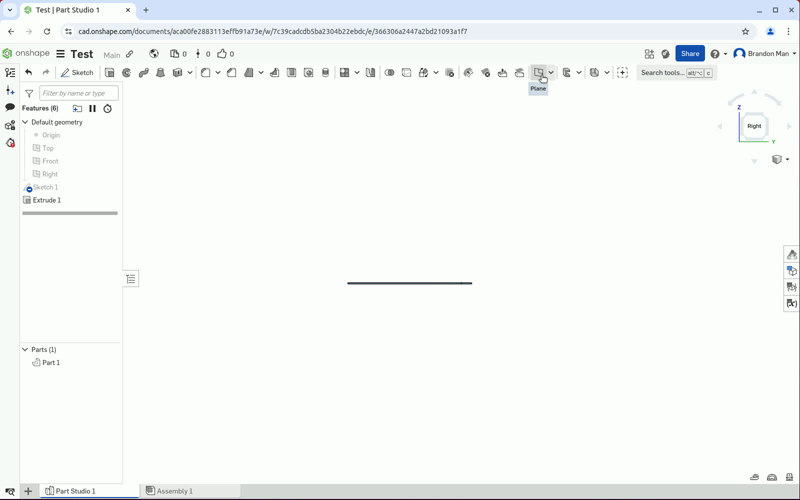
click(541, 75)
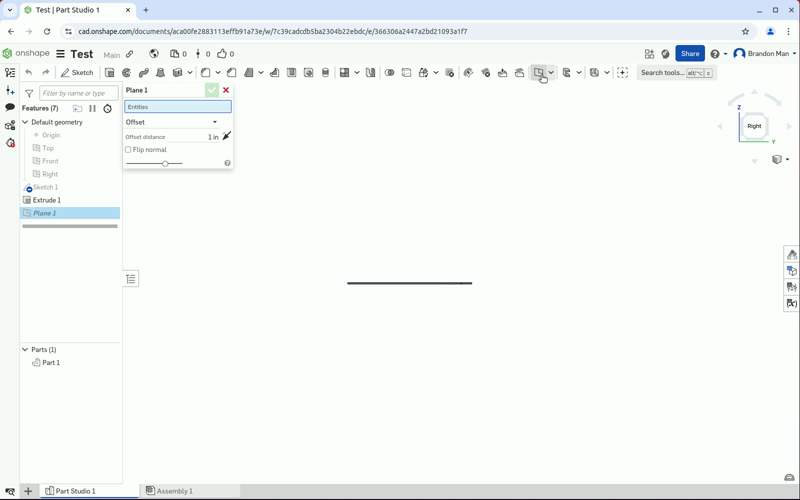
mouse_move(73, 176)
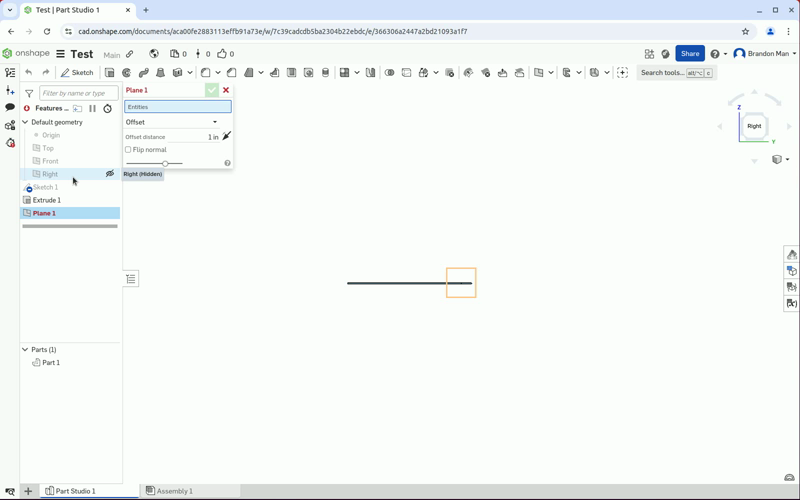
click(73, 176)
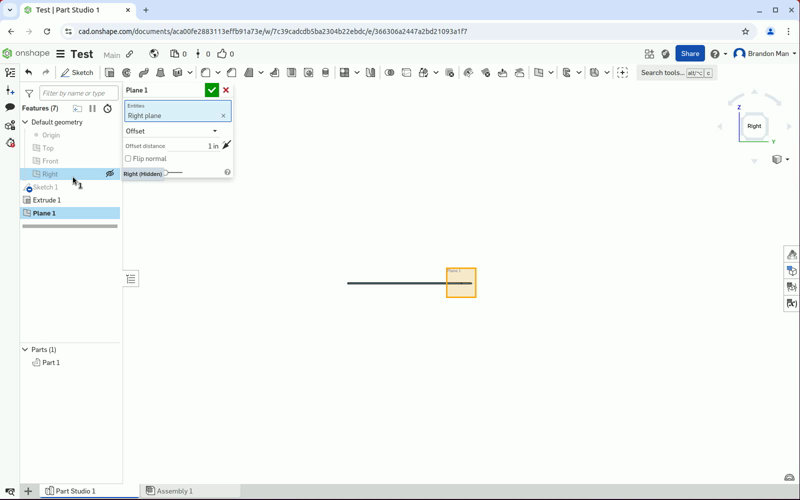
key(tab, 2)
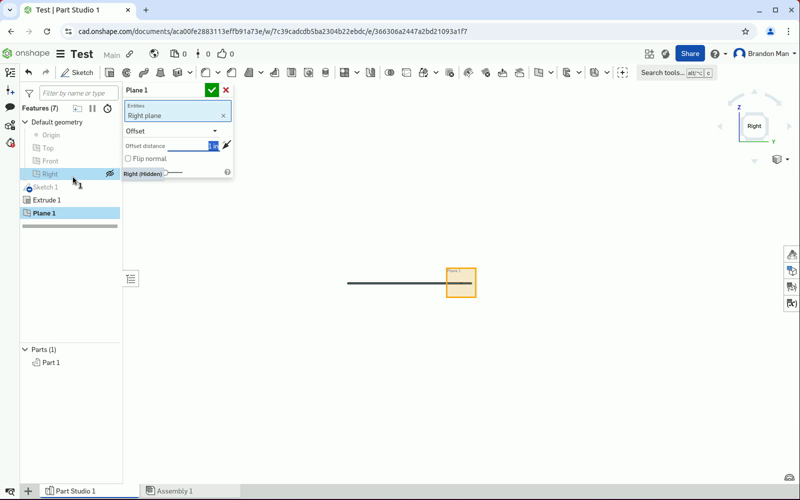
text(14.204)
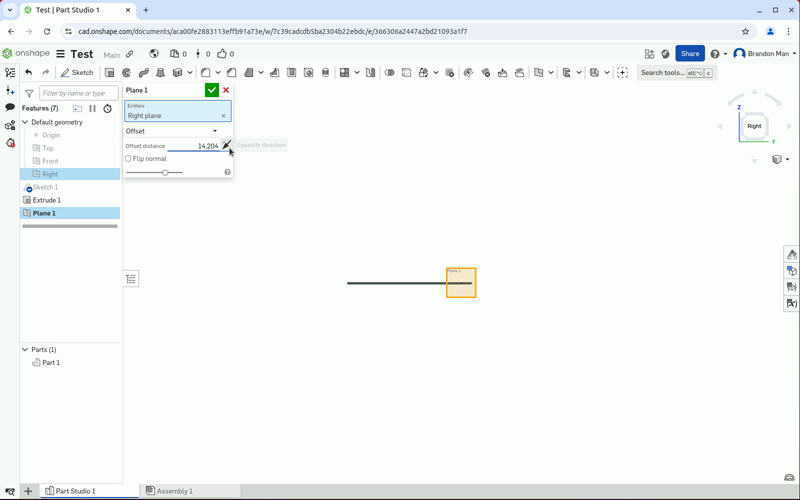
mouse_move(229, 147)
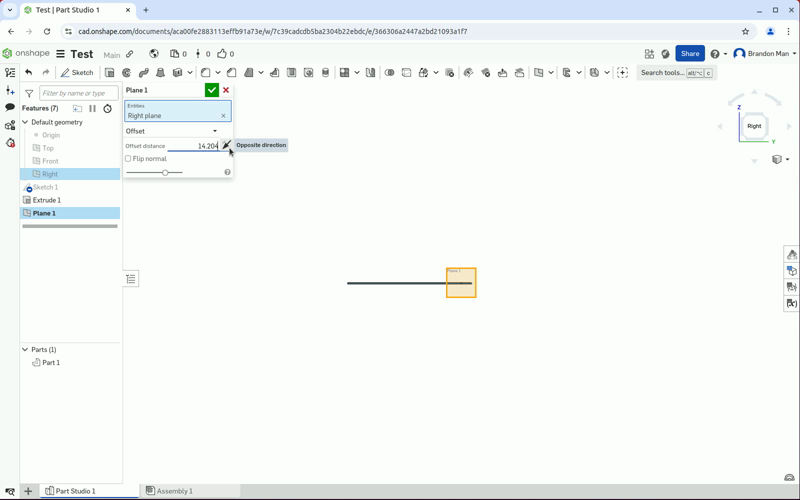
click(229, 147)
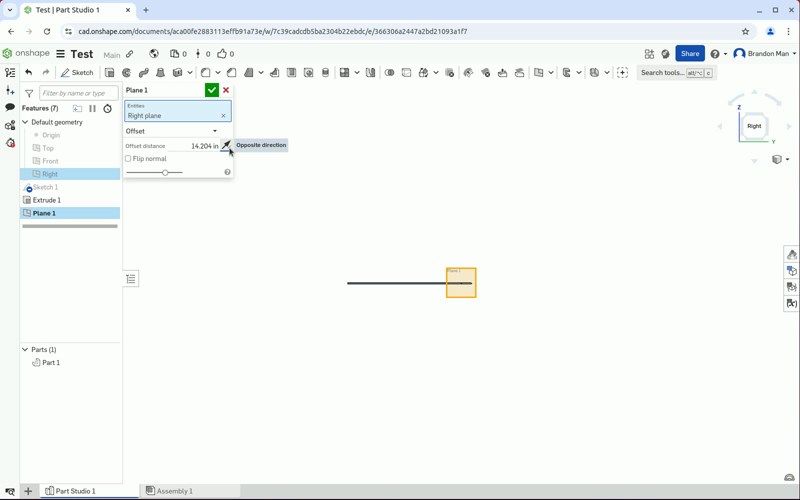
key(enter, 2)
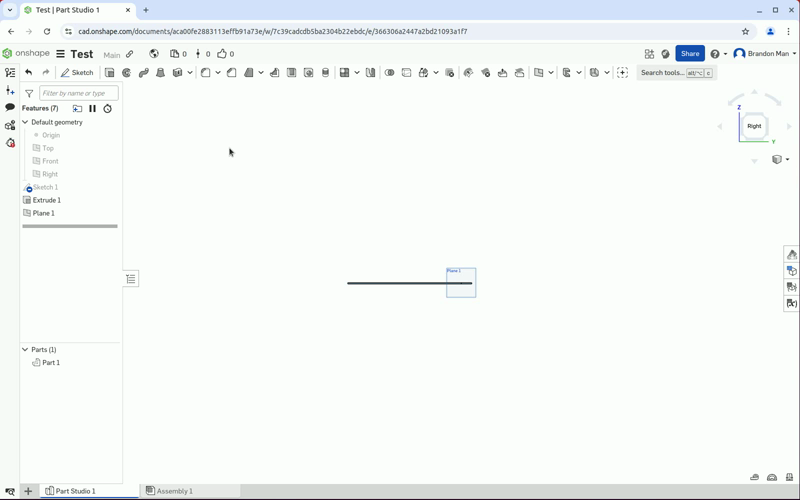
key(shift+s)
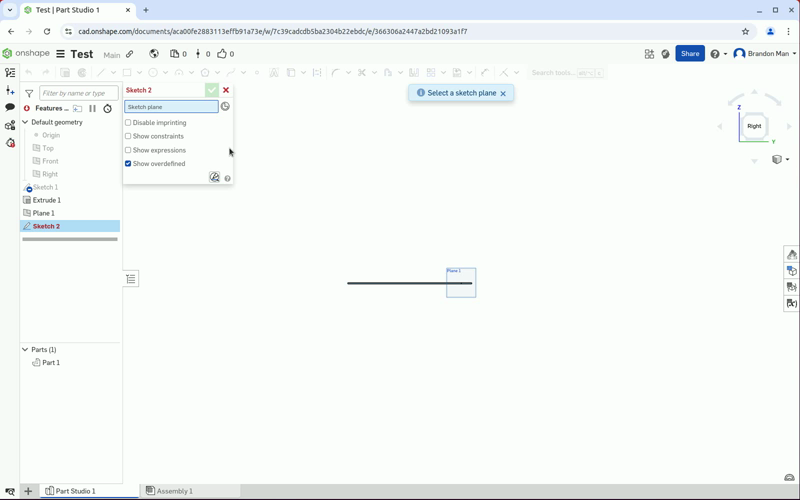
mouse_move(73, 215)
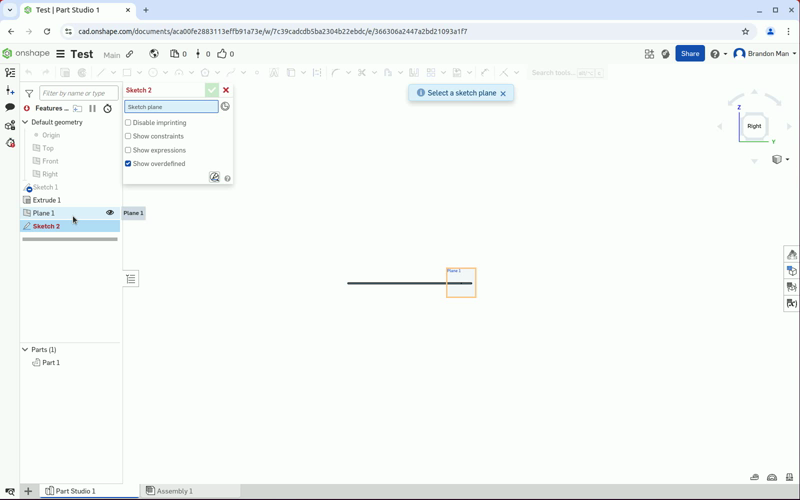
click(73, 215)
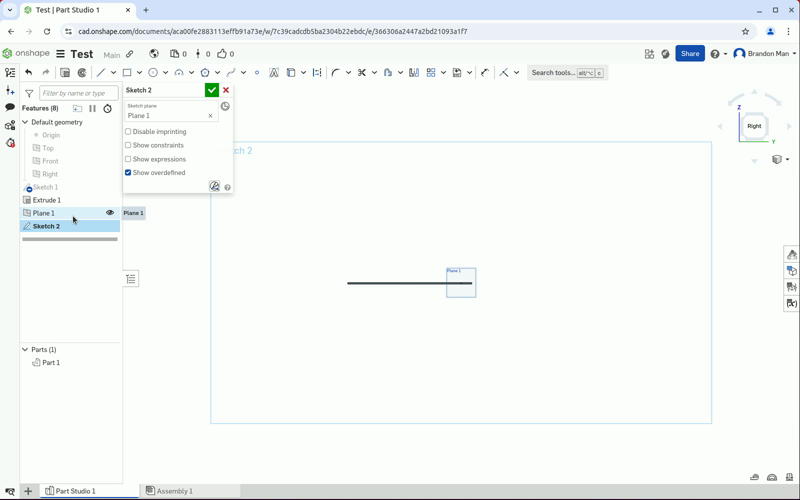
mouse_move(73, 352)
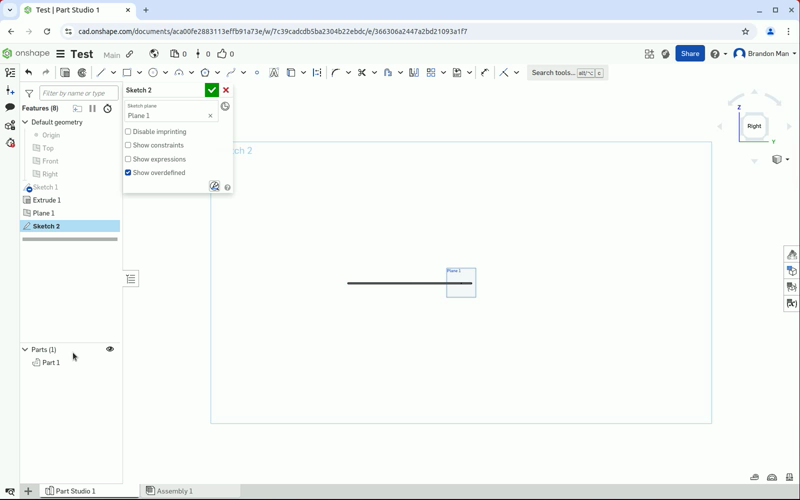
key(y)
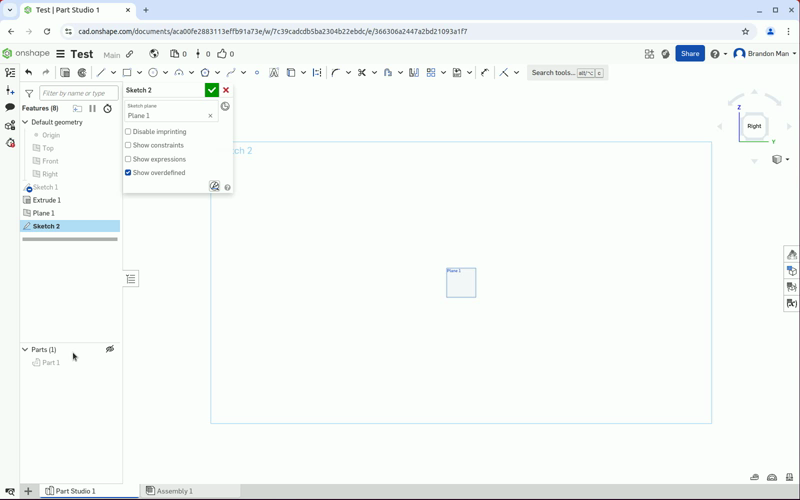
key(l)
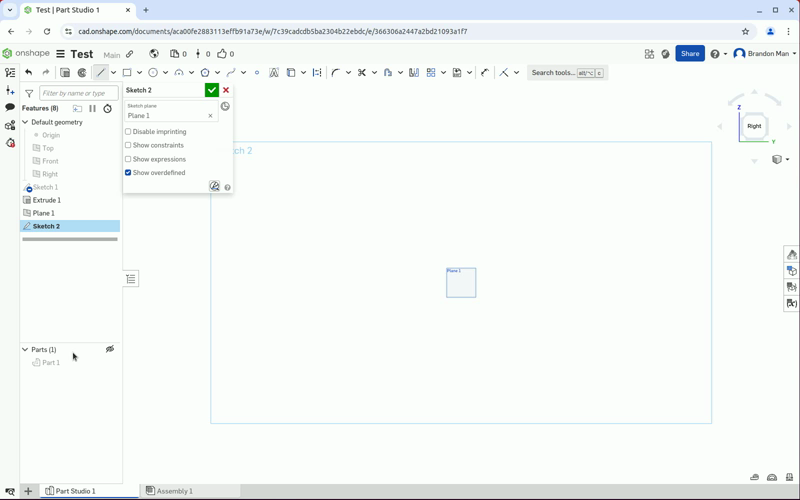
key_down(shift)
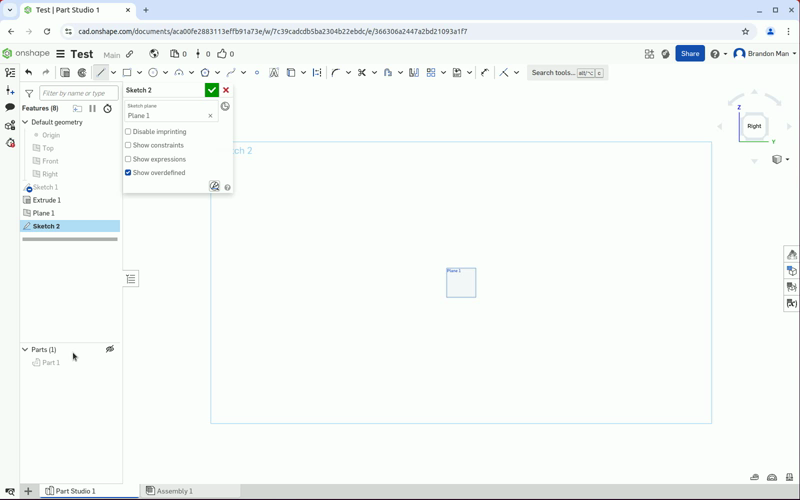
mouse_move(419, 282)
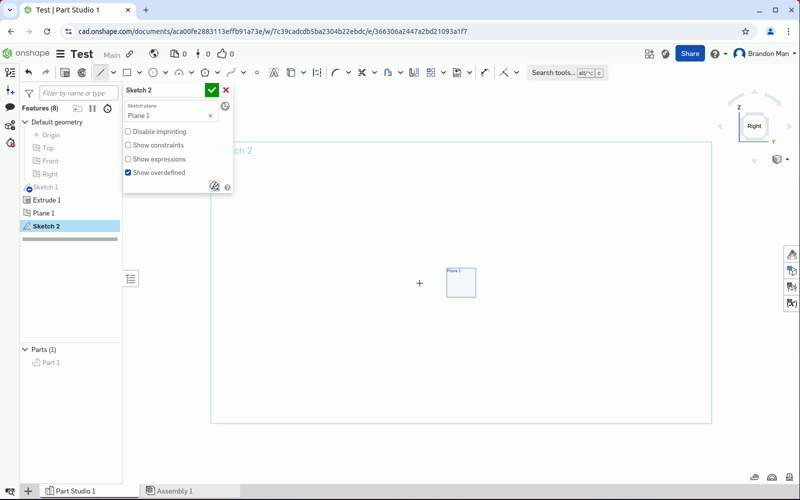
click(419, 282)
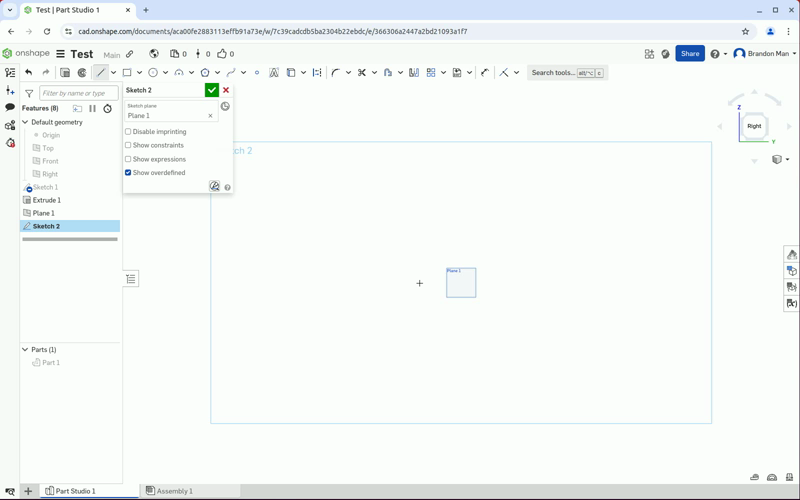
key_up(shift)
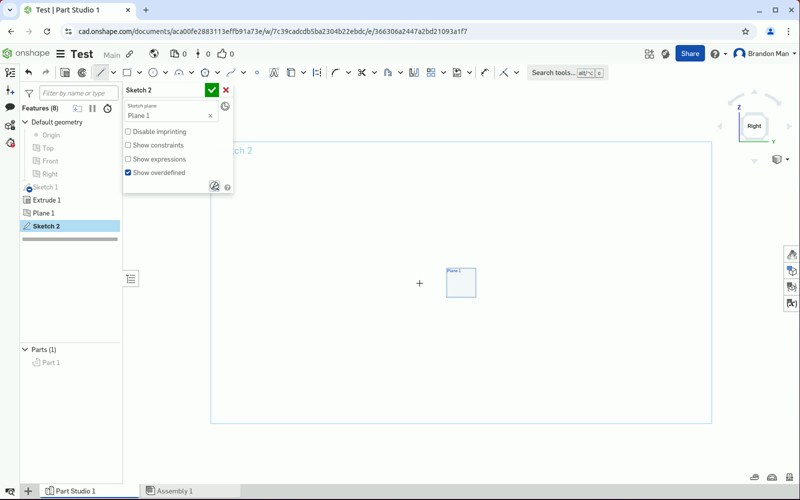
key_down(shift)
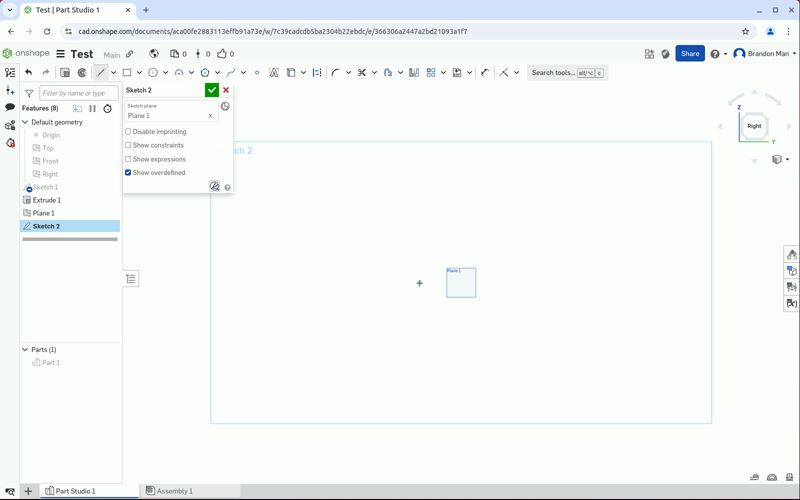
mouse_move(449, 282)
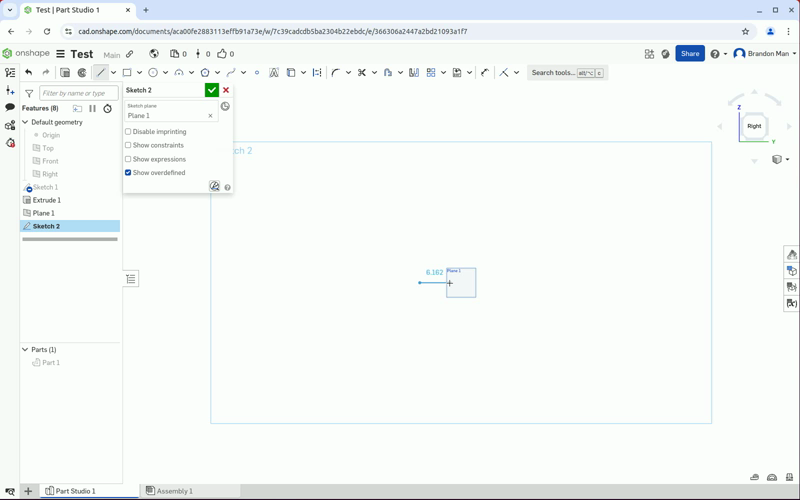
mouse_move(471, 282)
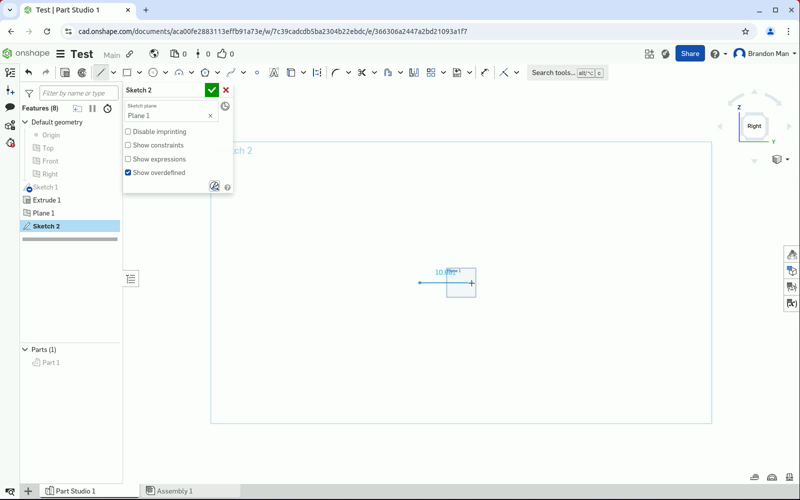
click(471, 282)
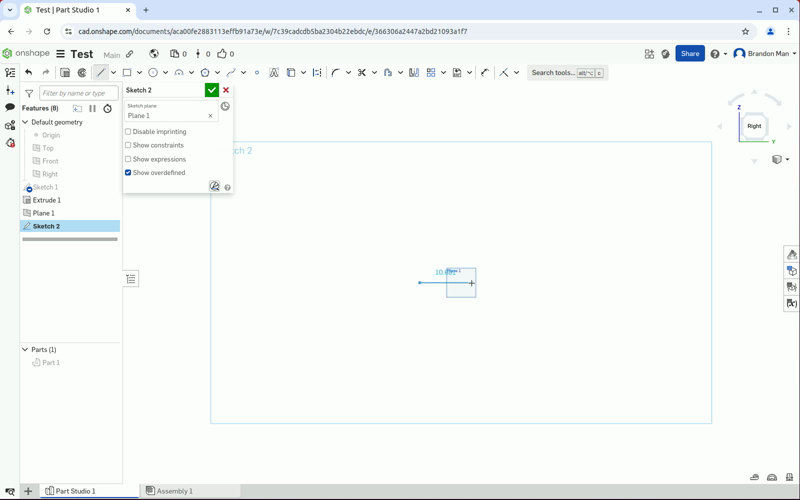
key_up(shift)
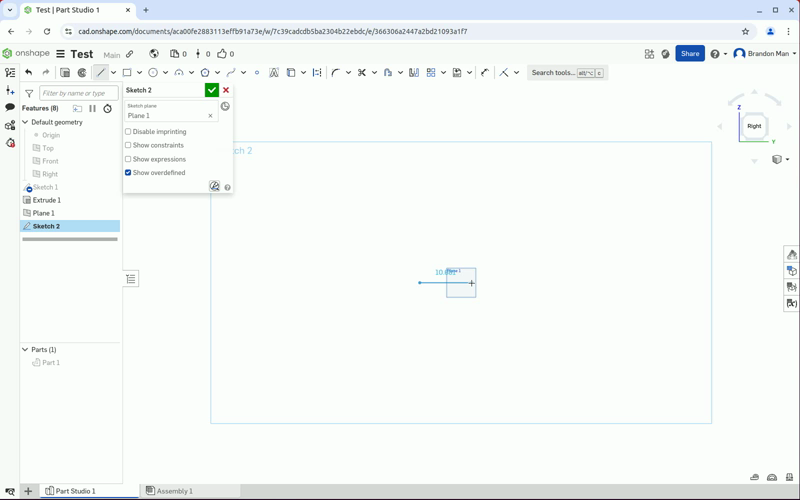
key_down(shift)
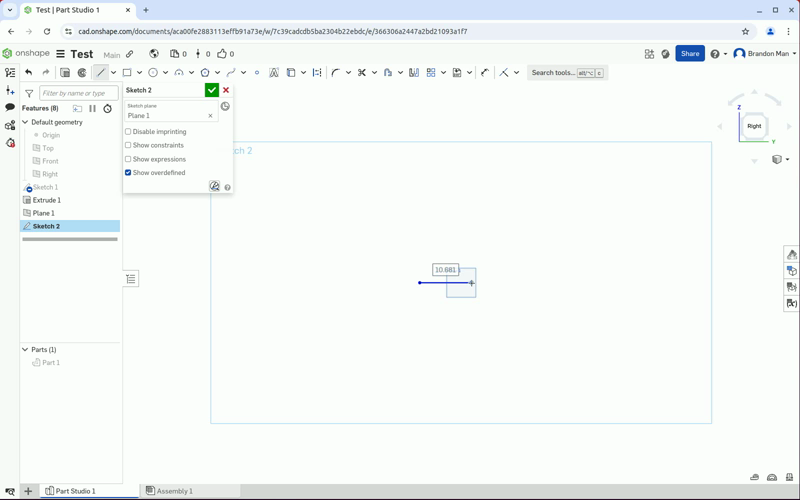
mouse_move(501, 282)
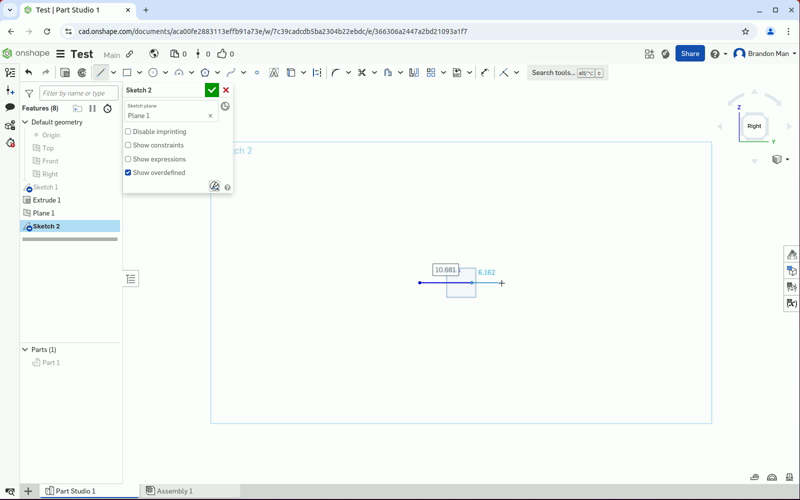
mouse_move(471, 245)
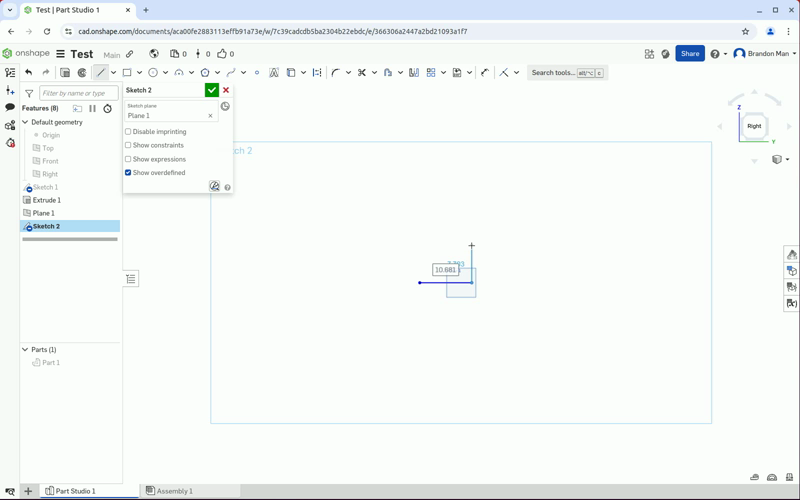
click(471, 245)
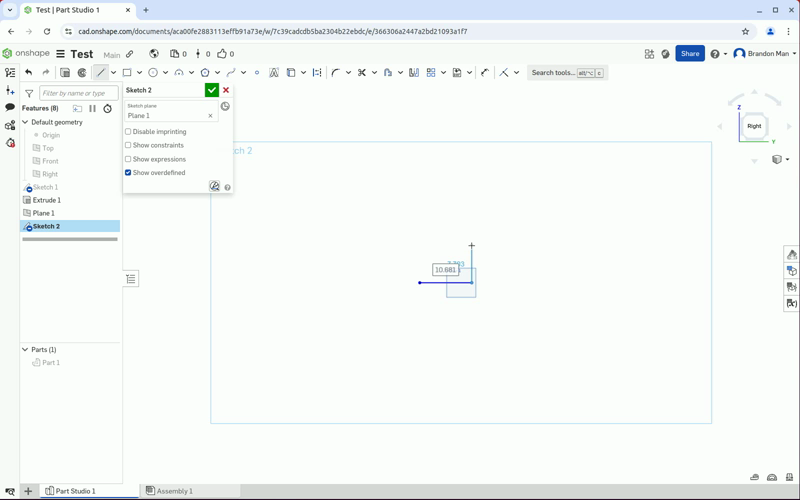
key_up(shift)
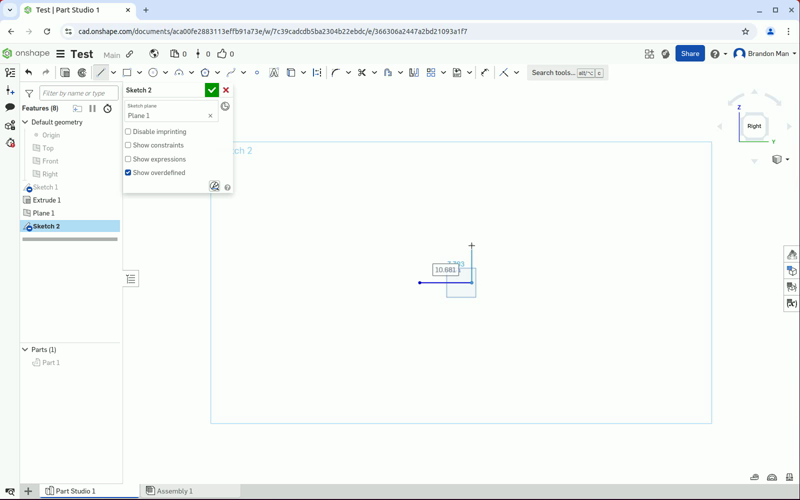
key_down(shift)
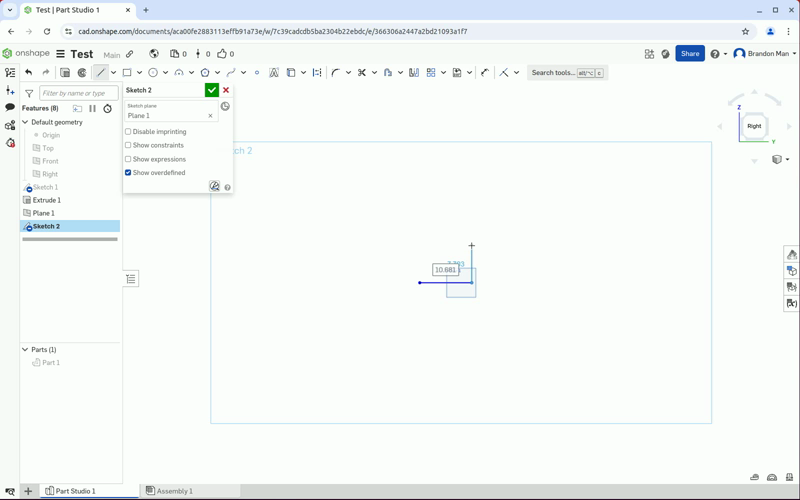
mouse_move(501, 245)
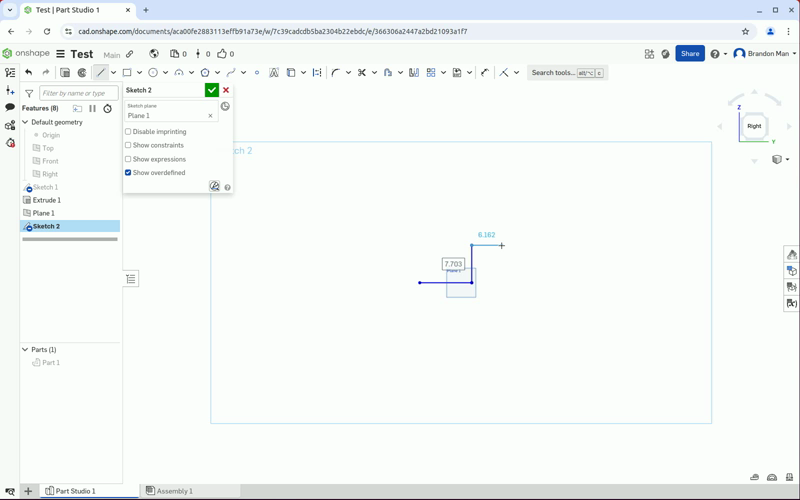
mouse_move(419, 245)
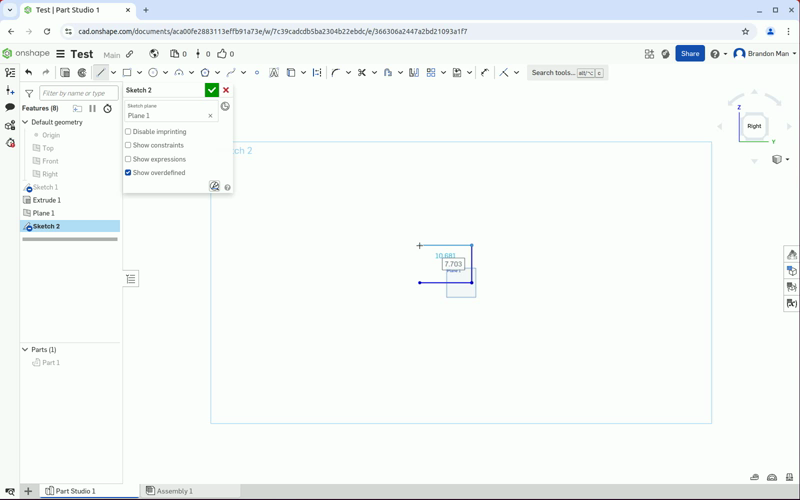
click(419, 245)
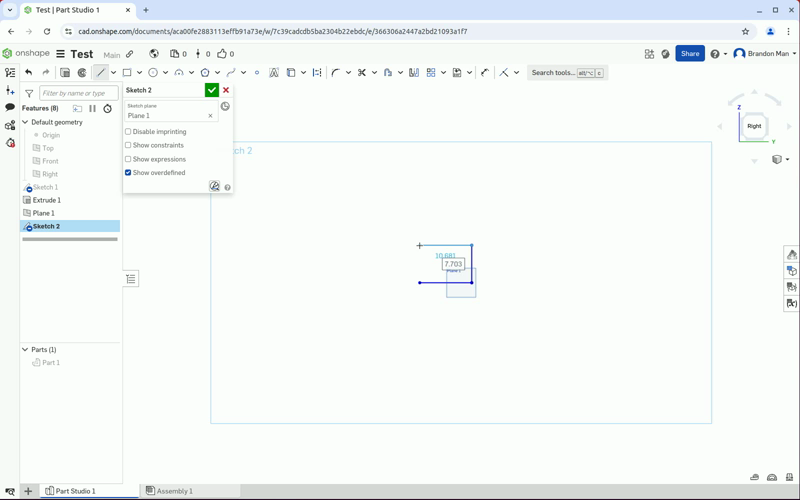
key_up(shift)
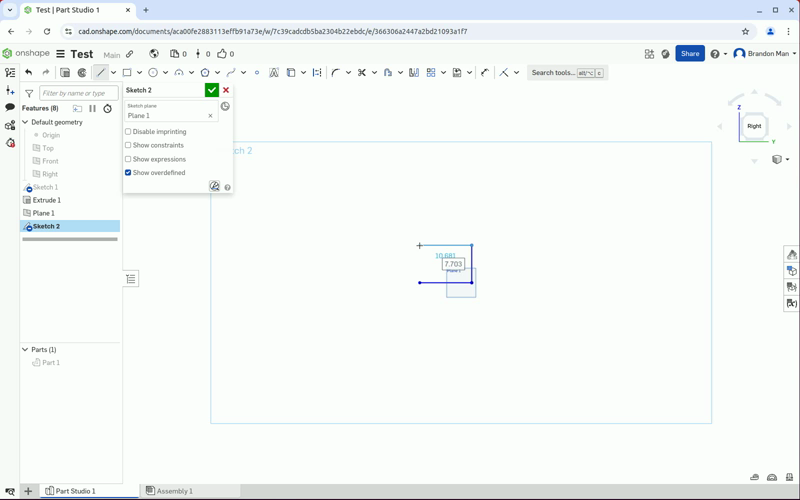
mouse_move(449, 245)
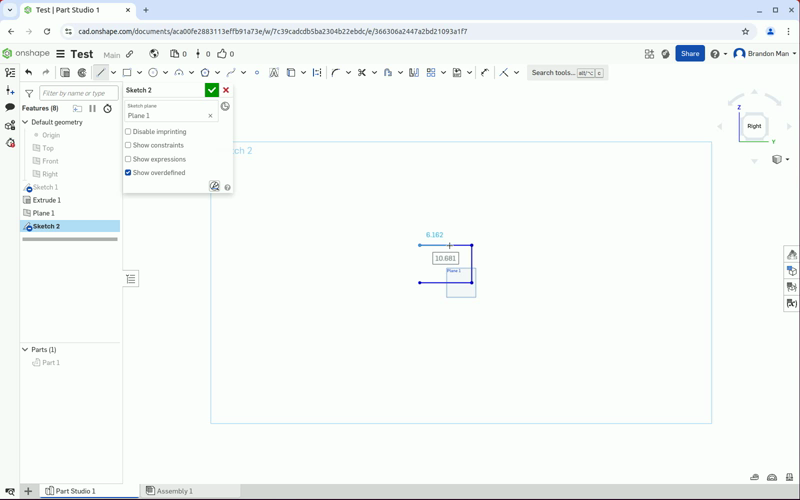
key_down(shift)
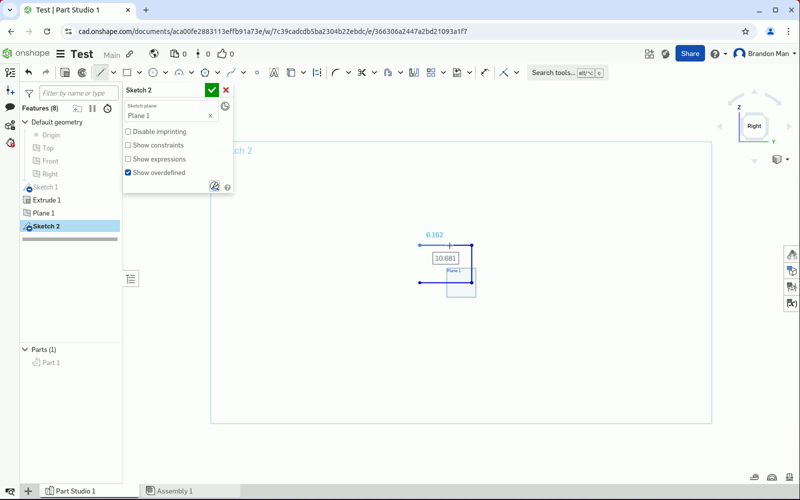
mouse_move(419, 282)
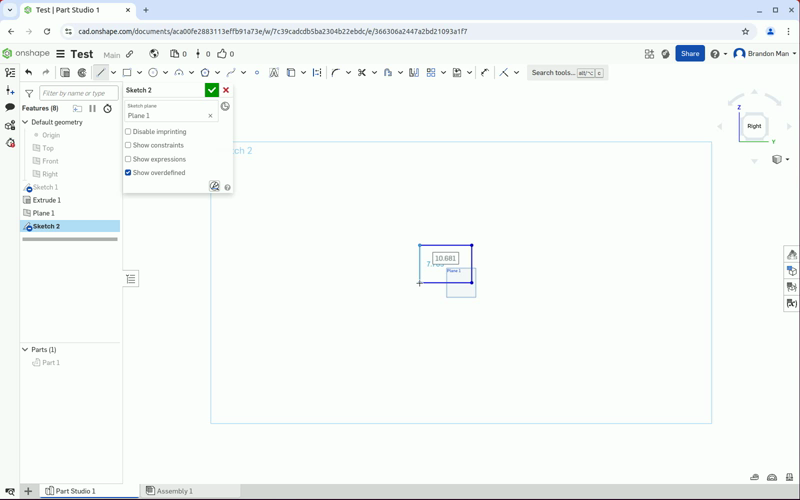
key_up(shift)
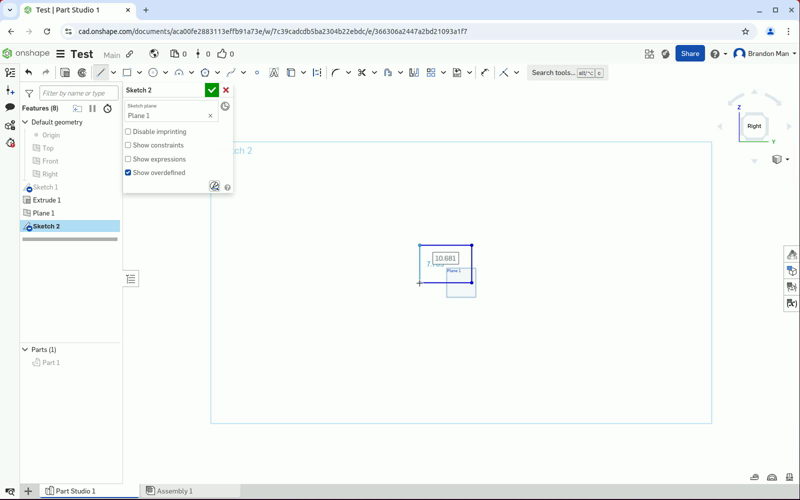
click(419, 282)
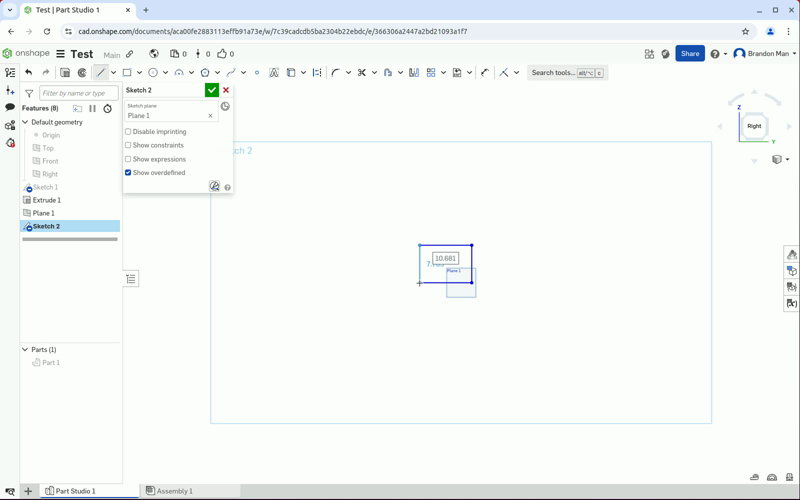
key(esc)
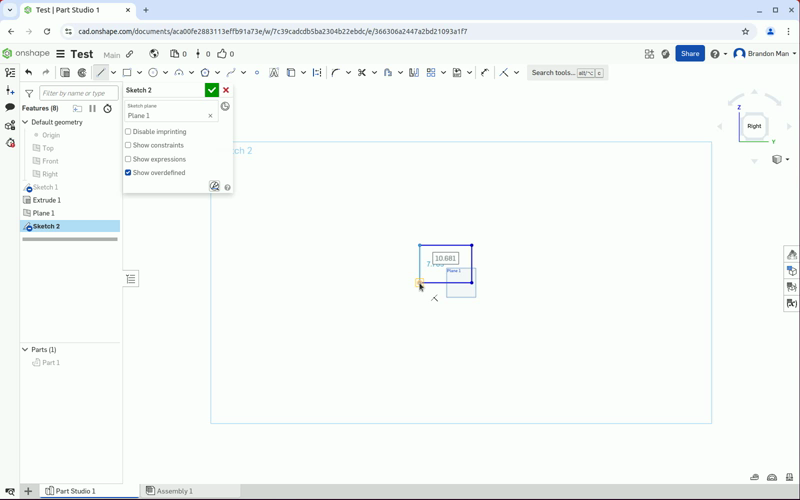
mouse_move(431, 279)
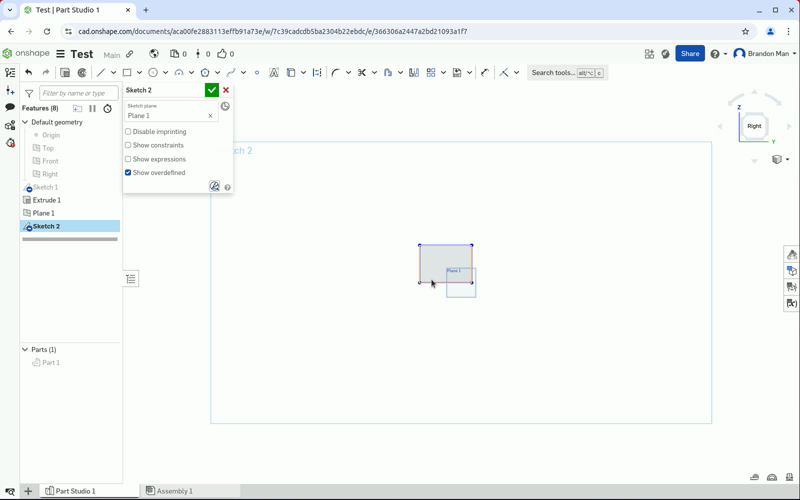
click(431, 279)
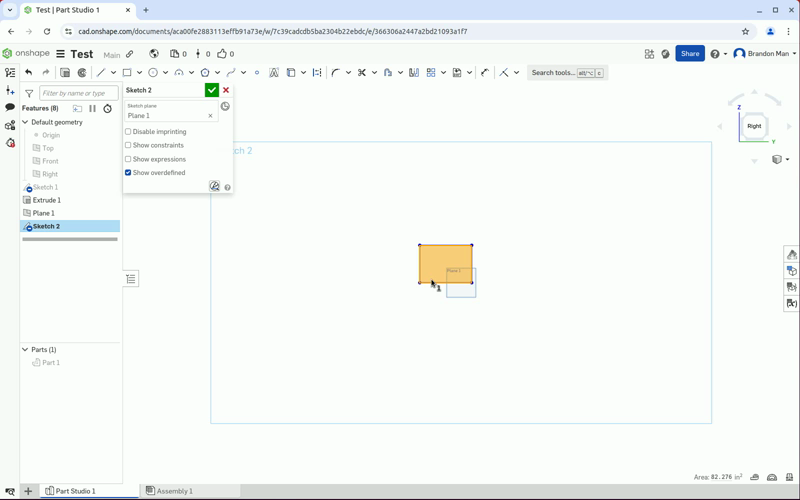
mouse_move(73, 352)
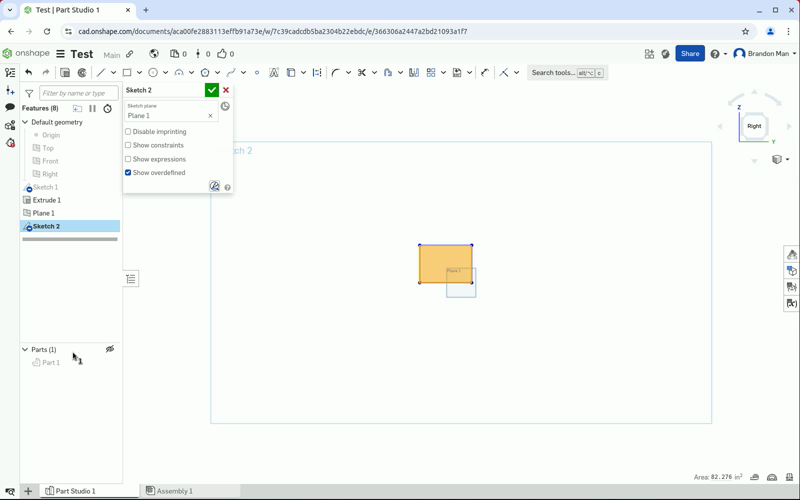
key(shift+y)
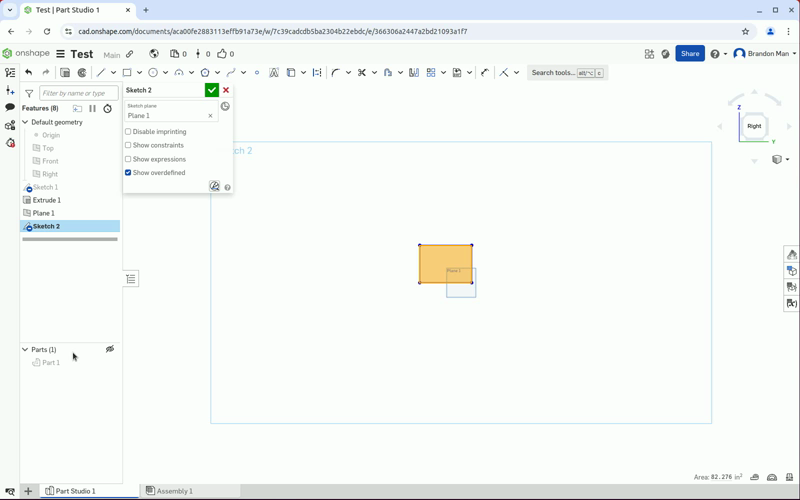
key(shift+e)
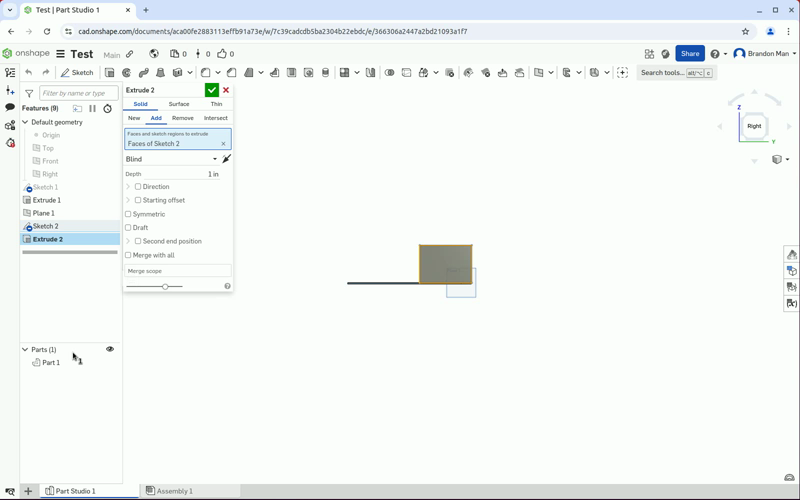
mouse_move(143, 106)
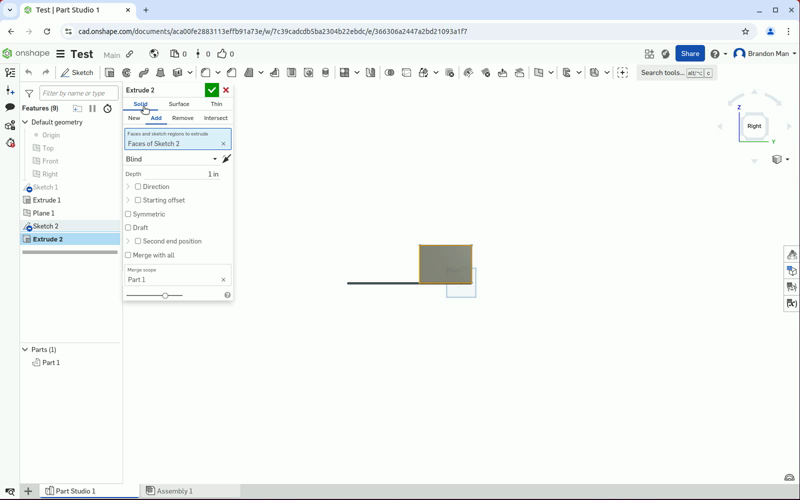
click(143, 106)
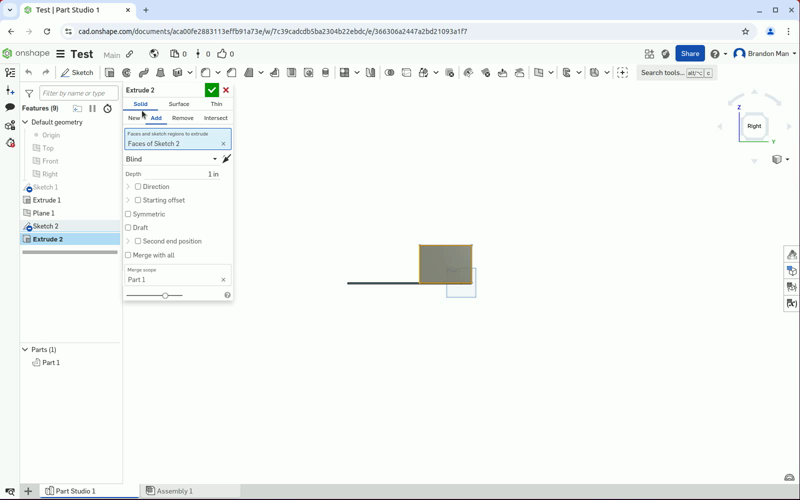
mouse_move(137, 120)
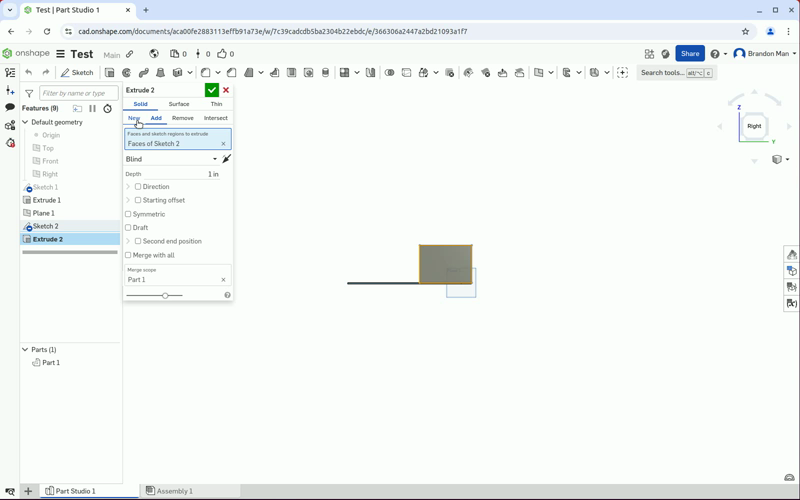
click(137, 120)
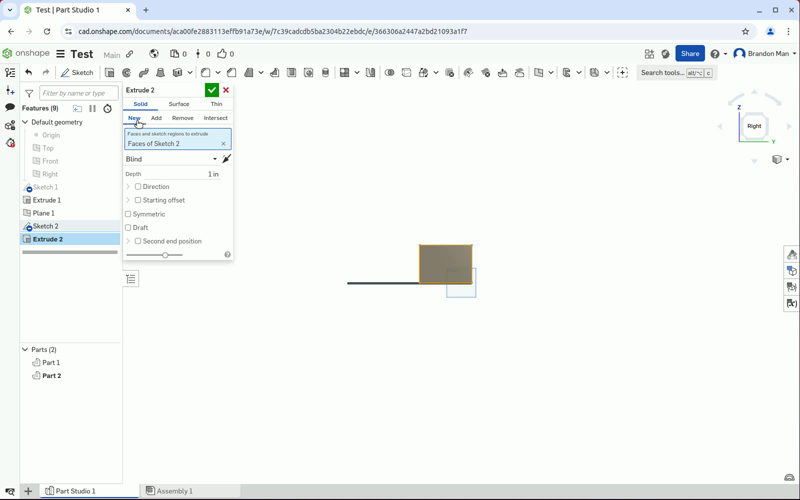
key(tab, 4)
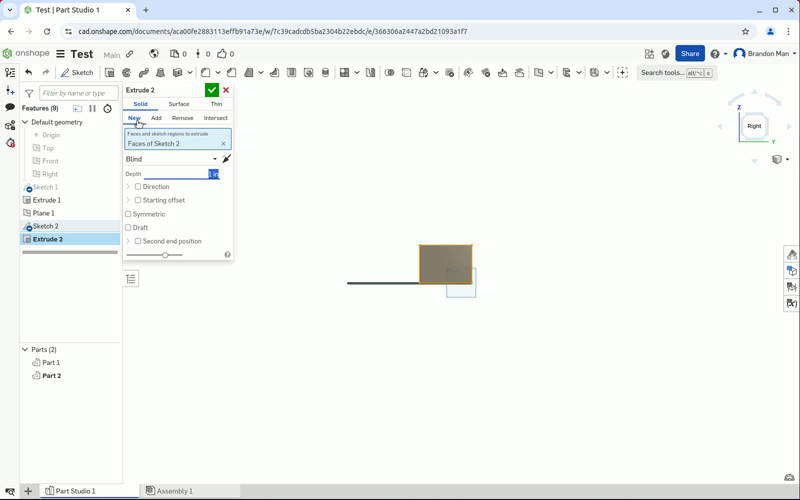
text(0.722)
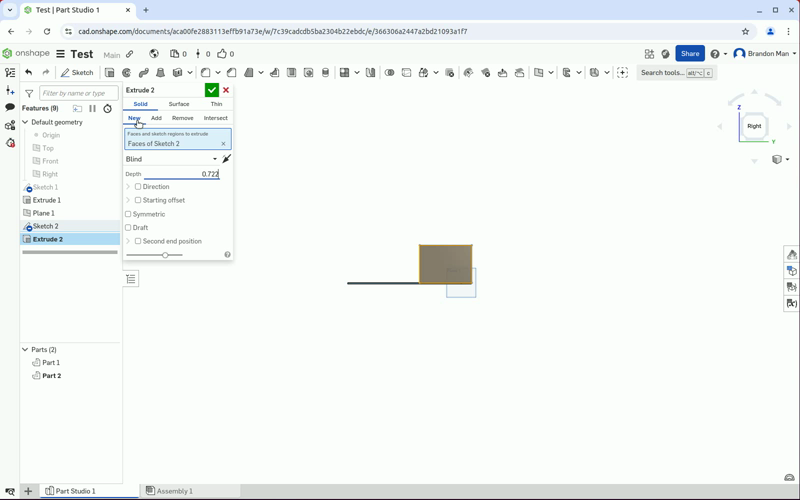
key(enter)
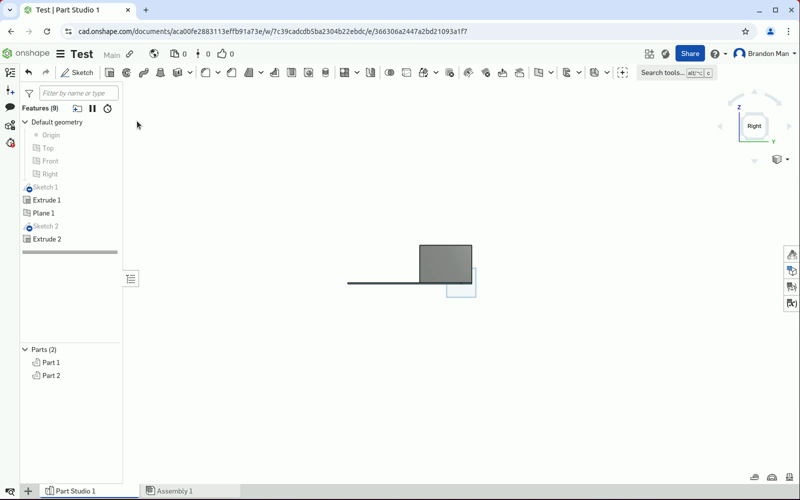
key(shift+h)
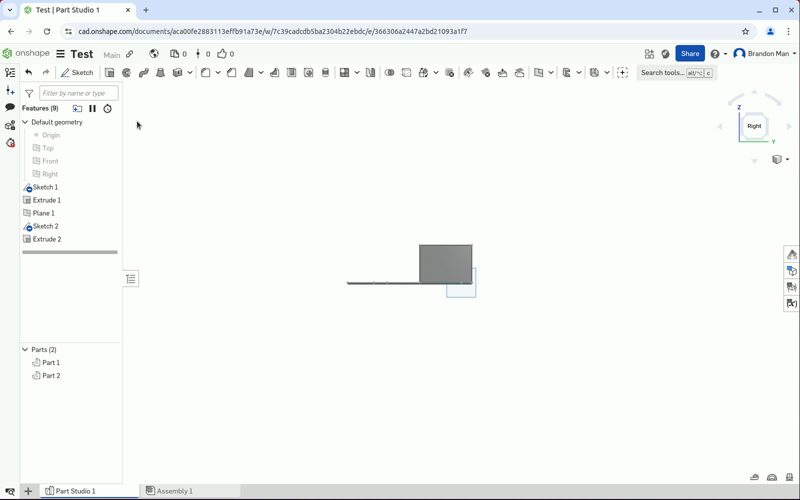
key(shift+h)
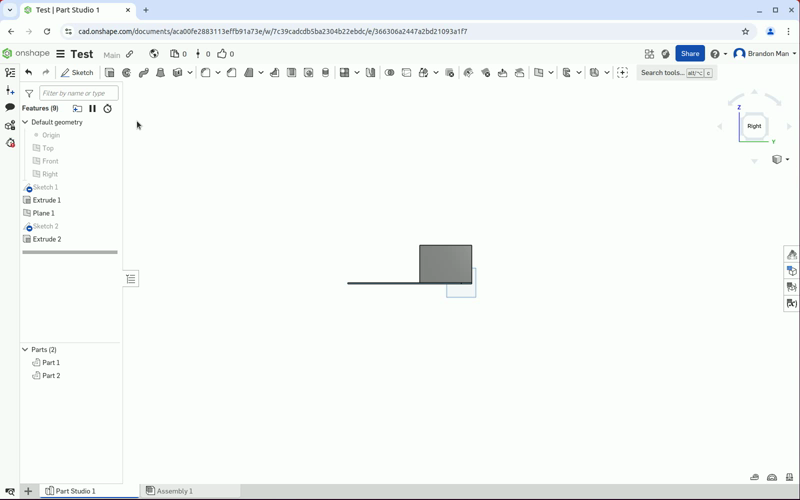
mouse_move(73, 189)
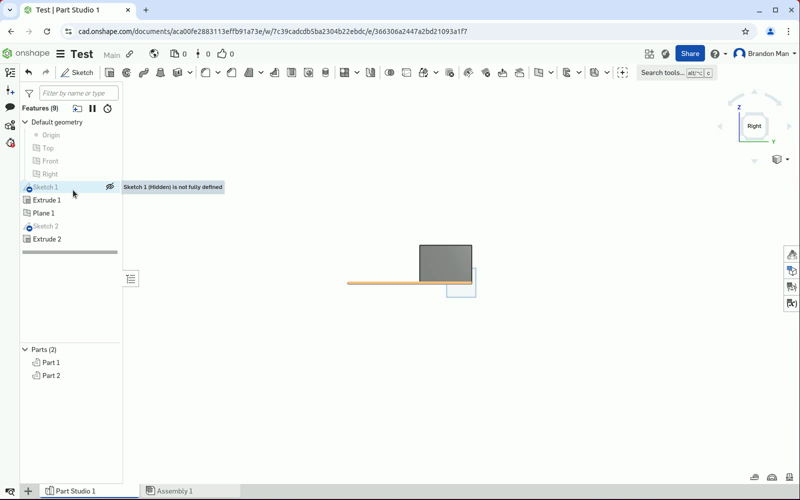
click(73, 189)
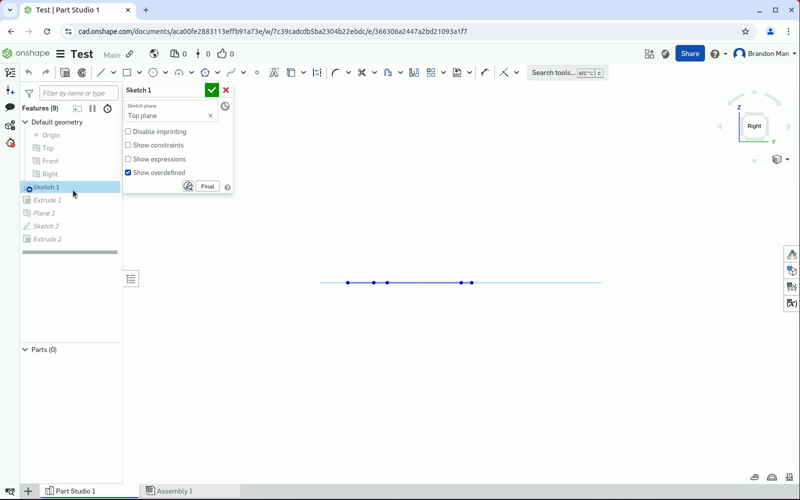
mouse_move(229, 92)
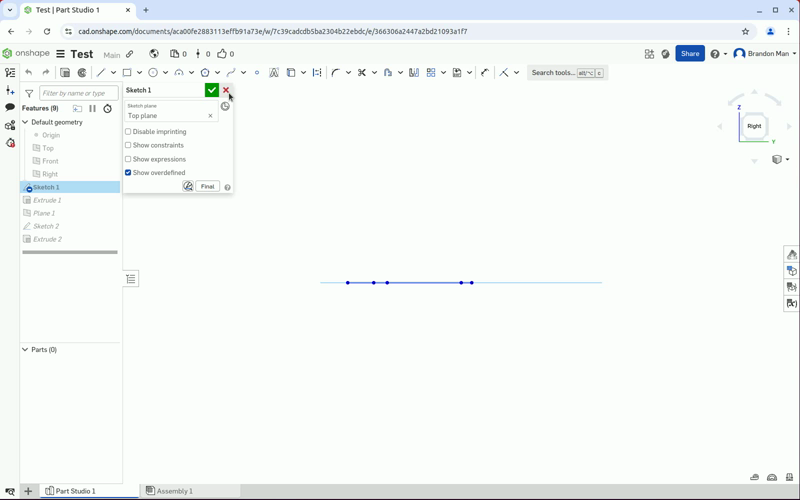
click(229, 92)
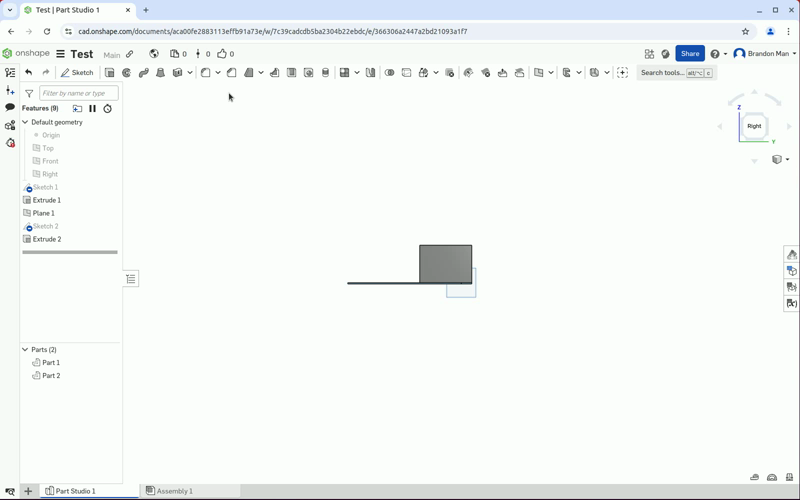
mouse_move(541, 75)
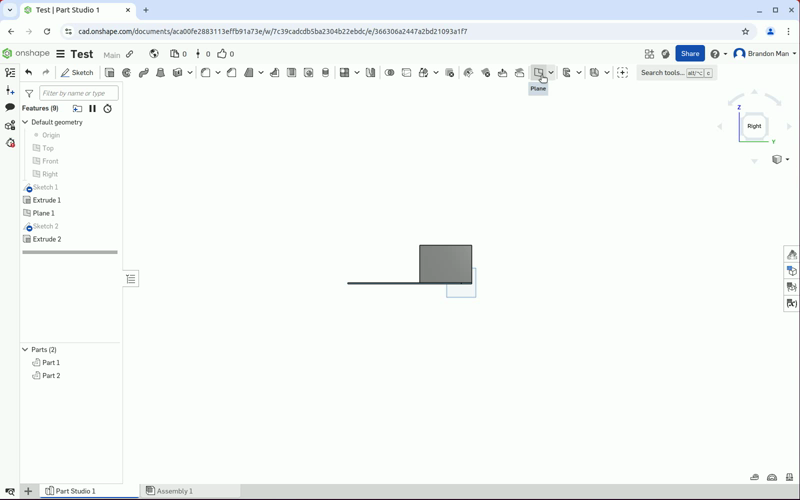
click(541, 75)
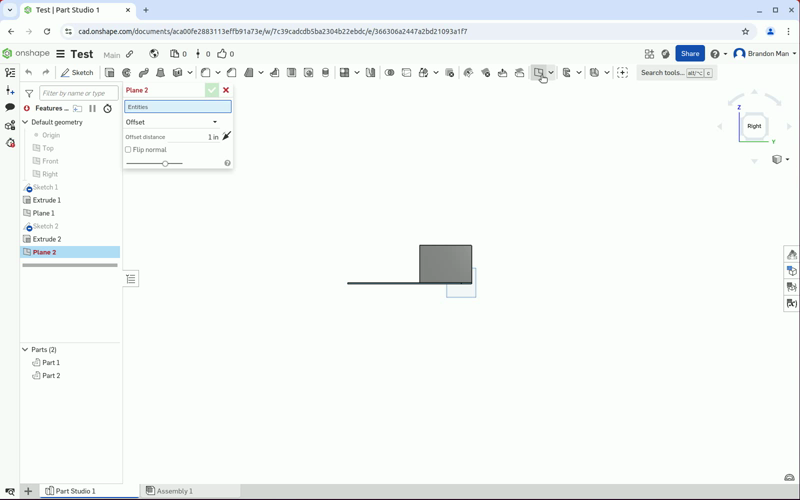
mouse_move(73, 176)
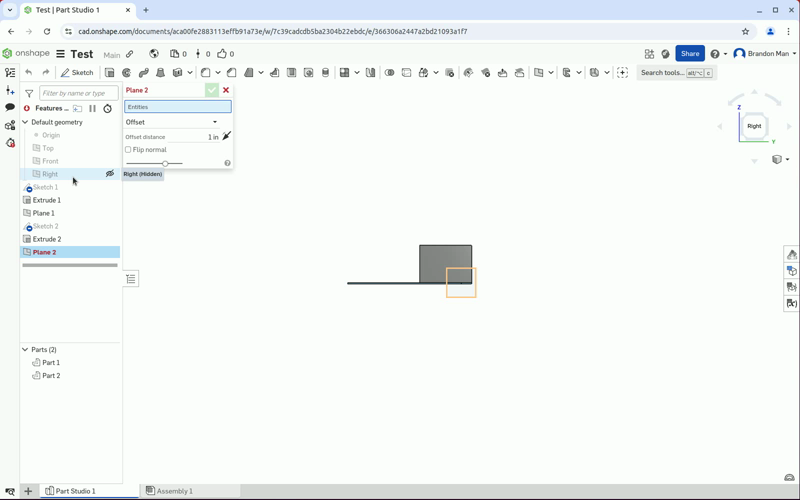
click(73, 176)
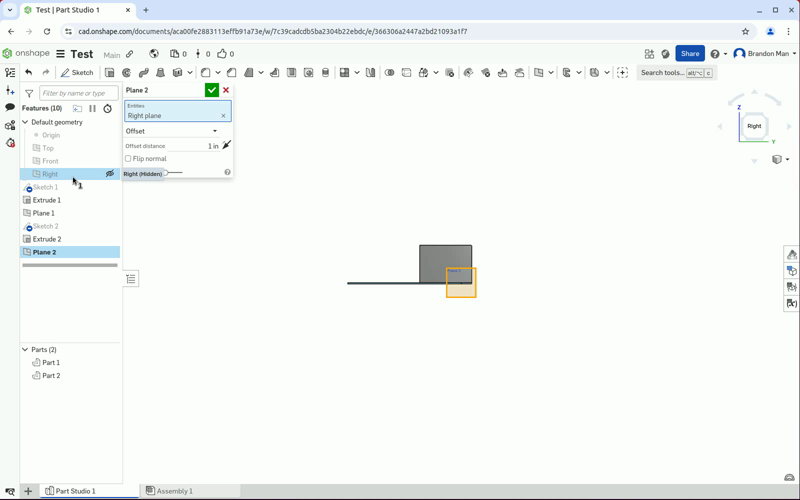
key(tab, 2)
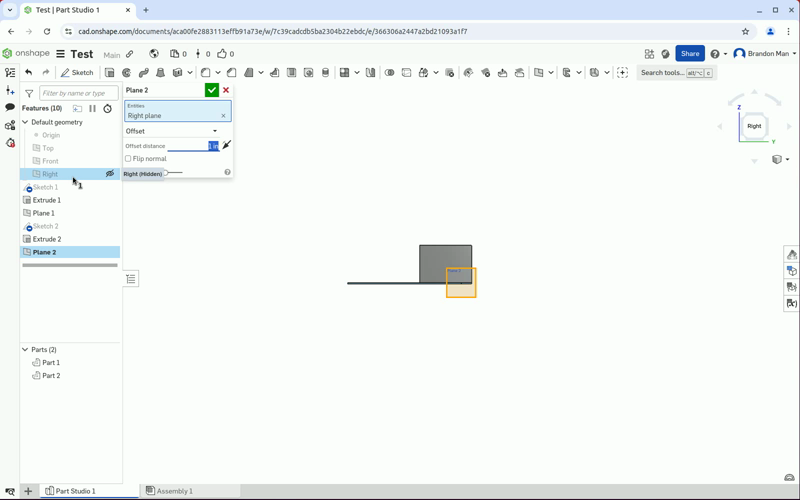
text(14.913)
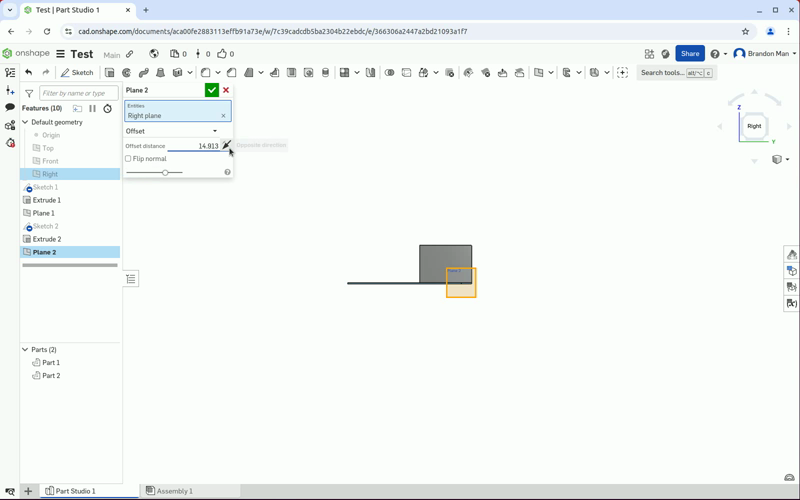
mouse_move(229, 147)
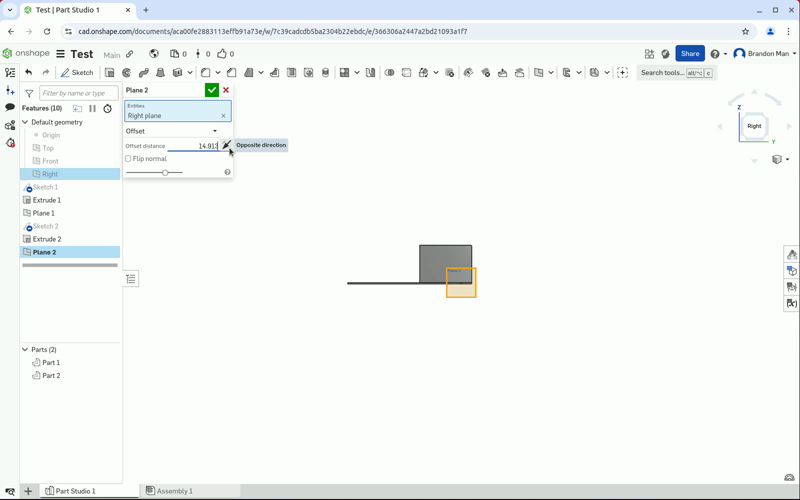
click(229, 147)
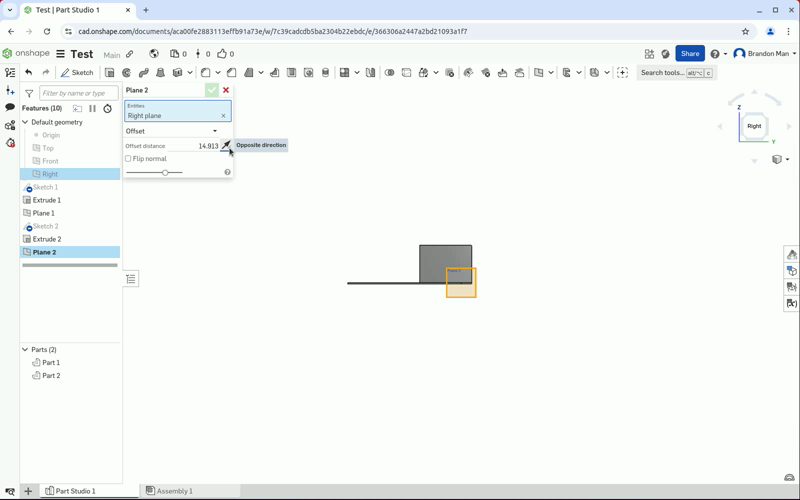
key(enter, 2)
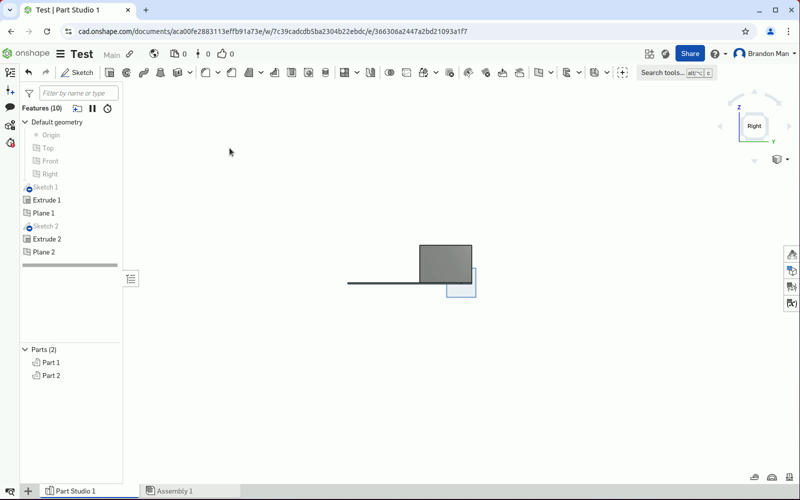
key(shift+s)
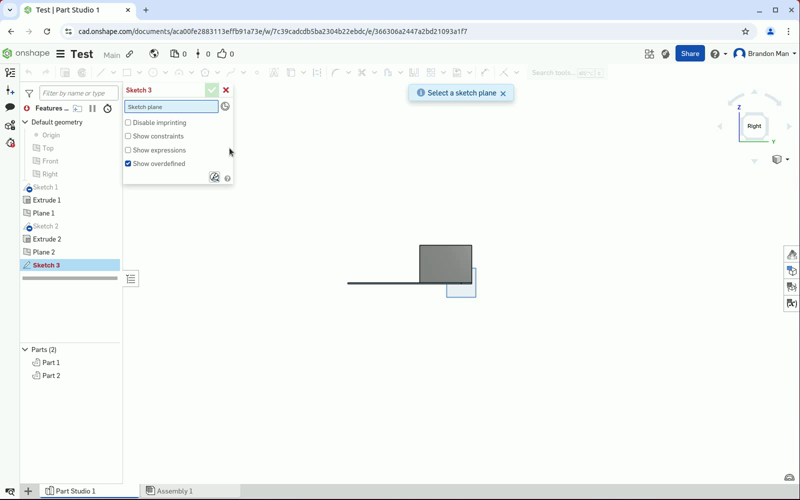
mouse_move(73, 254)
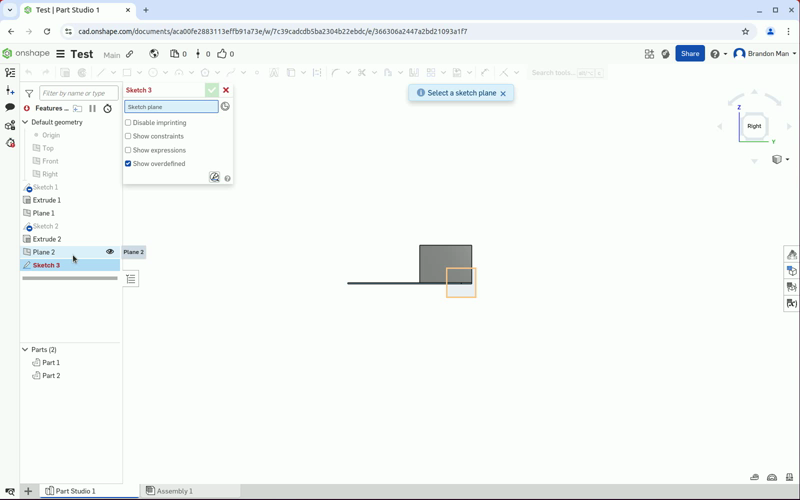
click(73, 254)
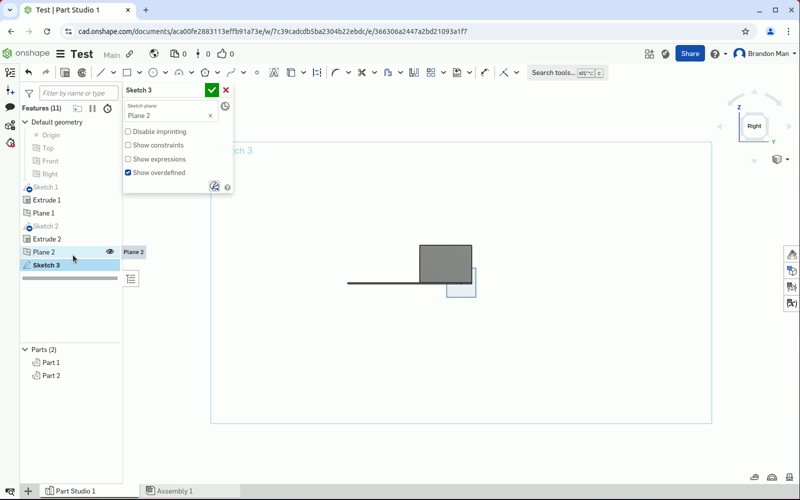
mouse_move(73, 352)
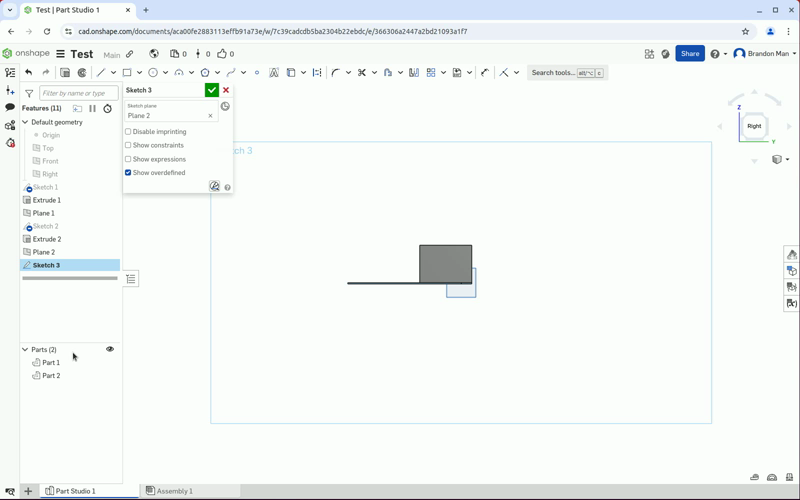
key(y)
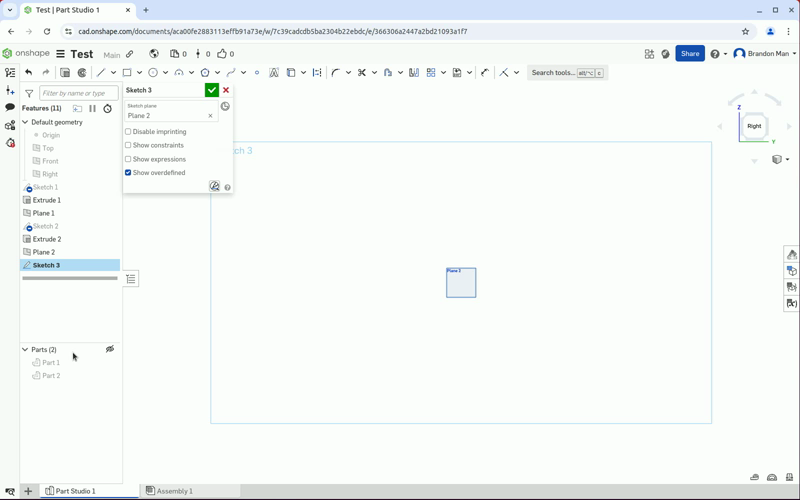
key(l)
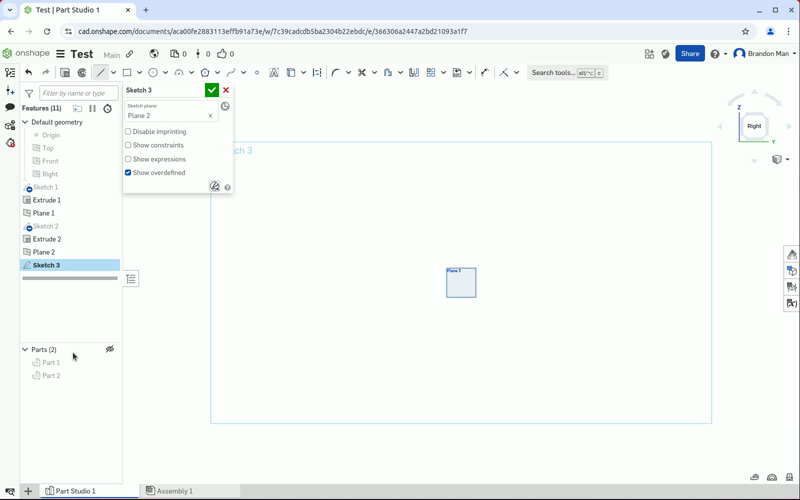
key_down(shift)
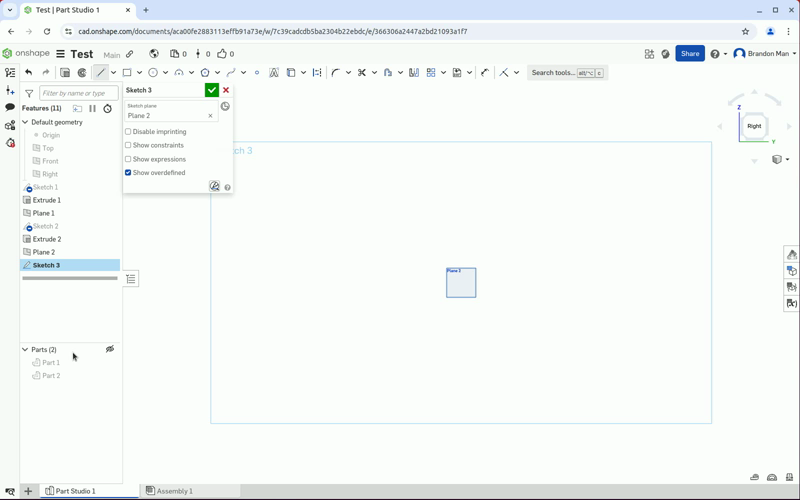
mouse_move(386, 247)
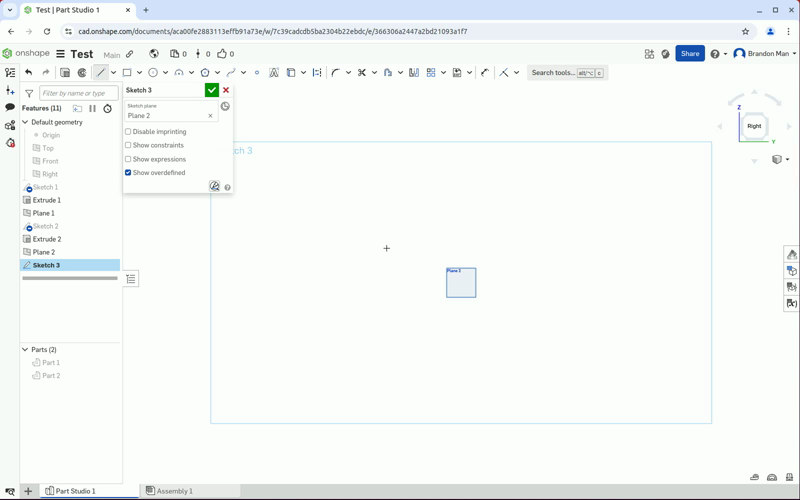
click(386, 247)
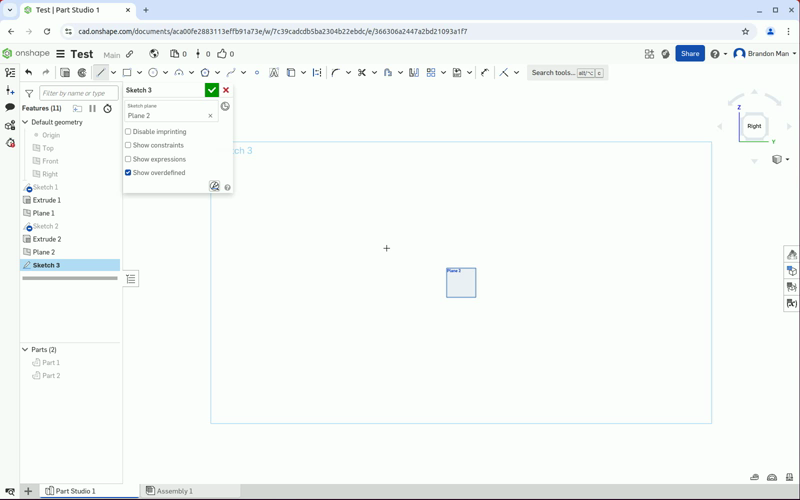
key_up(shift)
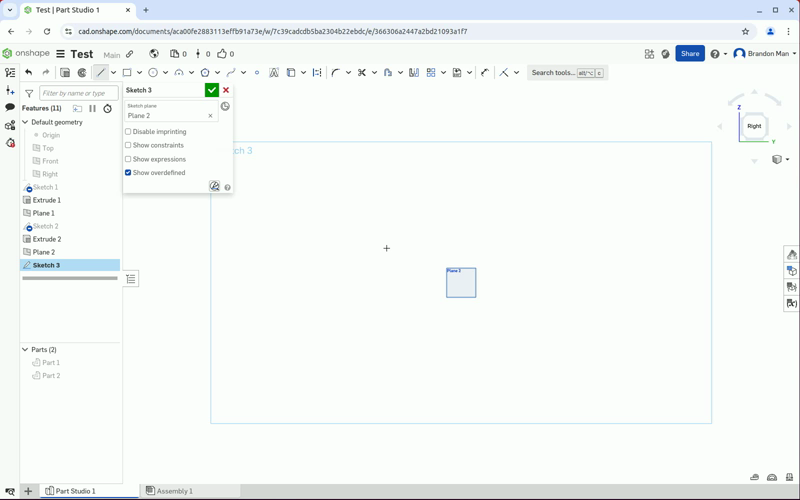
key_down(shift)
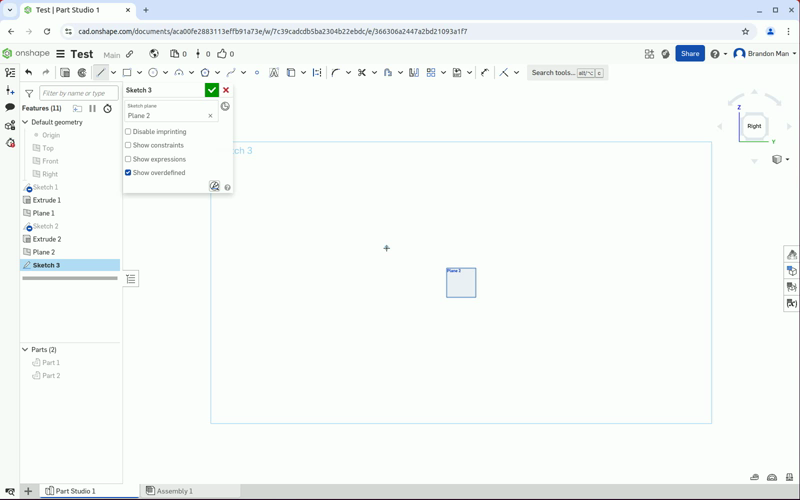
mouse_move(417, 247)
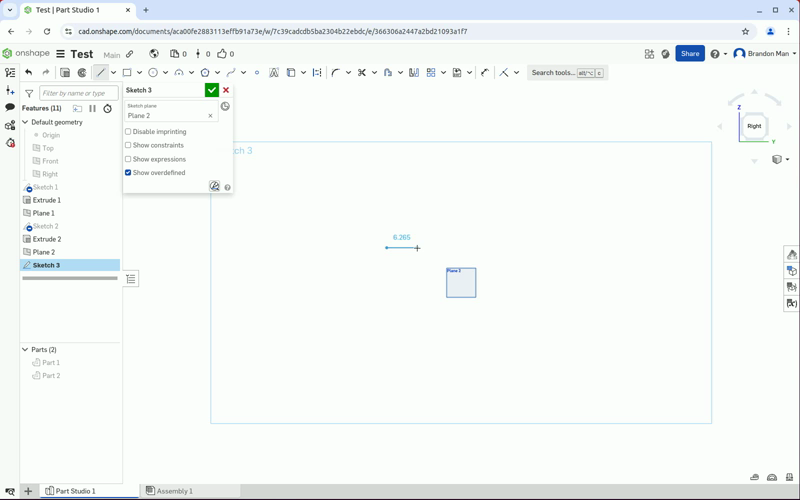
mouse_move(439, 247)
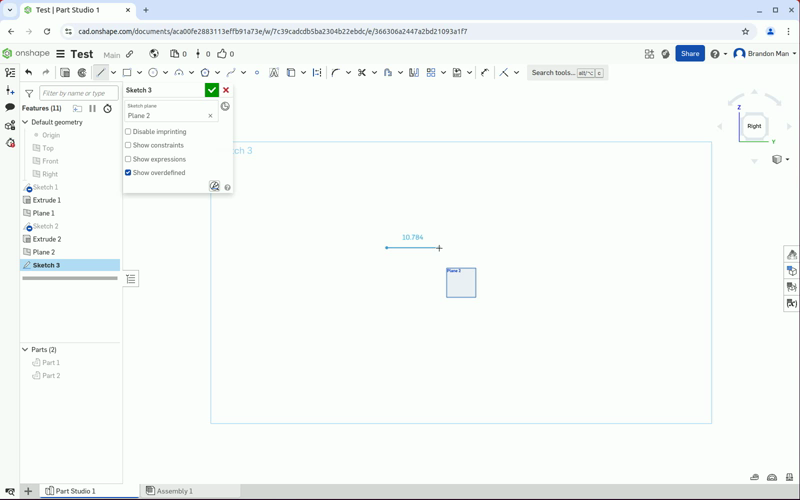
click(439, 247)
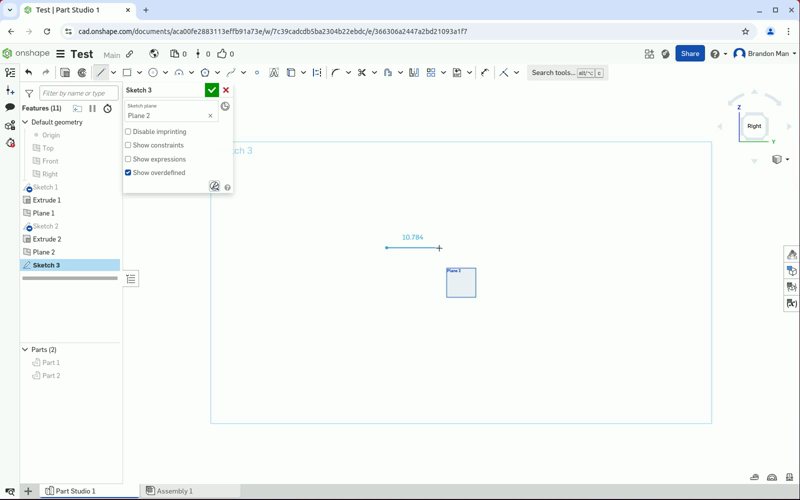
key_up(shift)
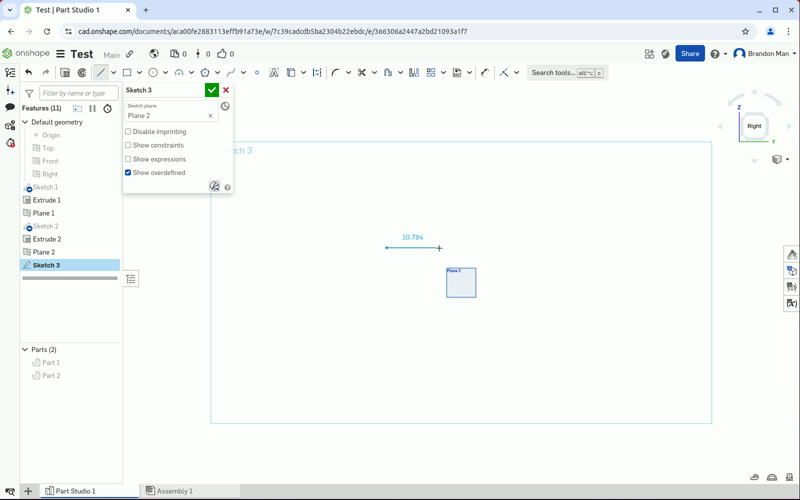
key_down(shift)
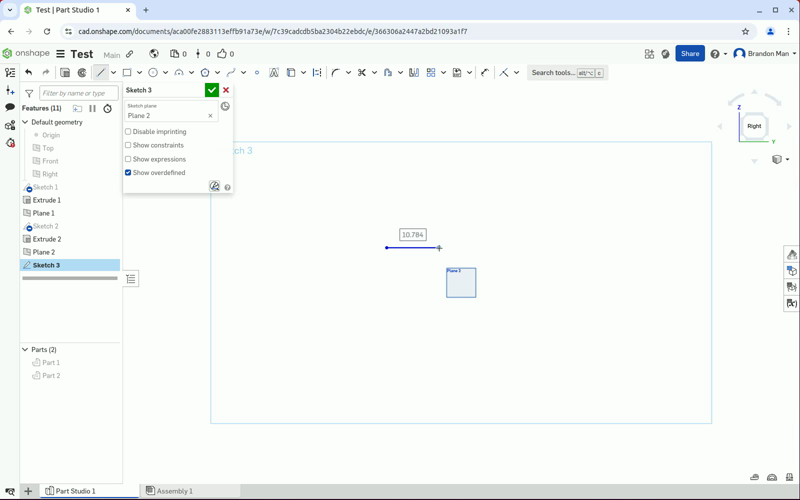
mouse_move(469, 247)
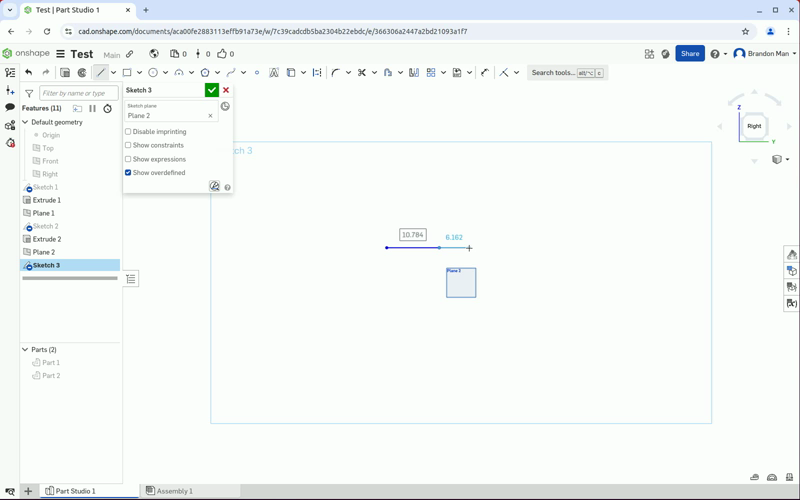
mouse_move(439, 244)
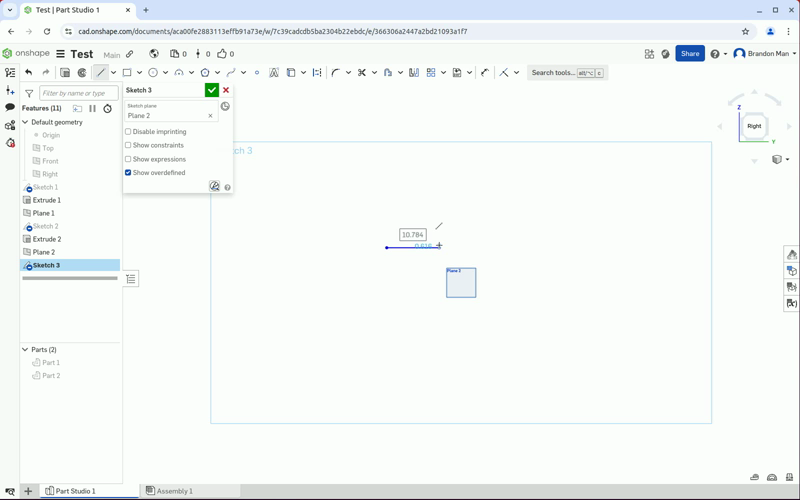
scroll(6)
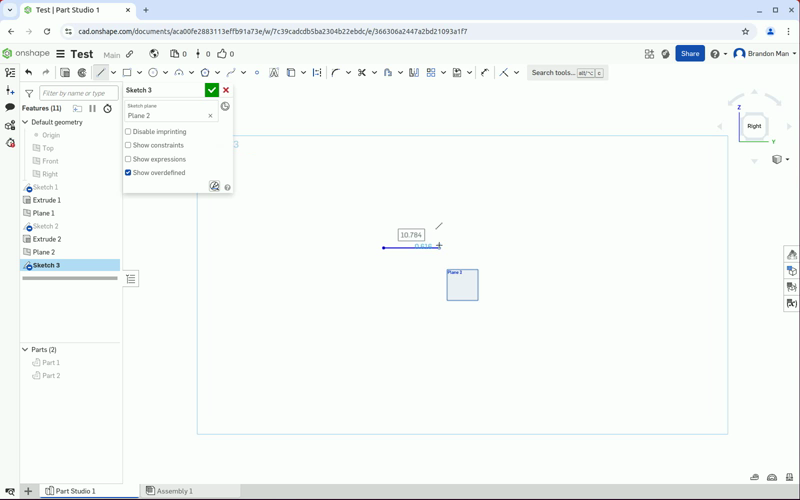
scroll(6)
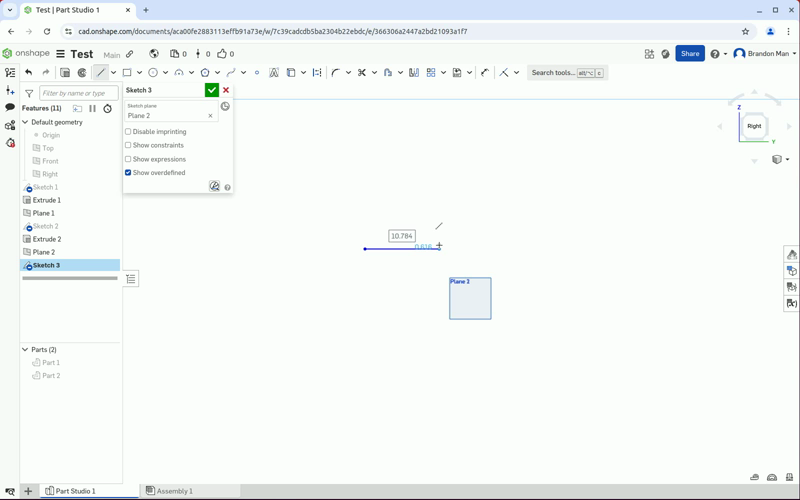
scroll(6)
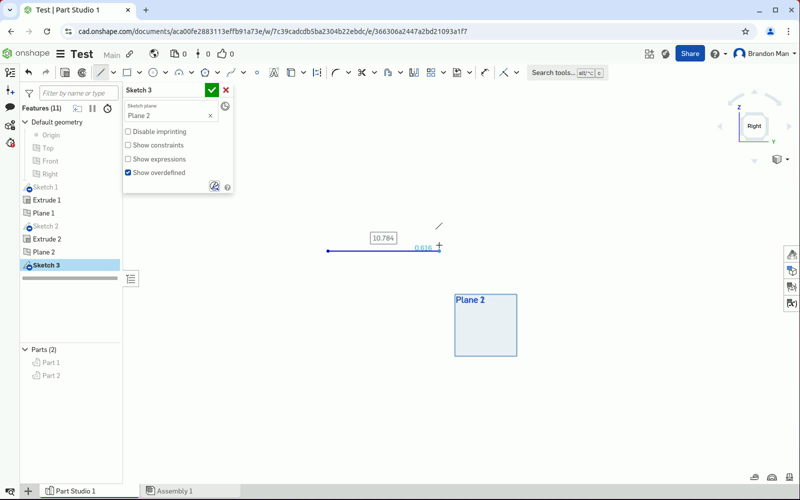
scroll(6)
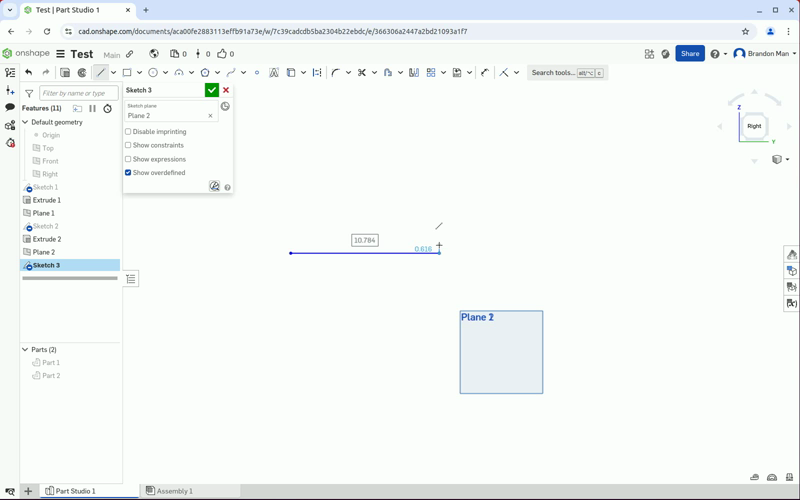
scroll(6)
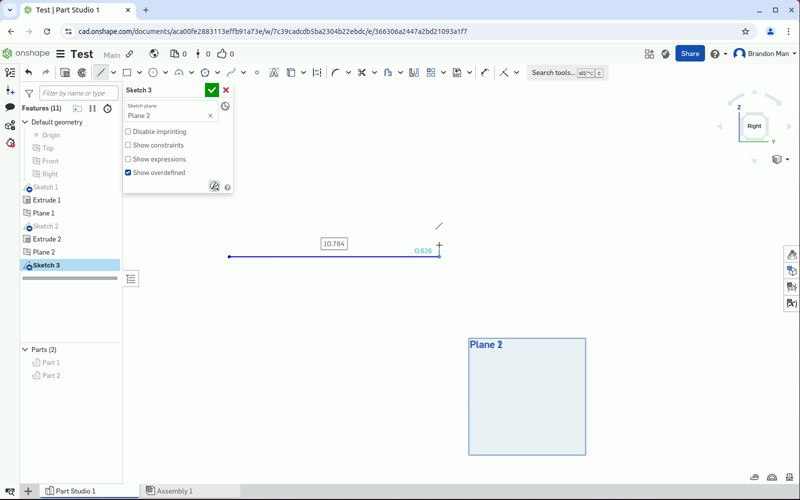
scroll(6)
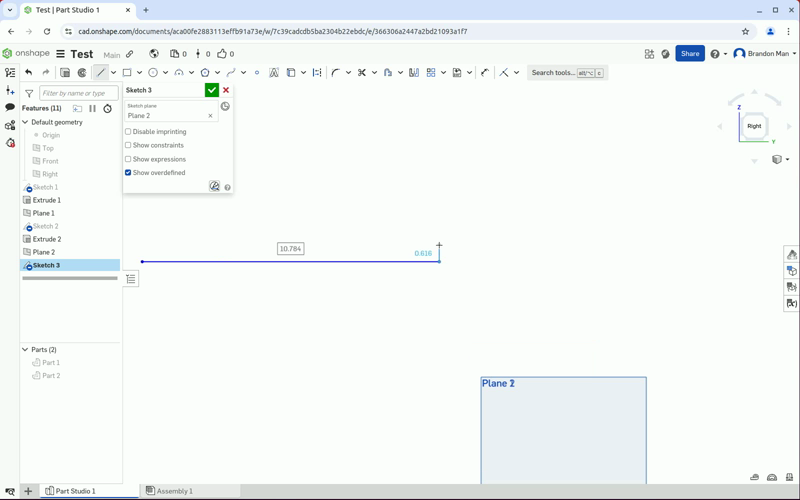
scroll(6)
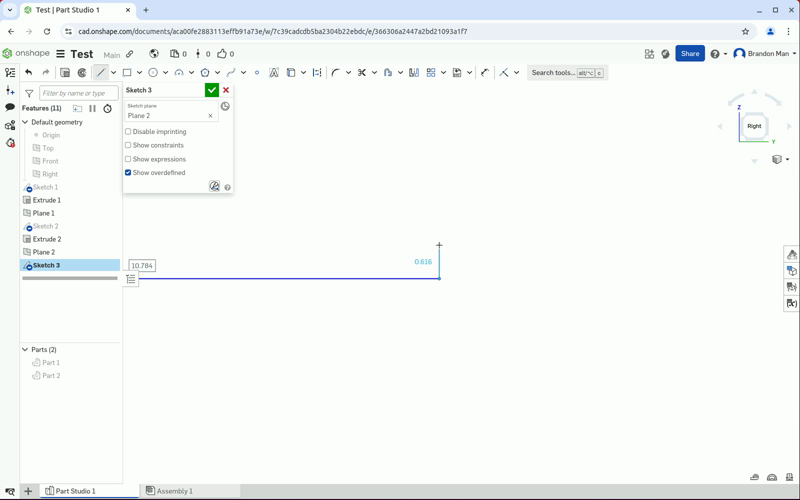
click(439, 244)
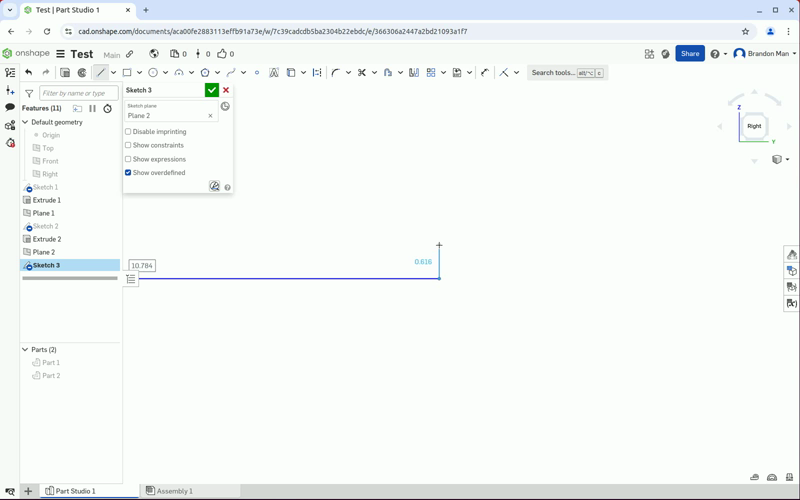
scroll(-6)
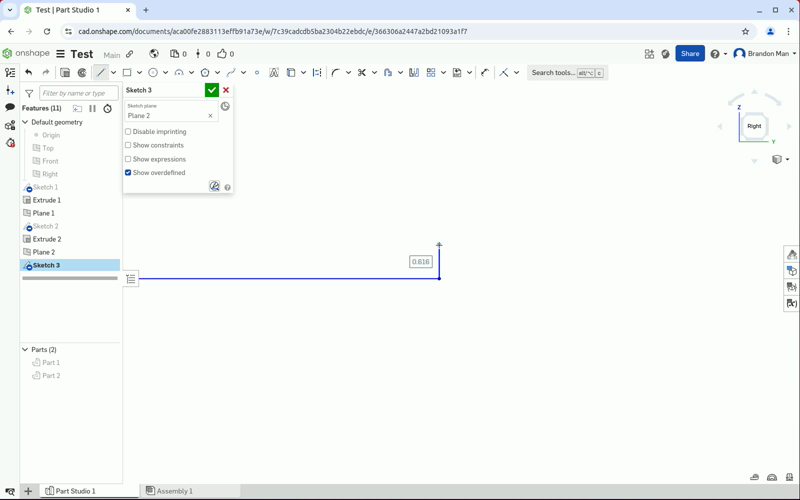
scroll(-6)
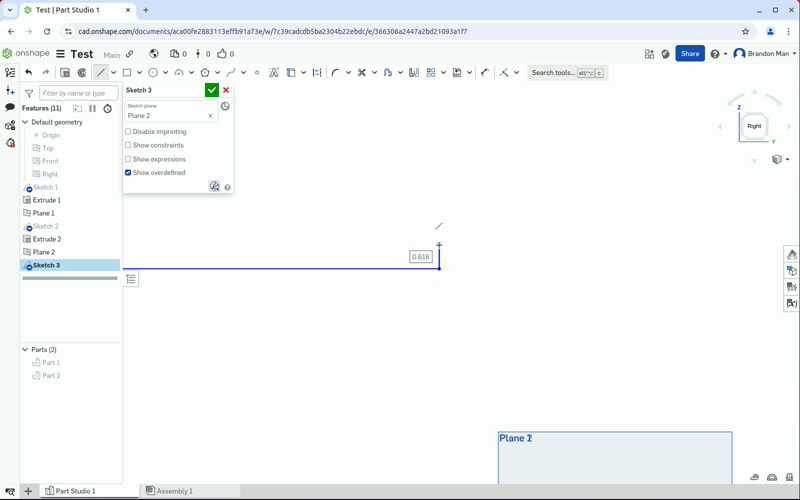
scroll(-6)
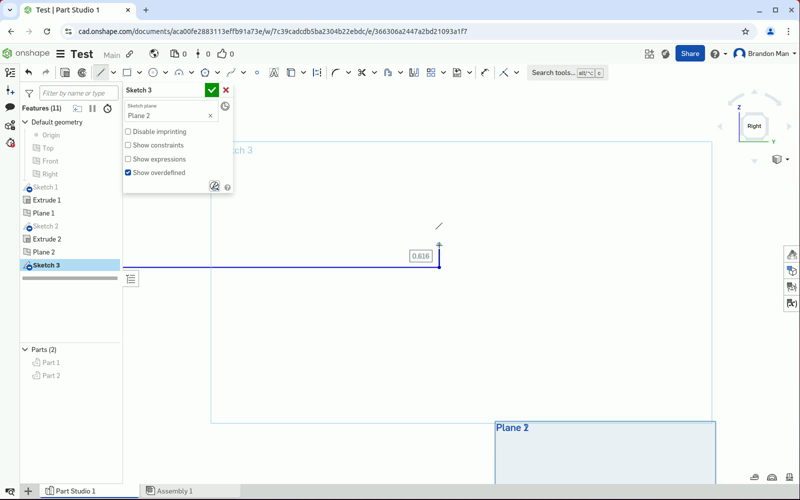
scroll(-6)
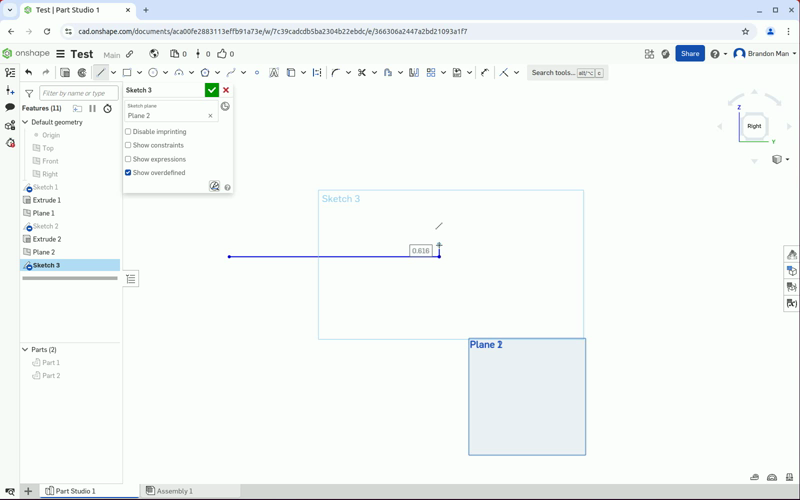
scroll(-6)
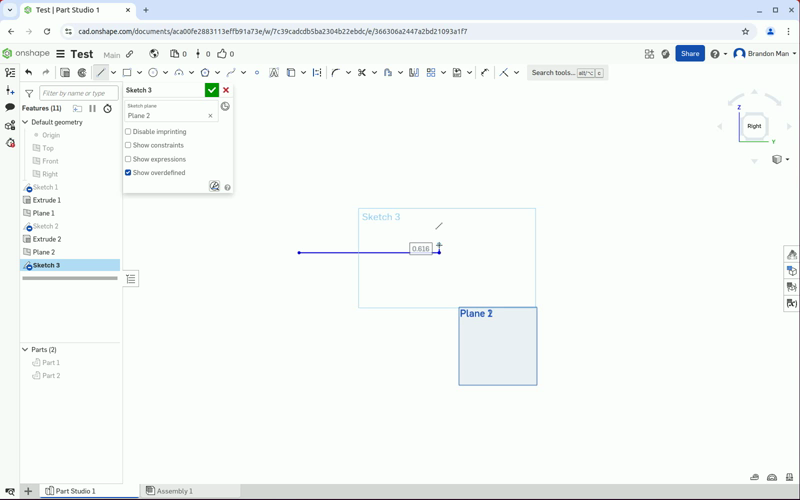
scroll(-6)
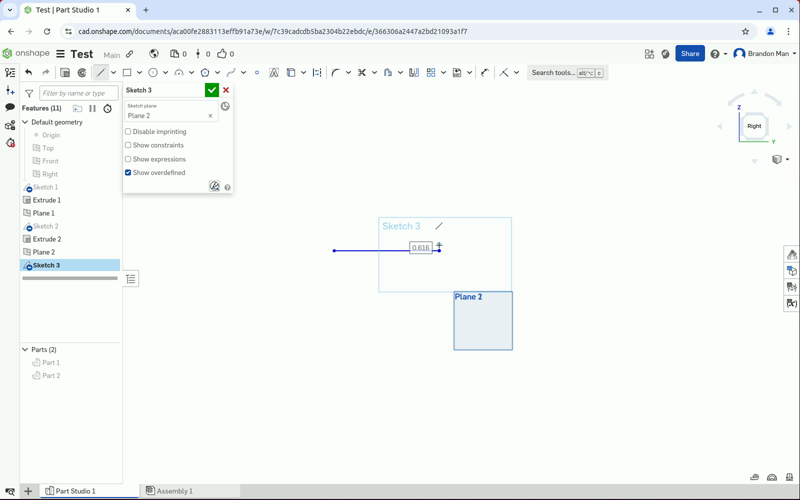
scroll(-6)
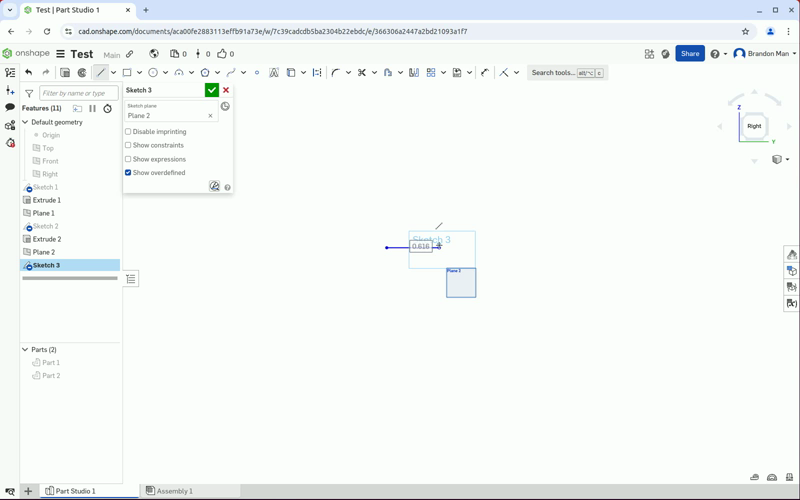
key_up(shift)
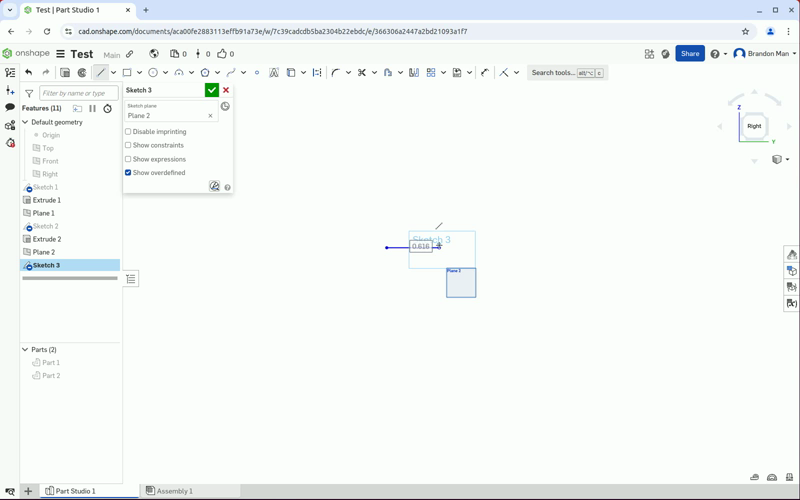
key_down(shift)
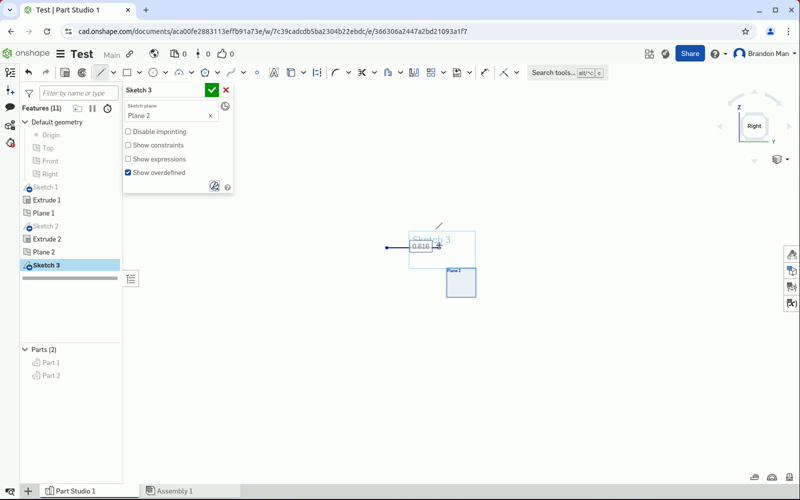
mouse_move(469, 244)
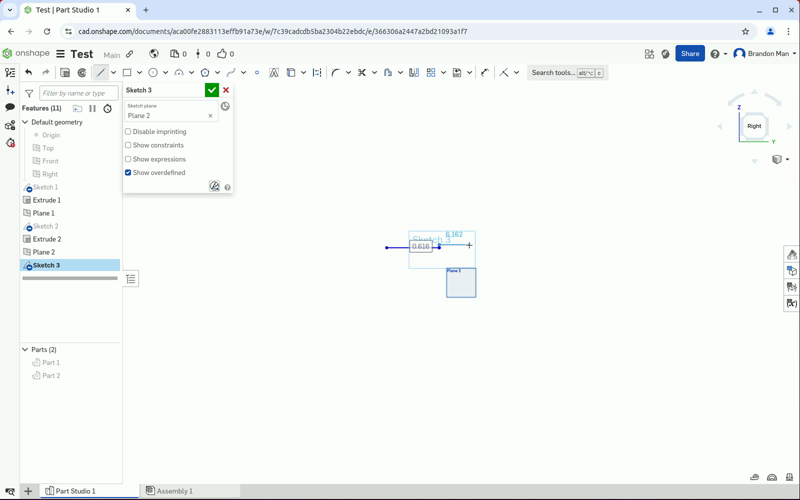
mouse_move(386, 244)
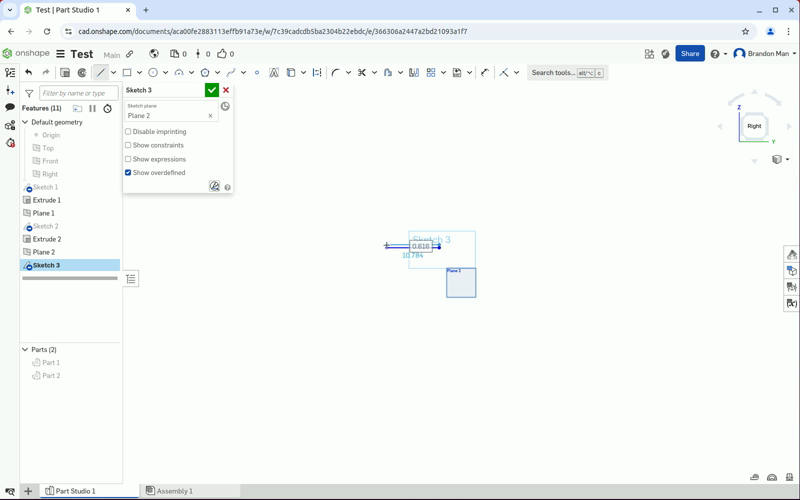
scroll(6)
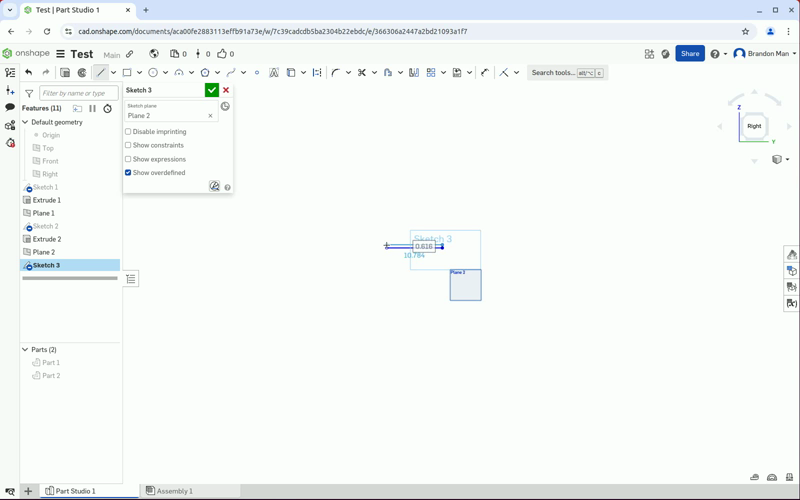
scroll(6)
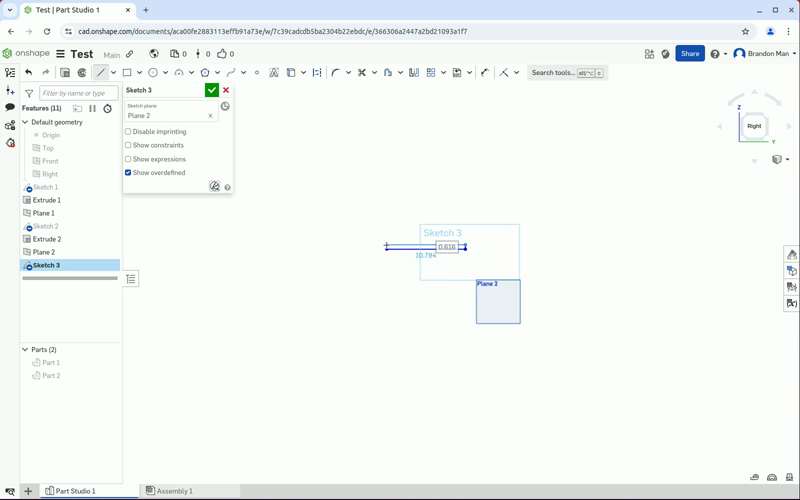
scroll(6)
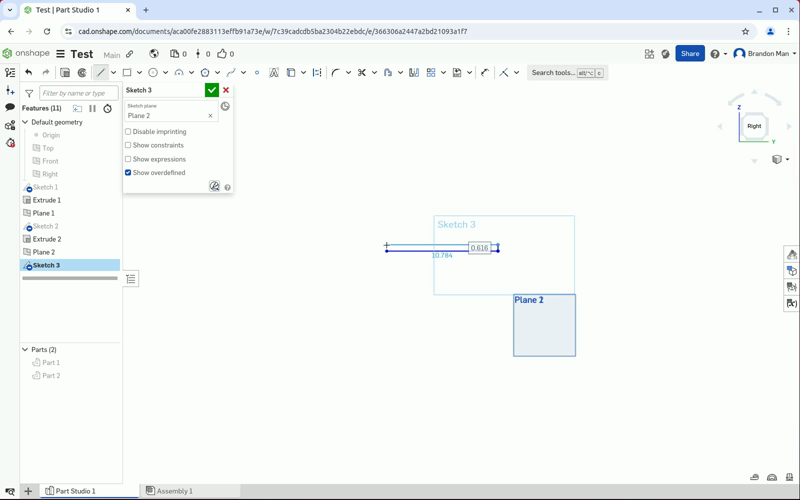
scroll(6)
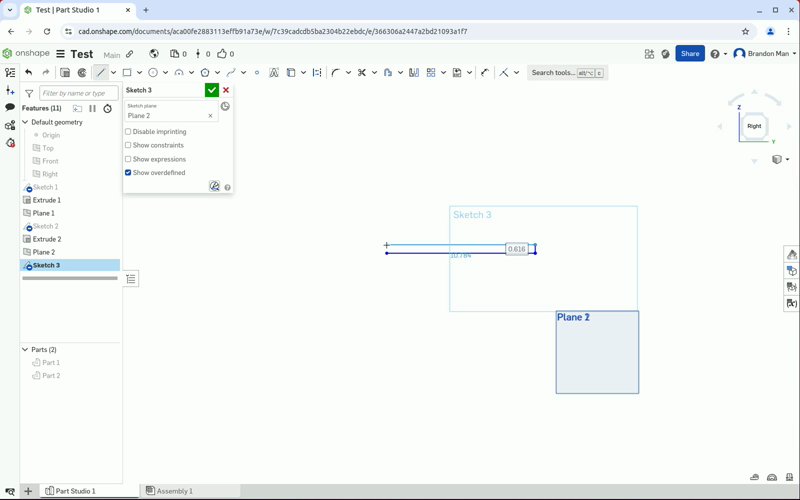
scroll(6)
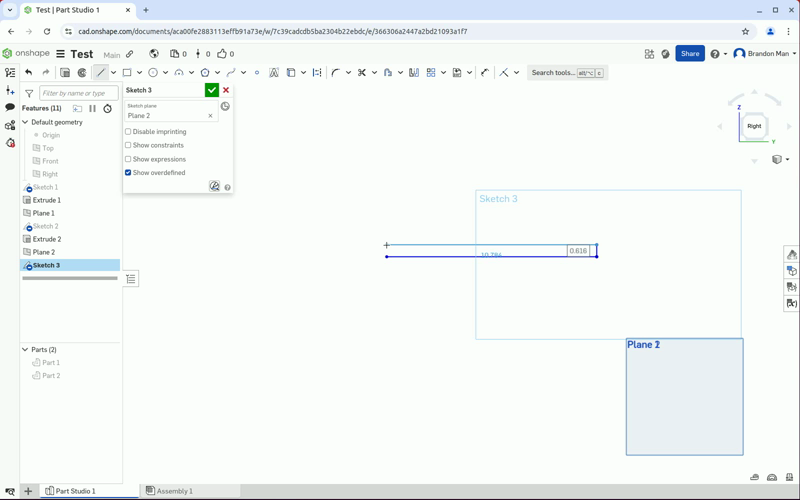
scroll(6)
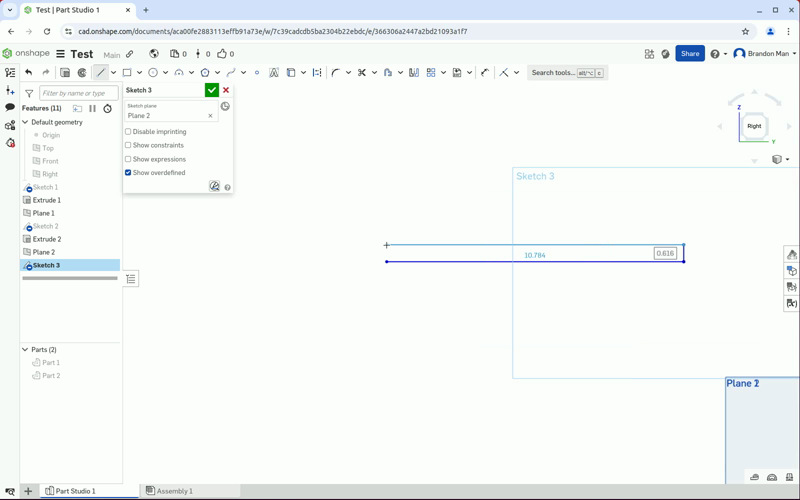
scroll(6)
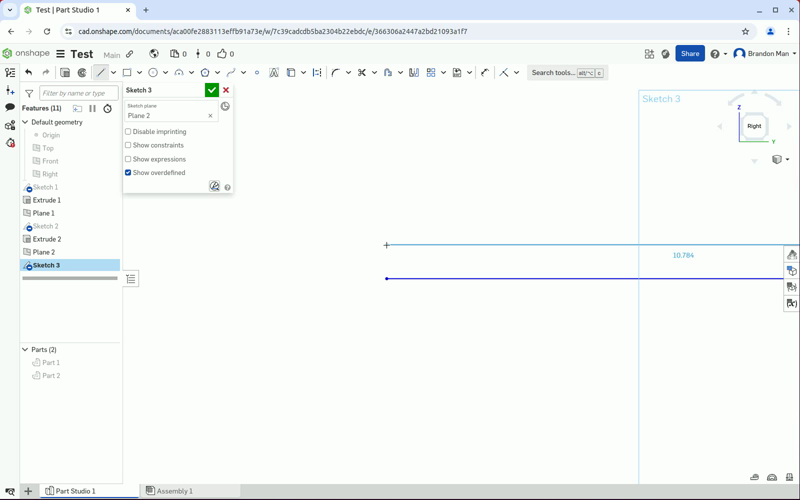
click(386, 244)
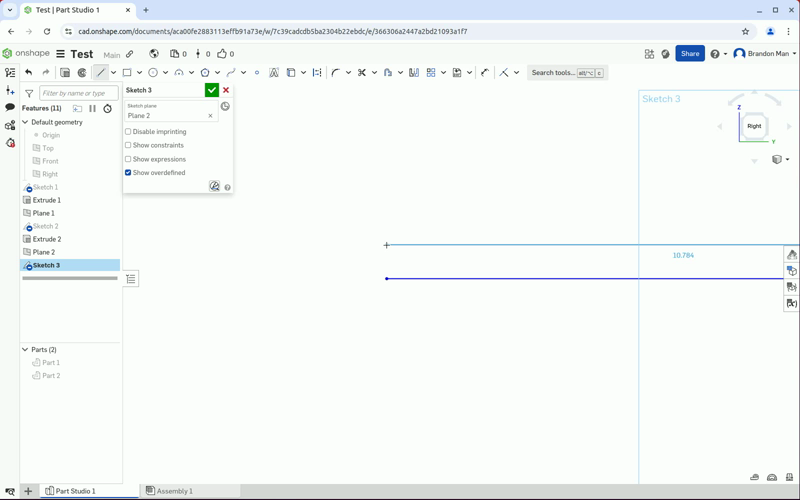
scroll(-6)
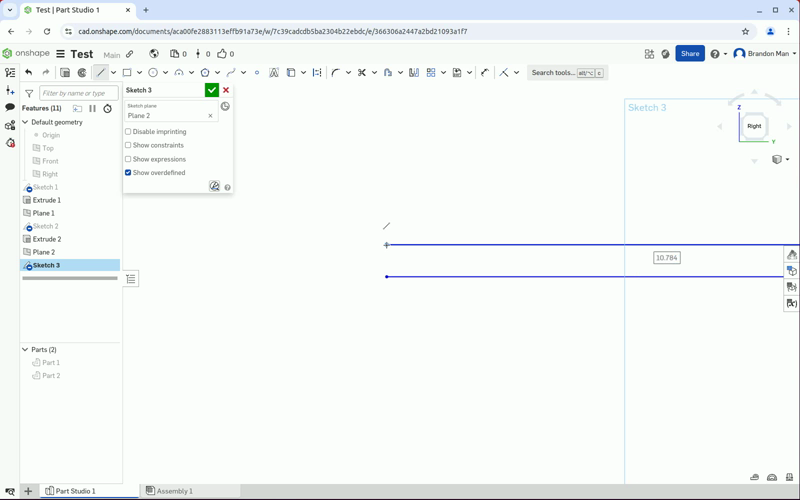
scroll(-6)
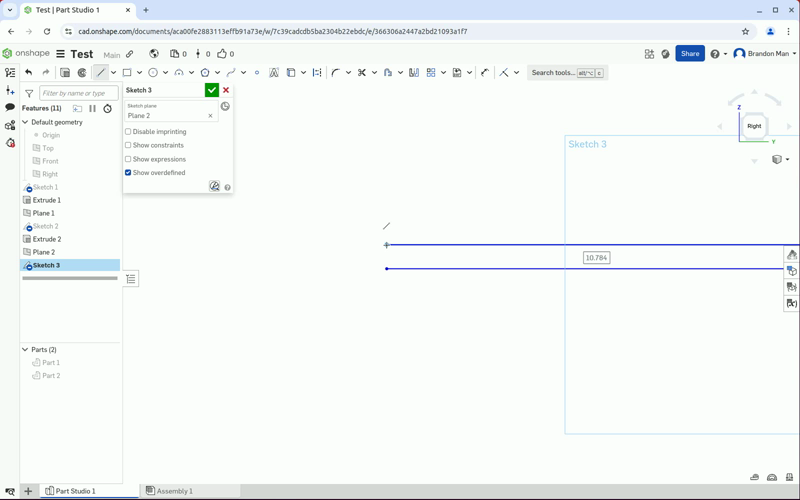
scroll(-6)
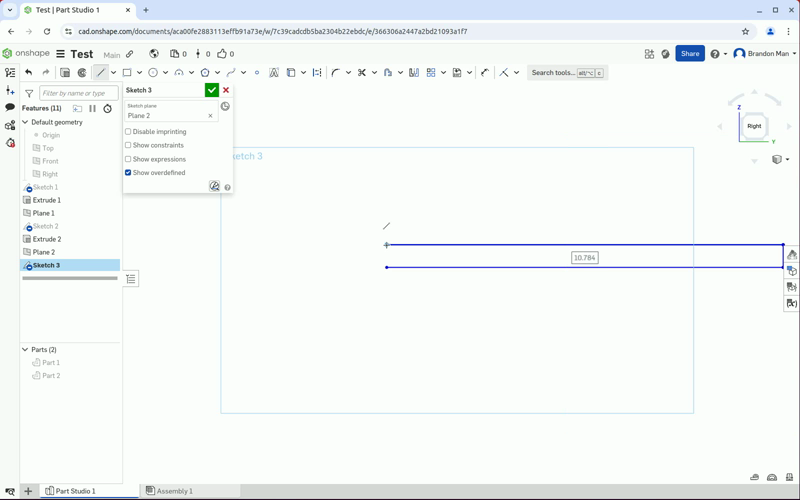
scroll(-6)
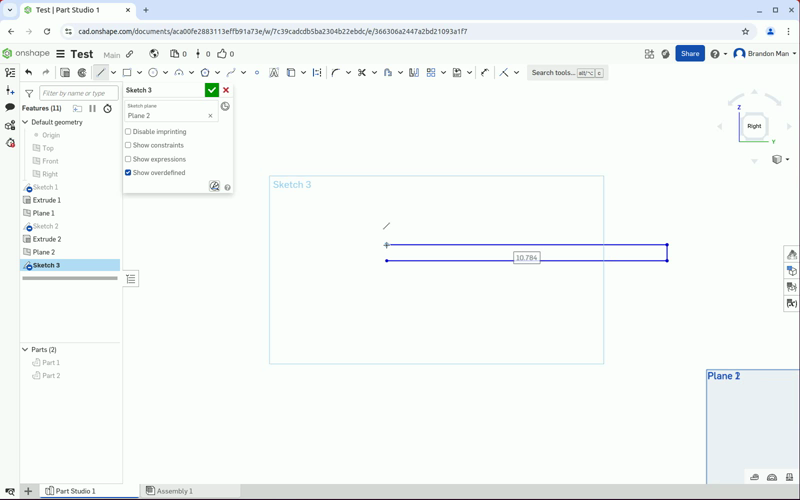
scroll(-6)
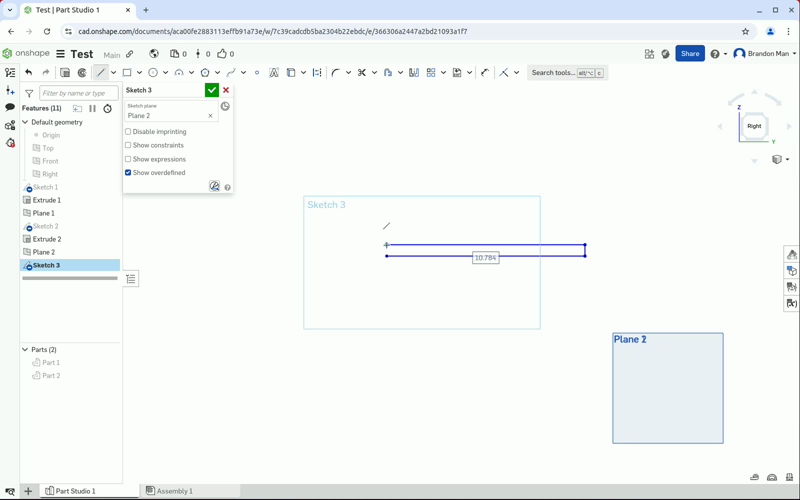
scroll(-6)
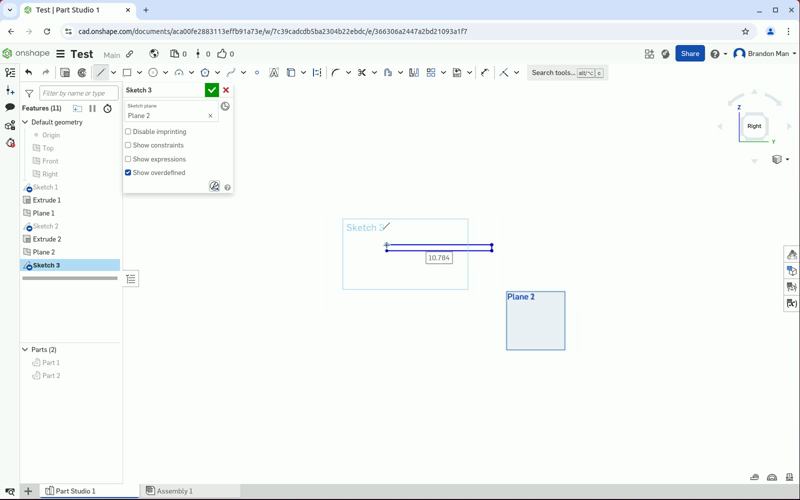
scroll(-6)
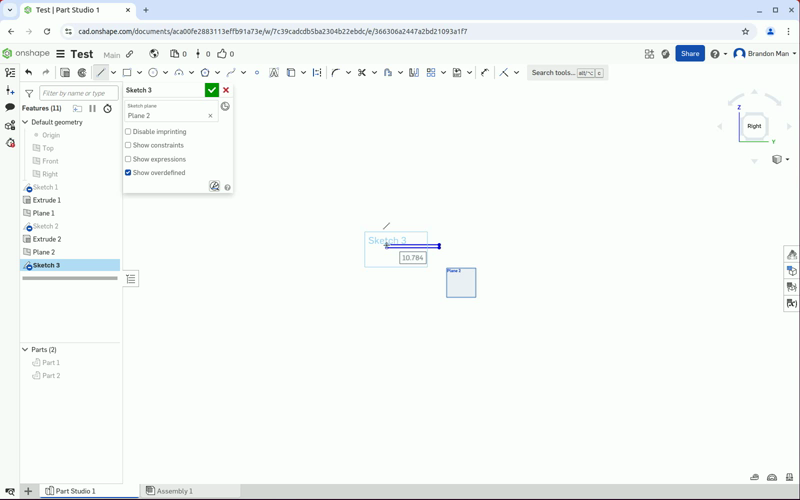
key_up(shift)
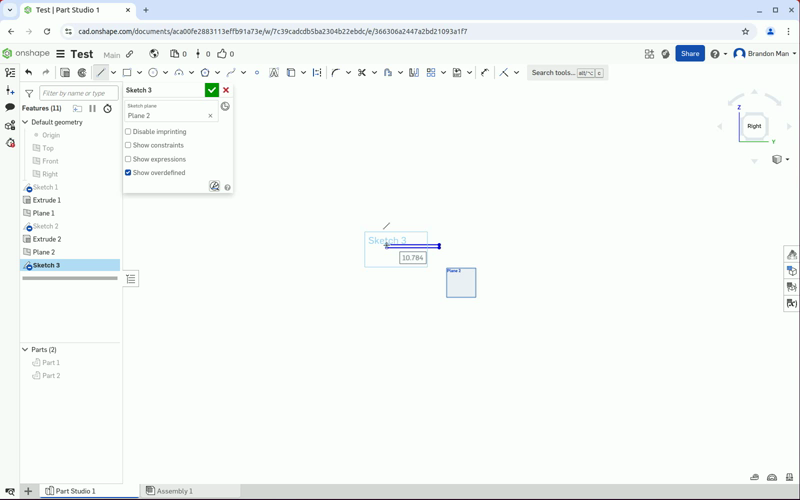
mouse_move(417, 244)
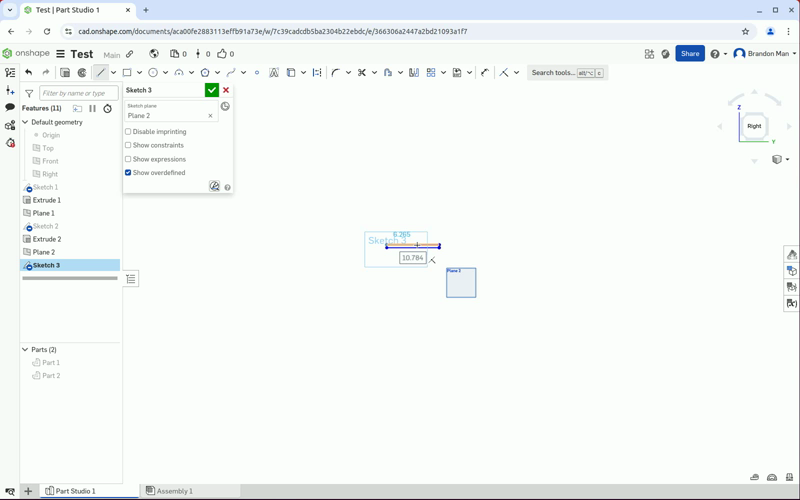
key_down(shift)
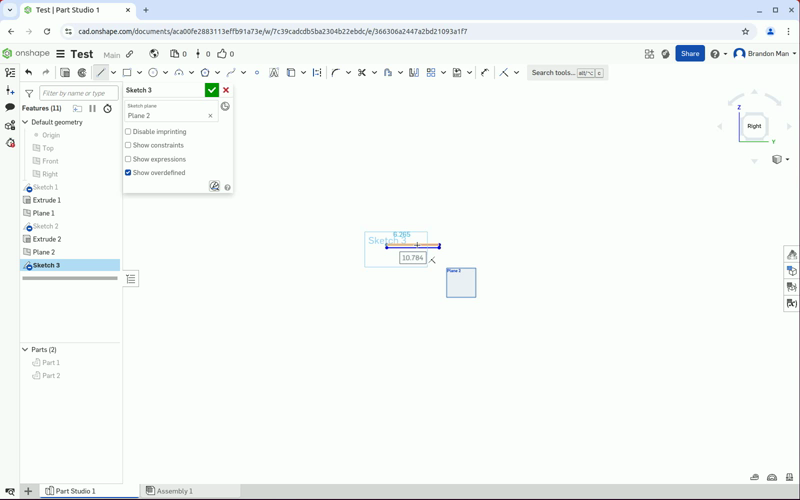
mouse_move(386, 247)
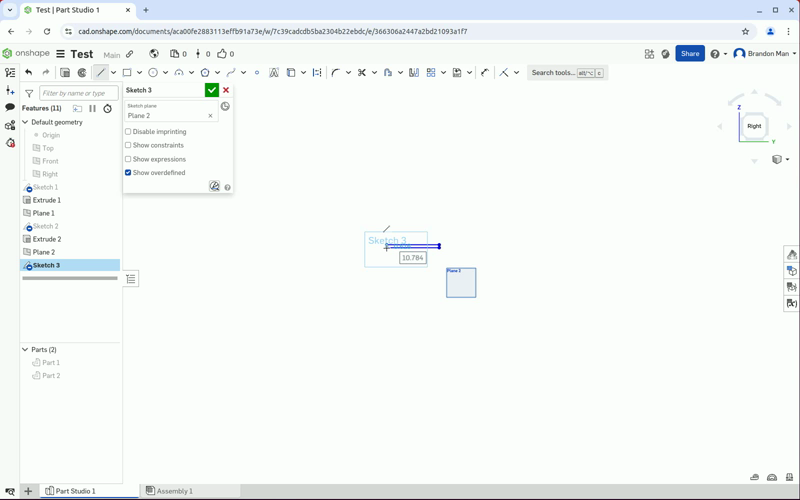
scroll(6)
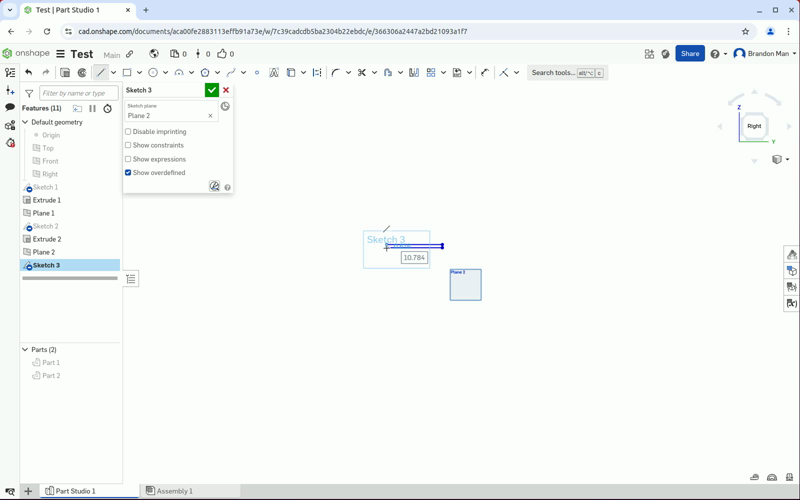
scroll(6)
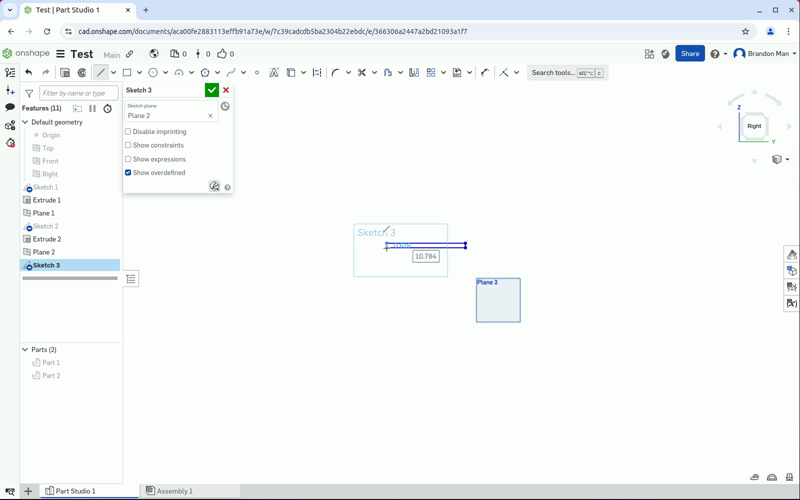
scroll(6)
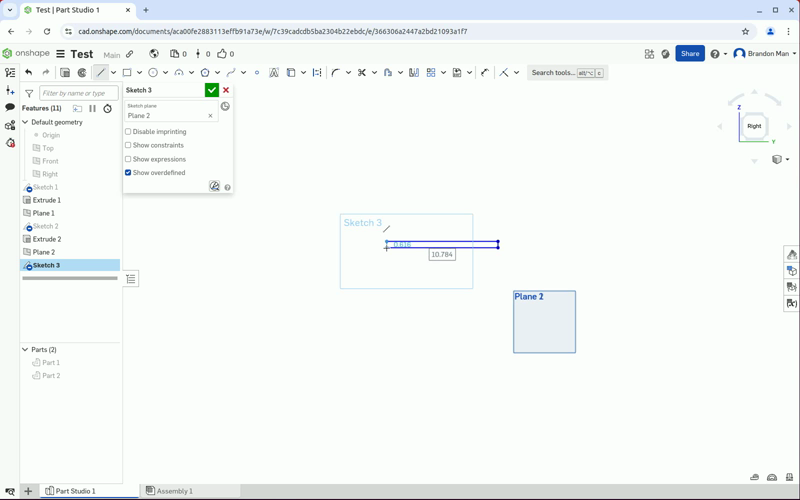
scroll(6)
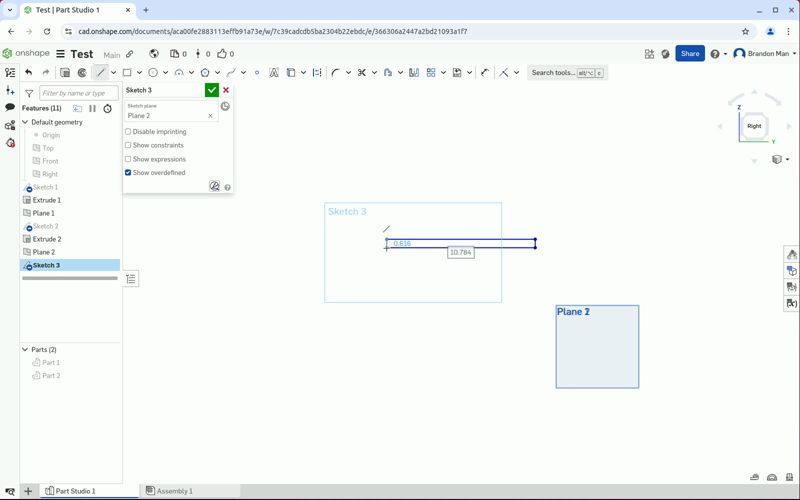
scroll(6)
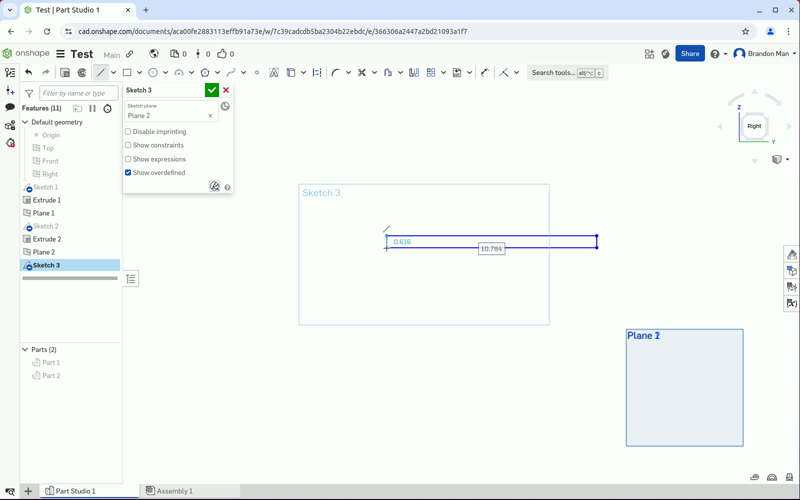
scroll(6)
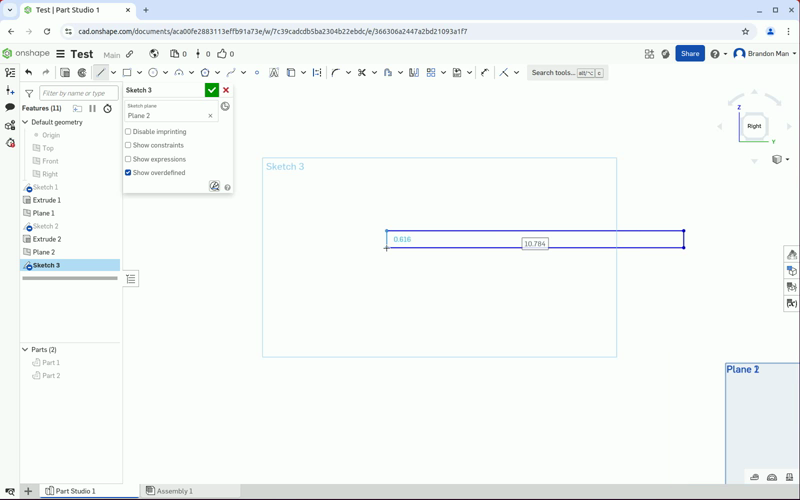
scroll(6)
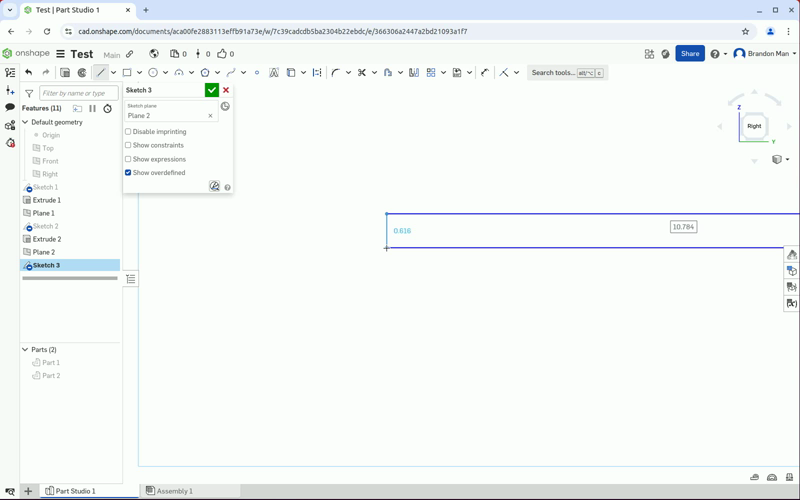
key_up(shift)
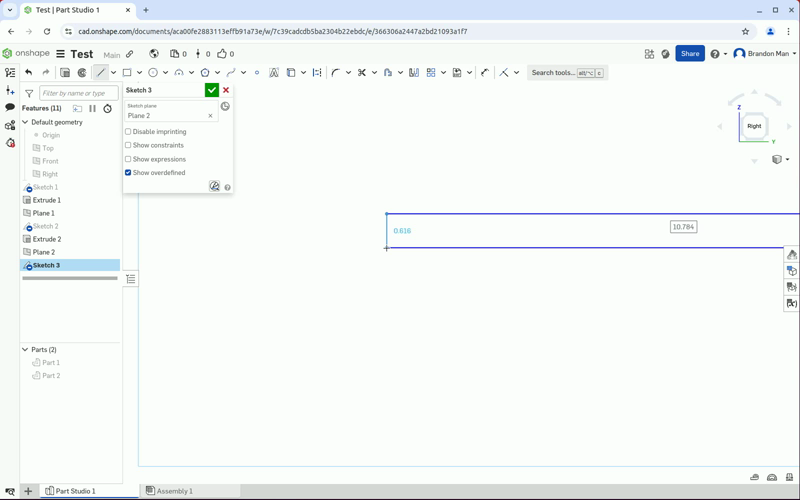
click(386, 247)
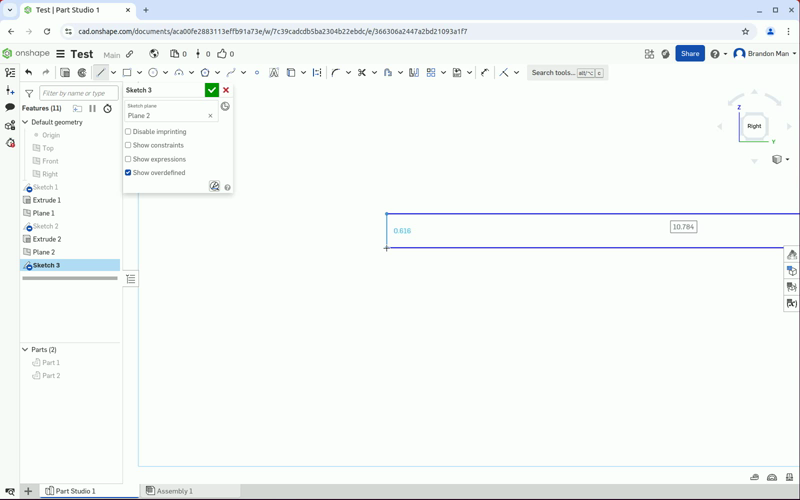
scroll(-6)
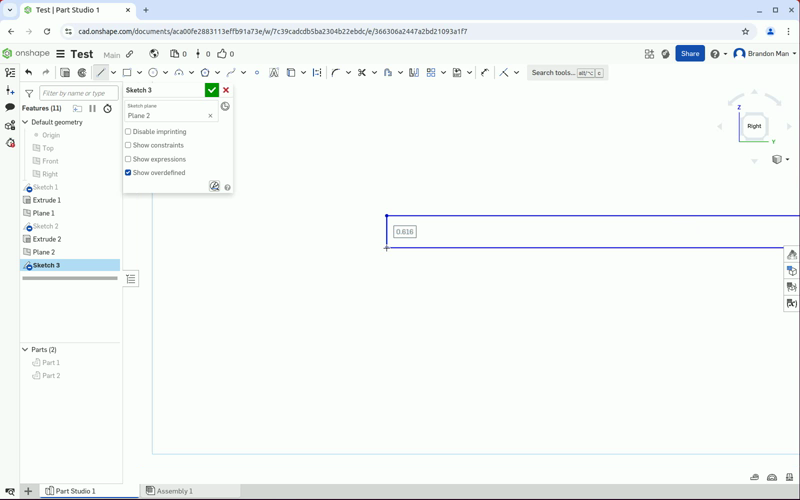
scroll(-6)
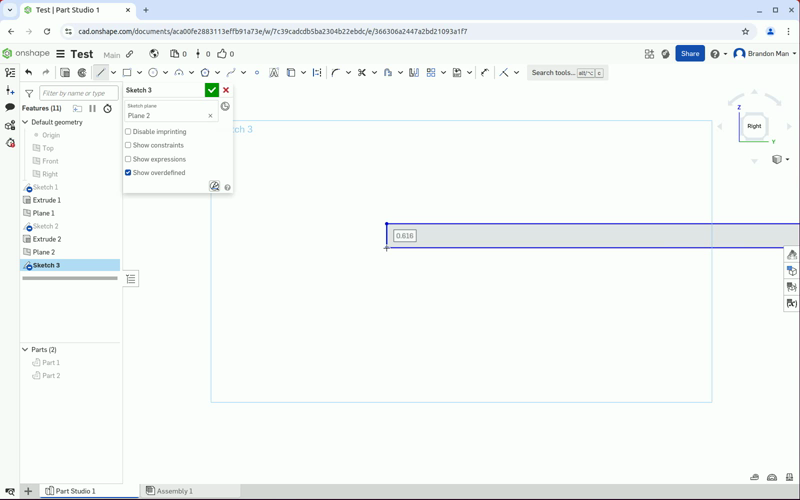
scroll(-6)
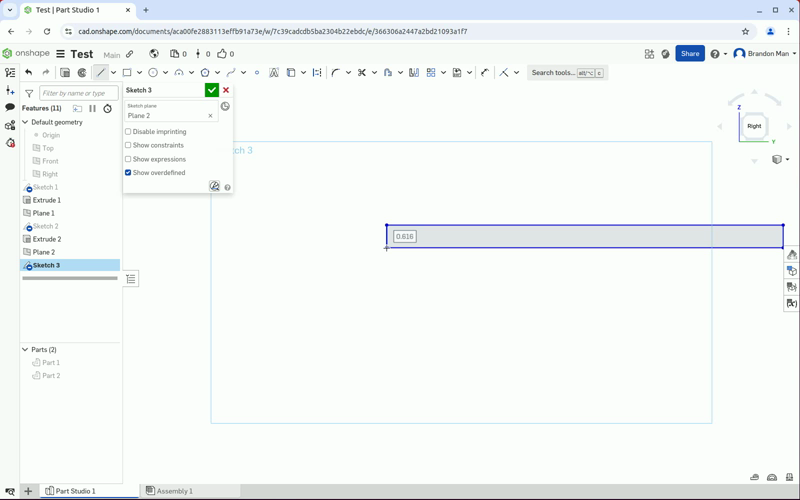
scroll(-6)
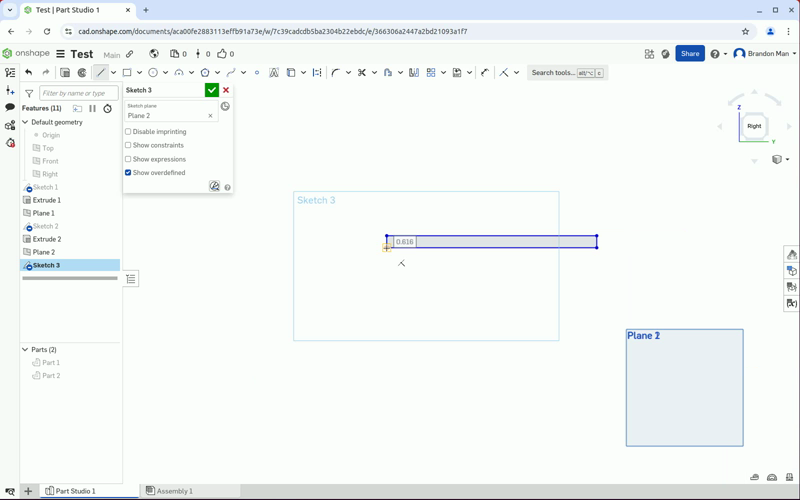
scroll(-6)
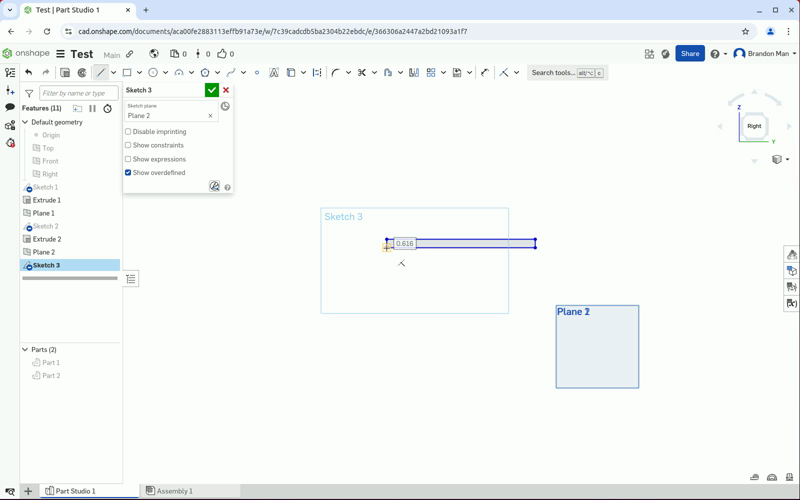
scroll(-6)
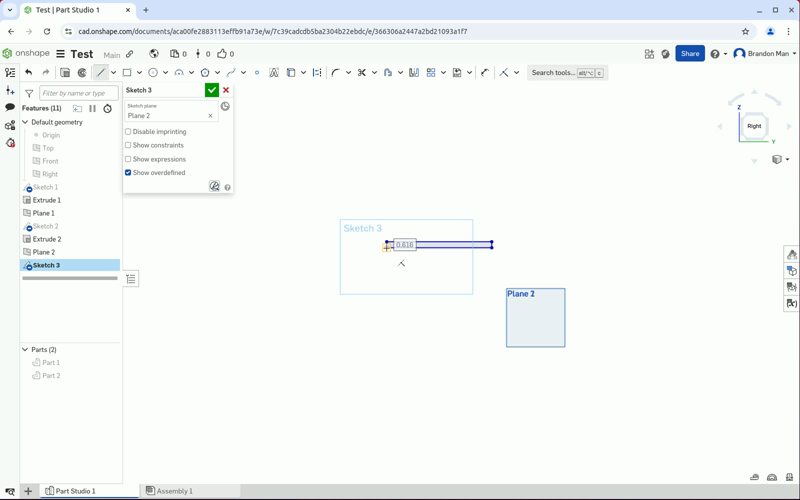
scroll(-6)
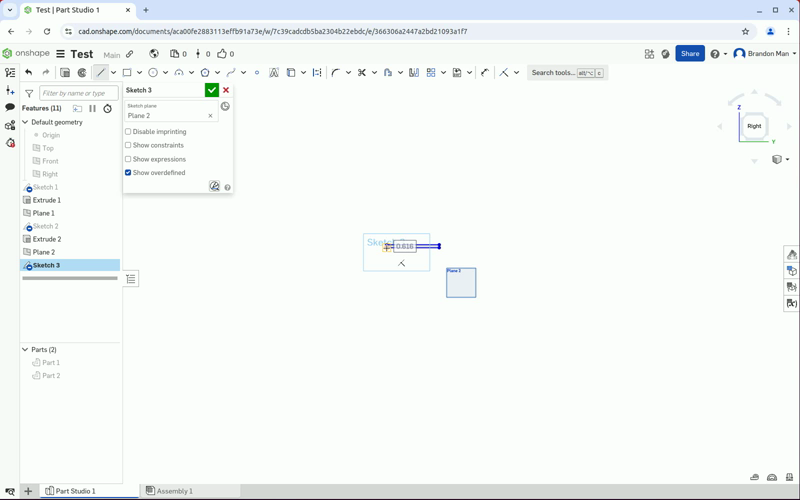
key(esc)
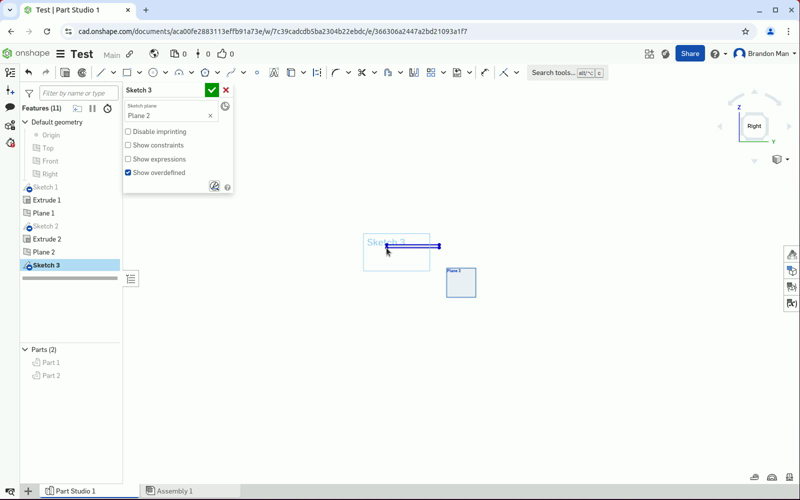
mouse_move(412, 247)
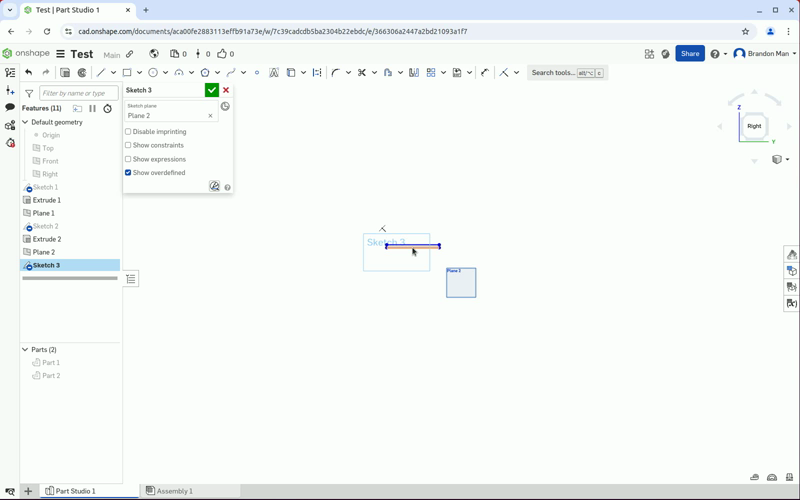
scroll(6)
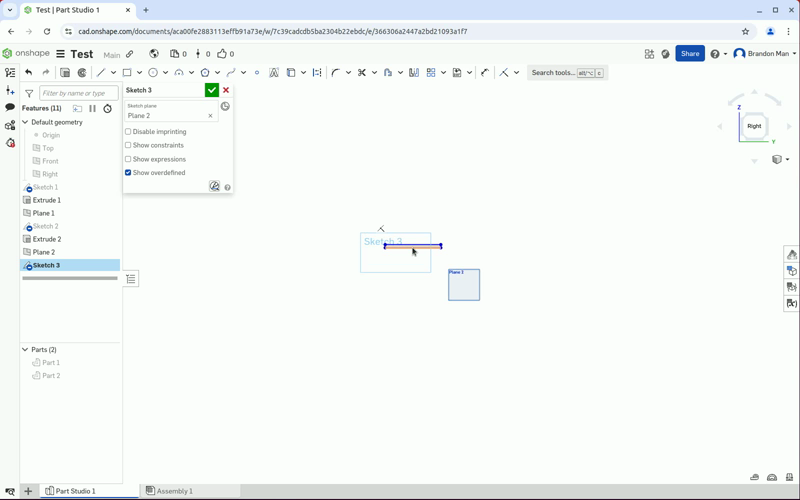
scroll(6)
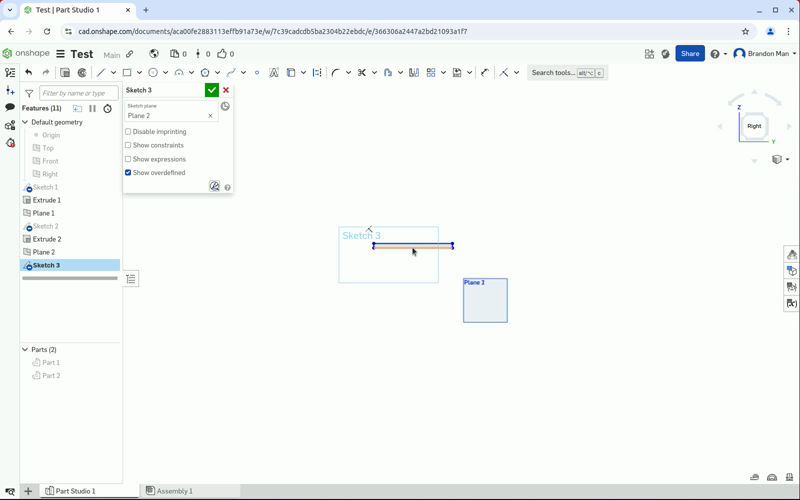
scroll(6)
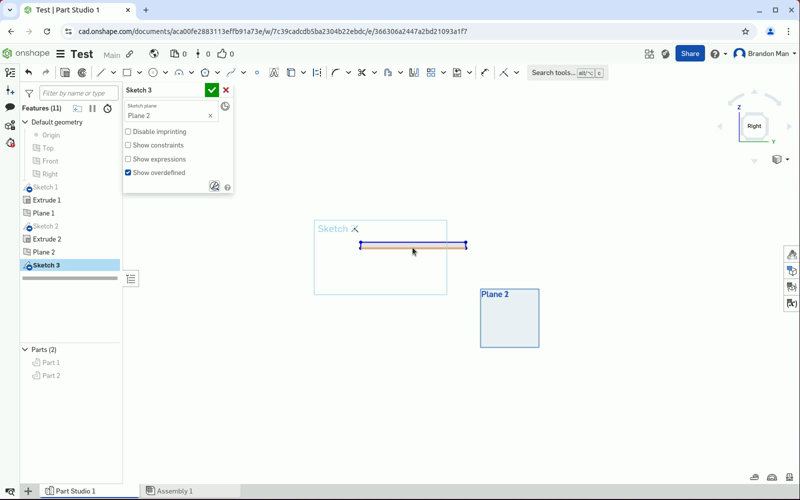
scroll(6)
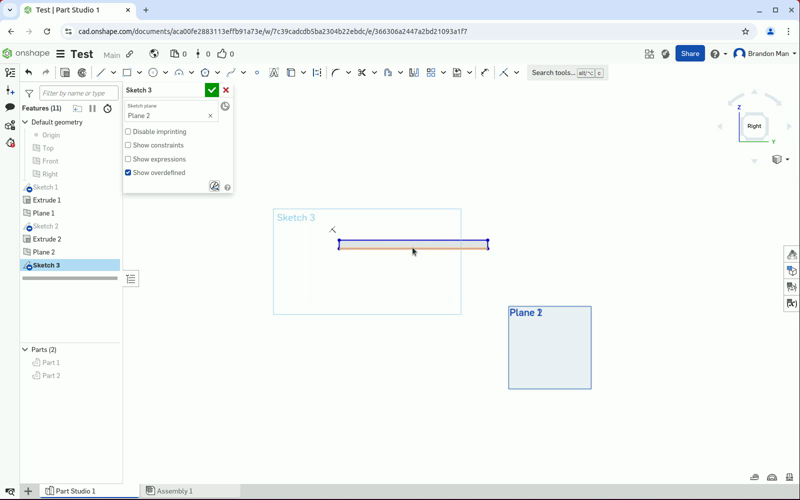
scroll(6)
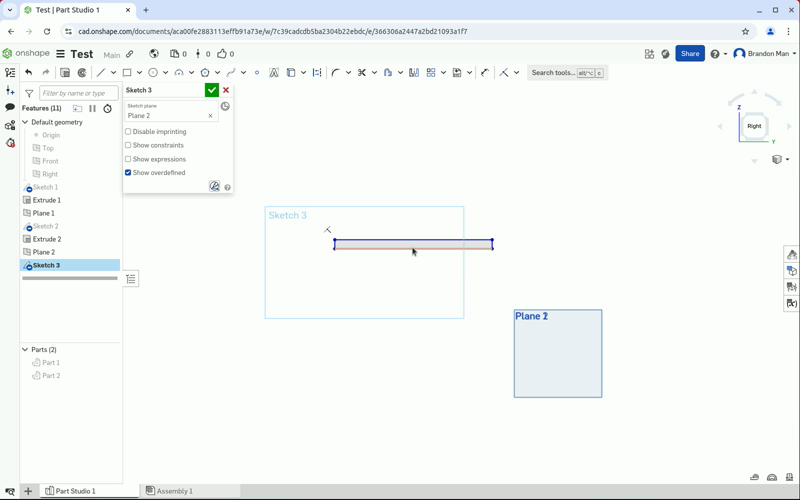
scroll(6)
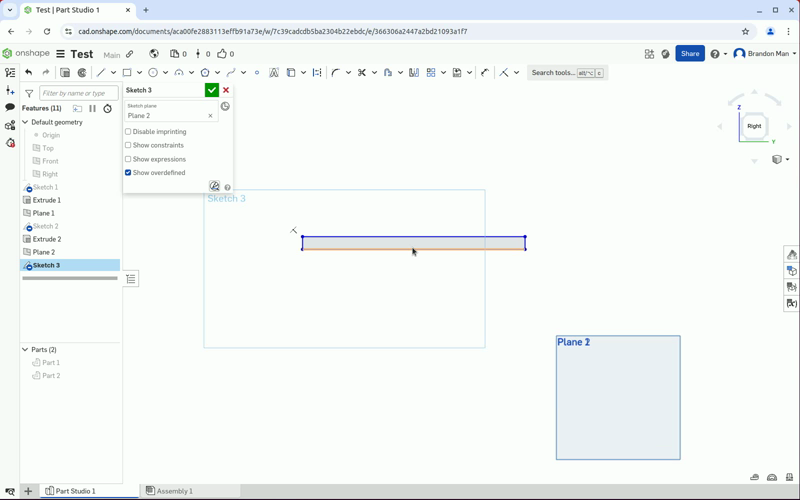
scroll(6)
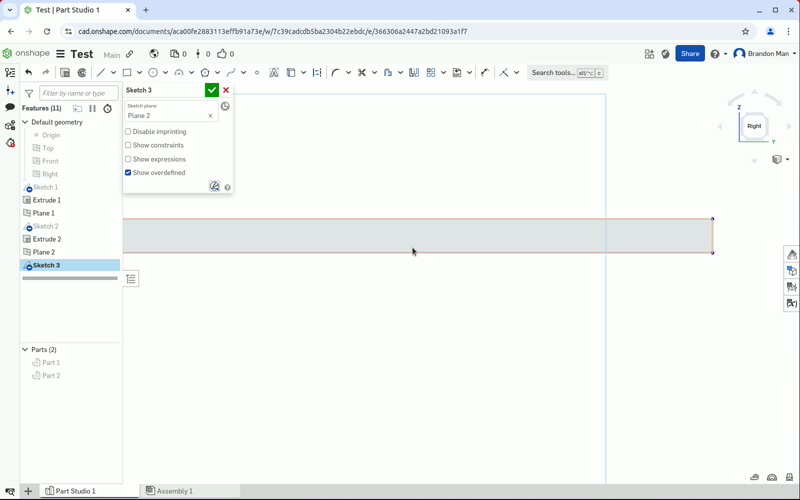
click(412, 247)
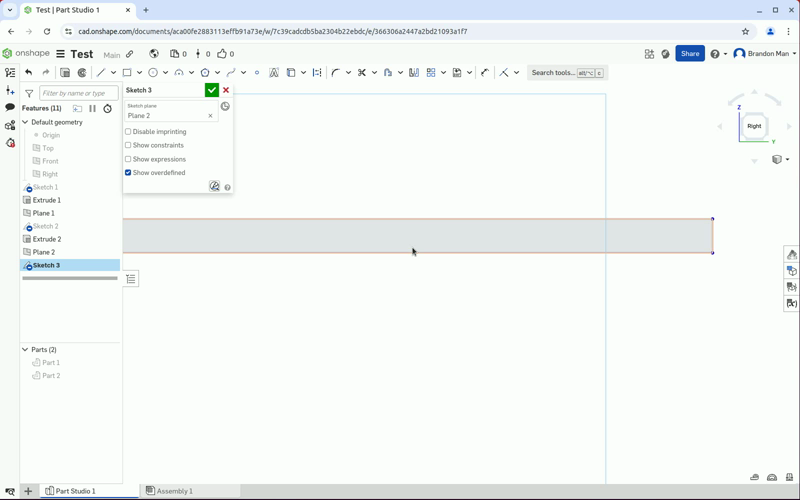
scroll(-6)
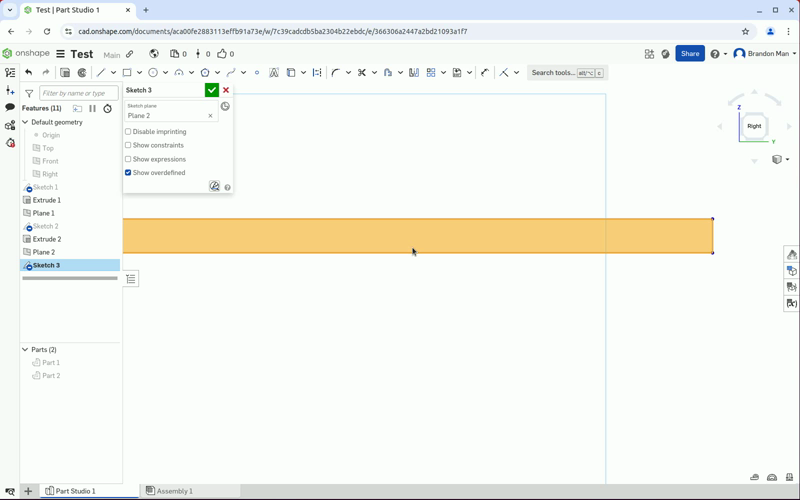
scroll(-6)
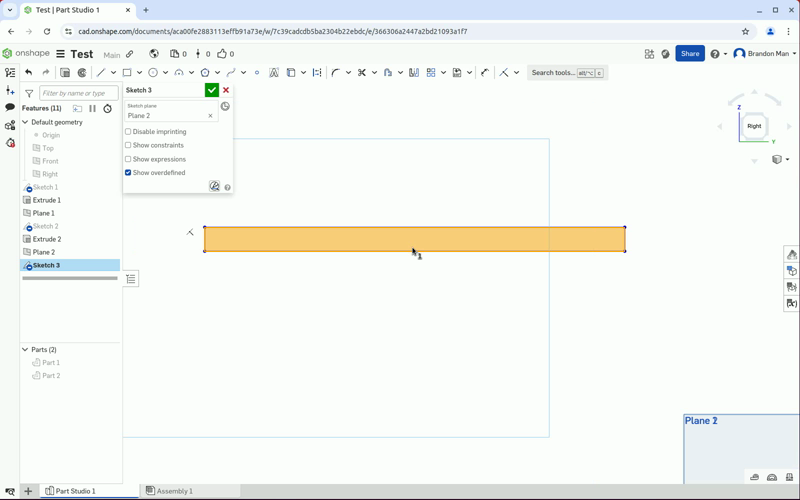
scroll(-6)
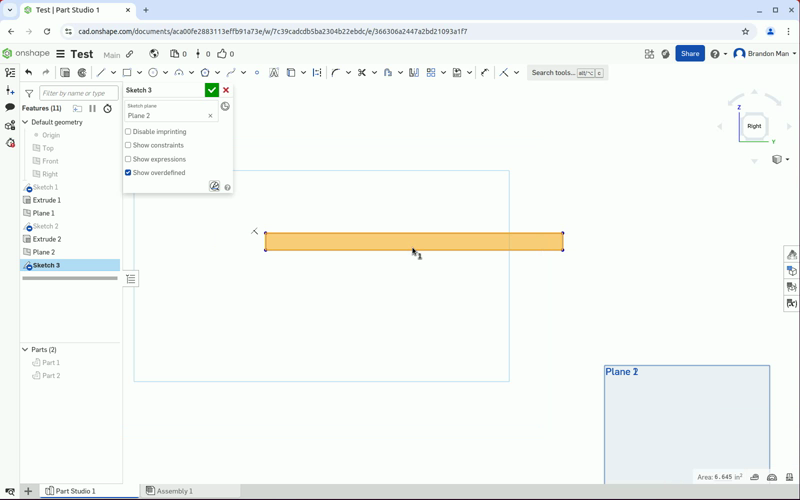
scroll(-6)
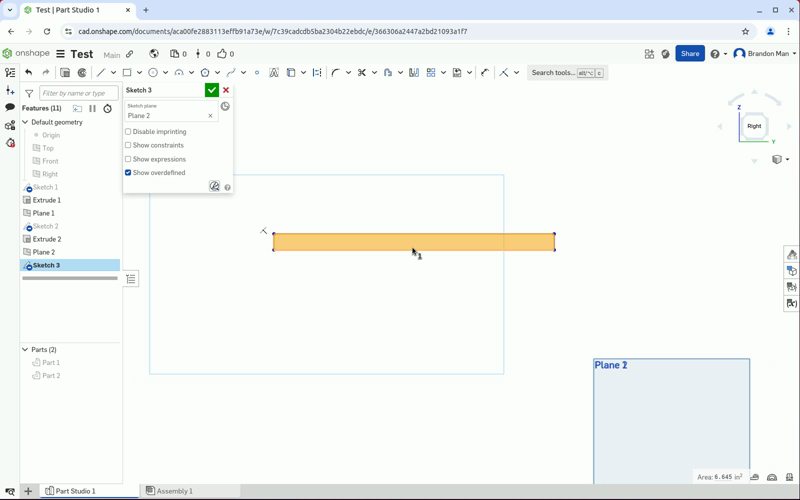
scroll(-6)
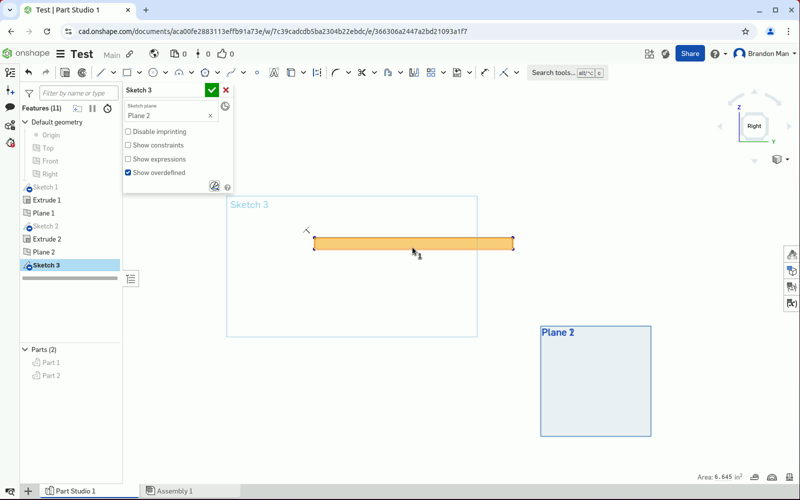
scroll(-6)
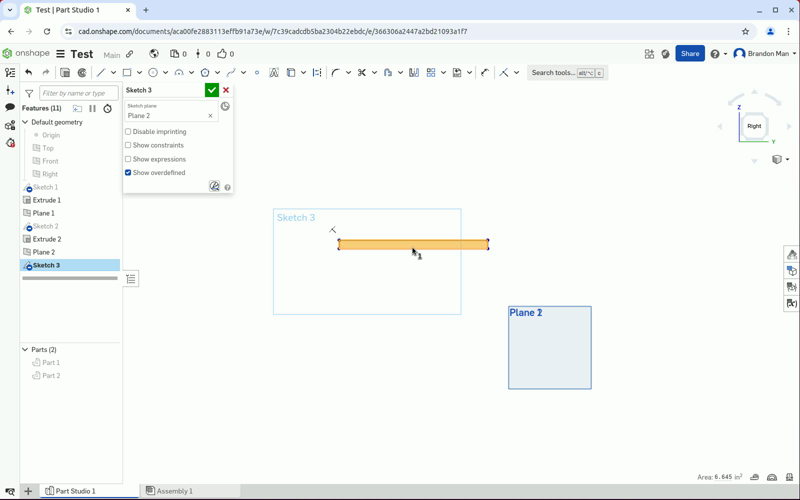
scroll(-6)
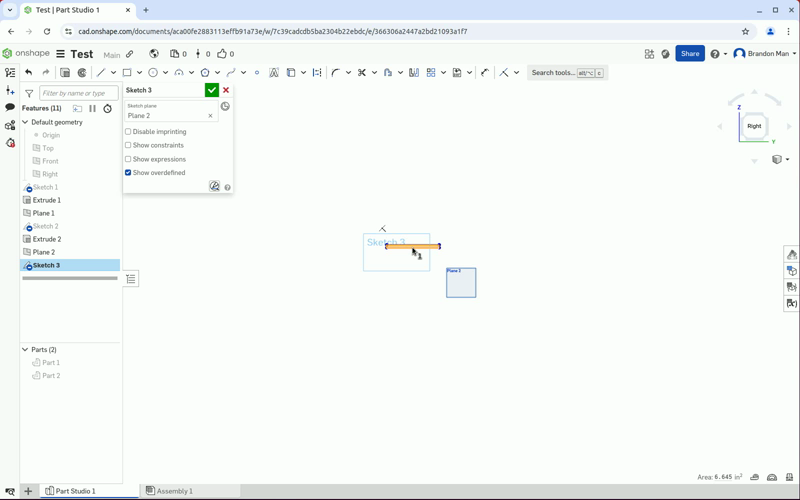
mouse_move(73, 352)
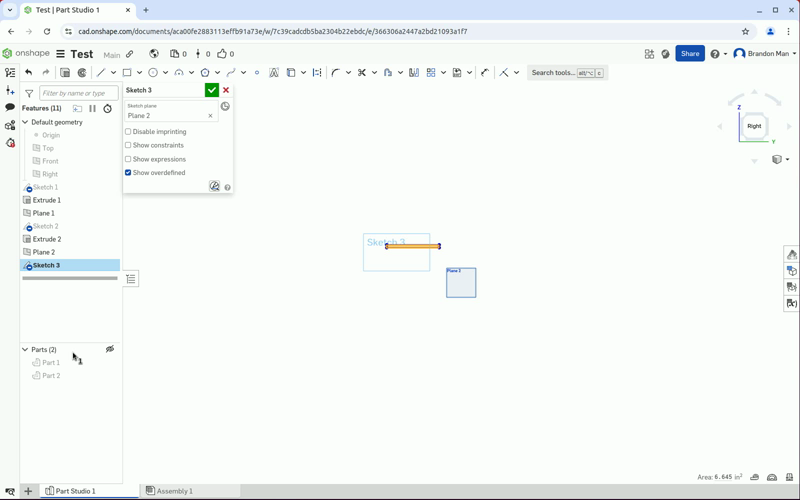
key(shift+y)
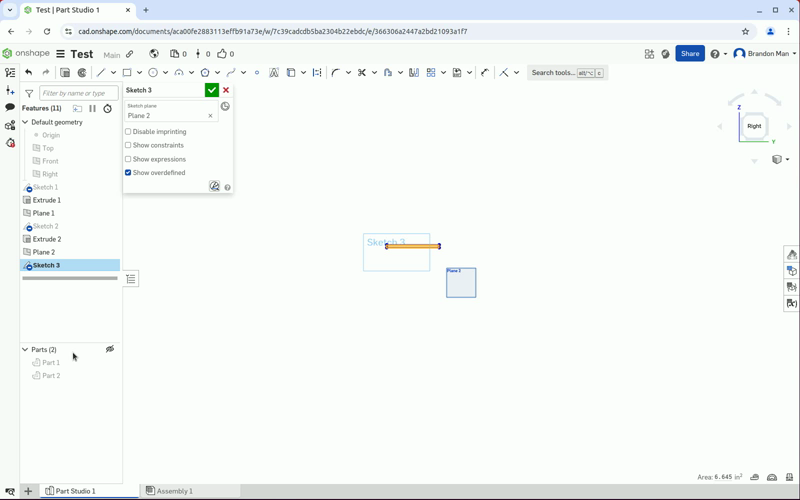
key(shift+e)
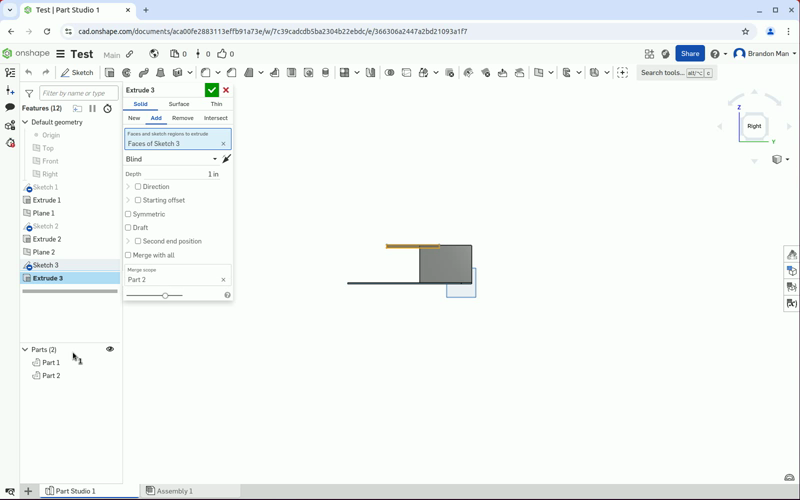
mouse_move(143, 106)
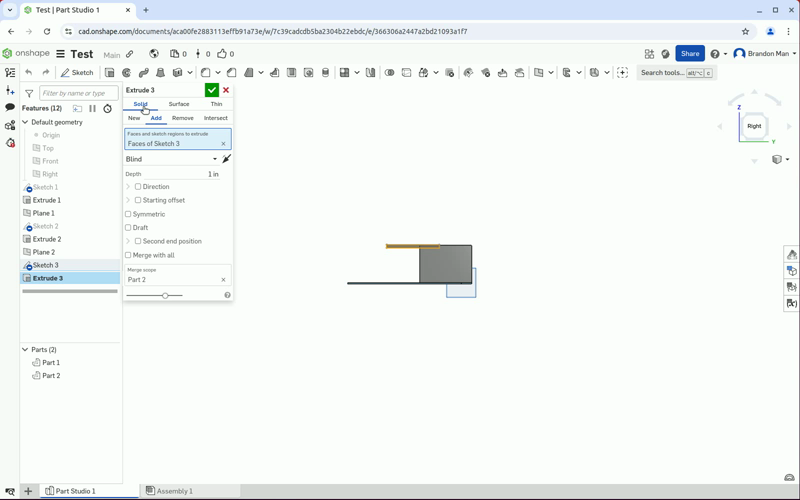
click(143, 106)
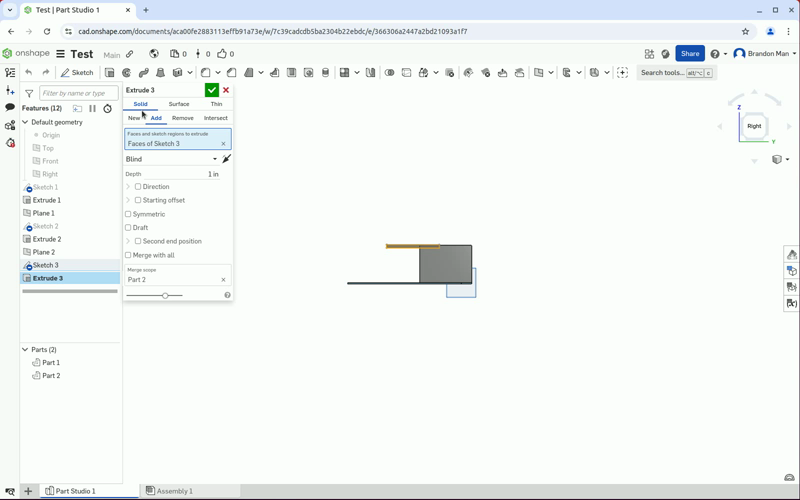
mouse_move(137, 120)
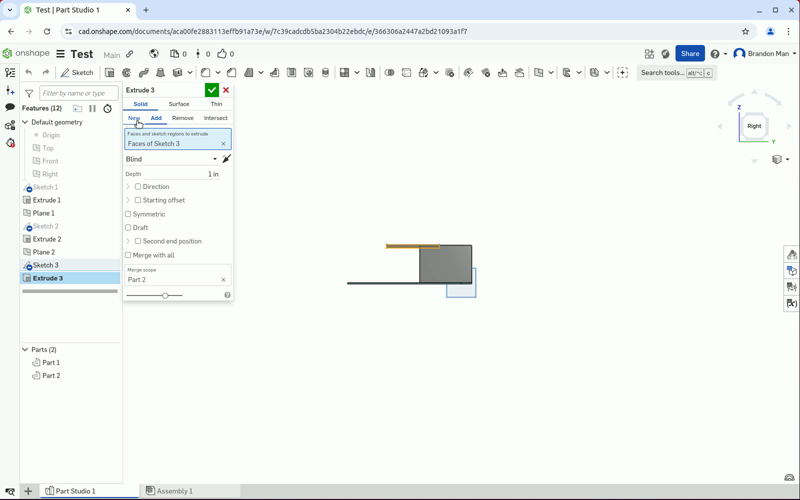
click(137, 120)
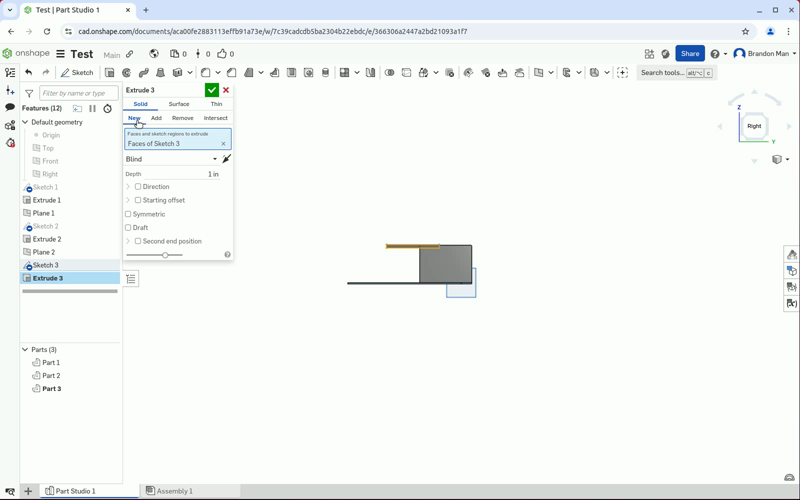
key(tab, 4)
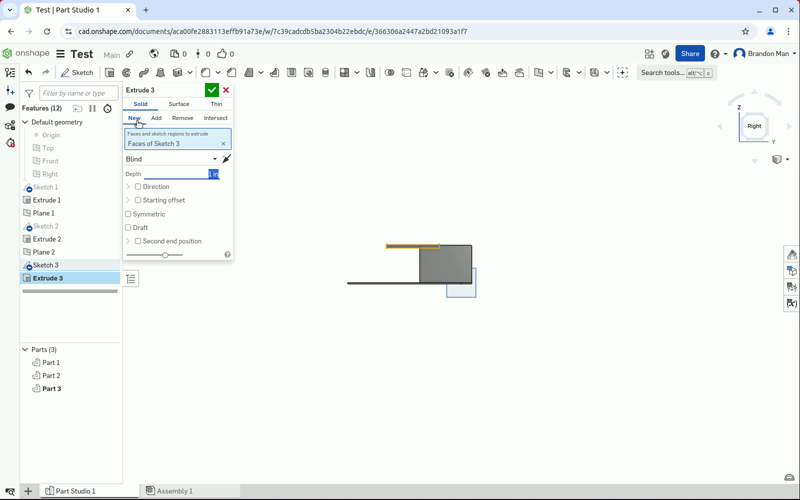
text(1.444)
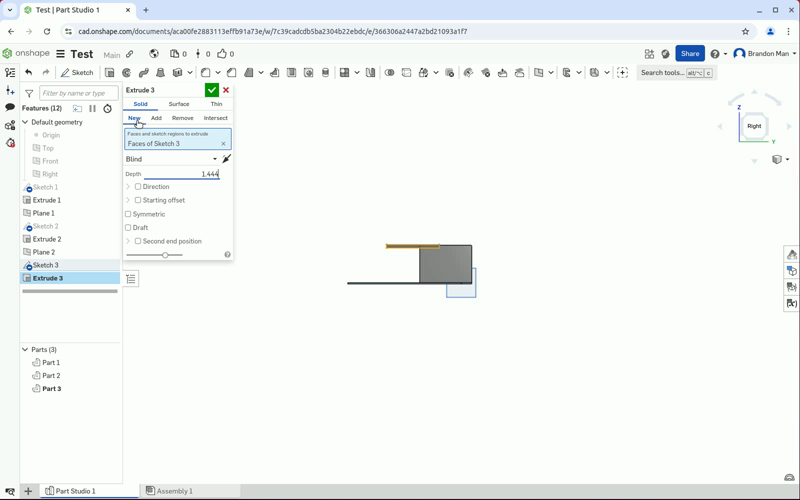
key(enter)
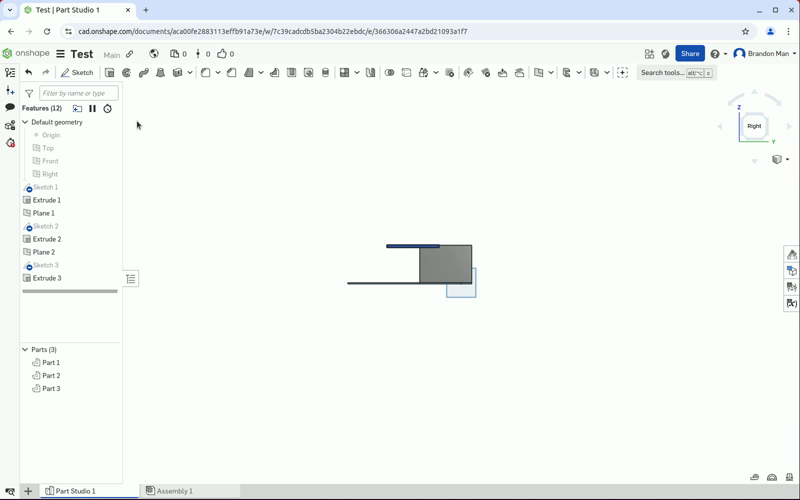
key(shift+h)
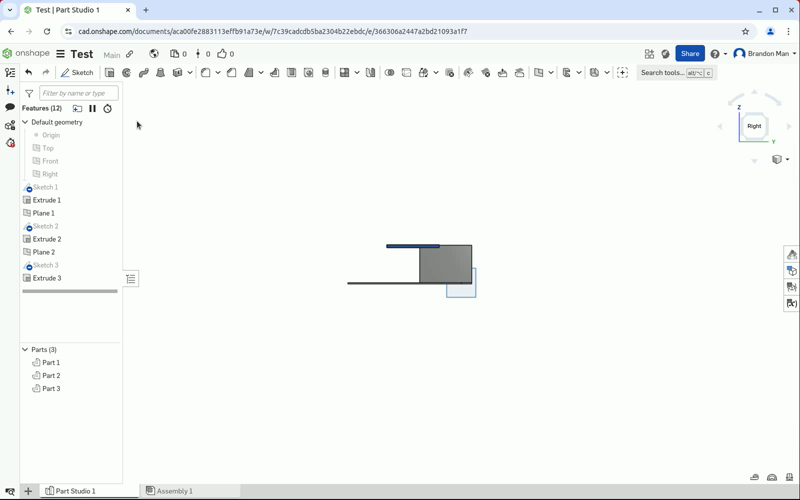
key(shift+h)
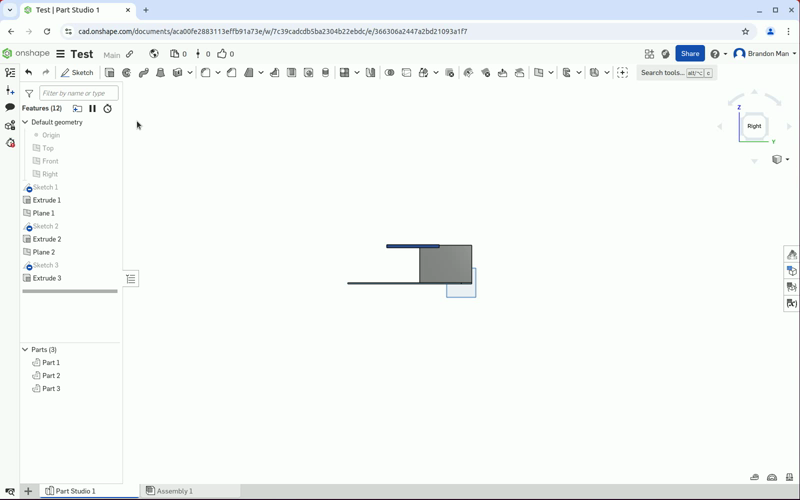
mouse_move(73, 189)
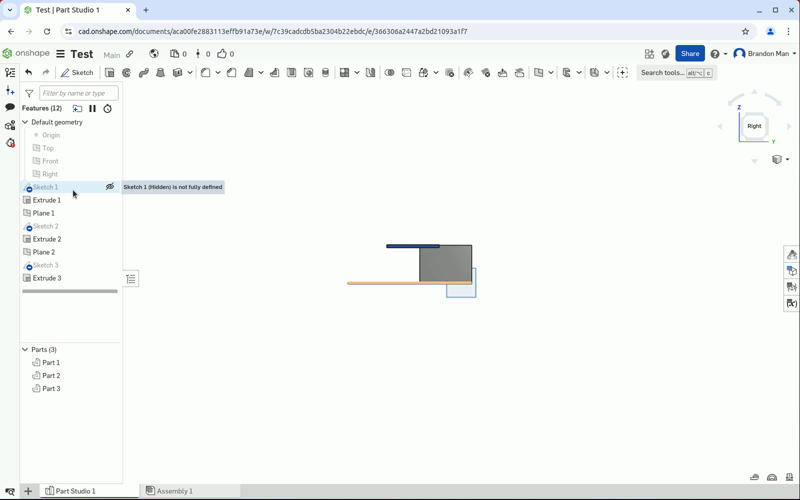
click(73, 189)
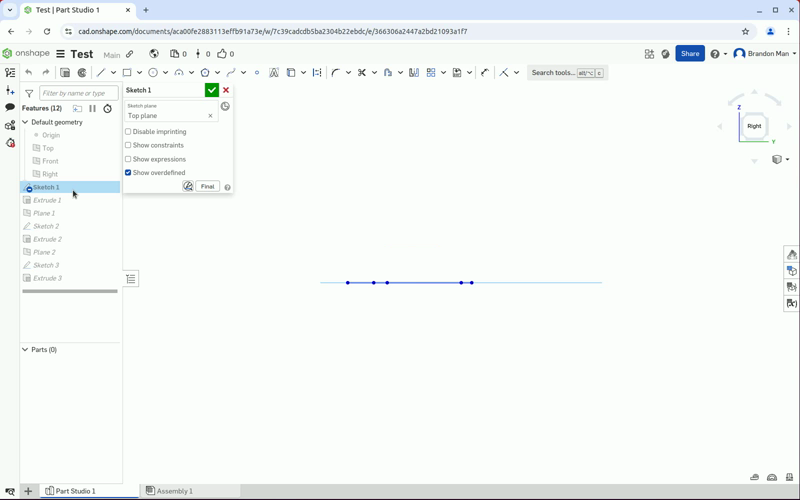
mouse_move(229, 92)
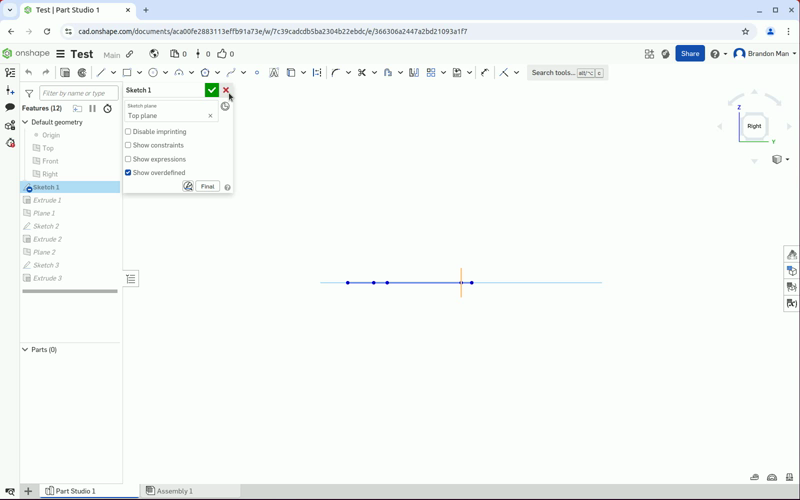
click(229, 92)
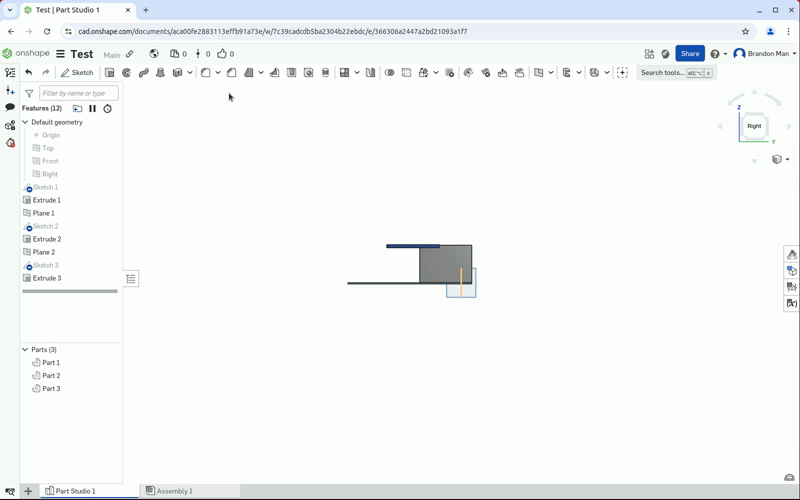
mouse_move(73, 352)
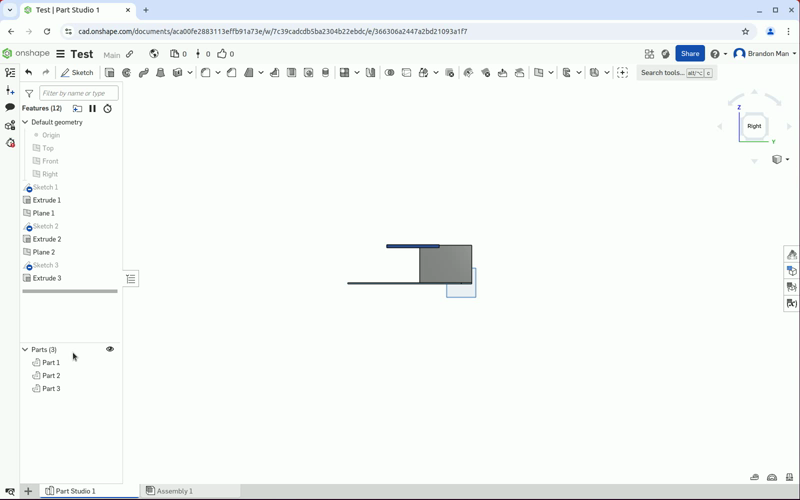
key(y)
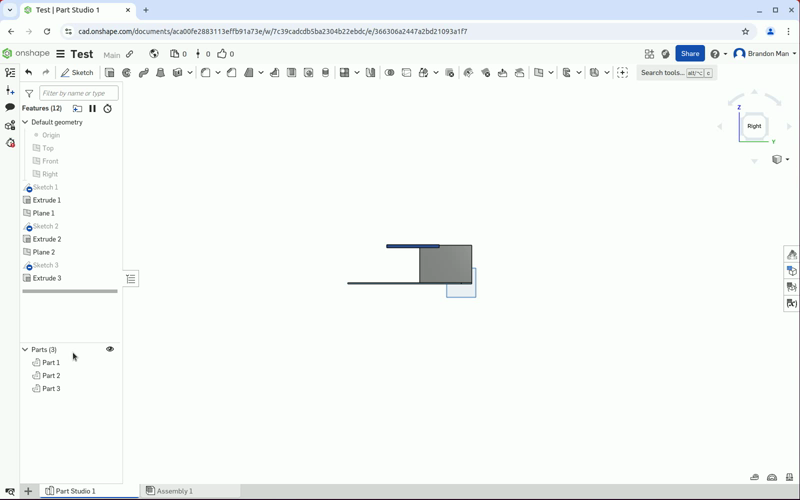
key(shift+p)
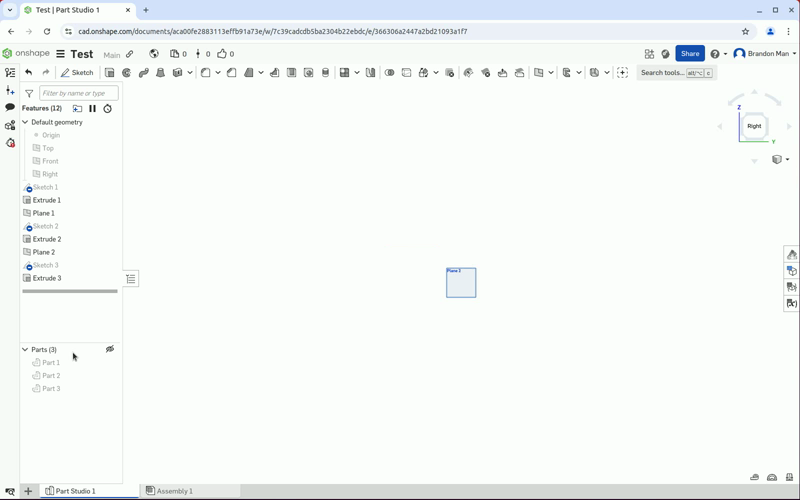
key(space)
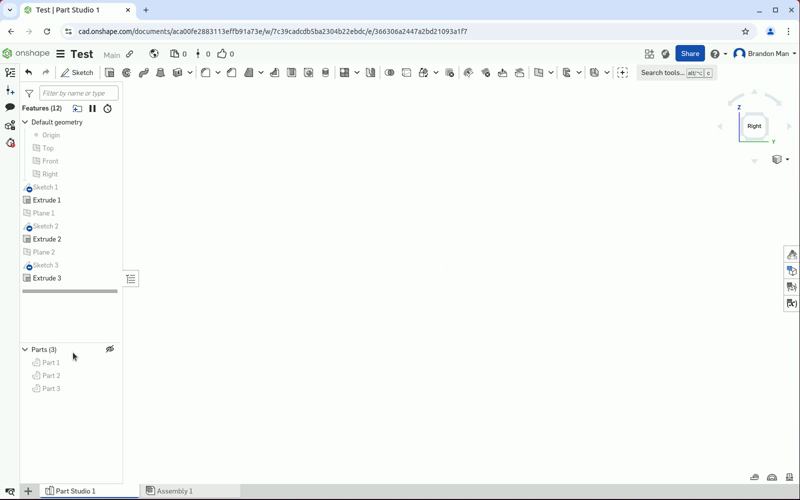
key_down(shift)
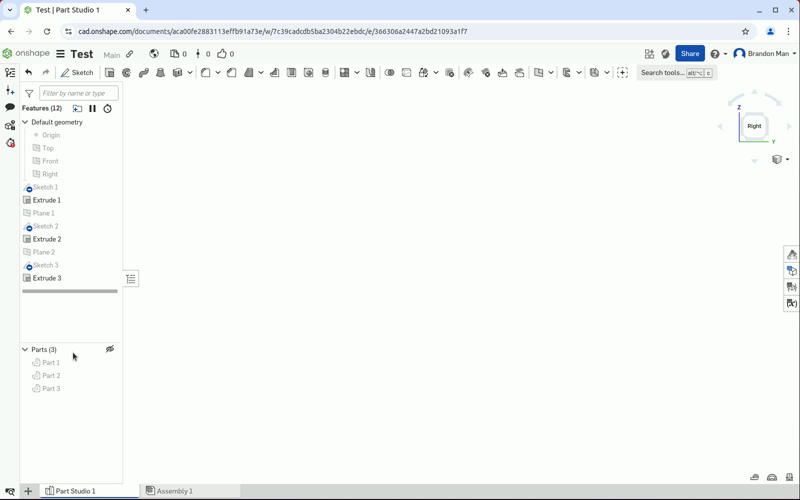
key(right)
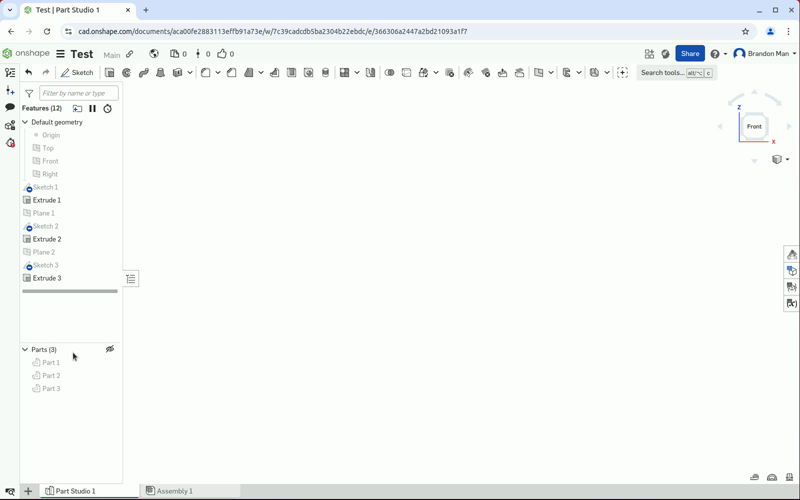
key_up(shift)
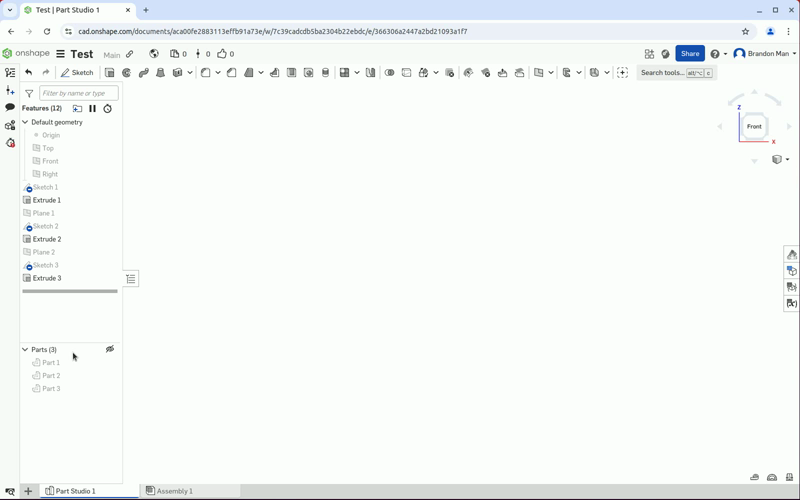
mouse_move(73, 352)
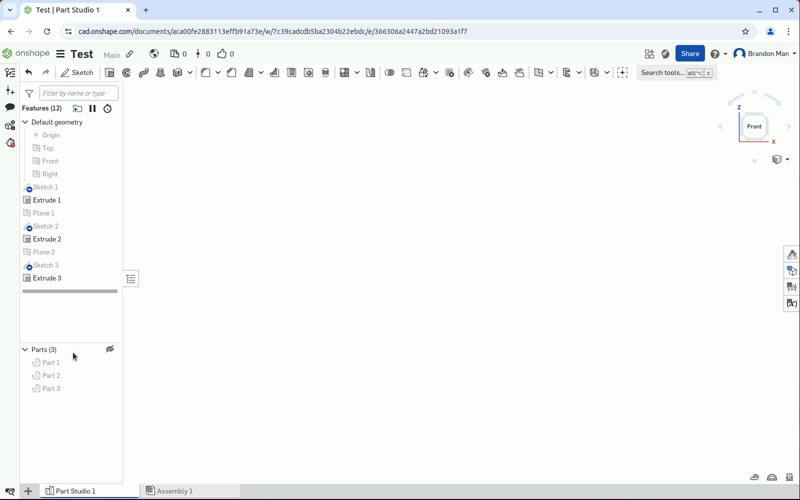
key(shift+y)
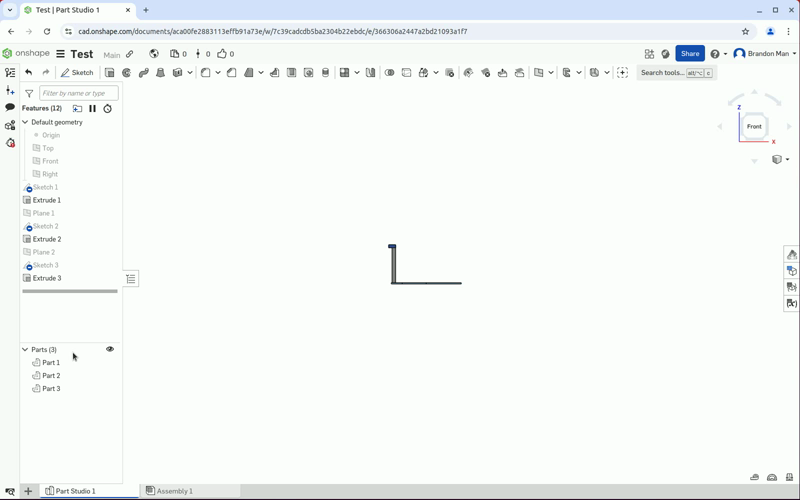
mouse_move(541, 75)
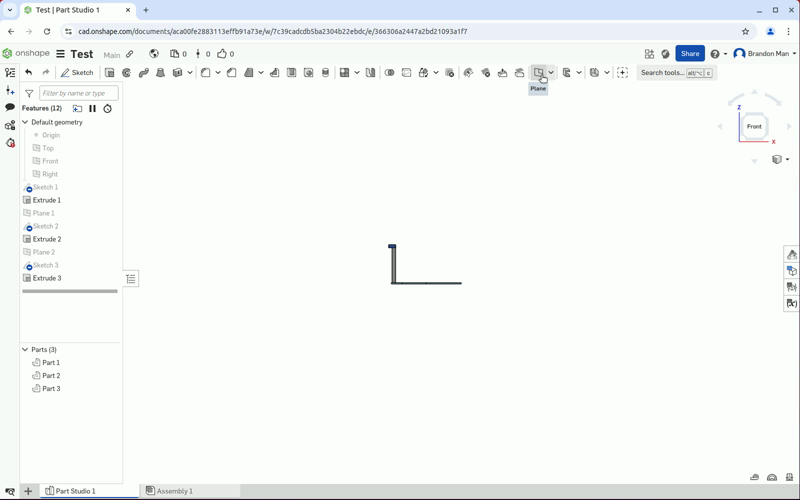
click(541, 75)
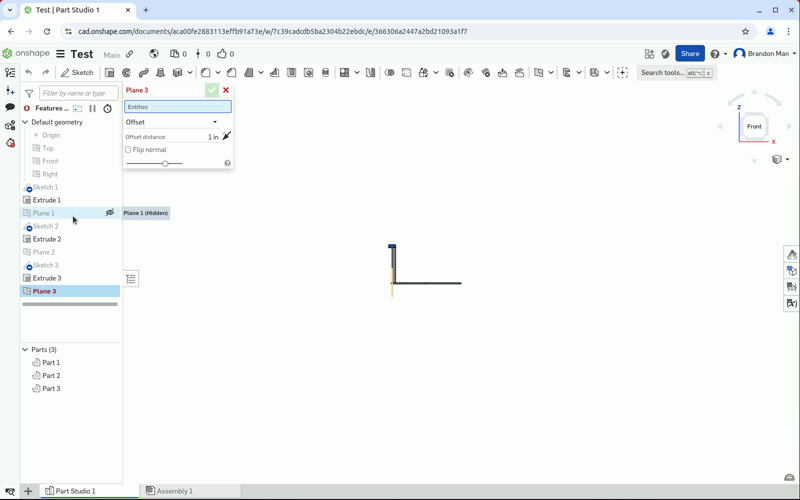
scroll(3)
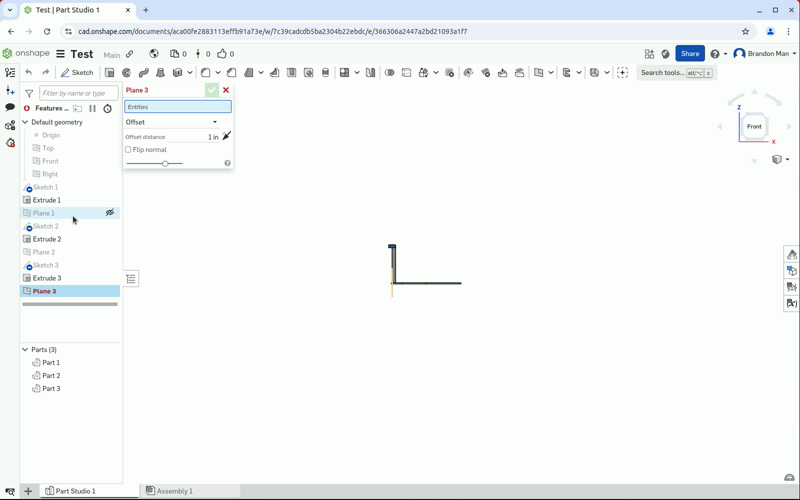
mouse_move(73, 163)
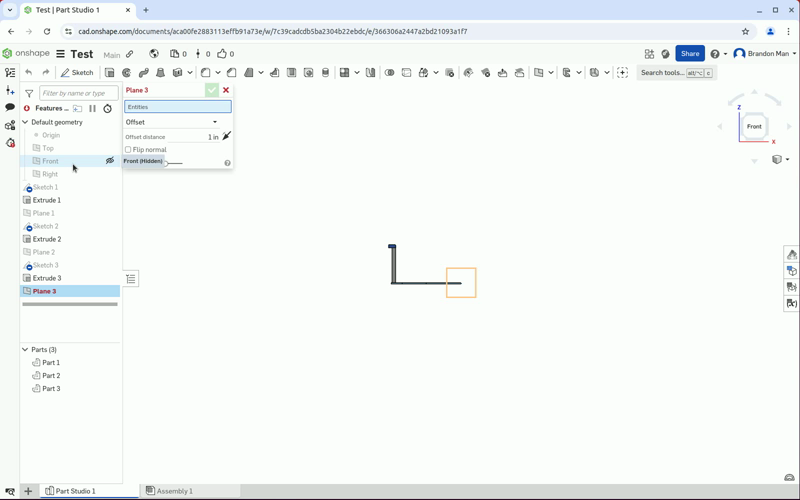
click(73, 163)
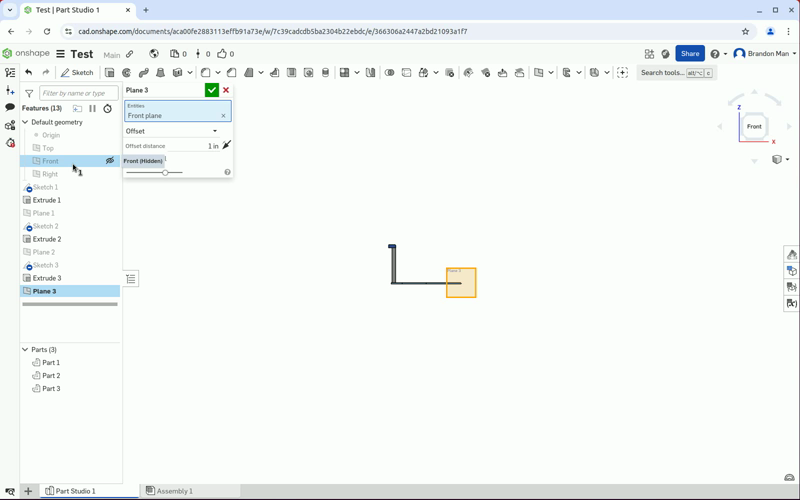
key(tab, 2)
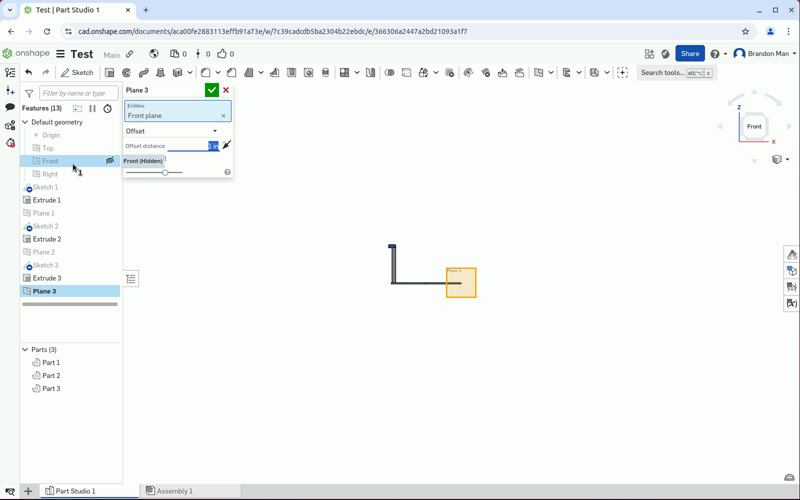
text(15.159)
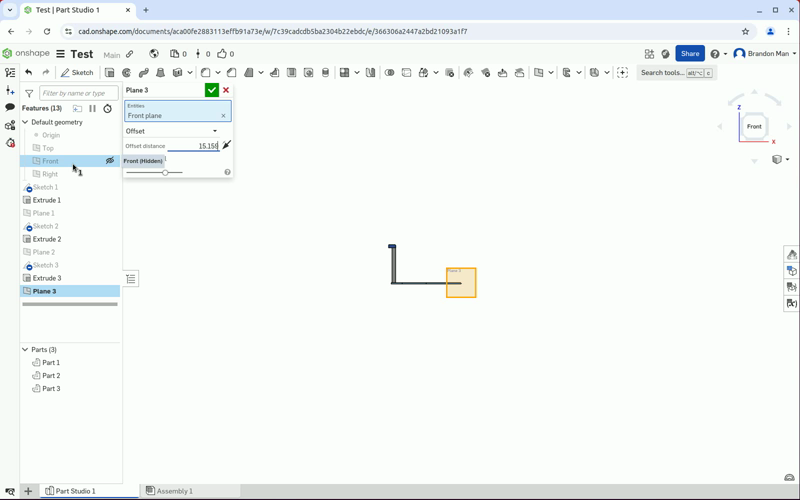
key(enter, 2)
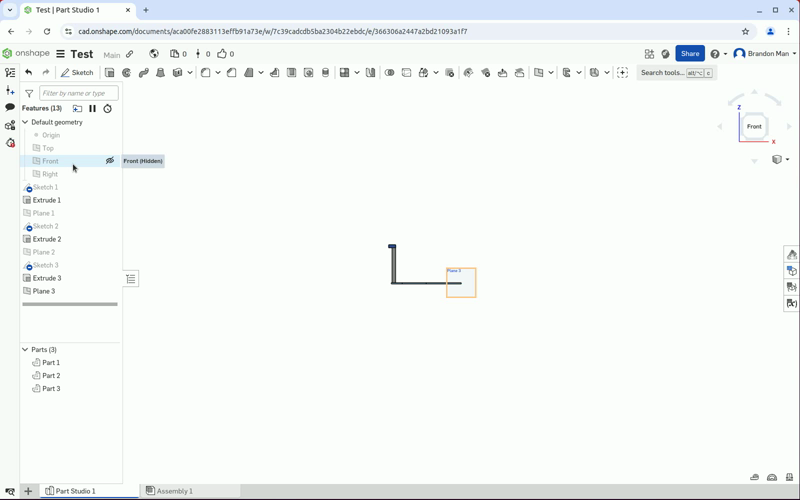
key(shift+s)
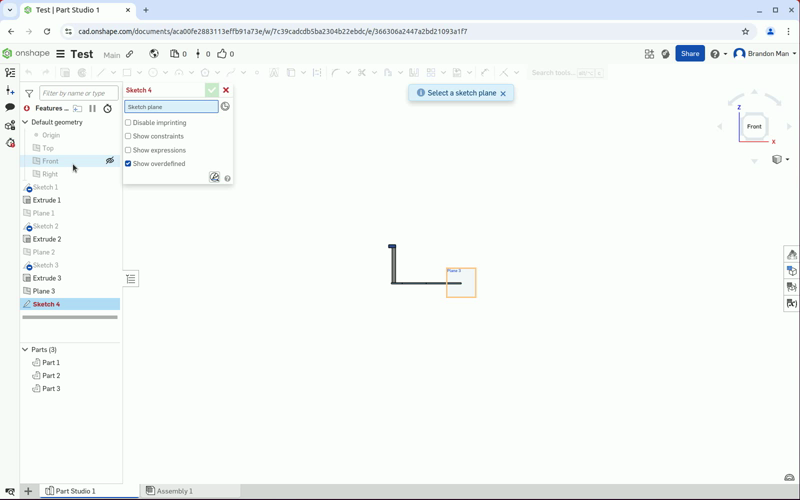
mouse_move(73, 293)
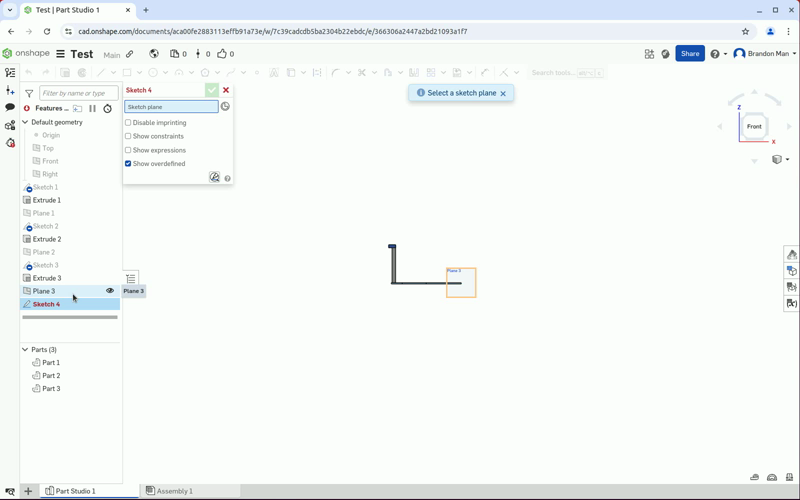
click(73, 293)
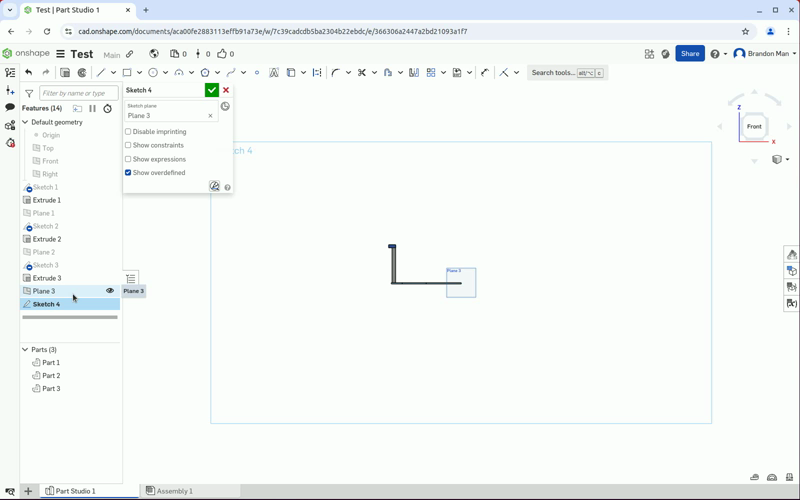
mouse_move(73, 352)
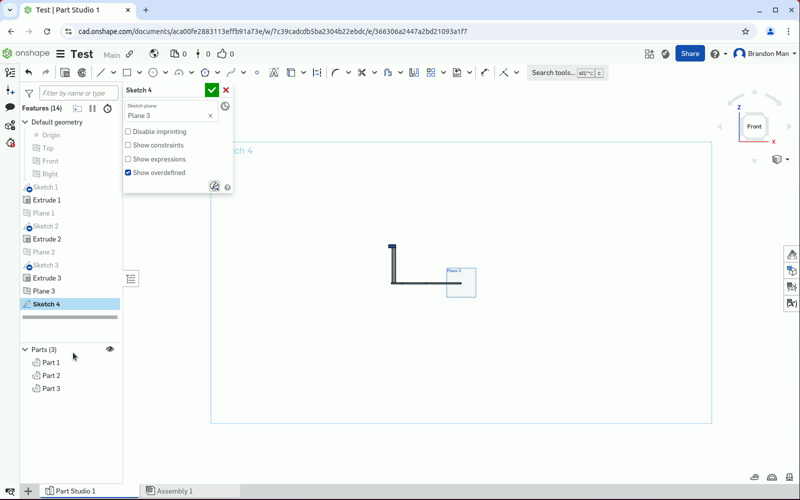
key(y)
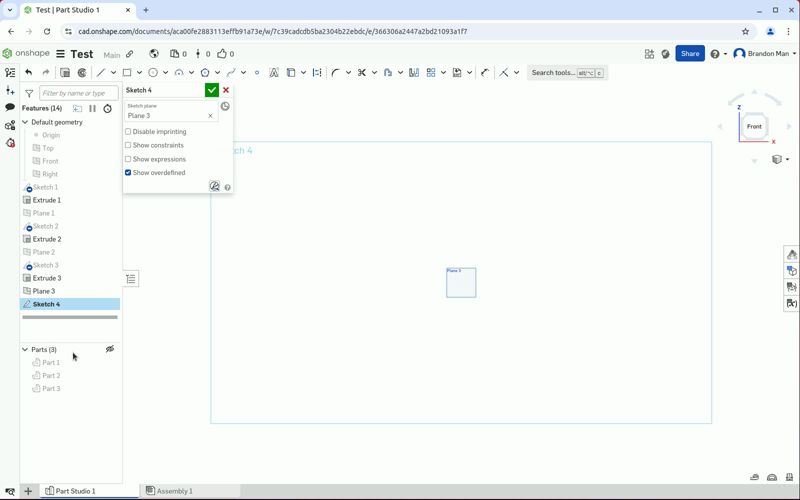
key(l)
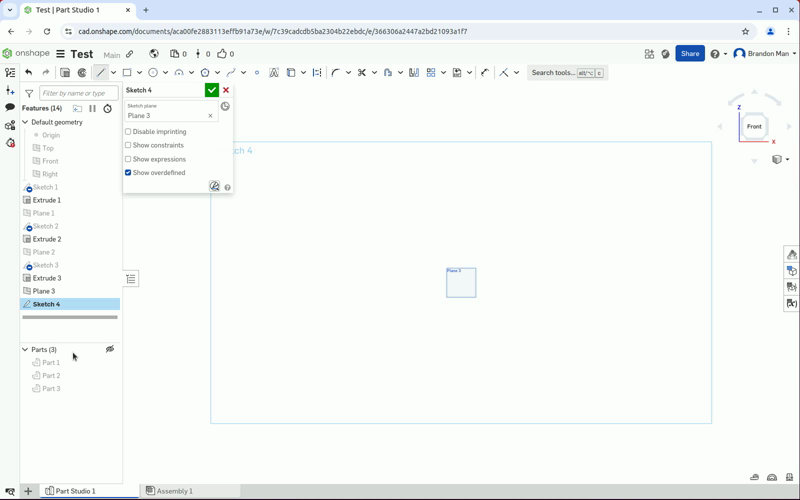
key_down(shift)
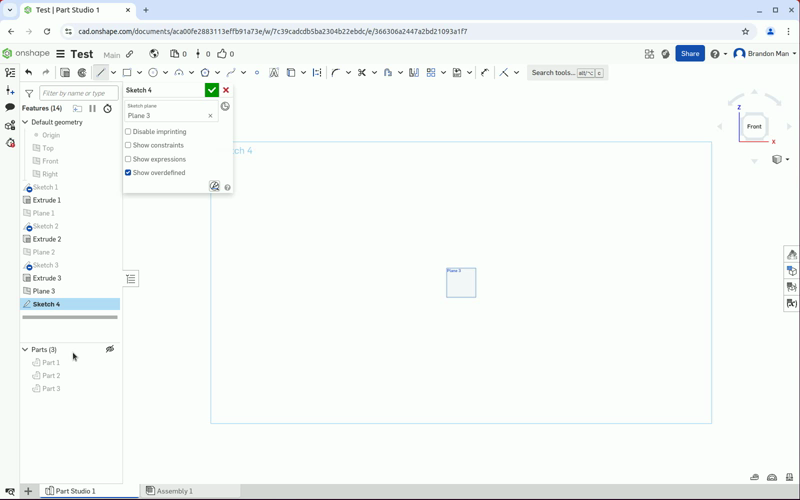
mouse_move(382, 284)
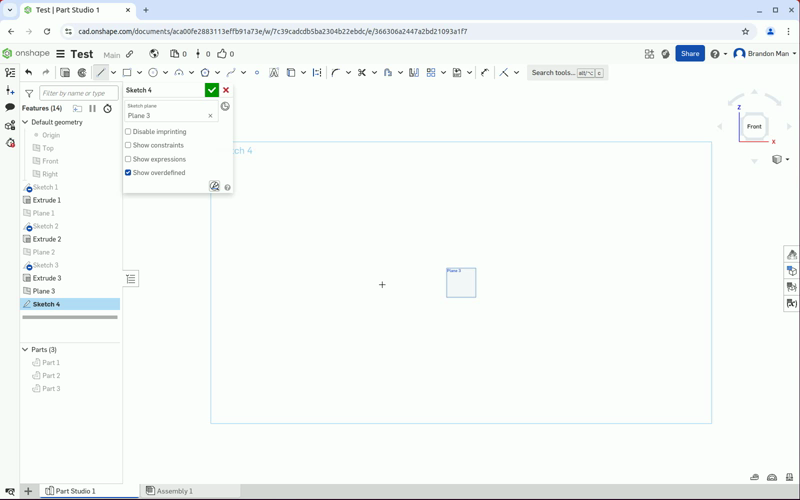
click(382, 284)
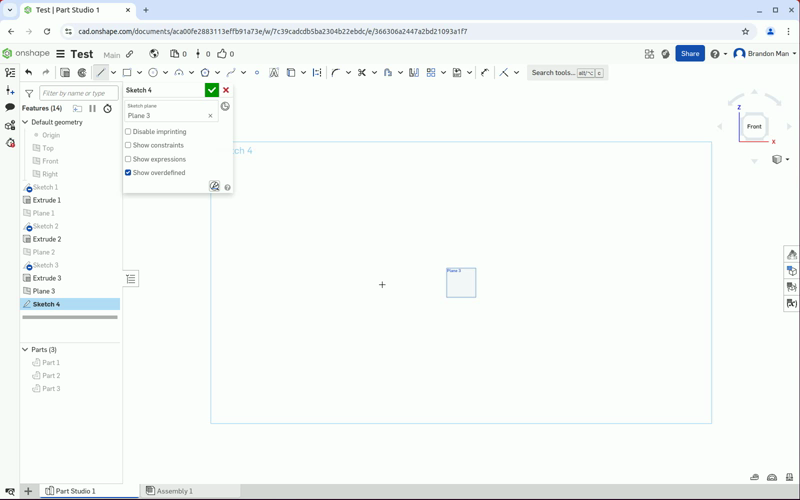
key_up(shift)
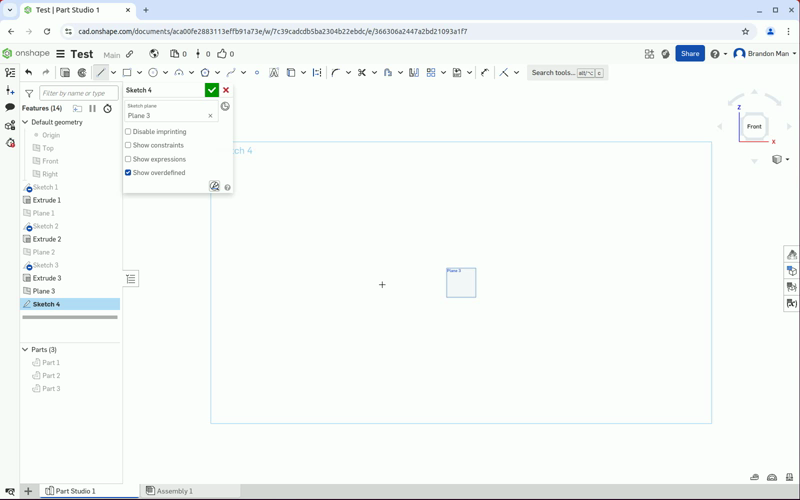
key_down(shift)
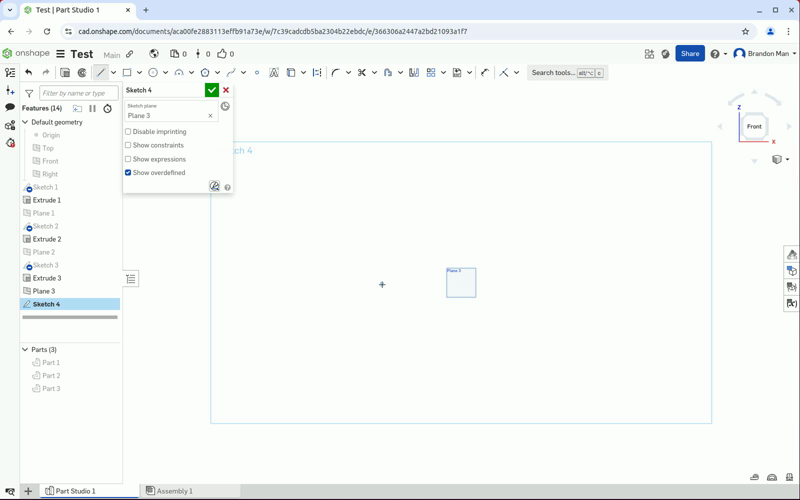
mouse_move(412, 284)
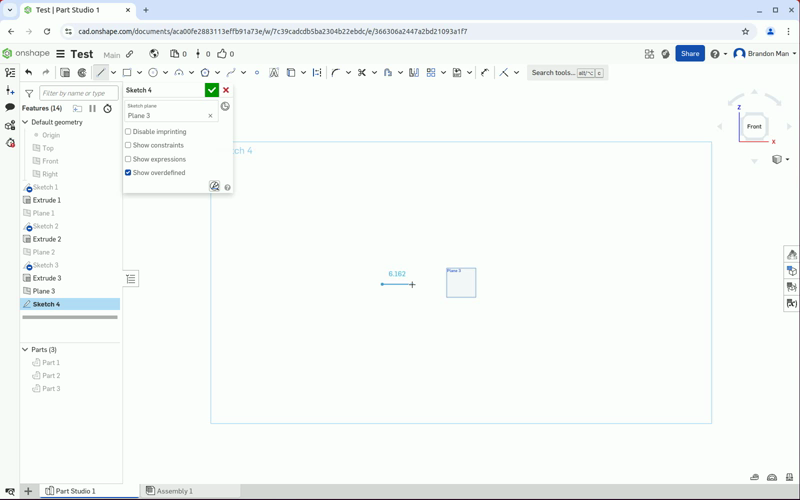
mouse_move(391, 284)
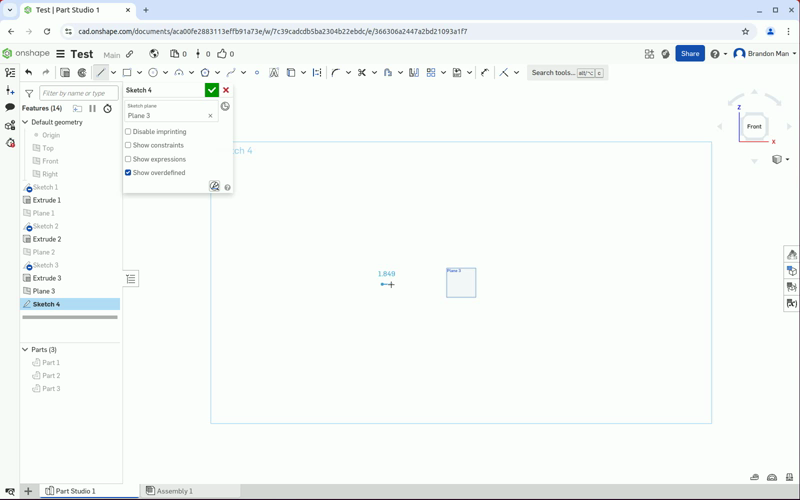
click(391, 284)
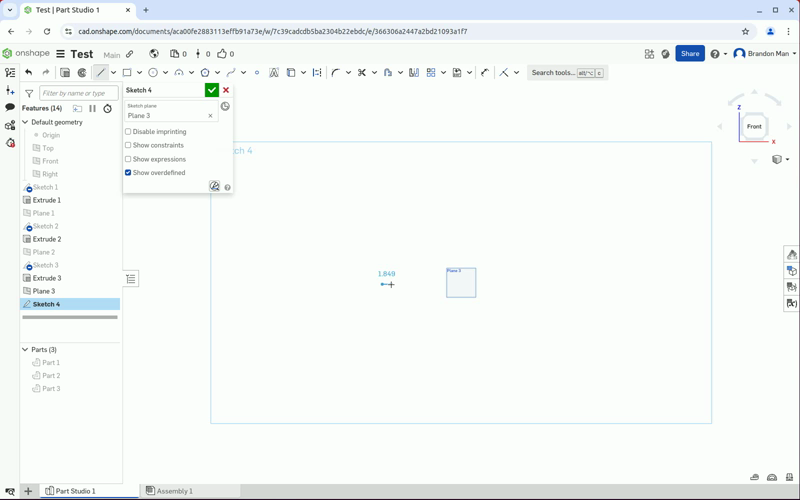
key_up(shift)
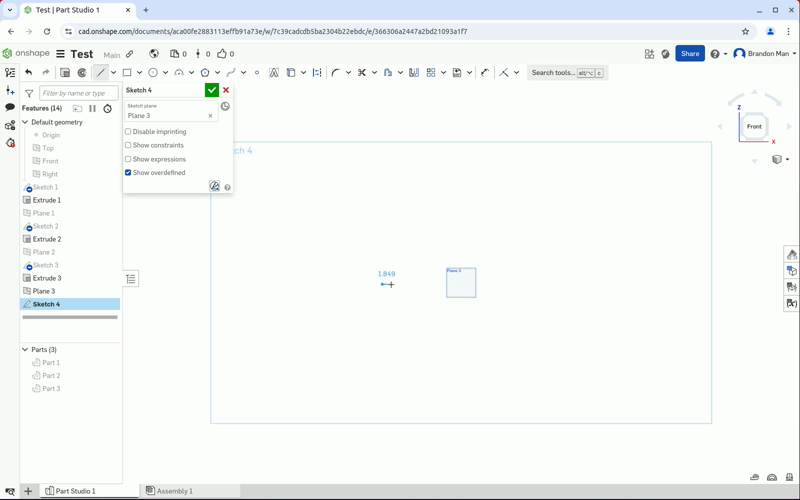
key_down(shift)
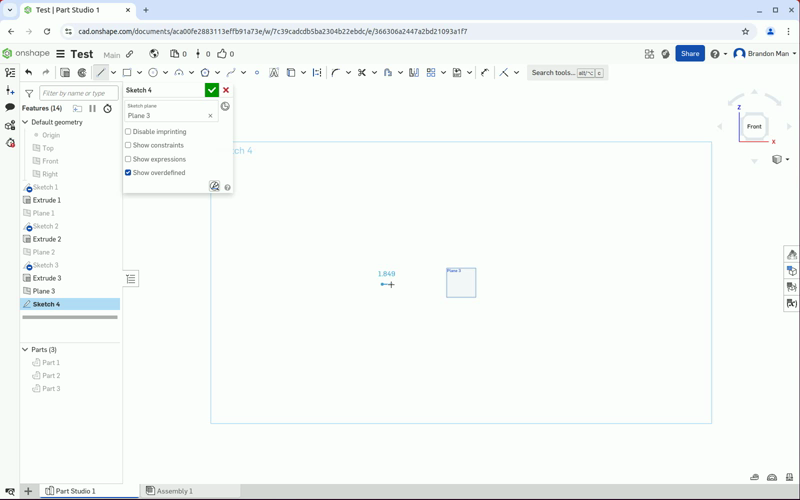
mouse_move(421, 284)
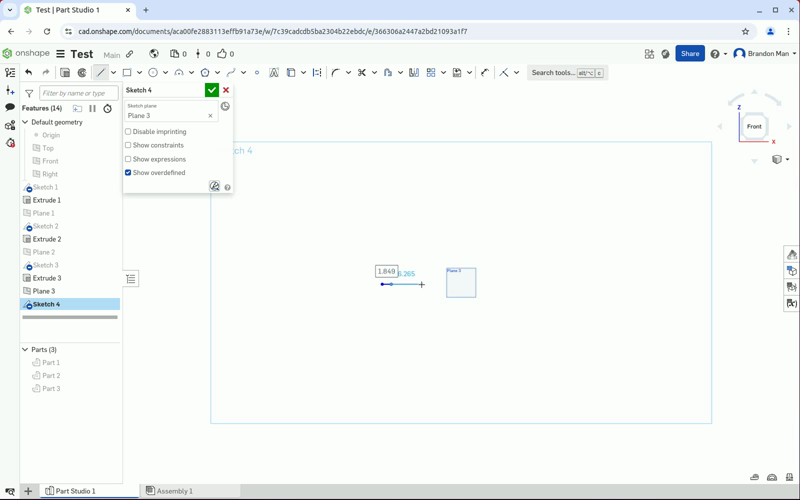
mouse_move(391, 282)
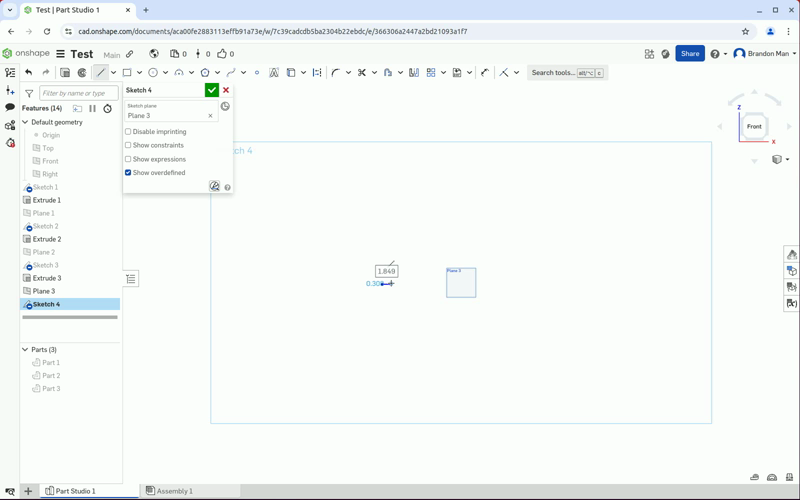
scroll(6)
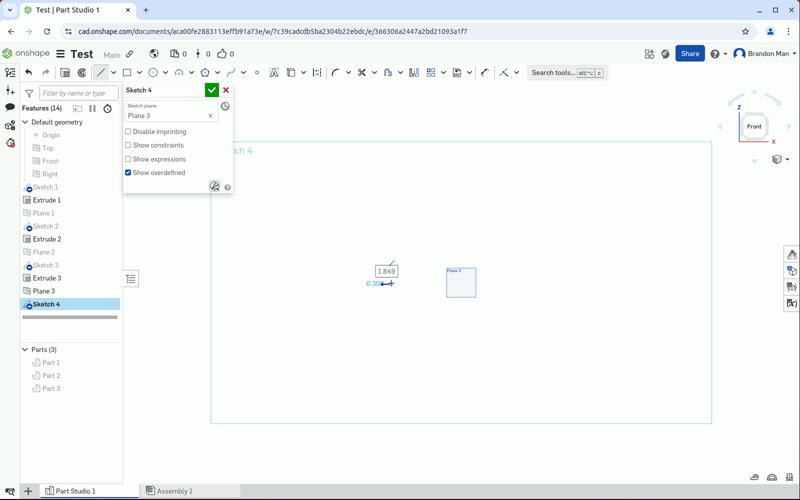
scroll(6)
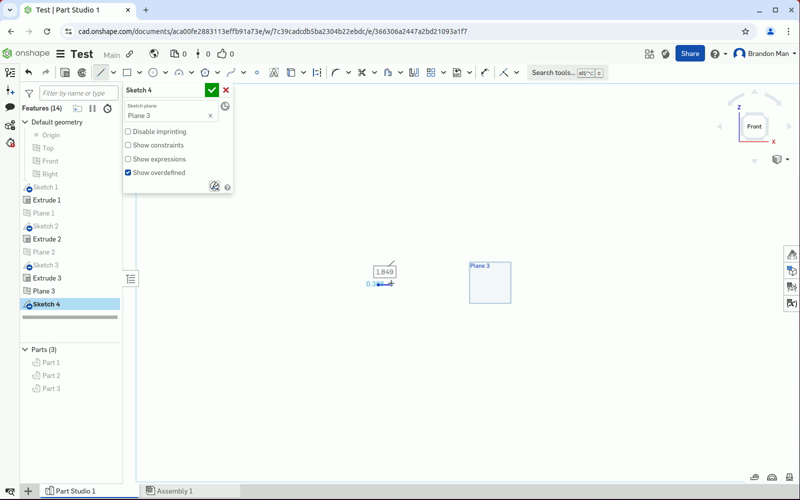
scroll(6)
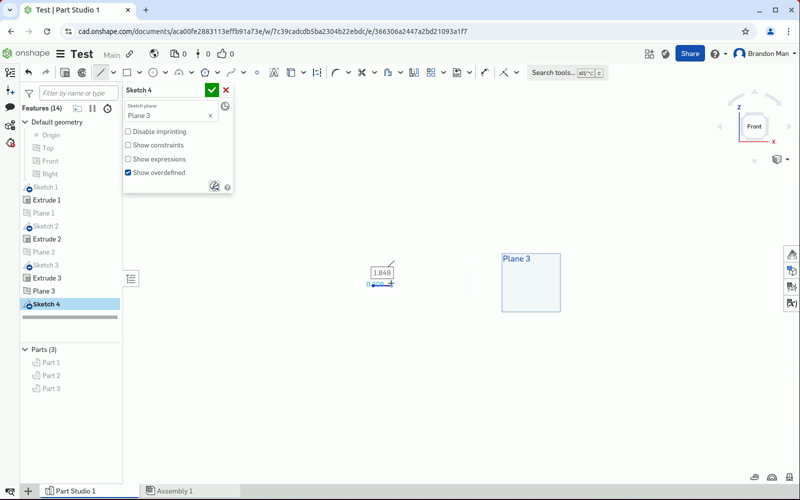
scroll(6)
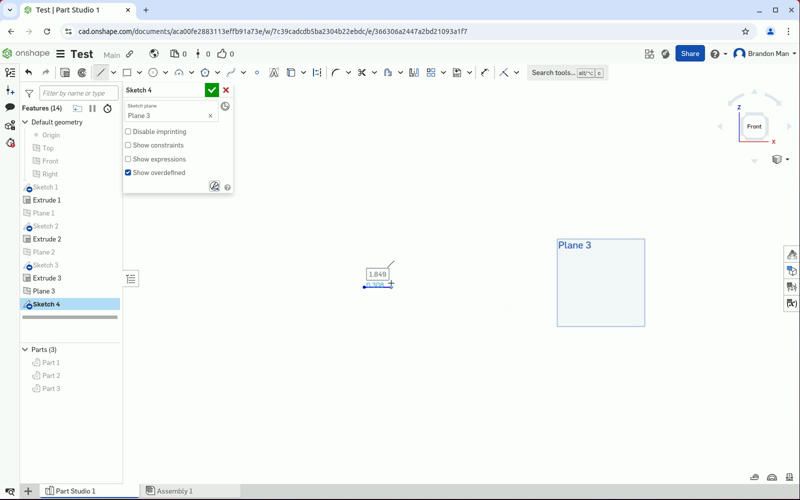
scroll(6)
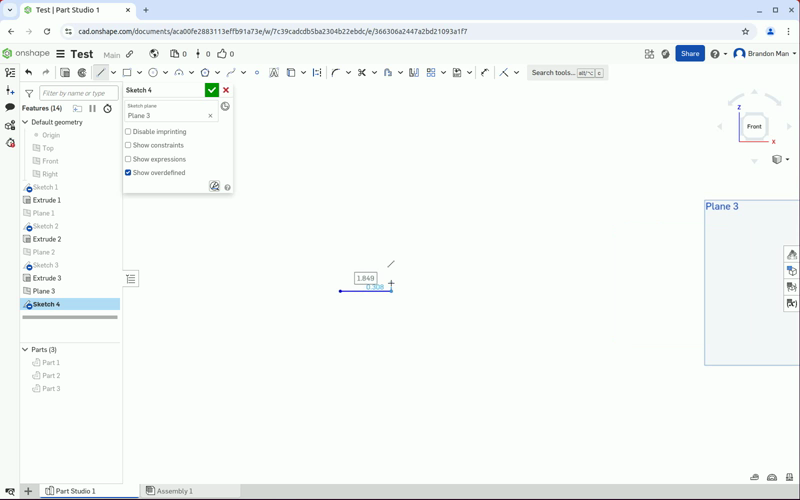
scroll(6)
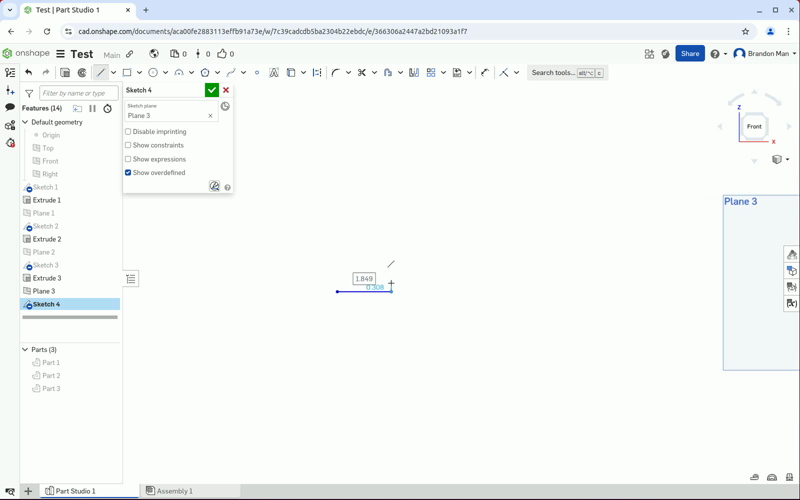
scroll(6)
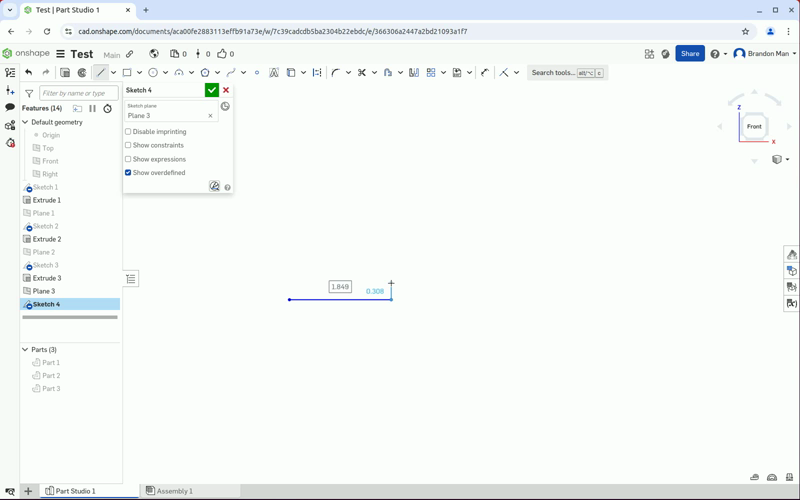
click(391, 282)
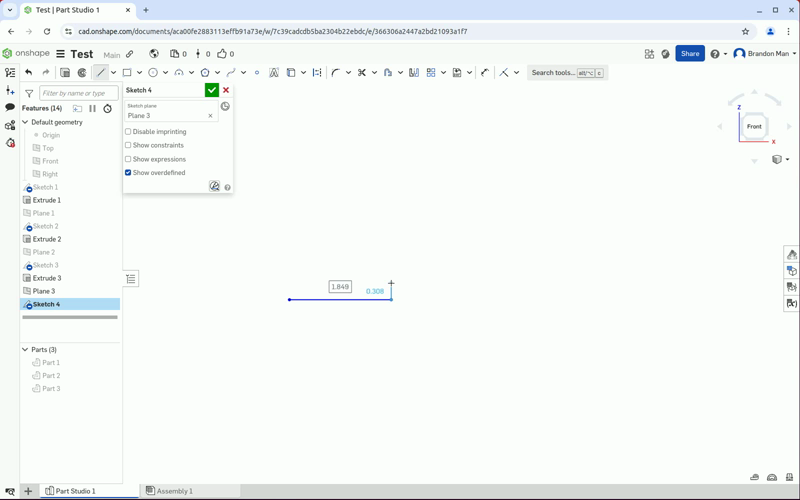
scroll(-6)
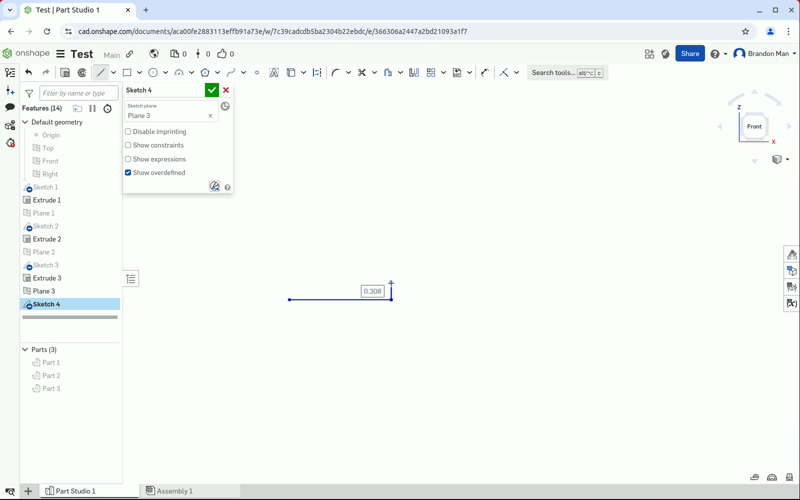
scroll(-6)
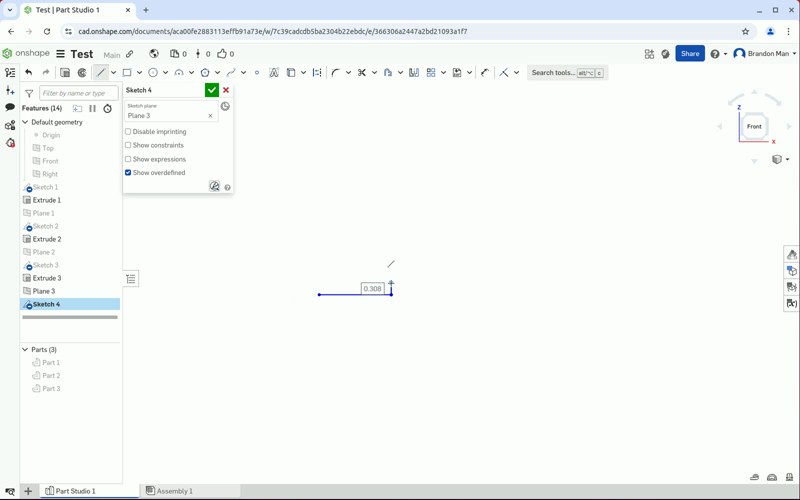
scroll(-6)
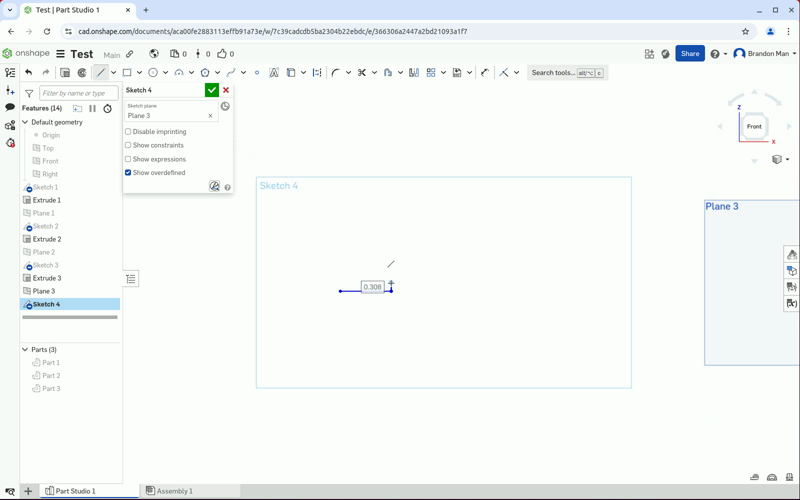
scroll(-6)
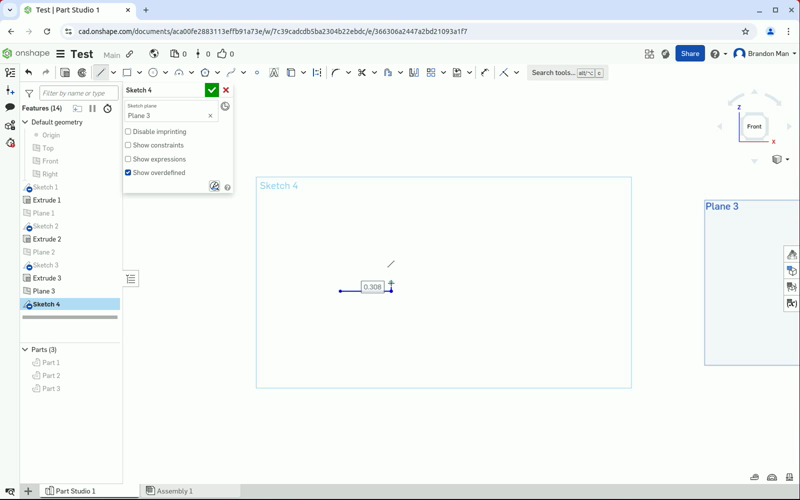
scroll(-6)
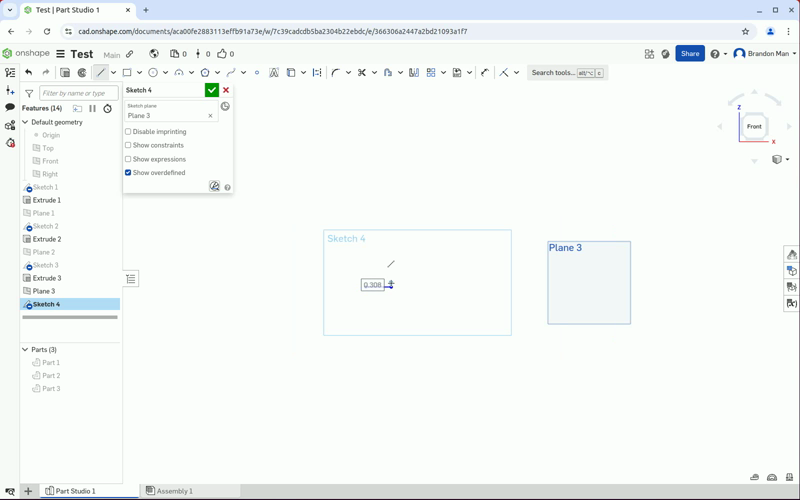
scroll(-6)
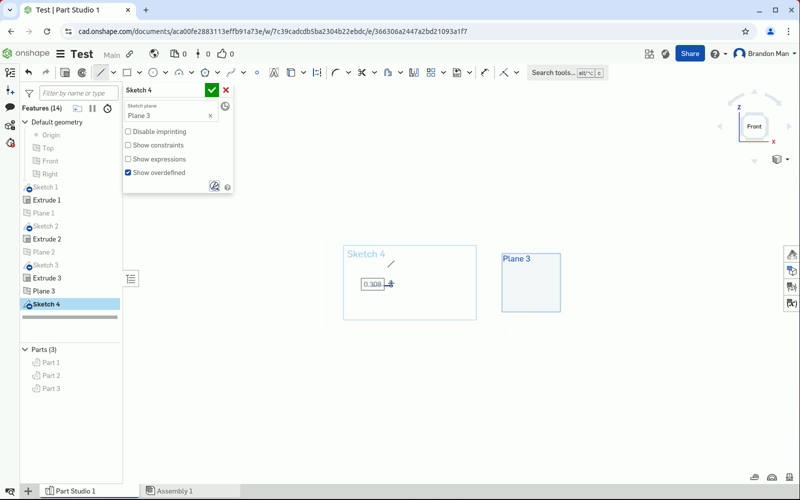
scroll(-6)
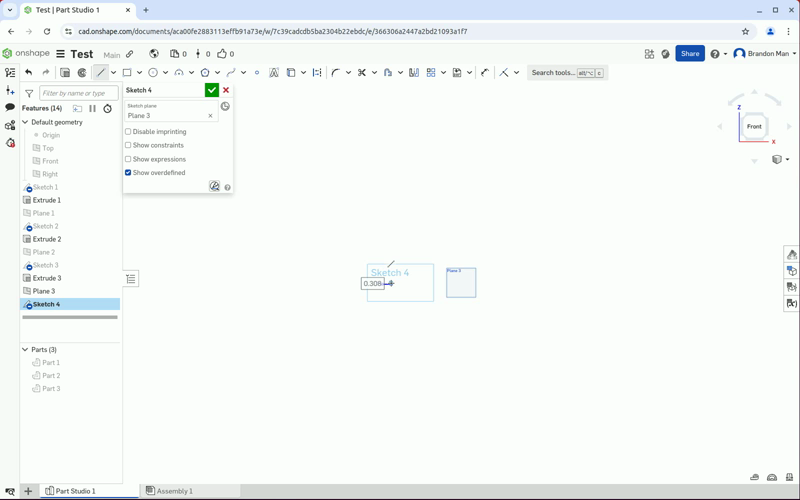
key_up(shift)
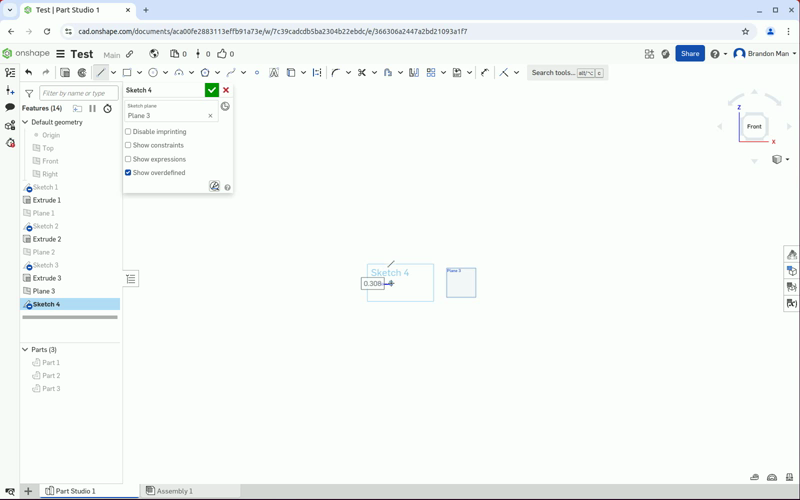
key_down(shift)
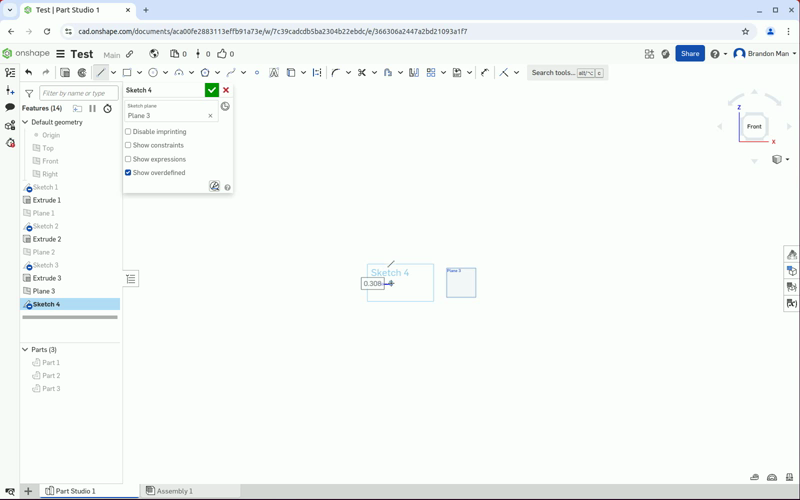
mouse_move(421, 282)
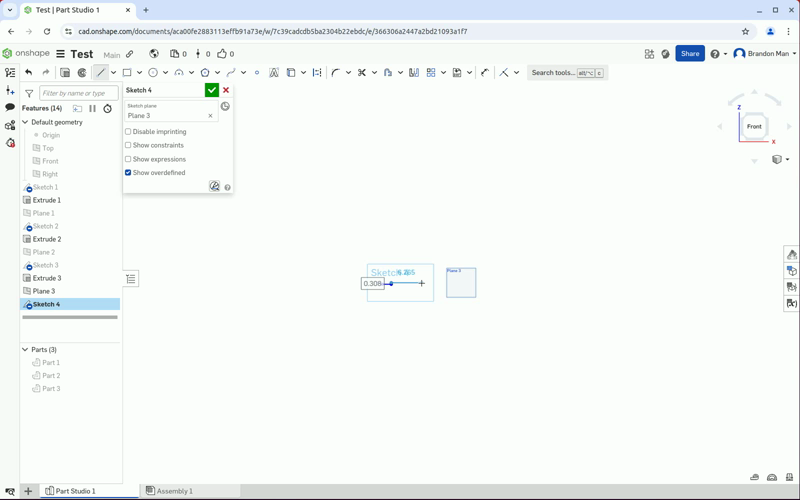
mouse_move(402, 282)
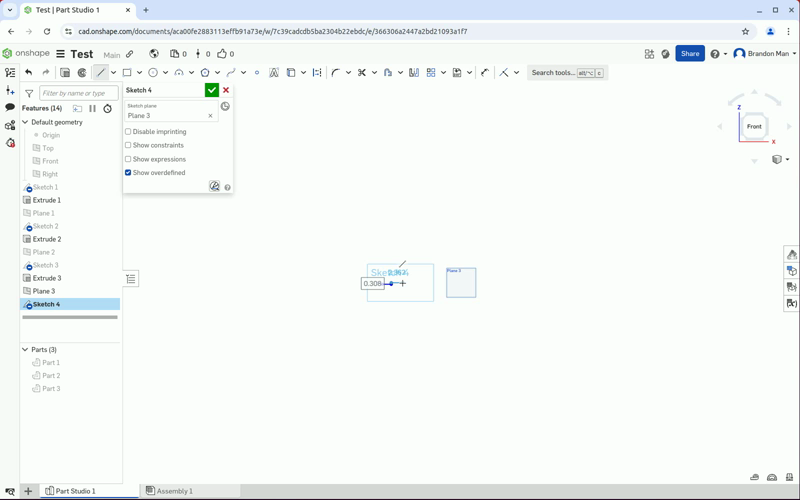
click(402, 282)
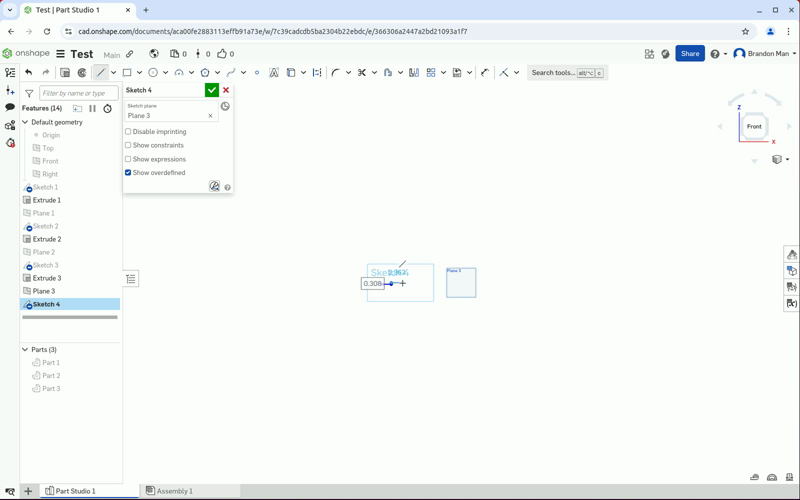
key_up(shift)
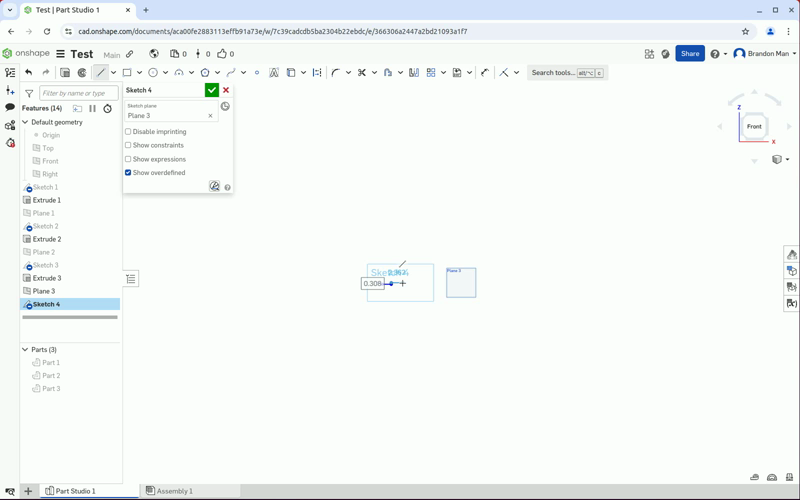
key_down(shift)
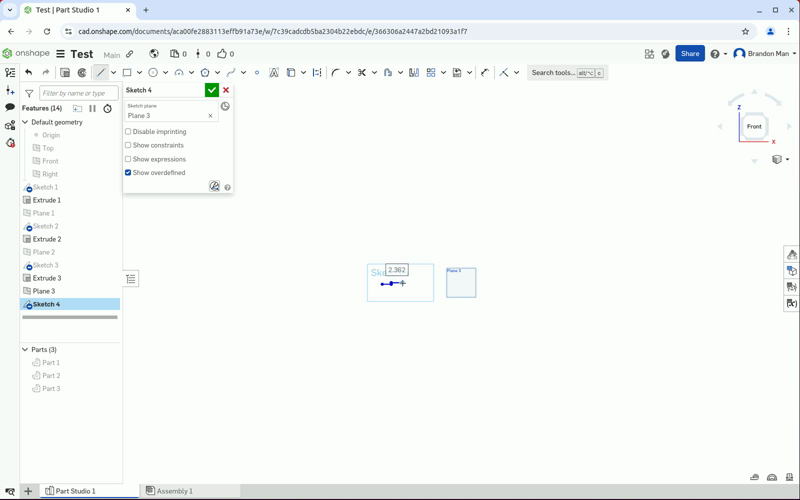
mouse_move(402, 176)
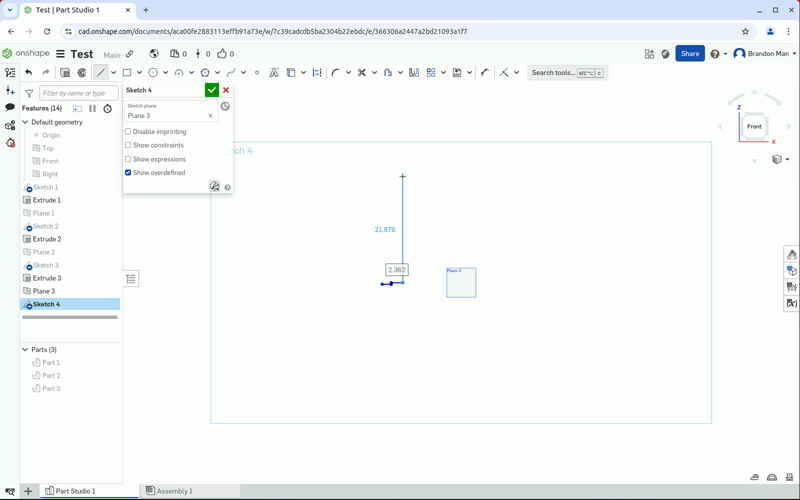
click(402, 176)
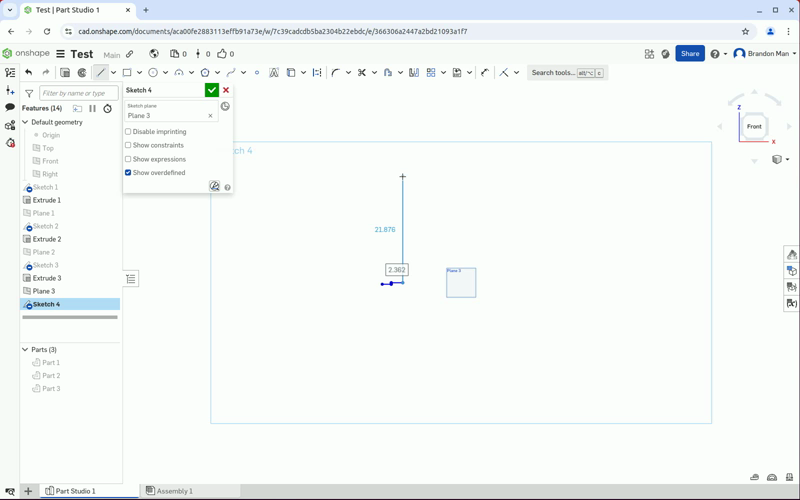
key_up(shift)
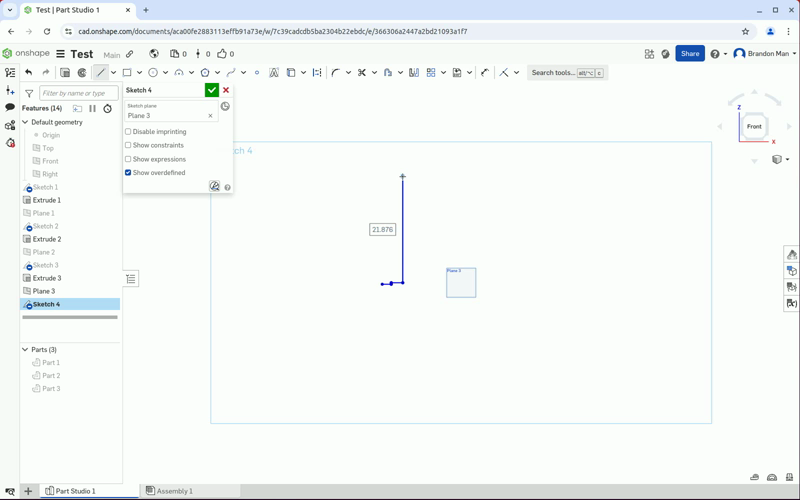
key_down(shift)
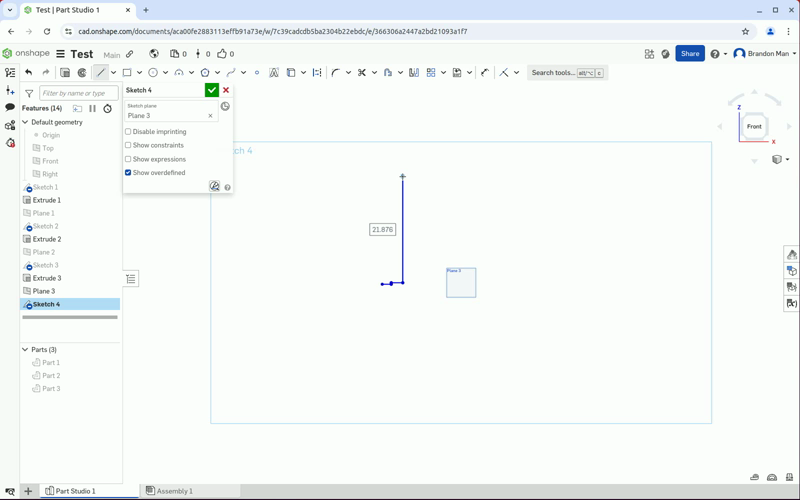
mouse_move(432, 176)
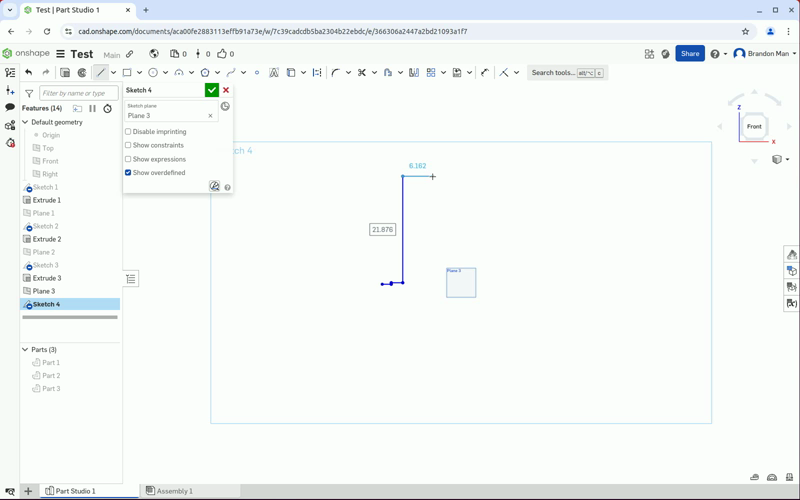
mouse_move(382, 176)
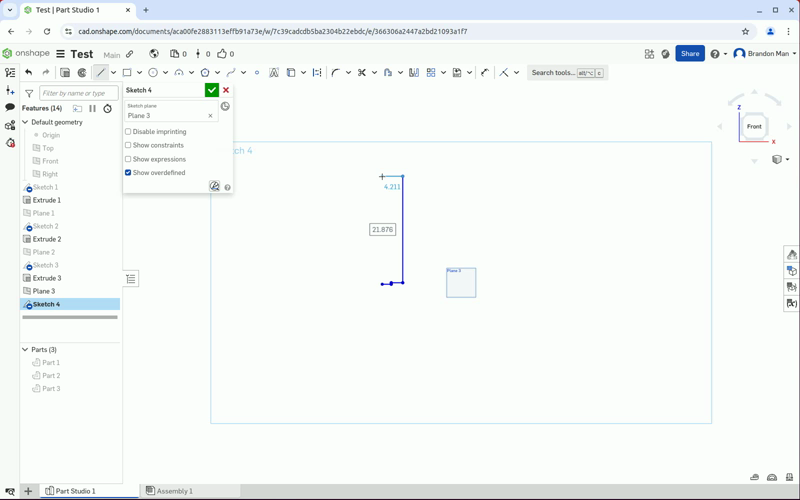
click(382, 176)
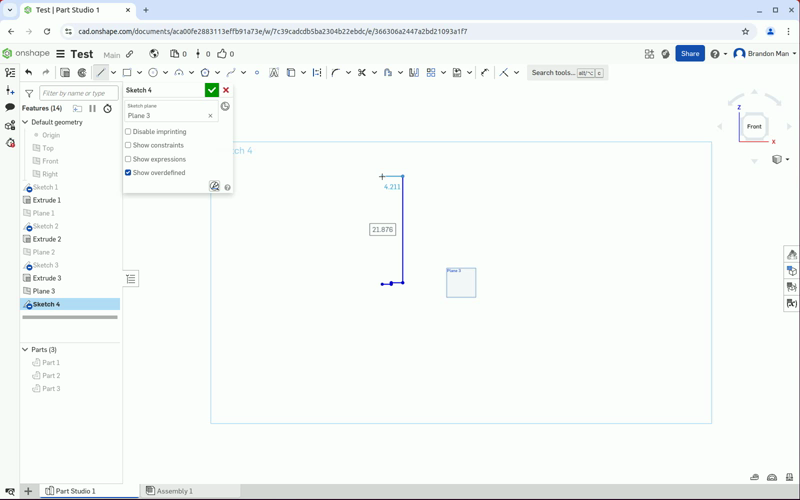
key_up(shift)
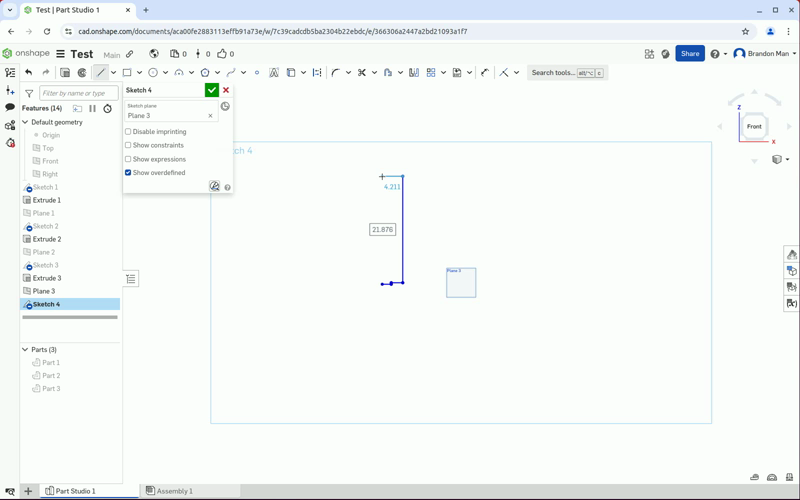
key_down(shift)
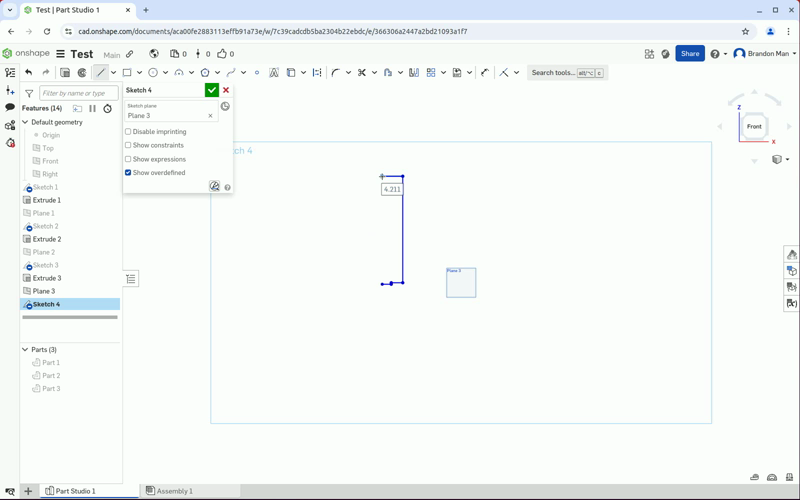
mouse_move(382, 284)
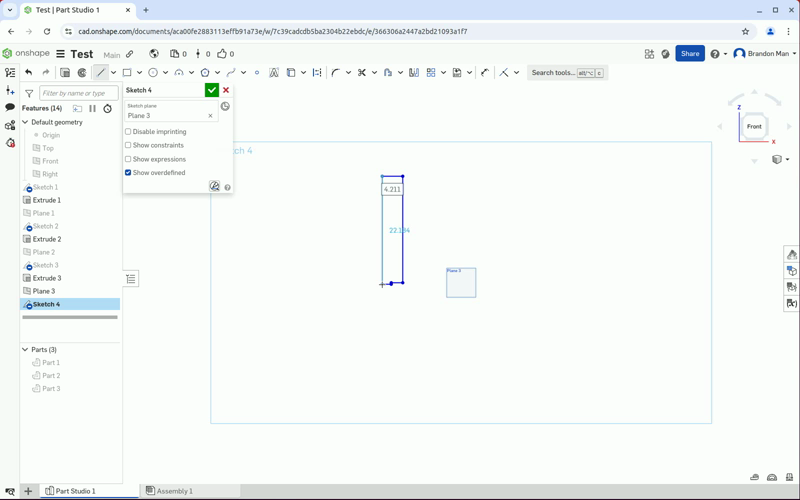
key_up(shift)
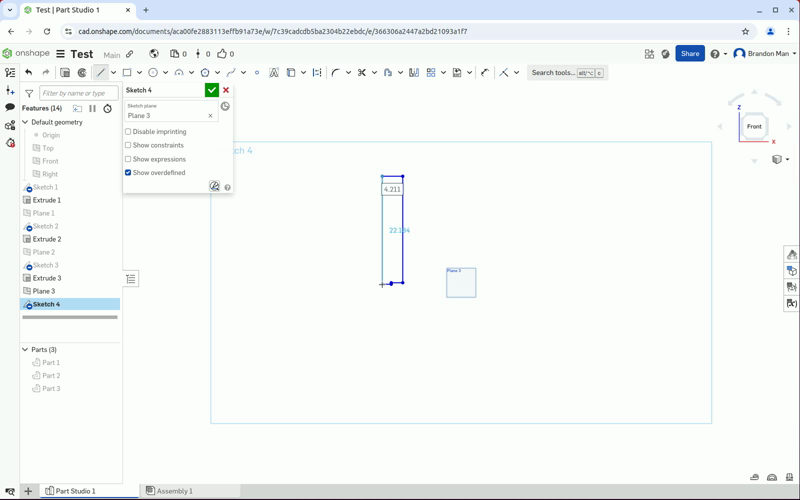
click(382, 284)
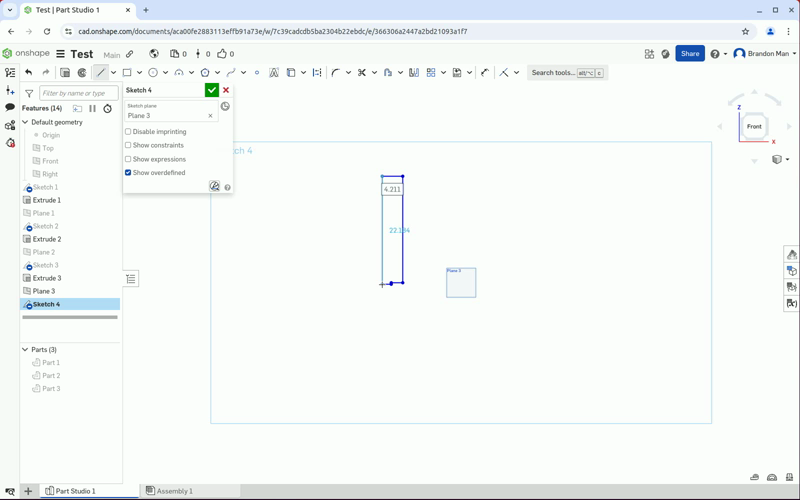
key(esc)
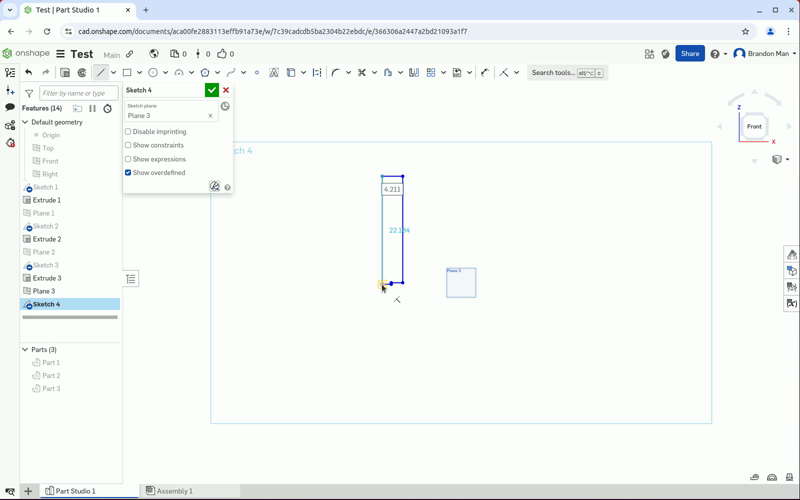
mouse_move(385, 187)
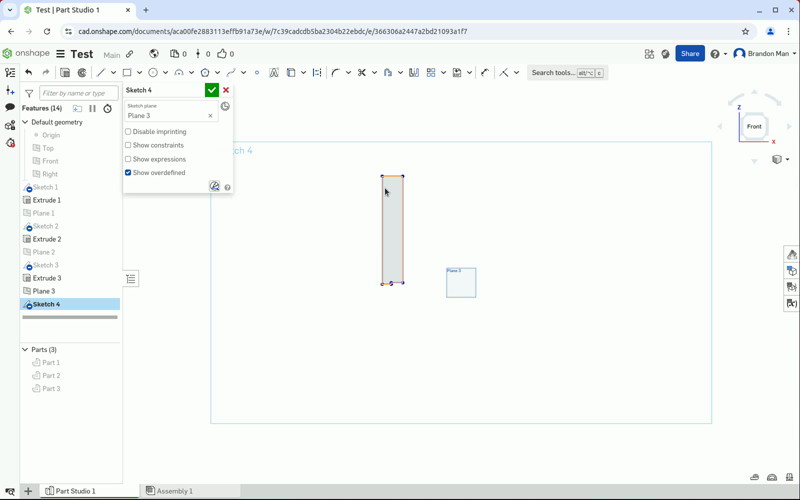
click(385, 187)
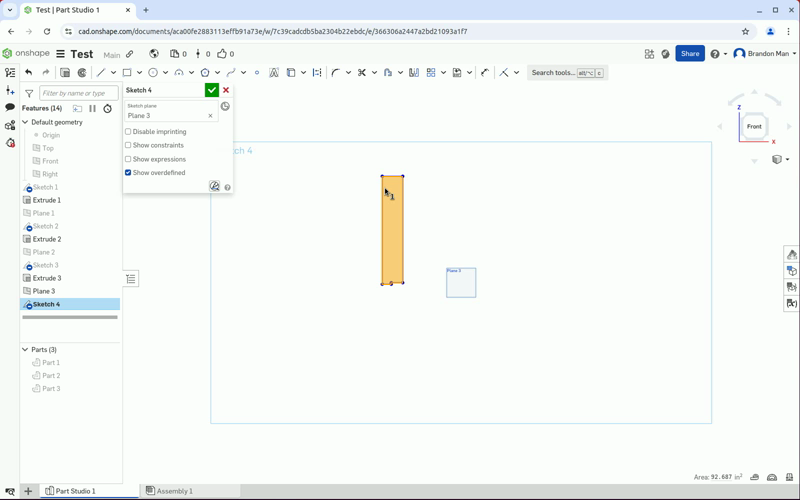
mouse_move(73, 352)
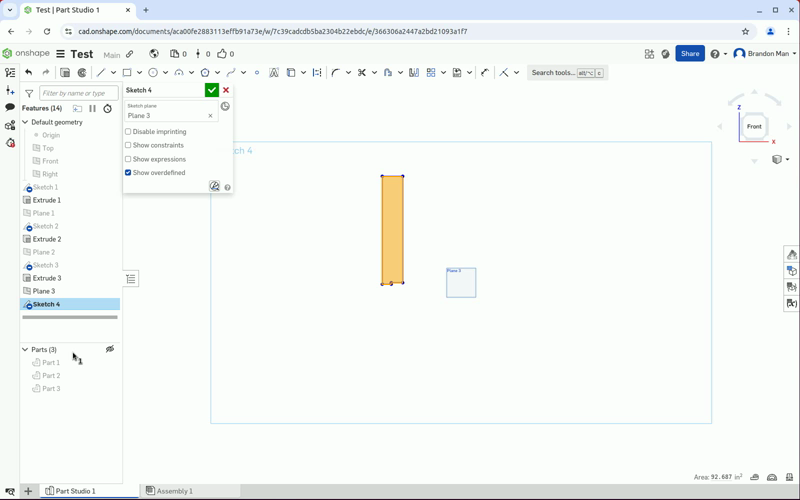
key(shift+y)
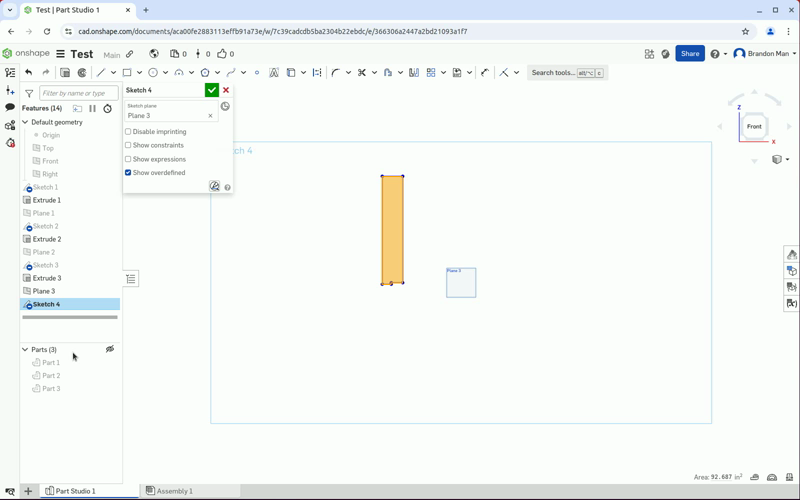
key(shift+e)
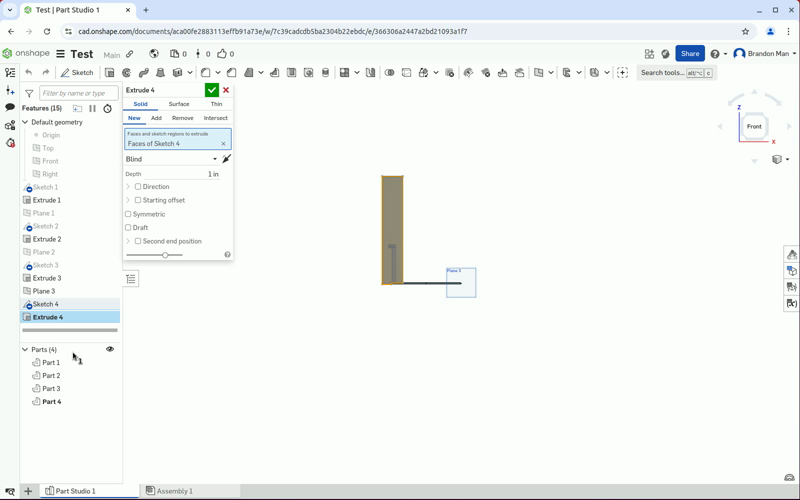
mouse_move(143, 106)
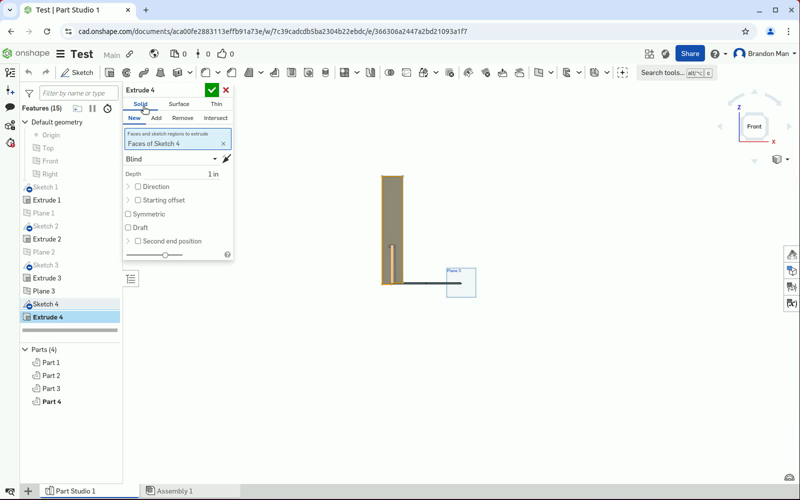
click(143, 106)
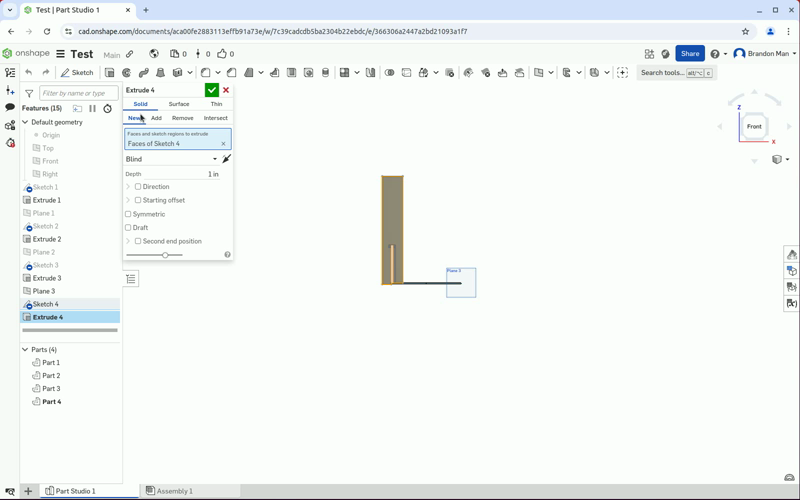
mouse_move(137, 120)
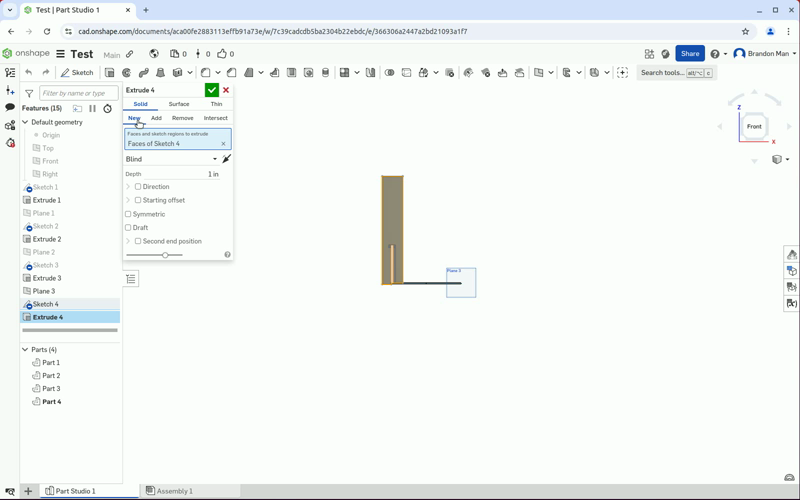
click(137, 120)
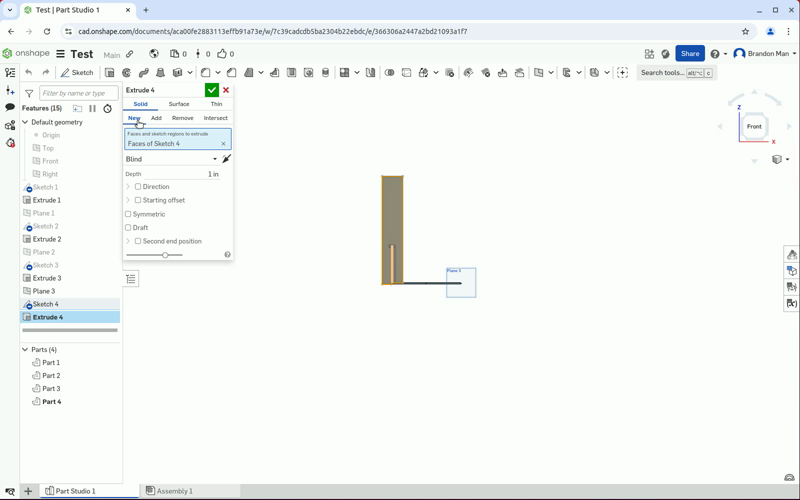
key(tab, 4)
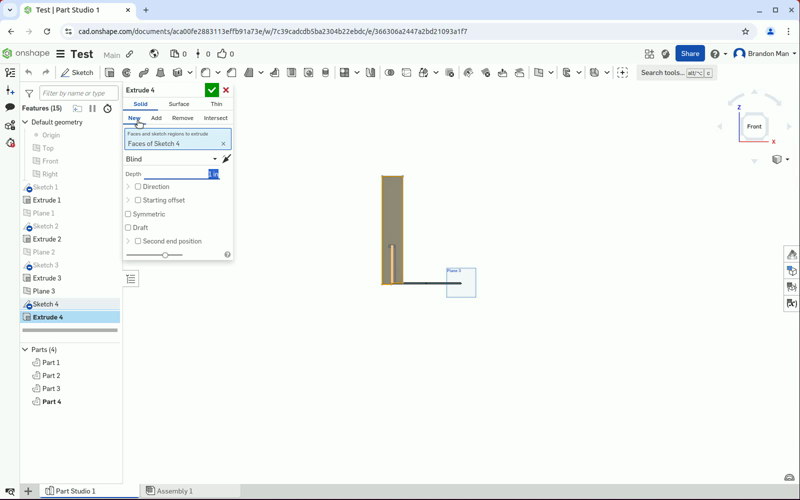
text(0.241)
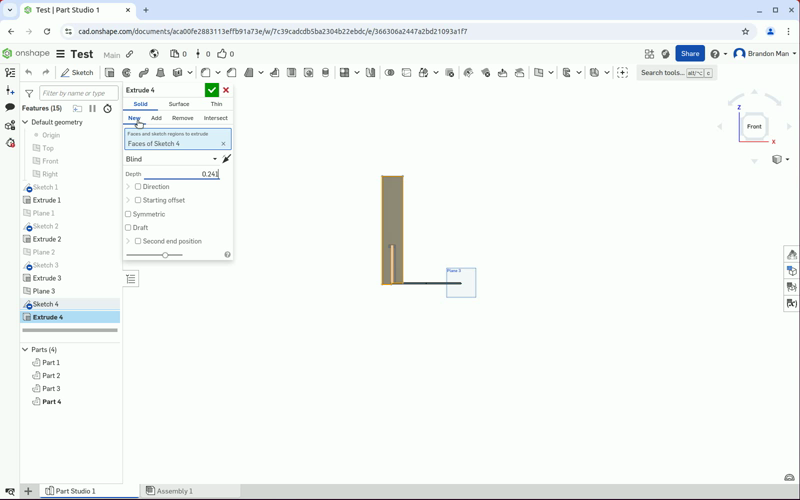
key(enter)
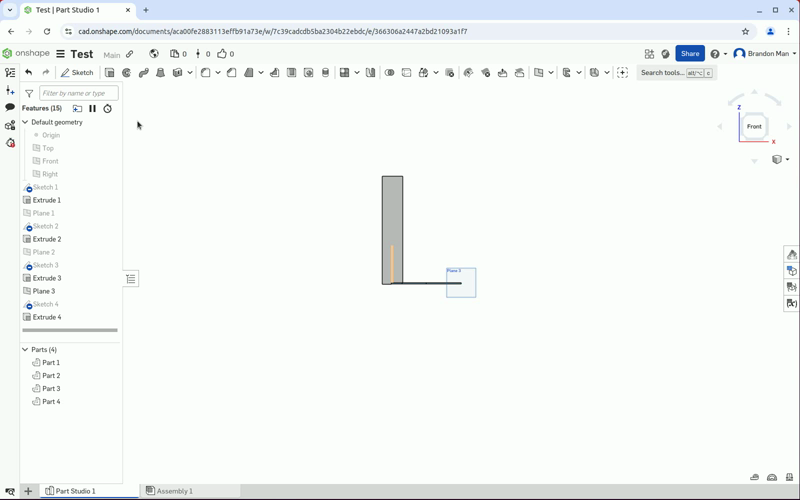
key(shift+h)
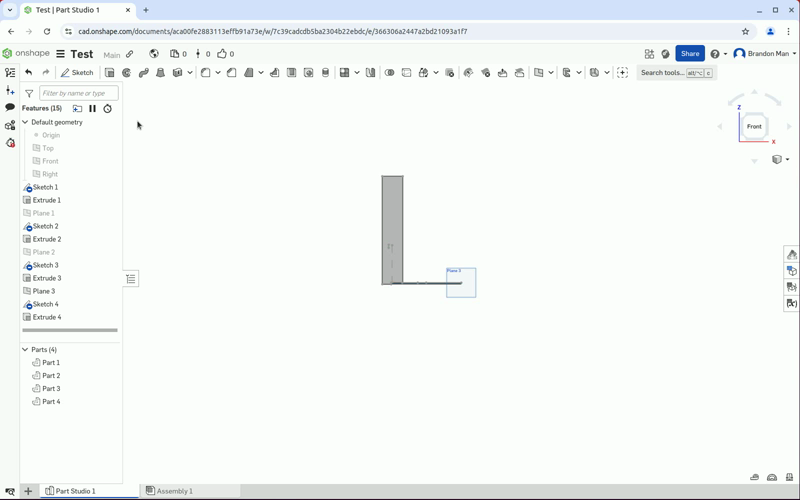
key(shift+h)
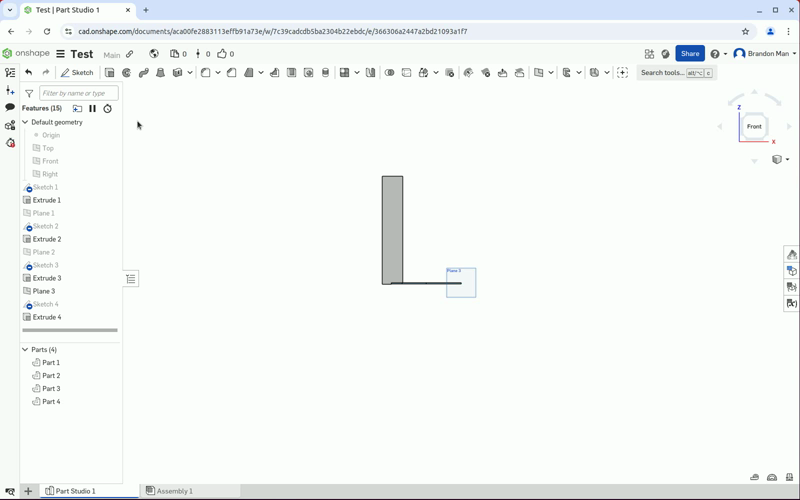
mouse_move(73, 189)
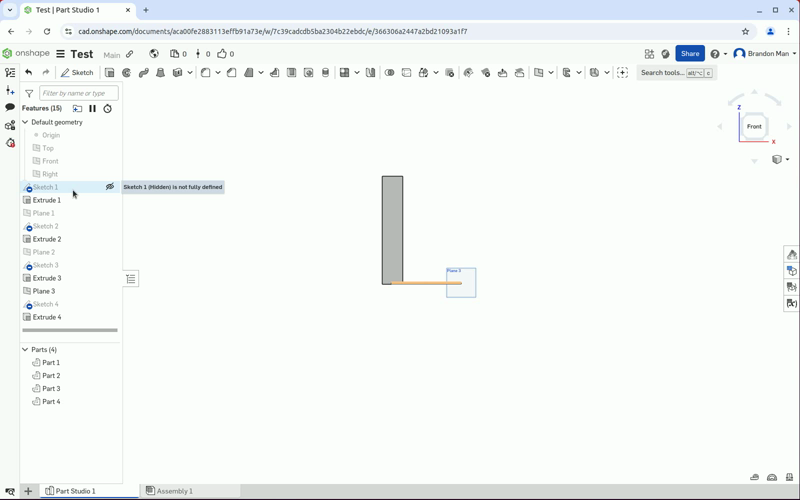
click(73, 189)
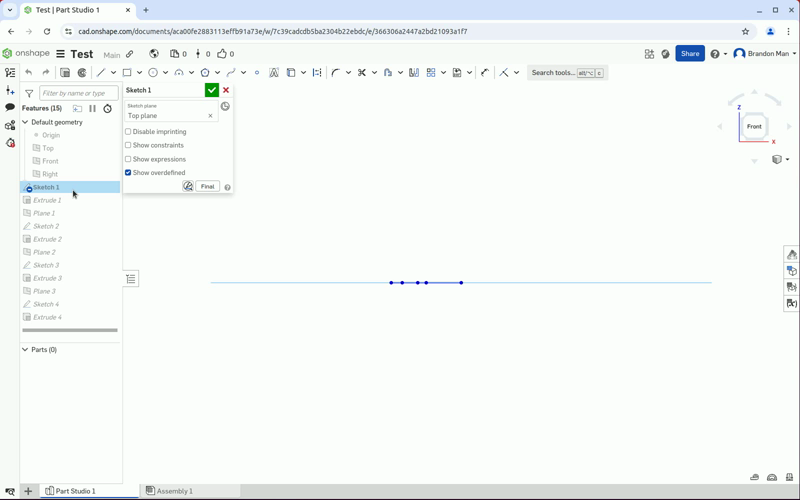
mouse_move(229, 92)
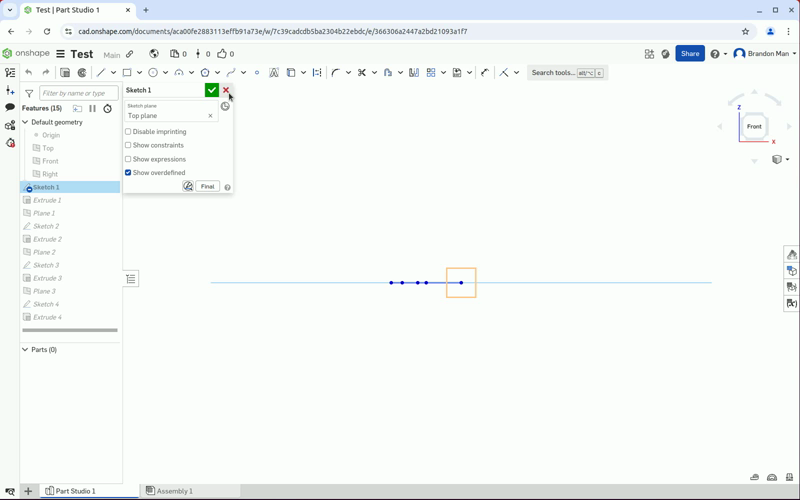
click(229, 92)
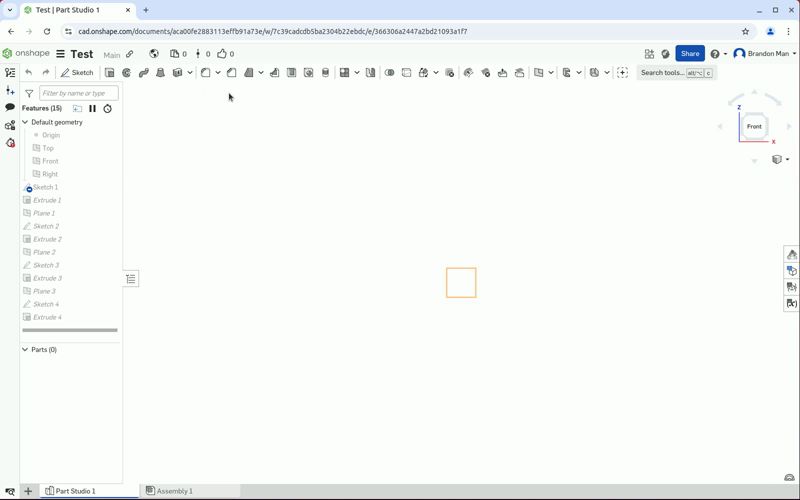
key(shift+s)
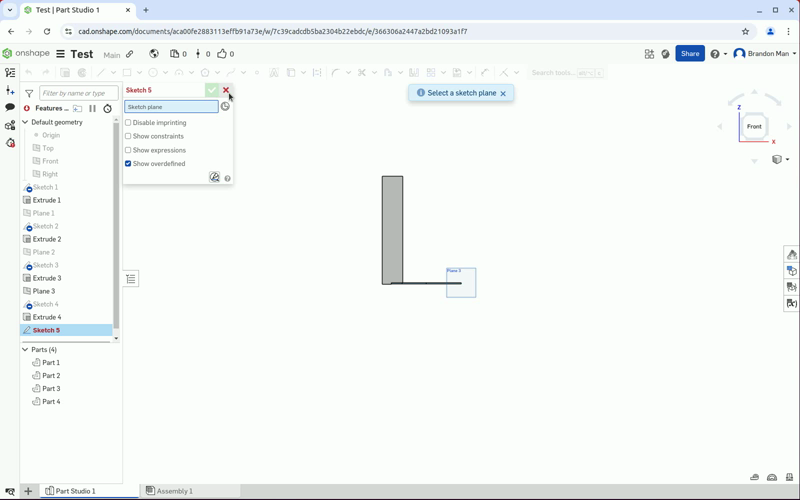
mouse_move(69, 293)
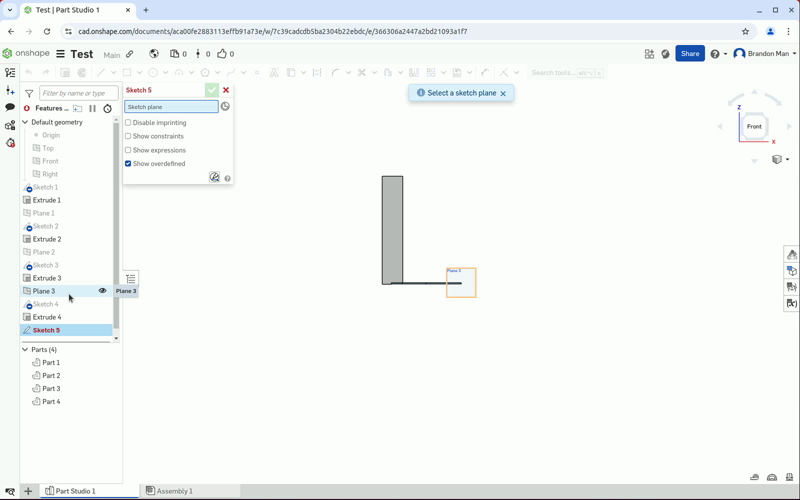
click(69, 293)
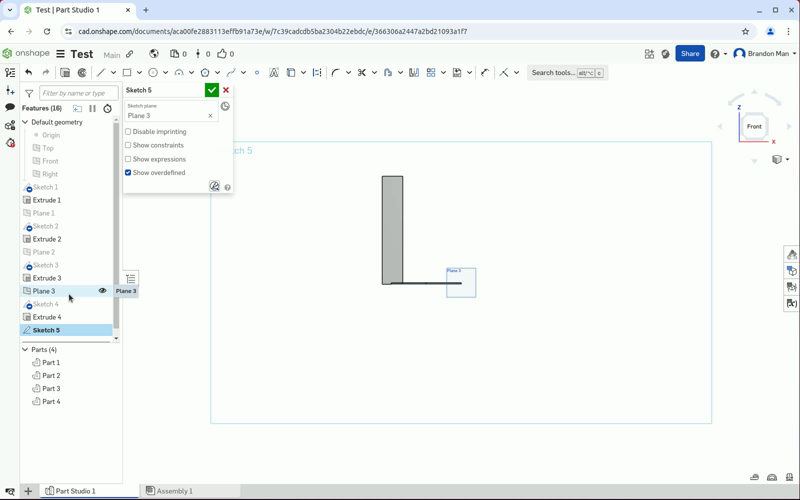
mouse_move(73, 352)
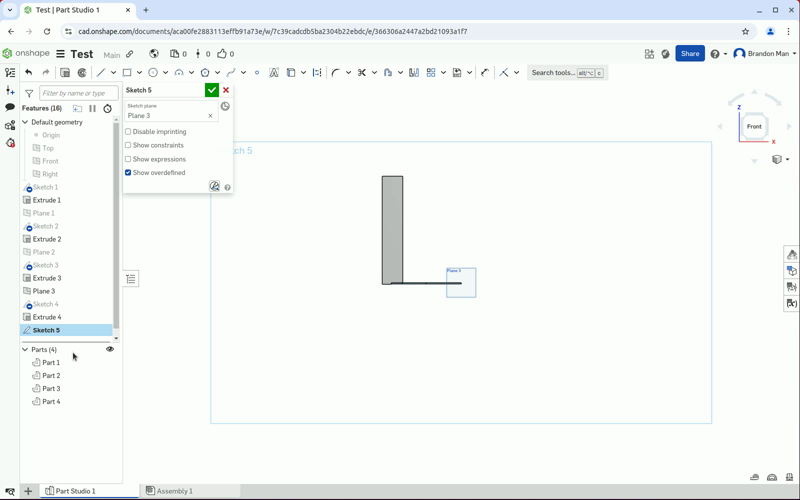
key(y)
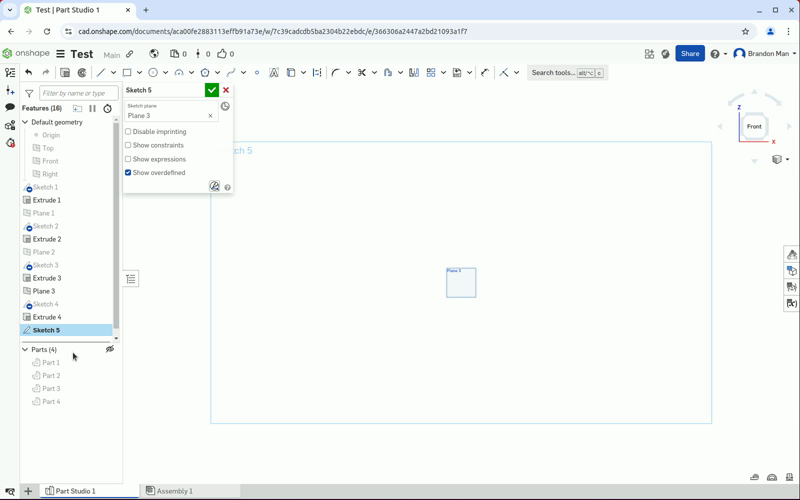
key(l)
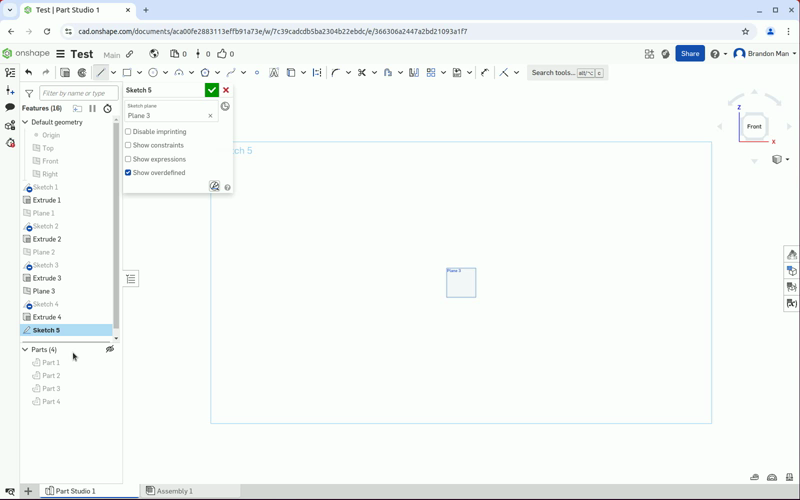
key_down(shift)
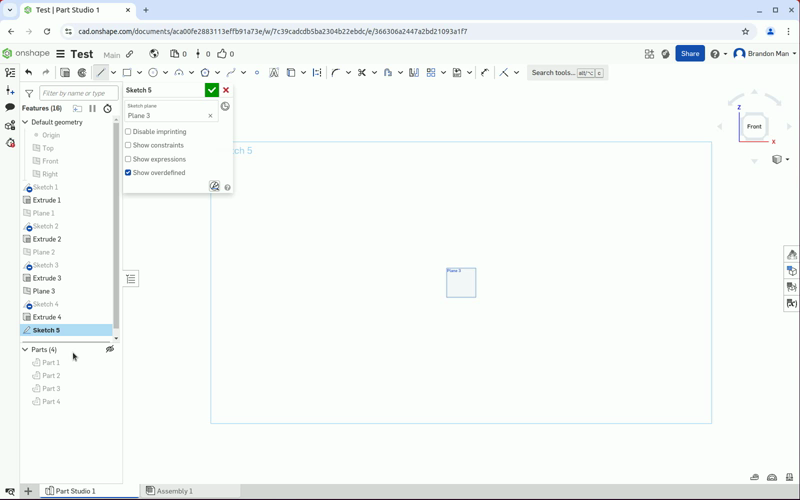
mouse_move(391, 284)
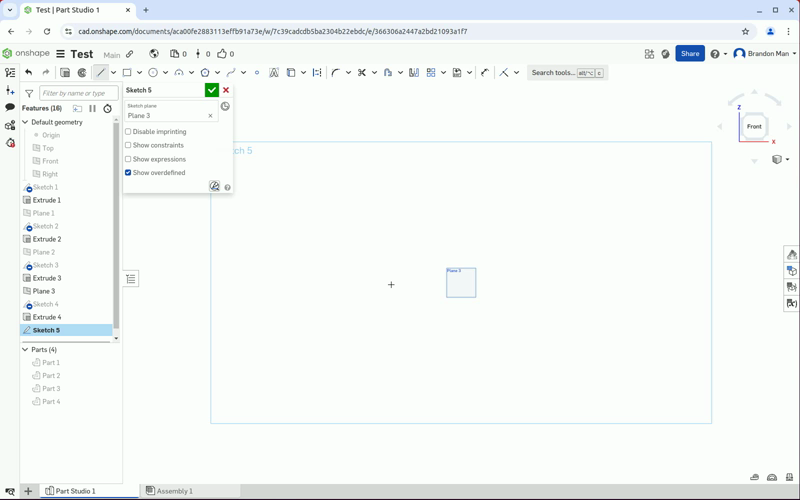
click(391, 284)
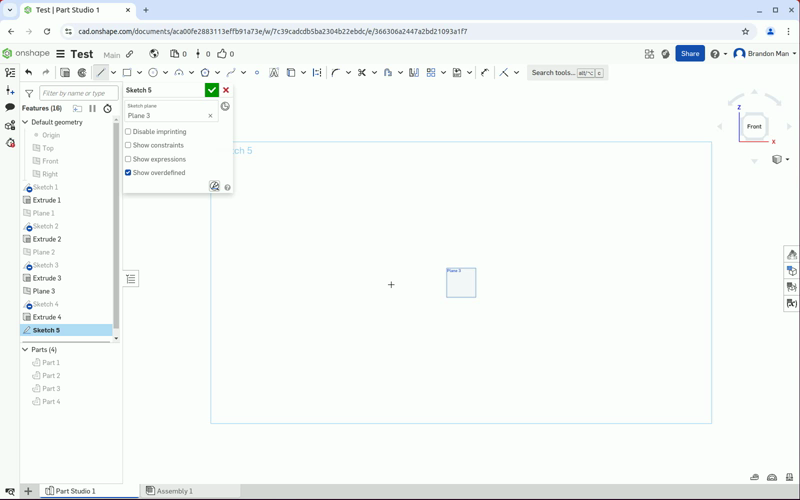
key_up(shift)
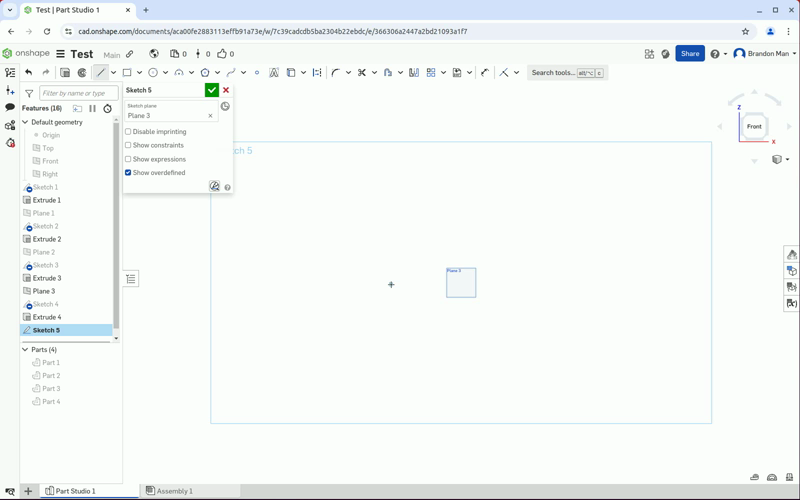
key_down(shift)
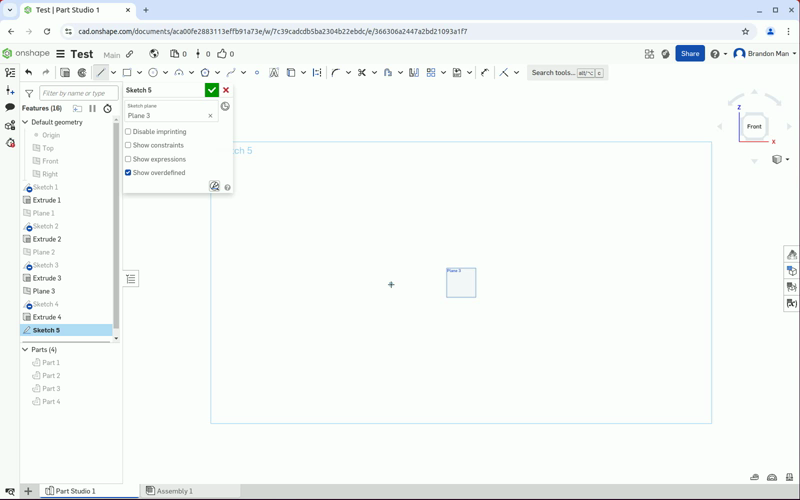
mouse_move(421, 284)
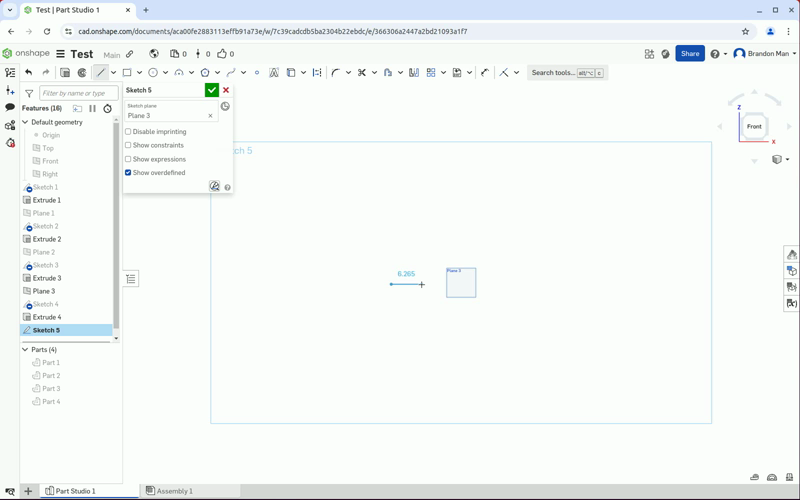
mouse_move(403, 284)
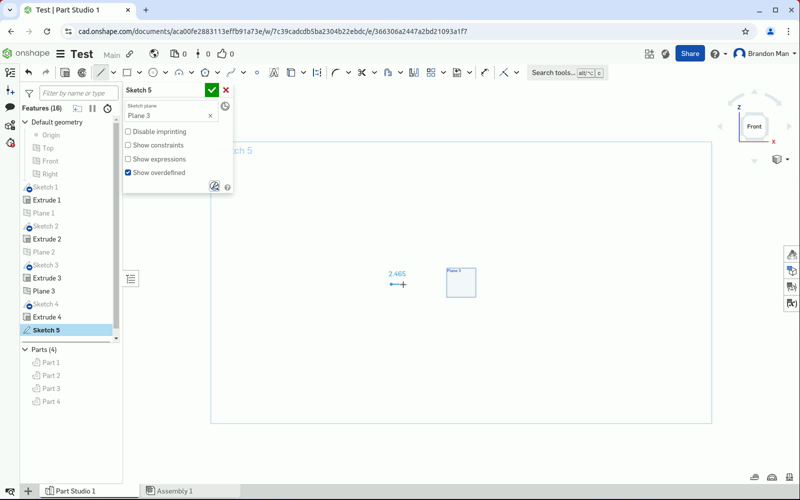
click(403, 284)
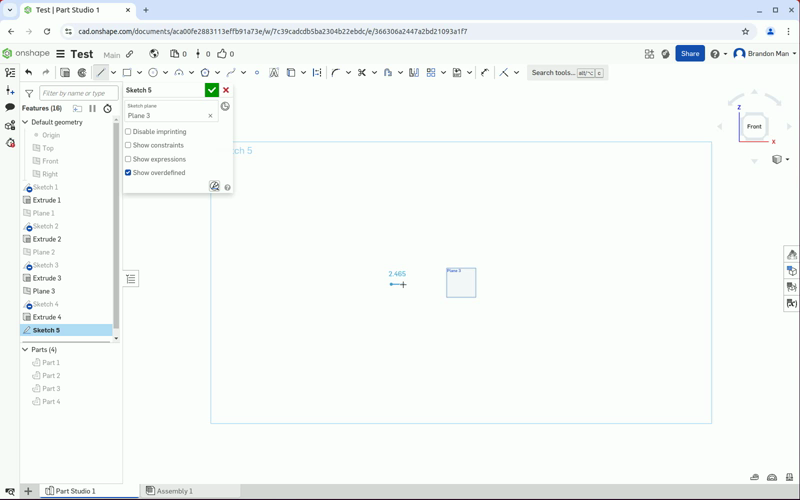
key_up(shift)
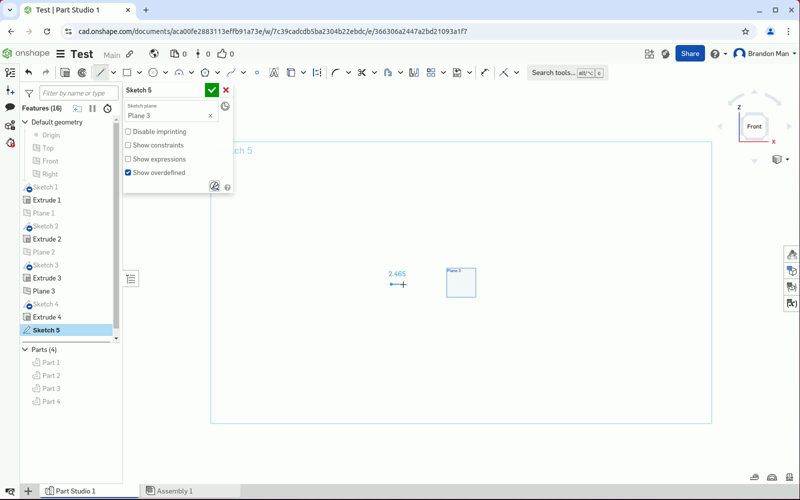
key_down(shift)
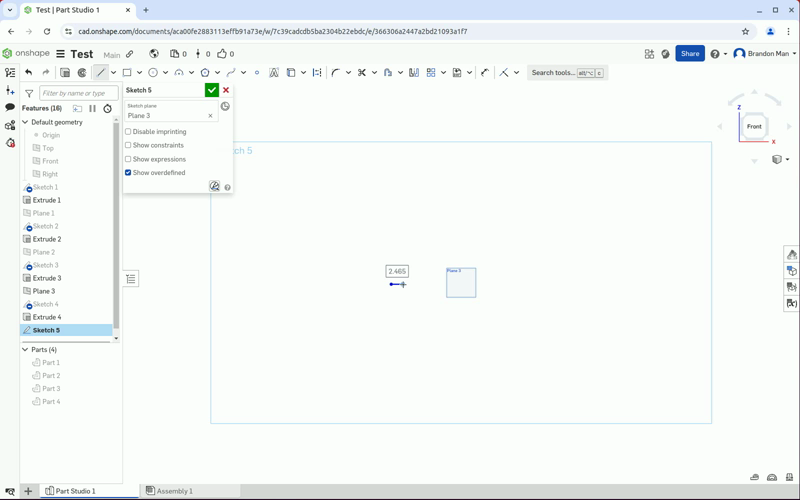
mouse_move(433, 284)
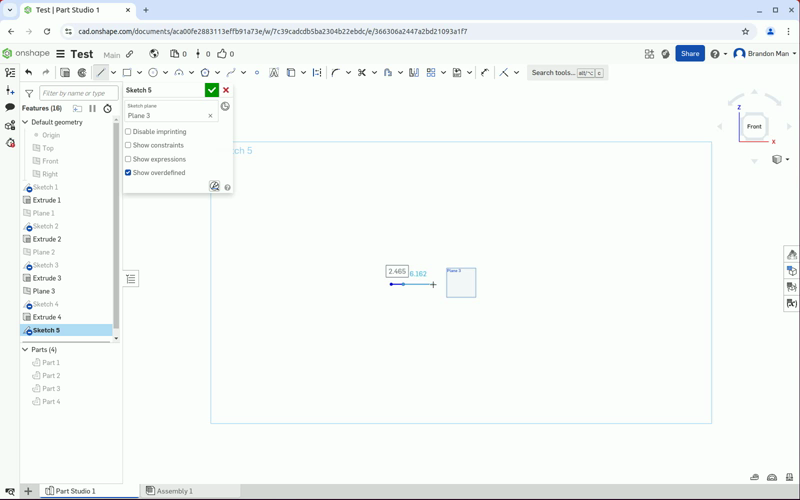
mouse_move(403, 282)
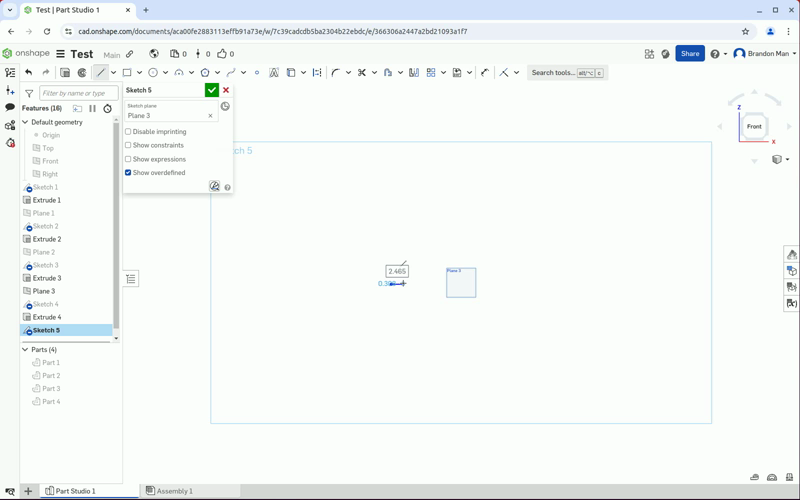
scroll(6)
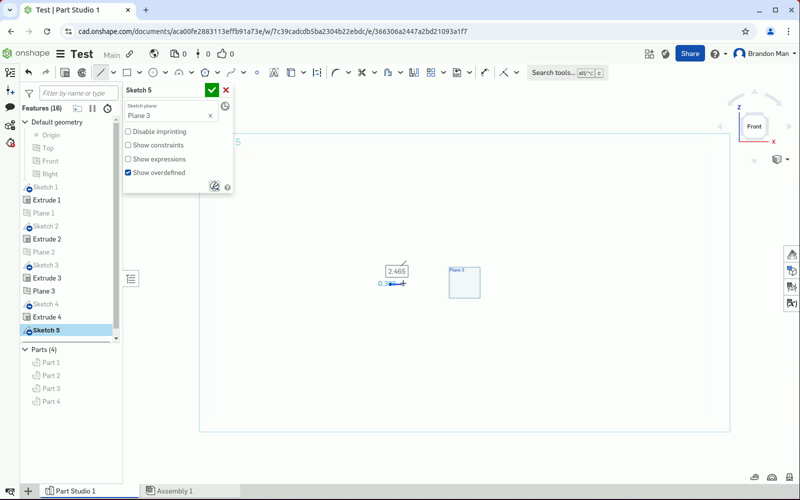
scroll(6)
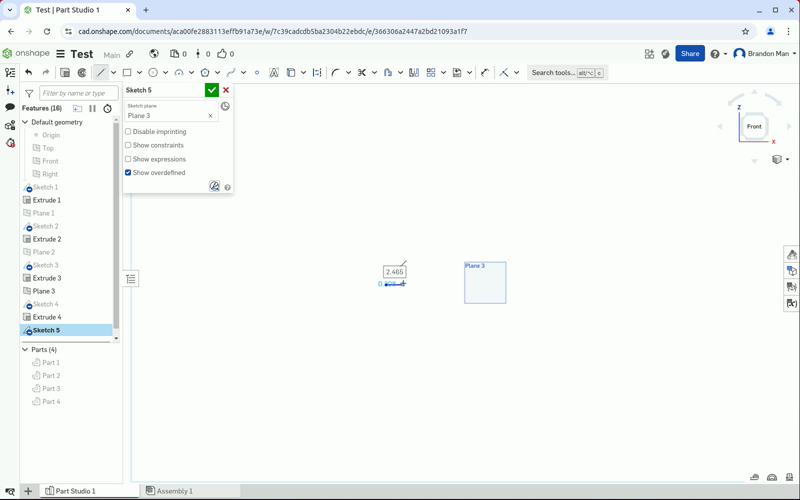
scroll(6)
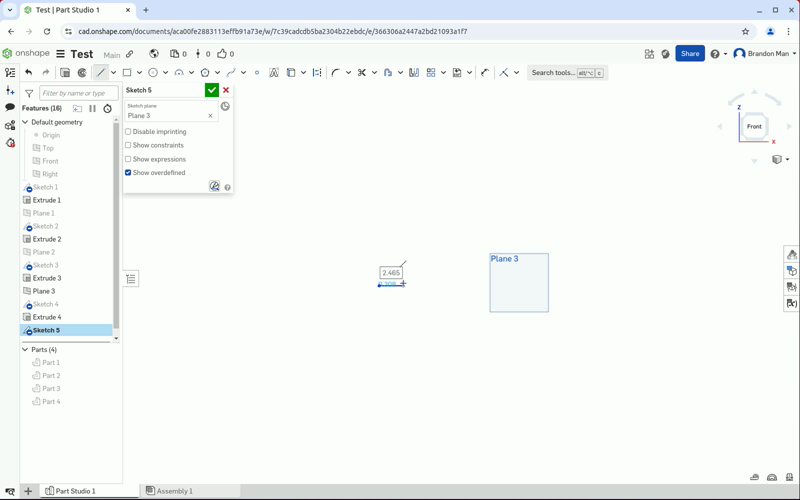
scroll(6)
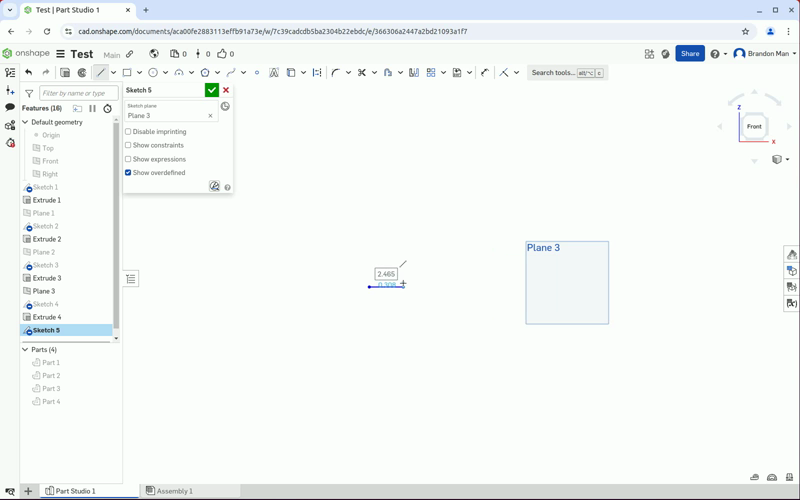
scroll(6)
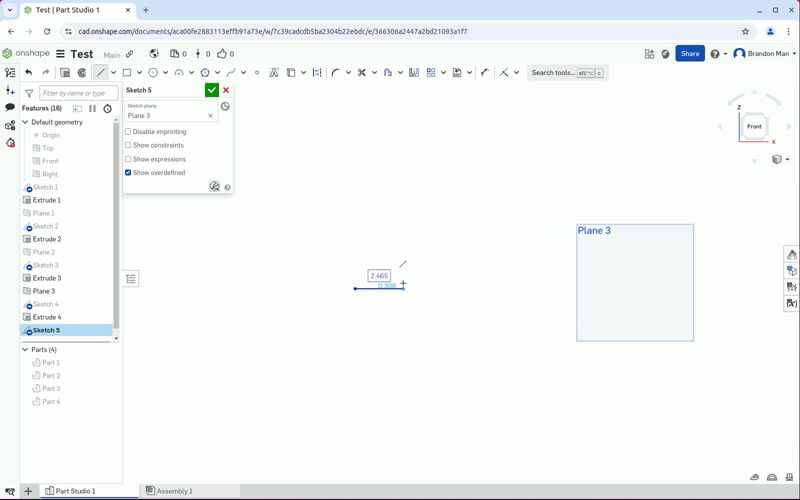
scroll(6)
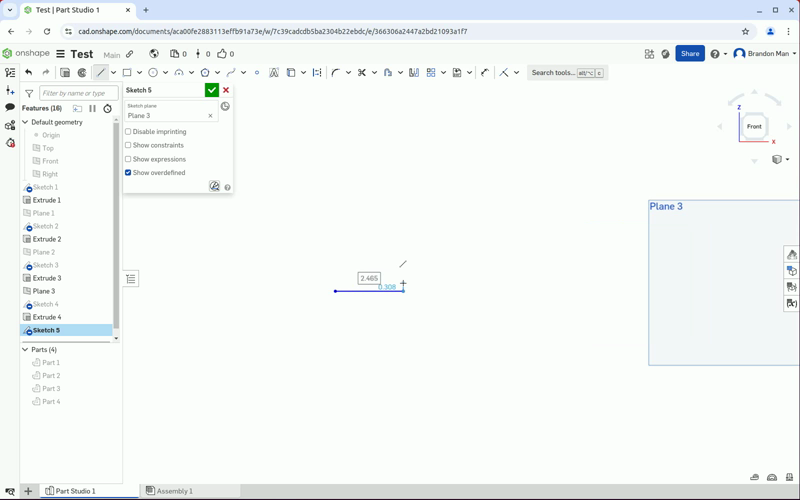
scroll(6)
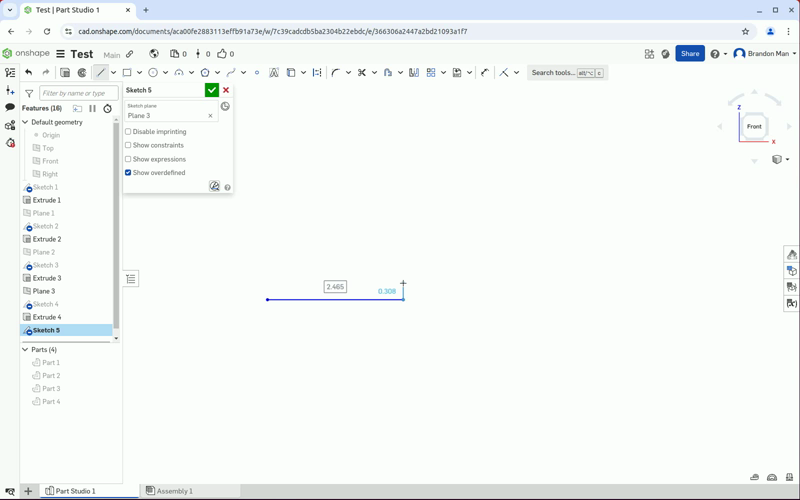
click(403, 282)
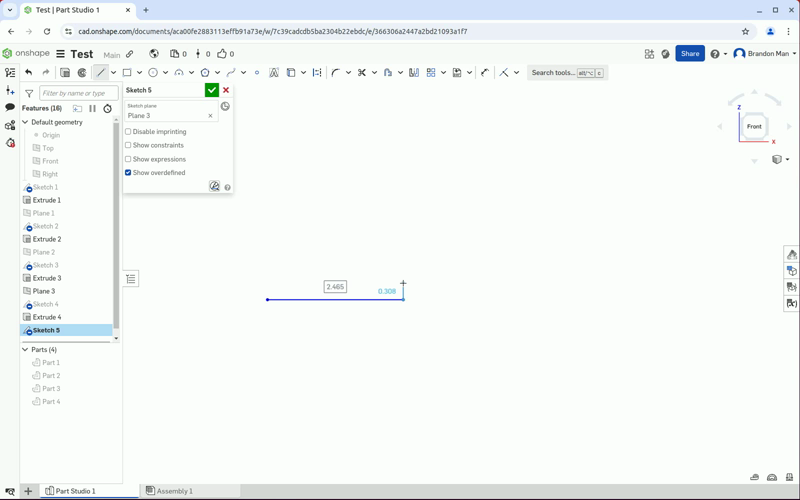
scroll(-6)
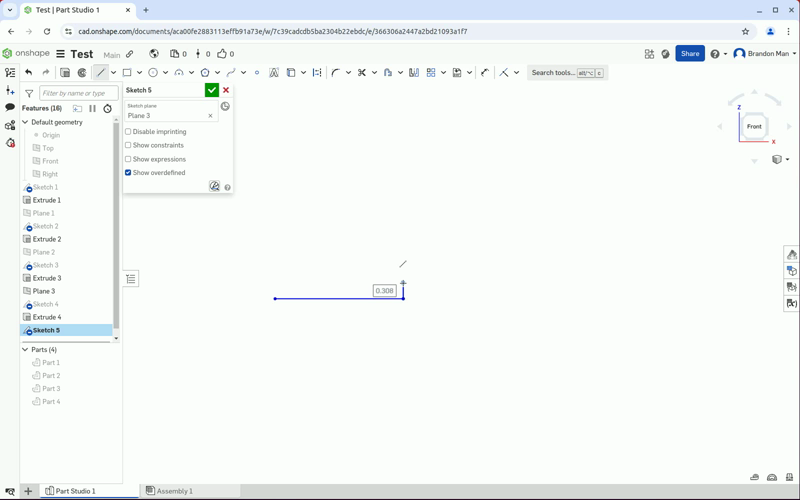
scroll(-6)
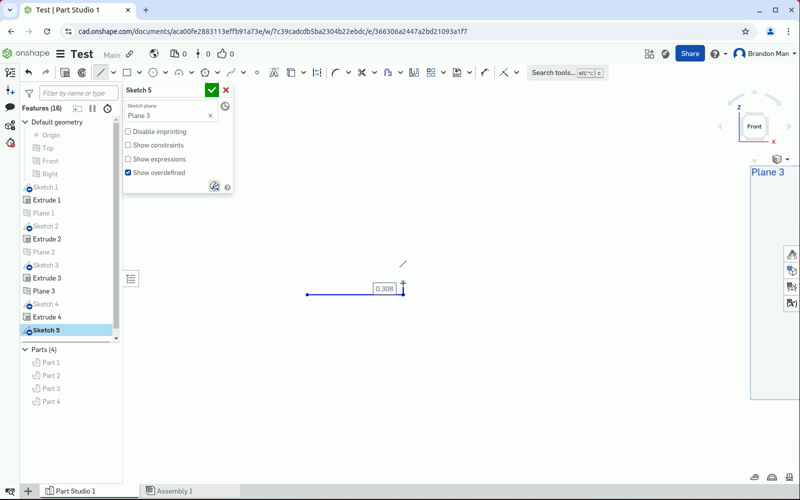
scroll(-6)
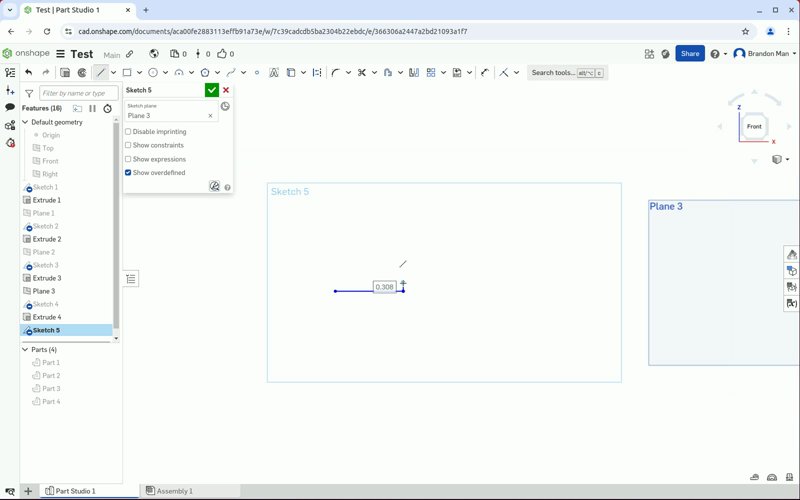
scroll(-6)
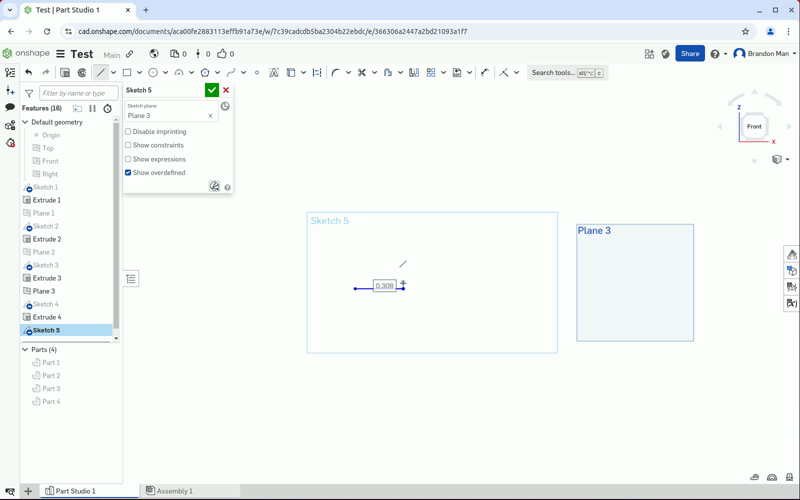
scroll(-6)
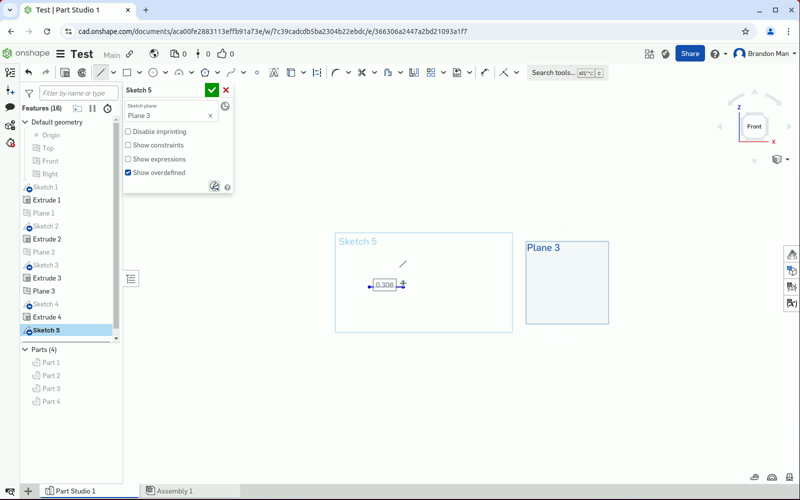
scroll(-6)
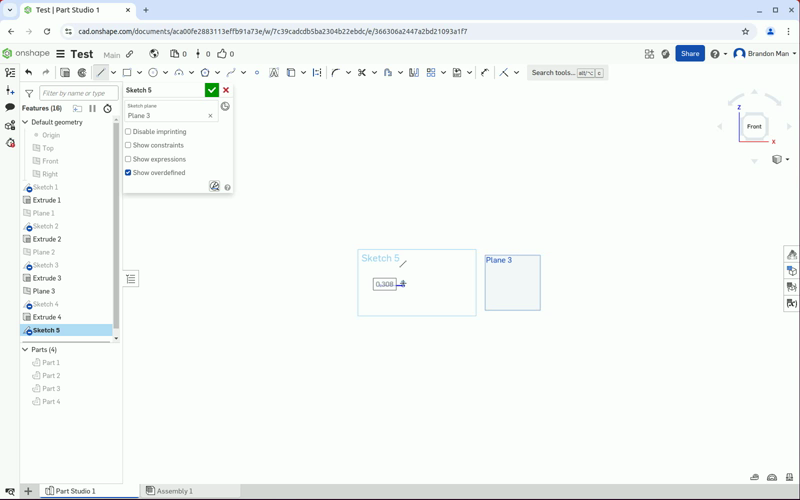
scroll(-6)
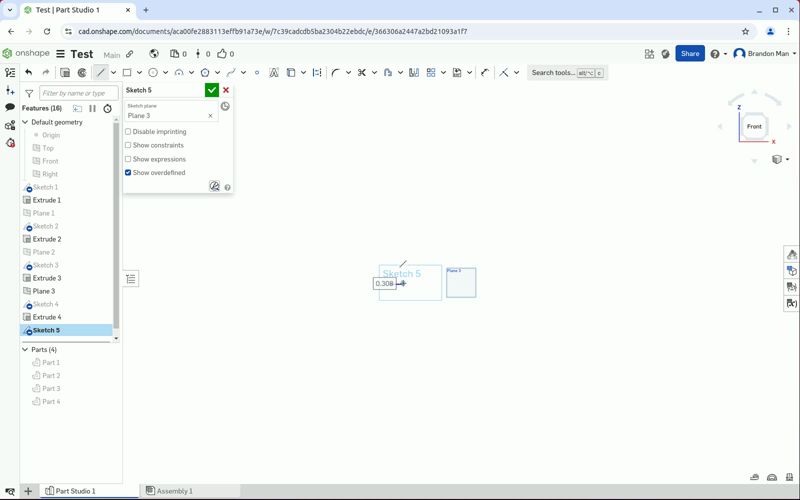
key_up(shift)
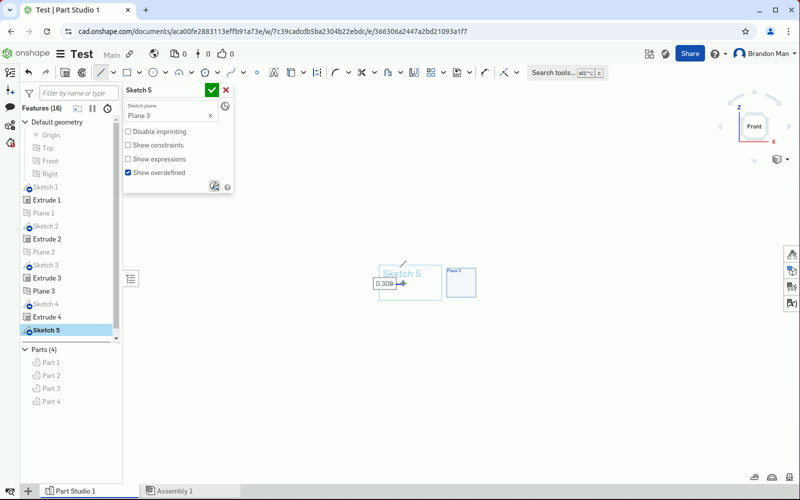
key_down(shift)
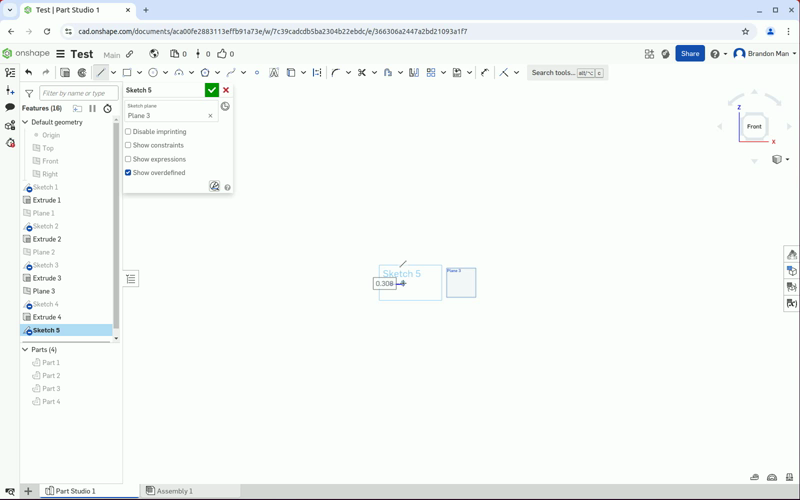
mouse_move(433, 282)
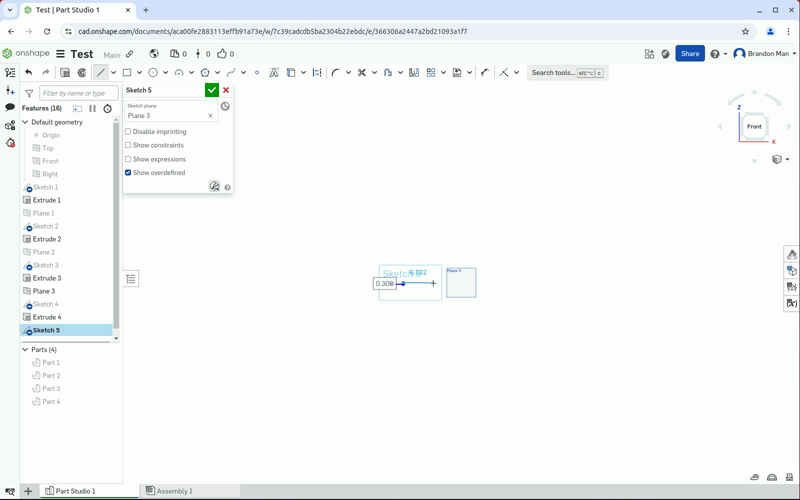
mouse_move(391, 282)
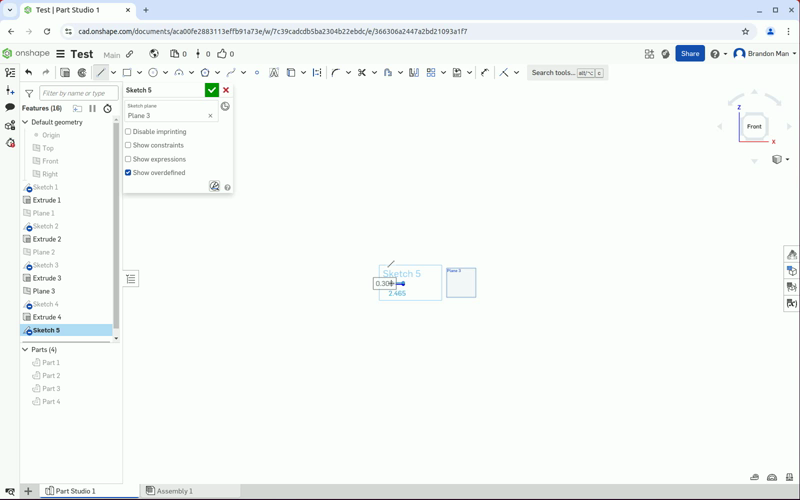
scroll(6)
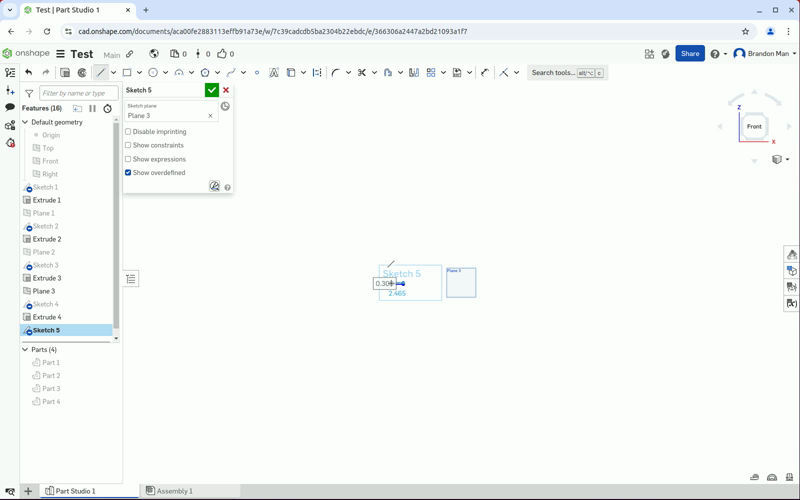
scroll(6)
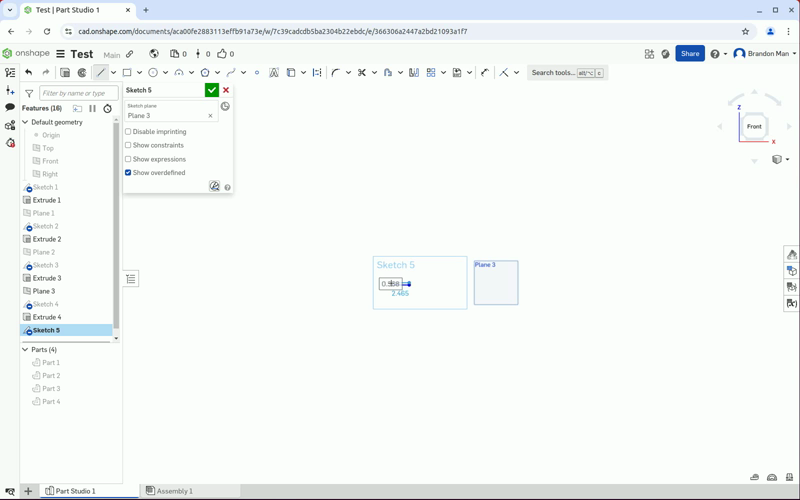
scroll(6)
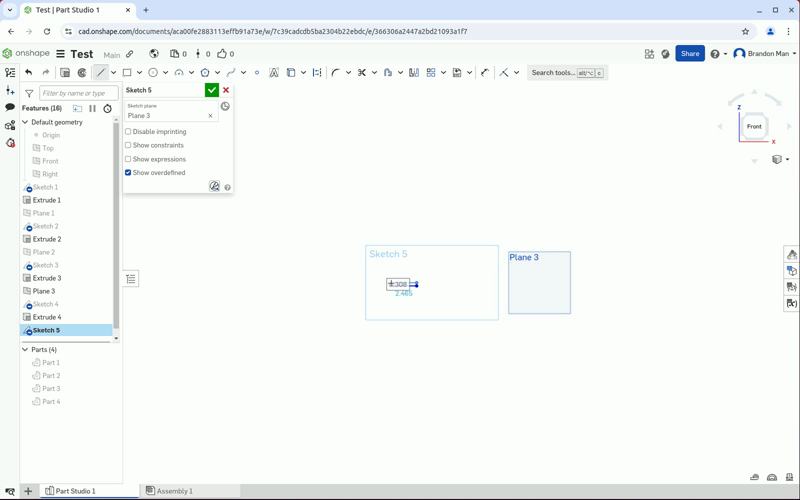
scroll(6)
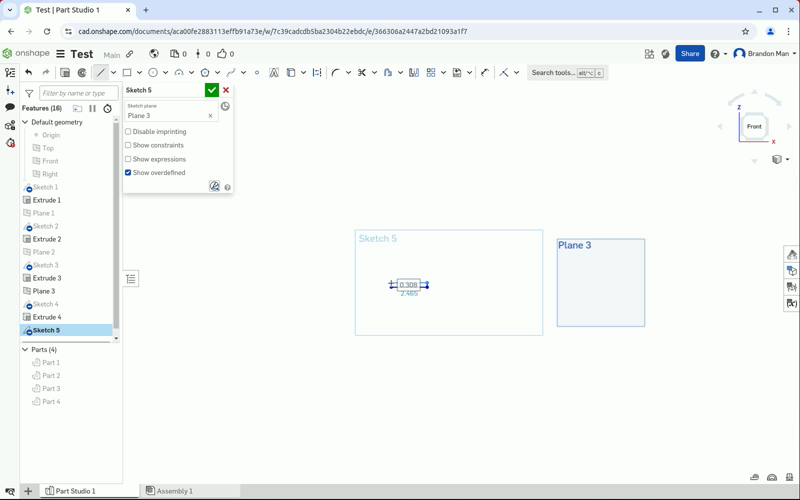
scroll(6)
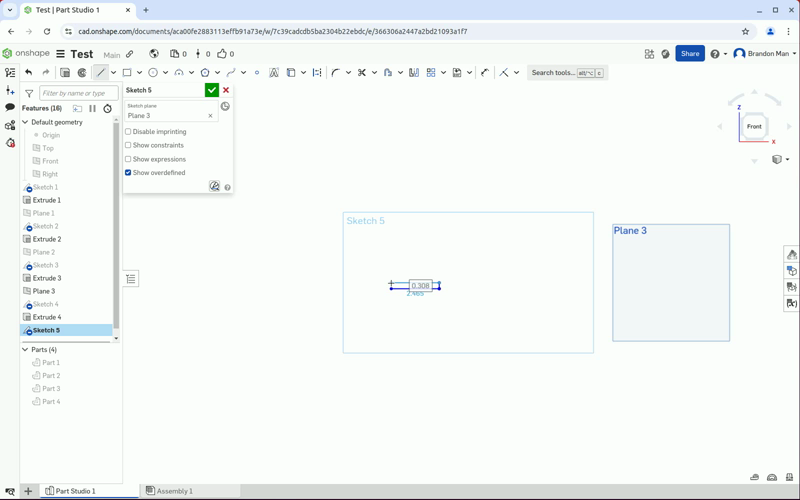
scroll(6)
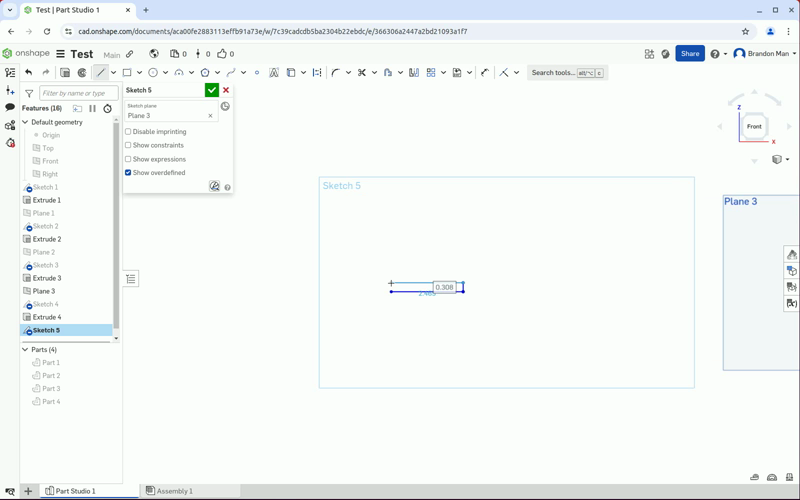
scroll(6)
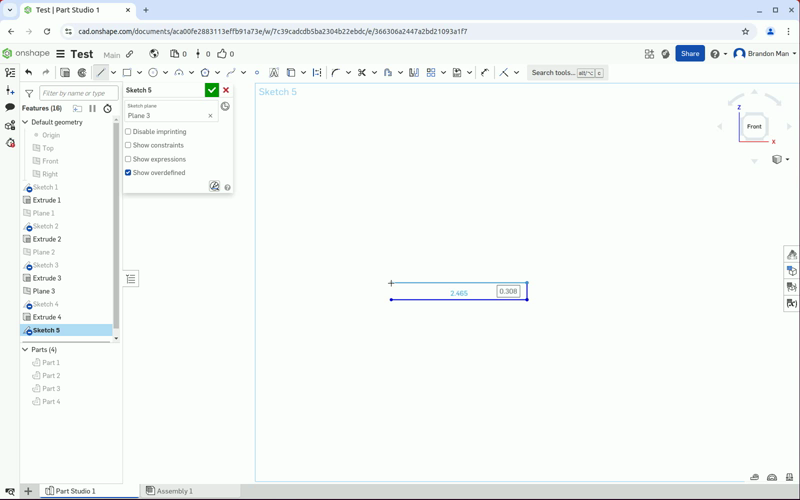
click(391, 282)
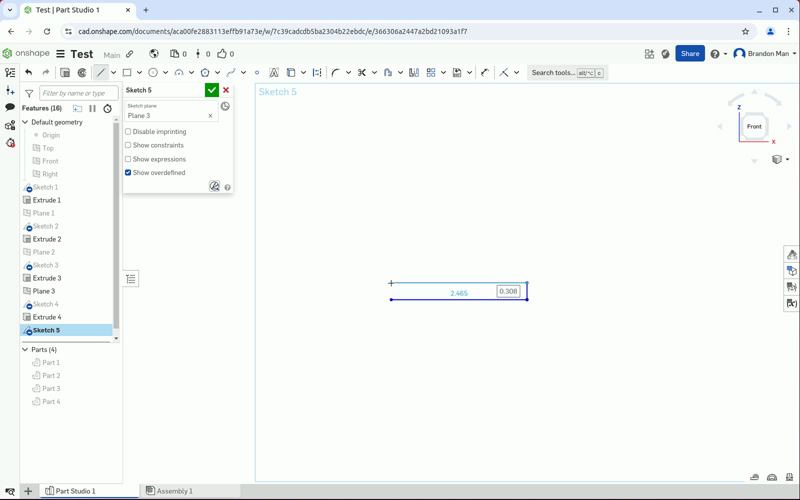
scroll(-6)
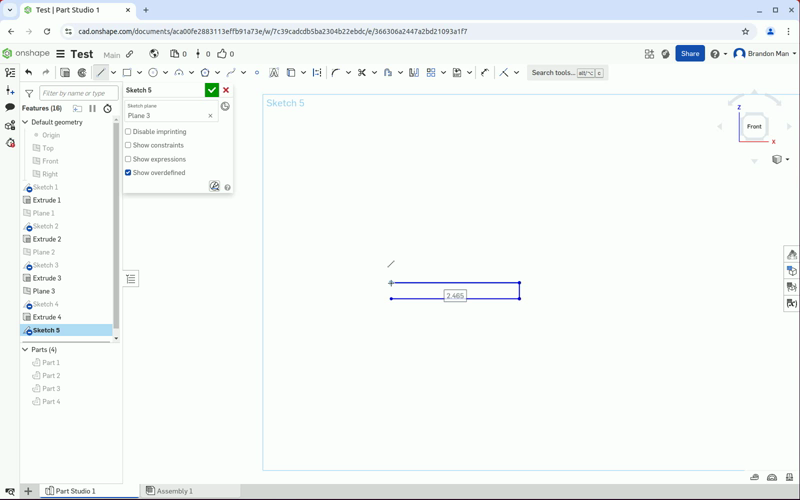
scroll(-6)
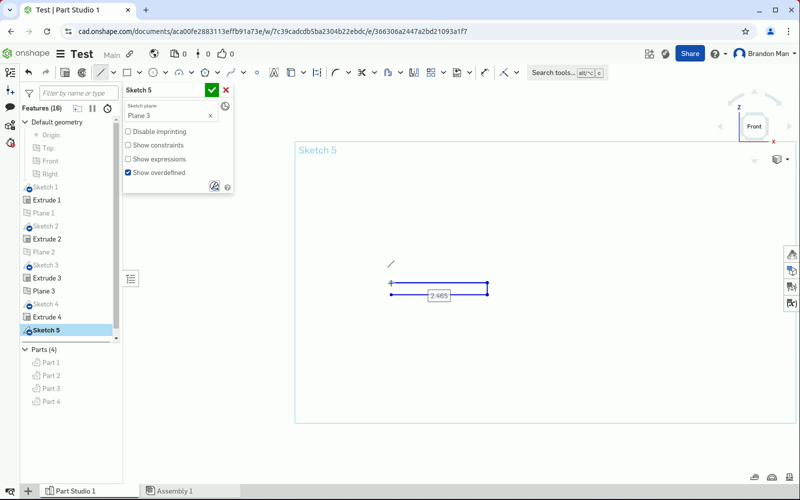
scroll(-6)
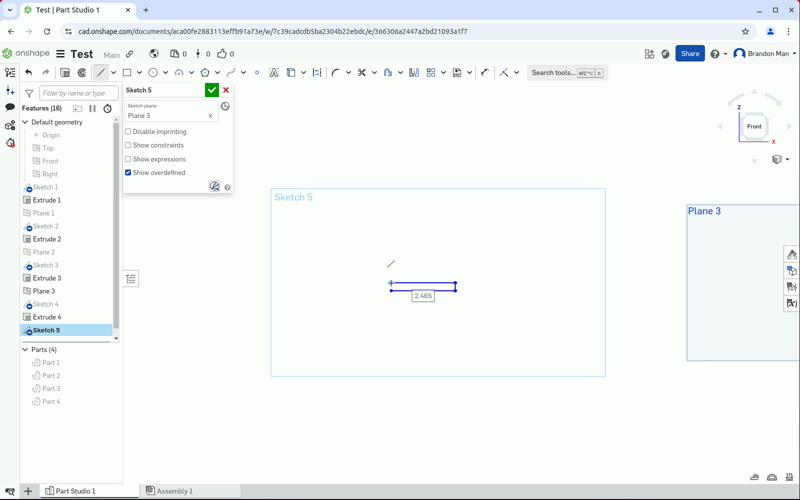
scroll(-6)
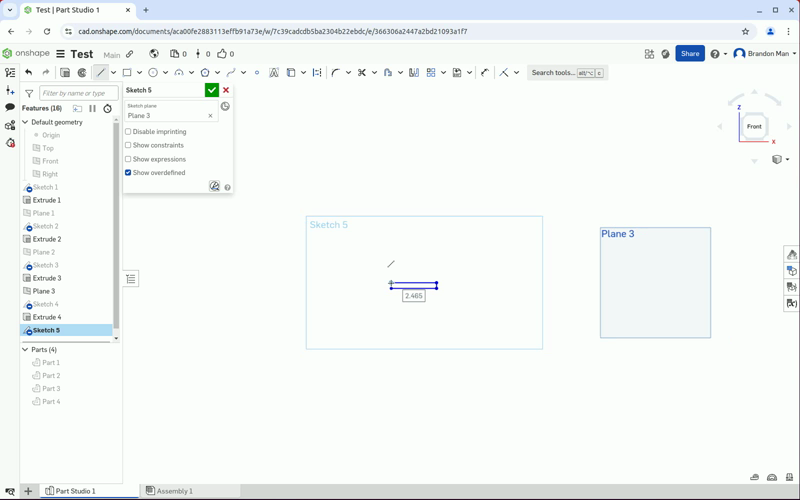
scroll(-6)
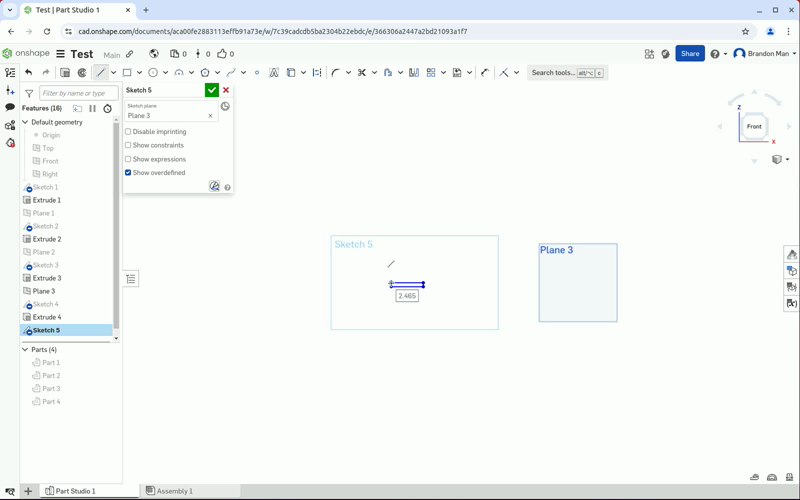
scroll(-6)
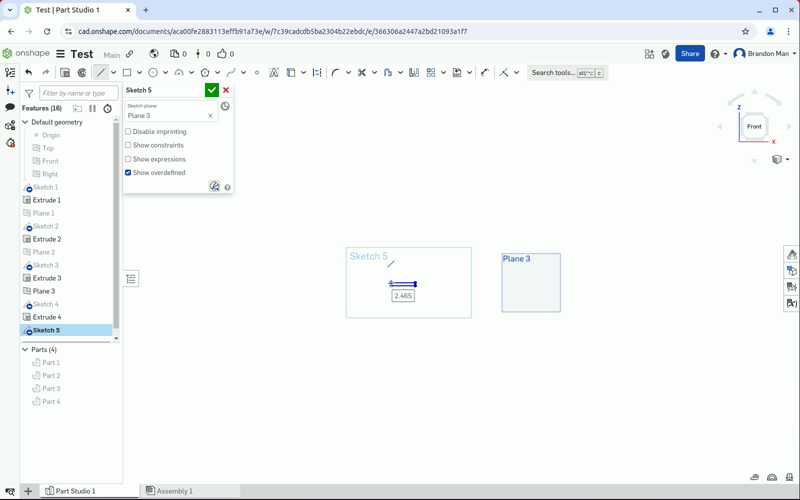
scroll(-6)
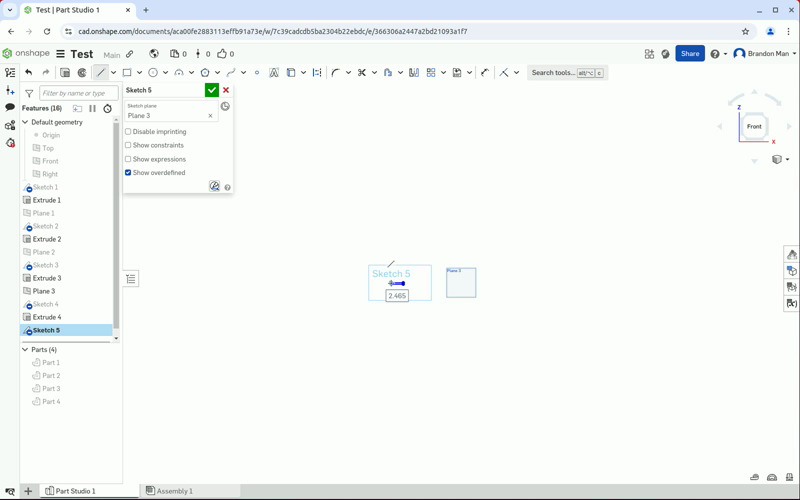
key_up(shift)
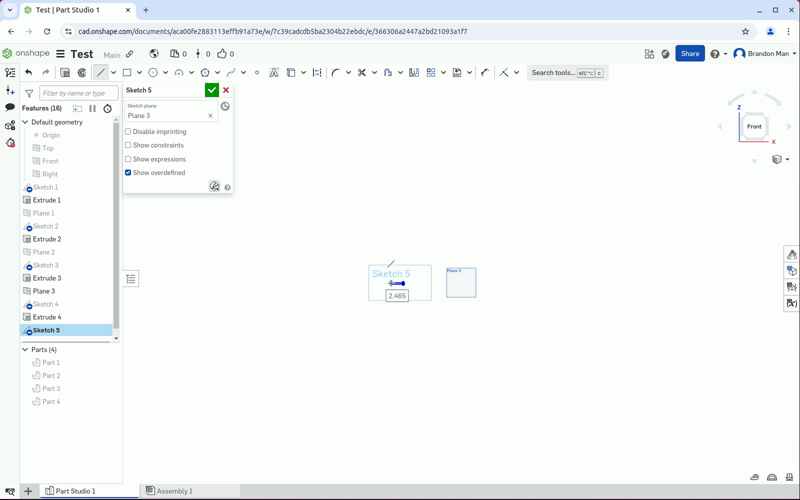
mouse_move(421, 282)
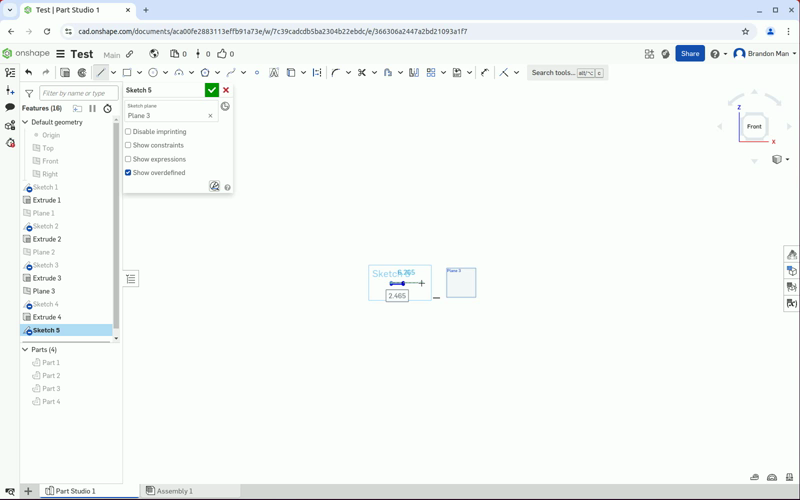
key_down(shift)
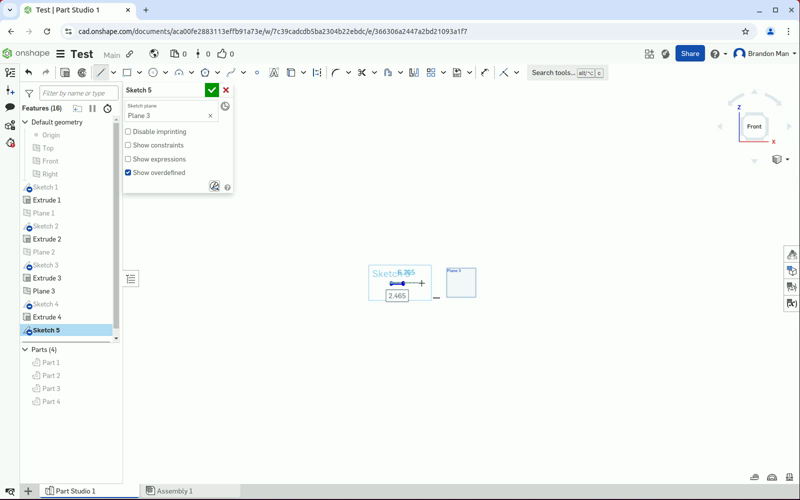
mouse_move(391, 284)
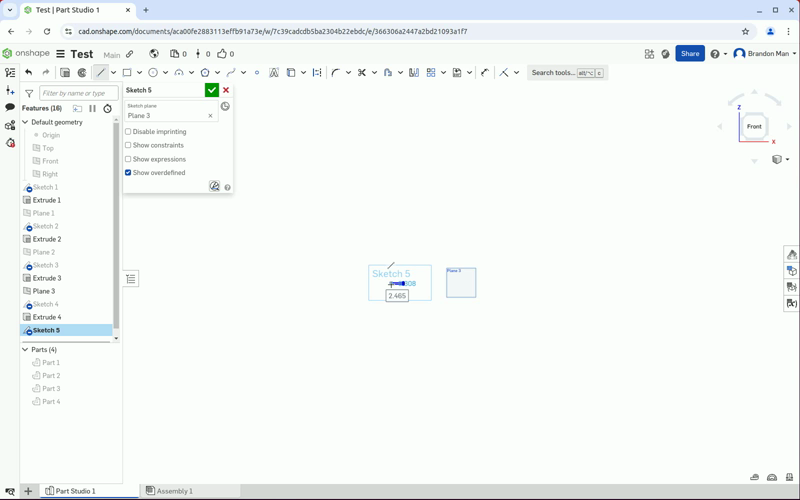
scroll(6)
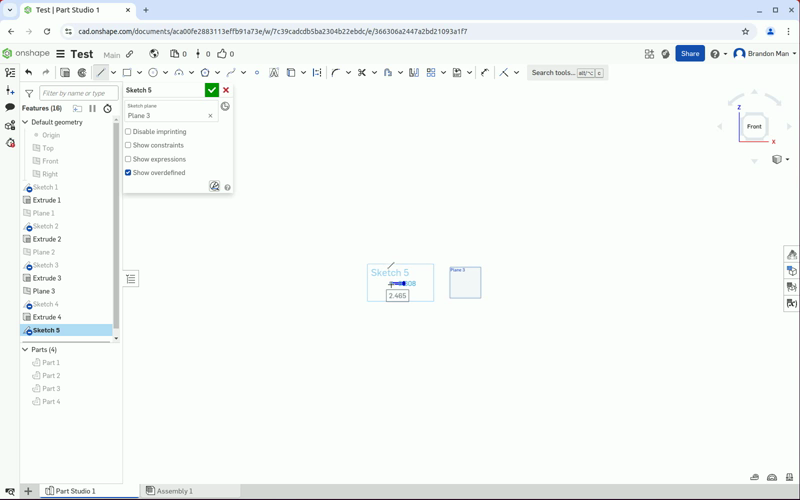
scroll(6)
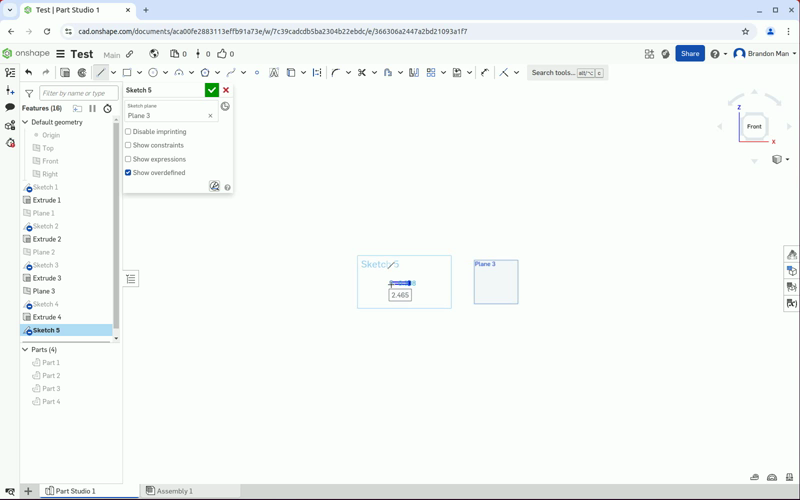
scroll(6)
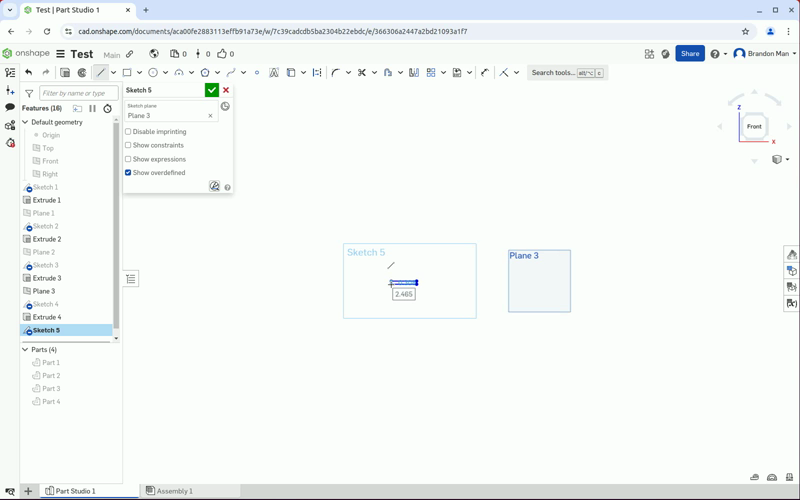
scroll(6)
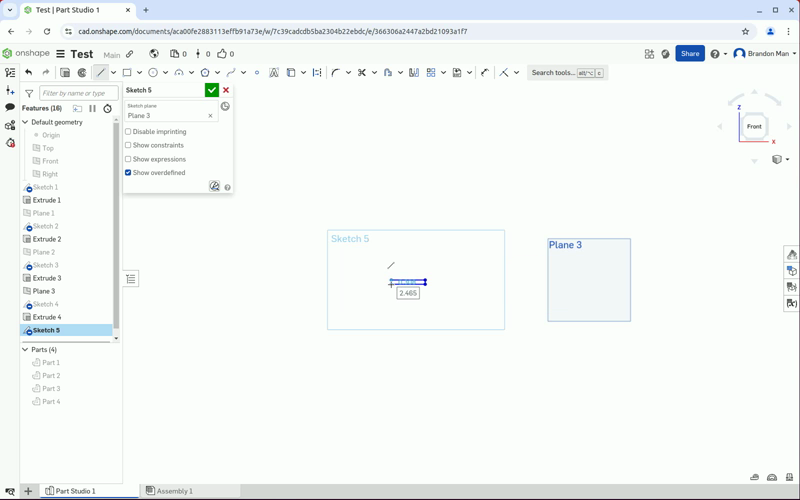
scroll(6)
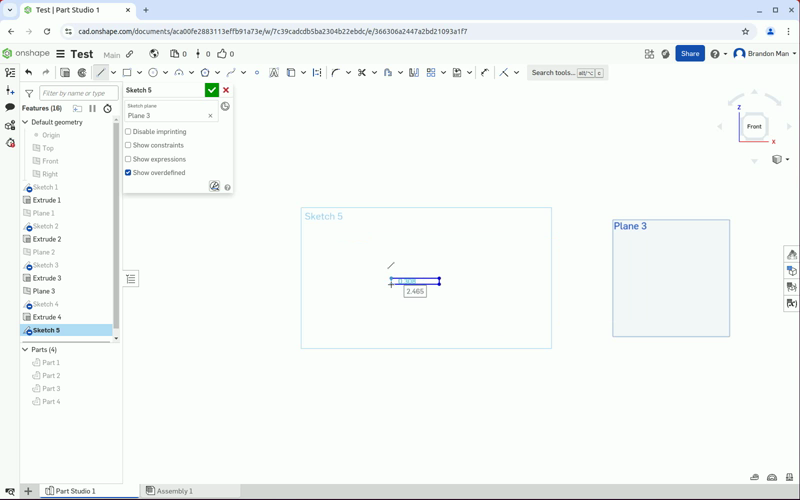
scroll(6)
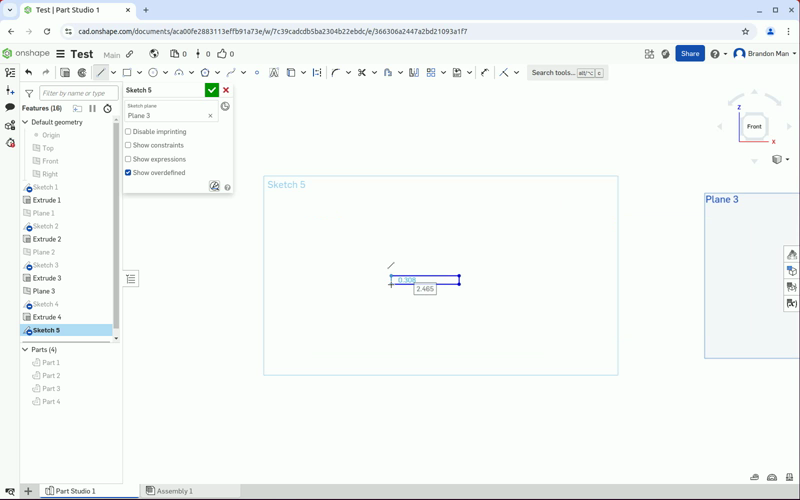
scroll(6)
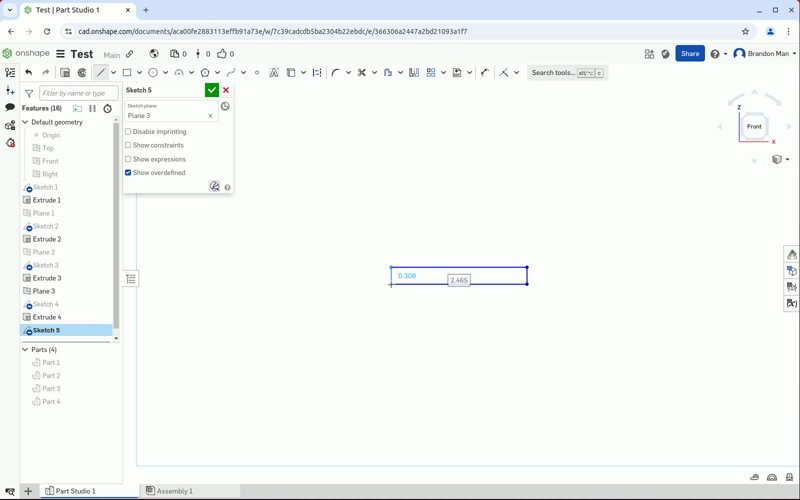
key_up(shift)
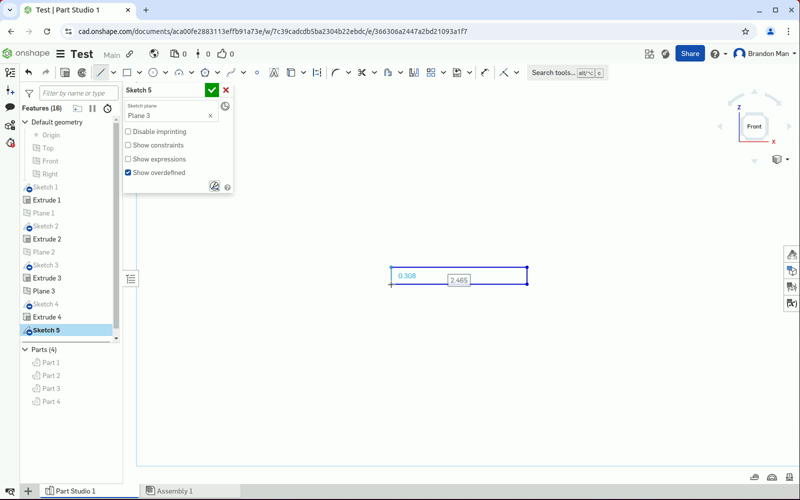
click(391, 284)
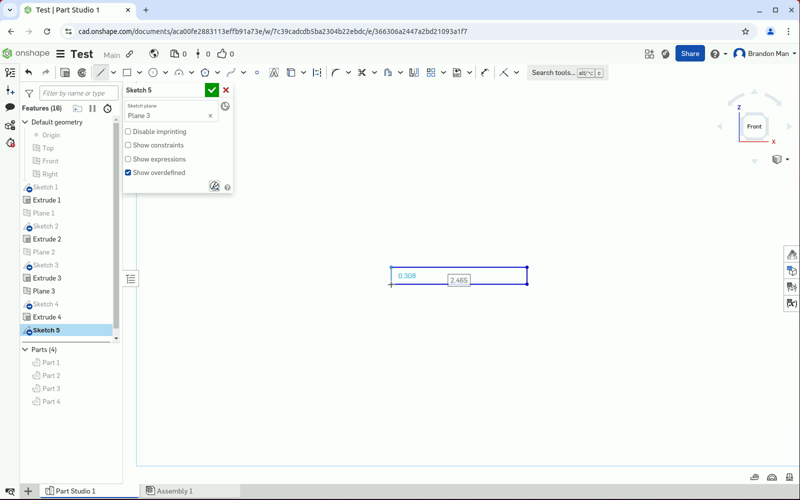
scroll(-6)
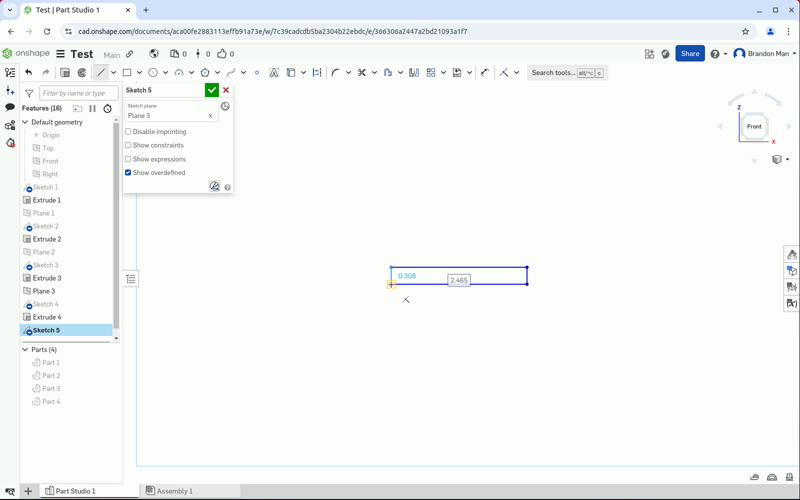
scroll(-6)
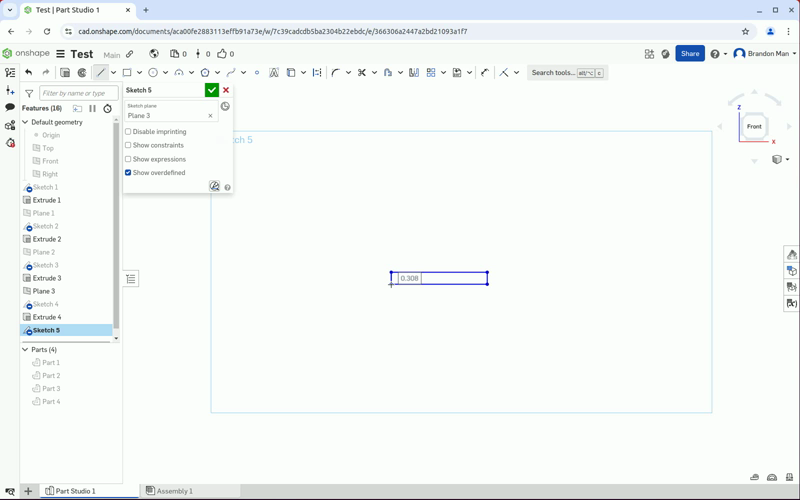
scroll(-6)
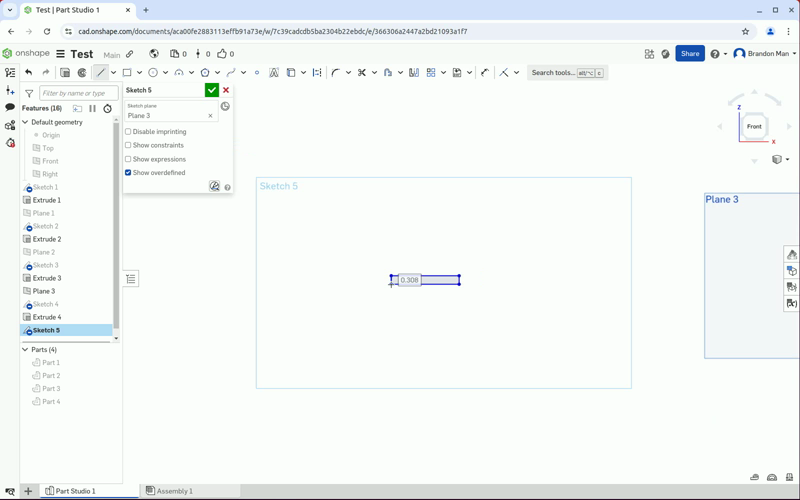
scroll(-6)
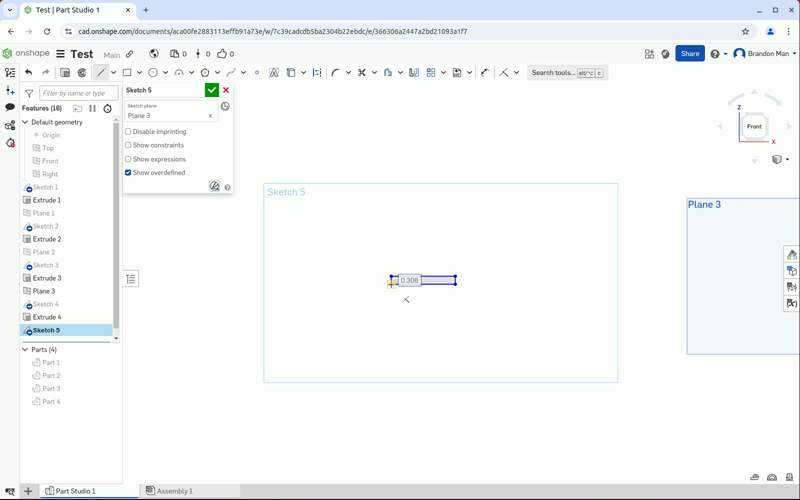
scroll(-6)
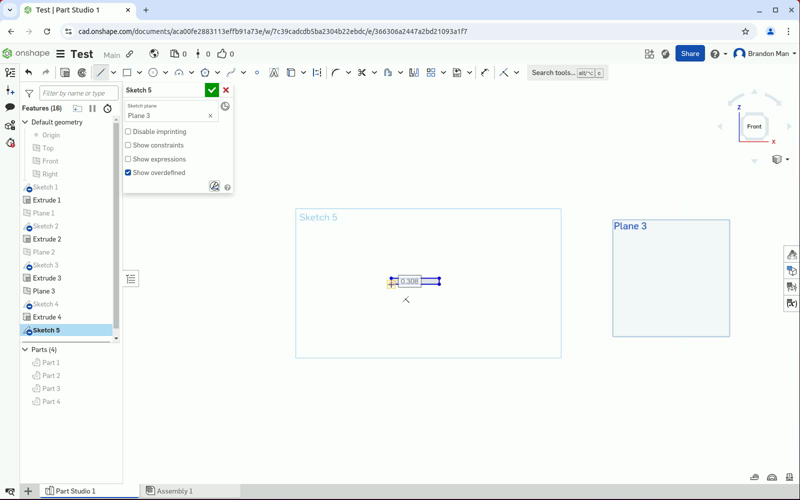
scroll(-6)
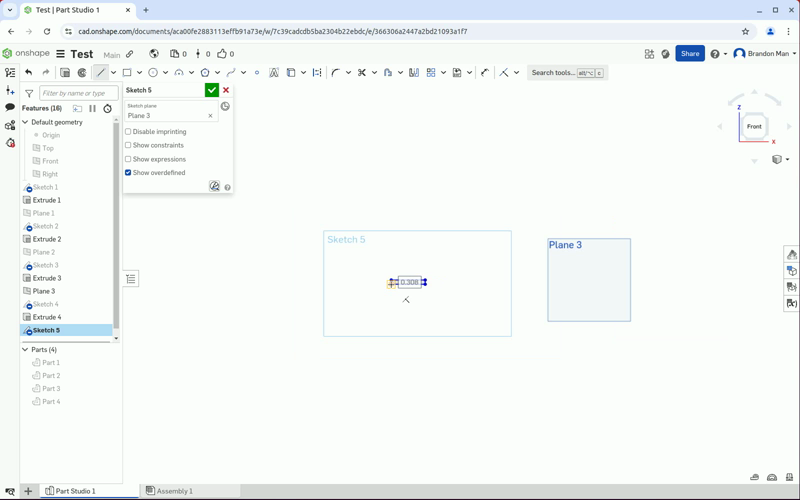
scroll(-6)
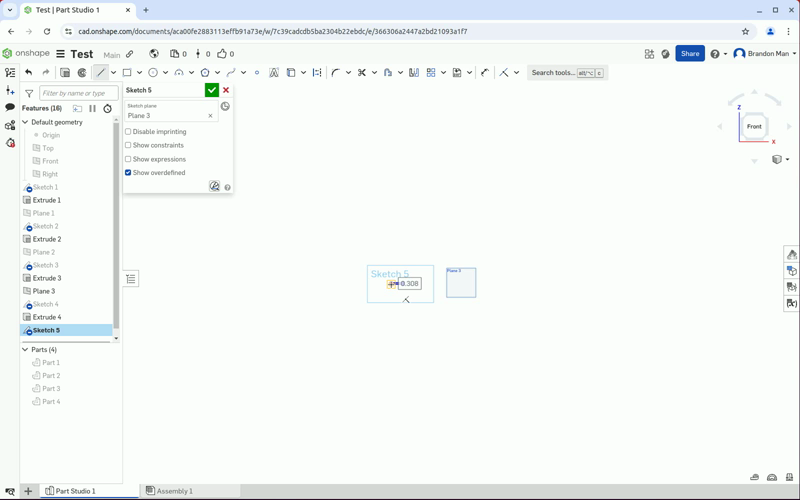
key(esc)
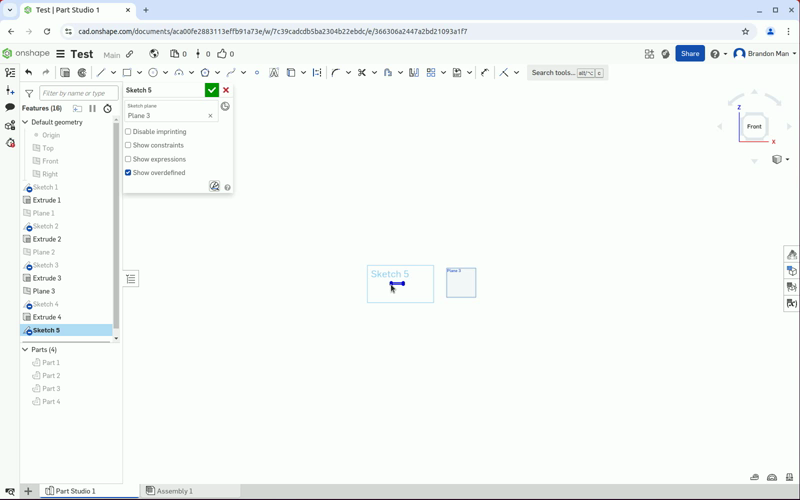
mouse_move(392, 283)
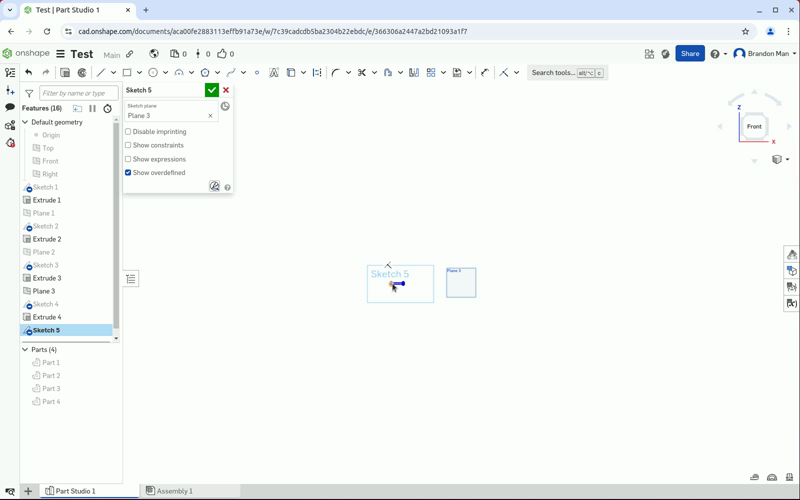
scroll(6)
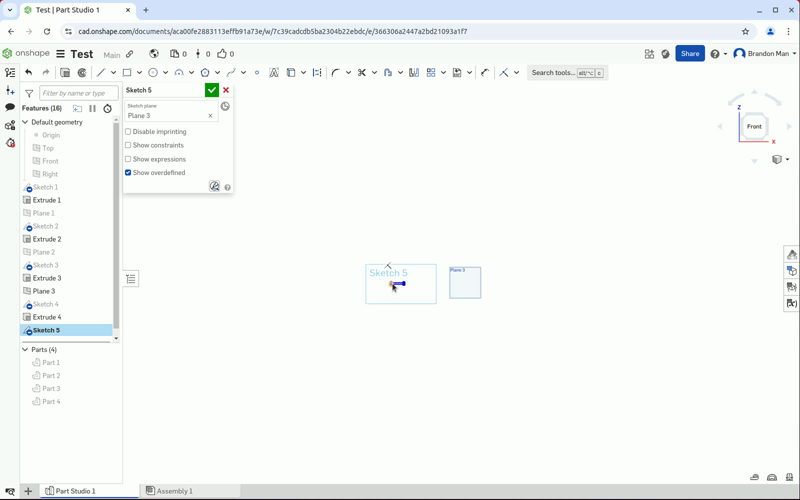
scroll(6)
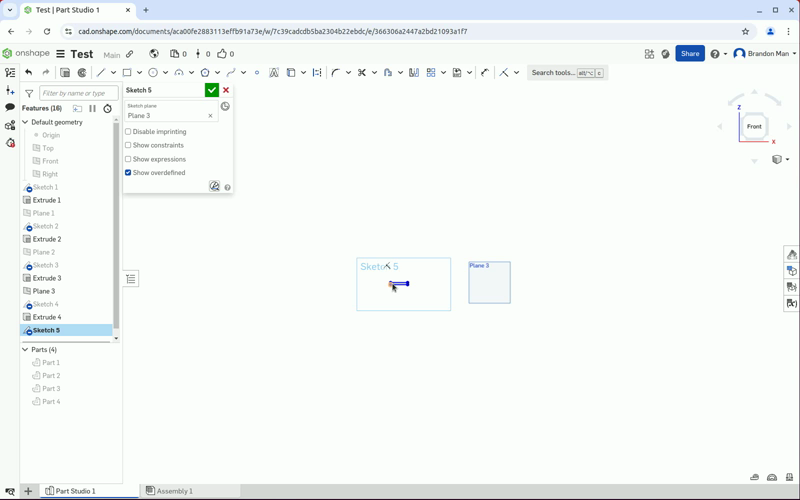
scroll(6)
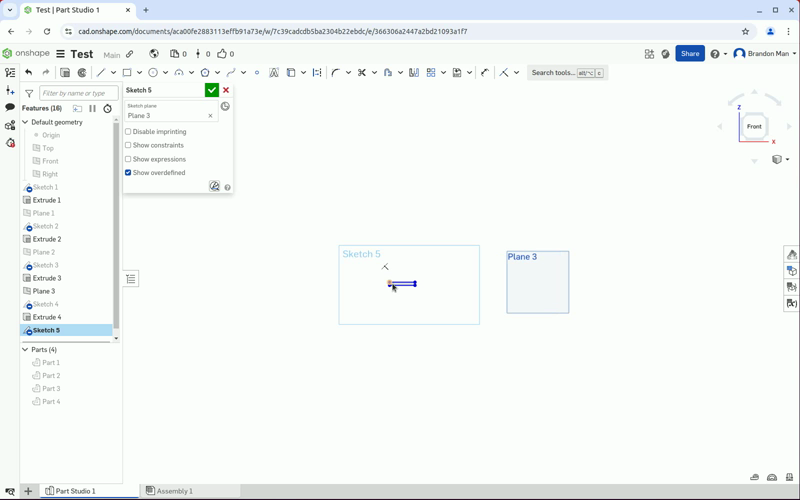
scroll(6)
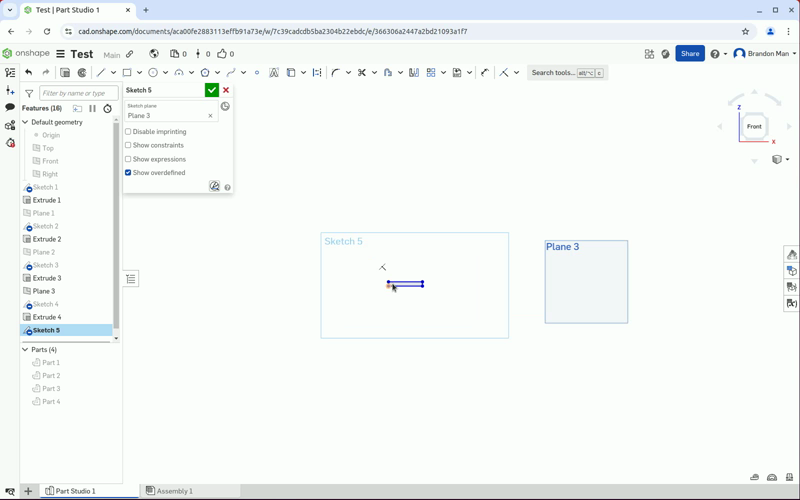
scroll(6)
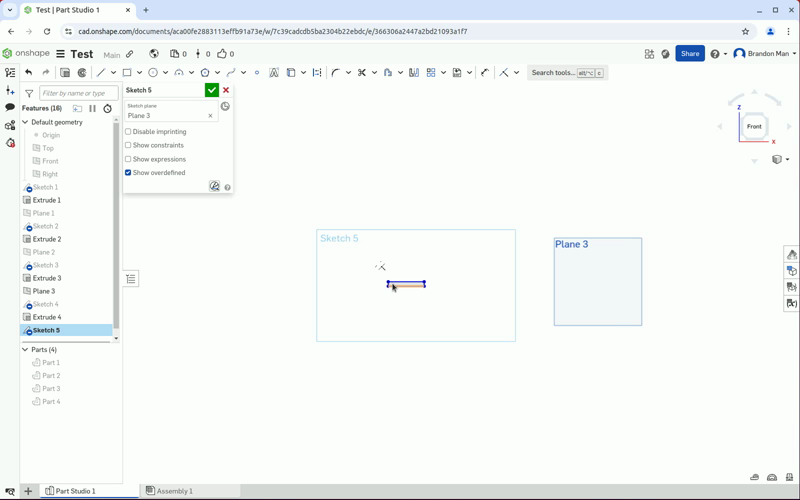
scroll(6)
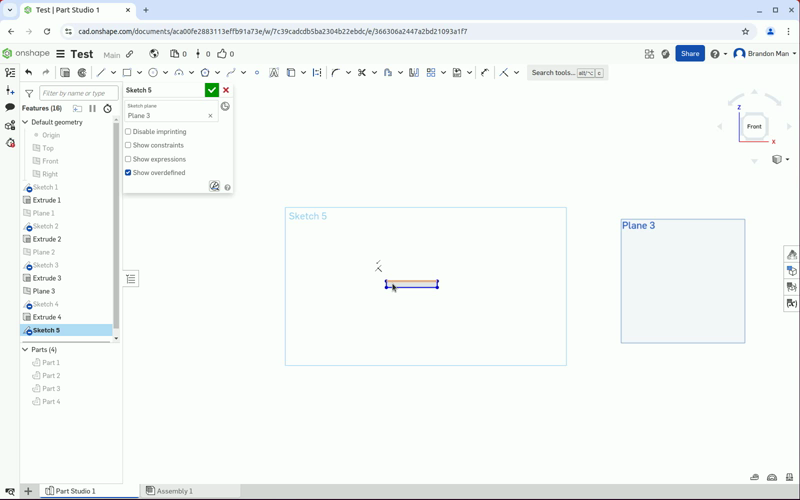
scroll(6)
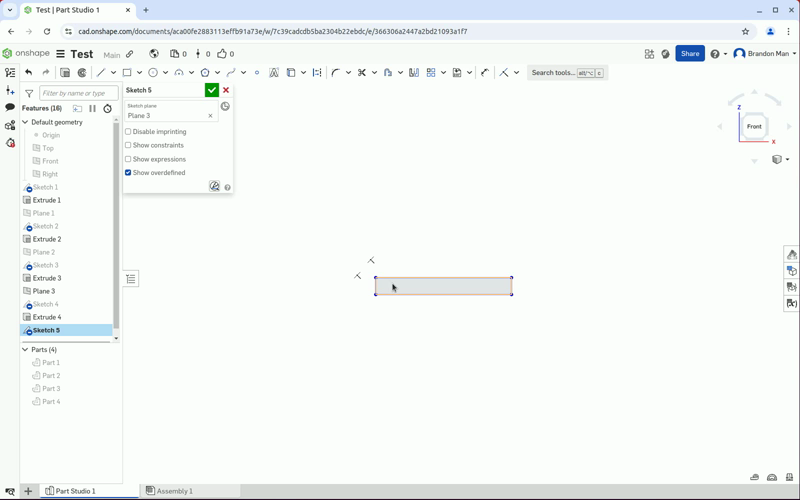
click(392, 283)
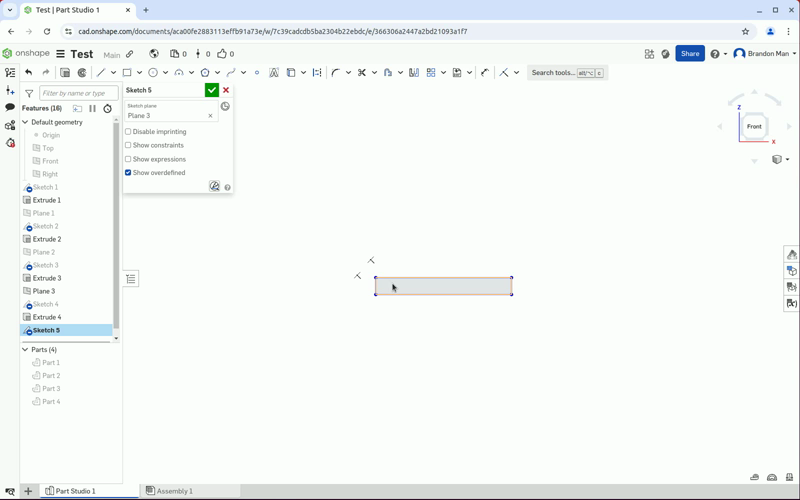
scroll(-6)
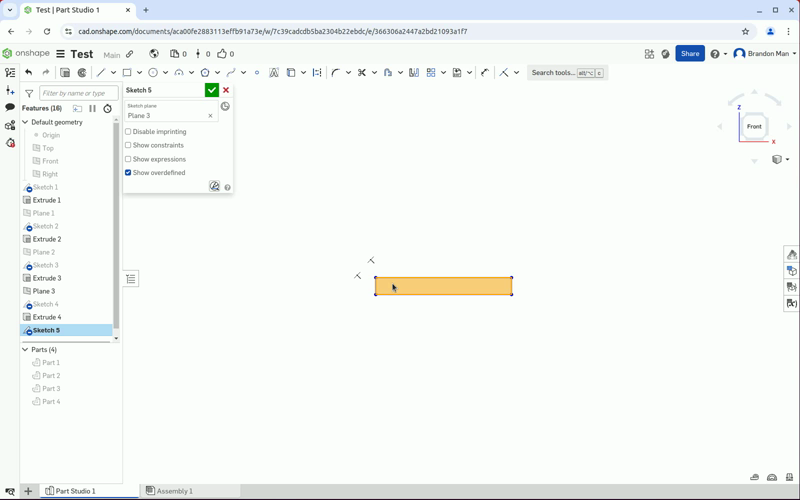
scroll(-6)
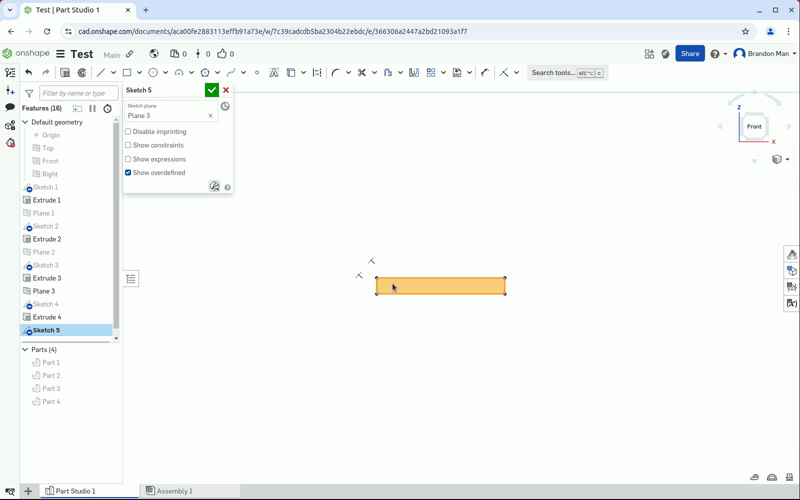
scroll(-6)
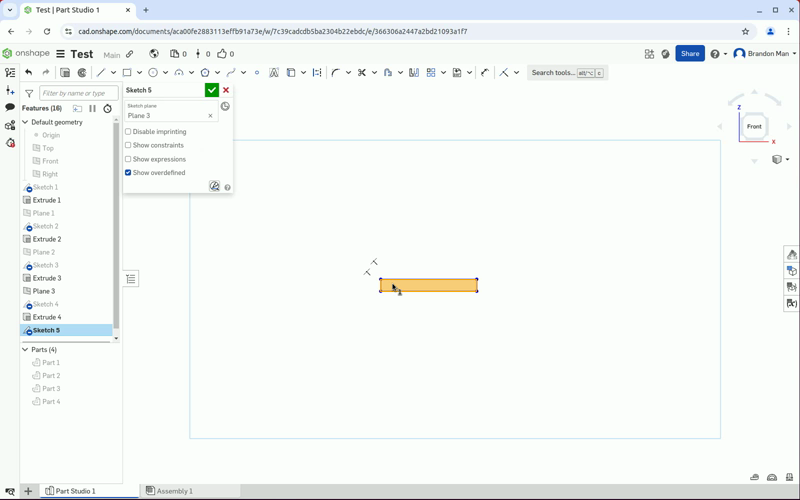
scroll(-6)
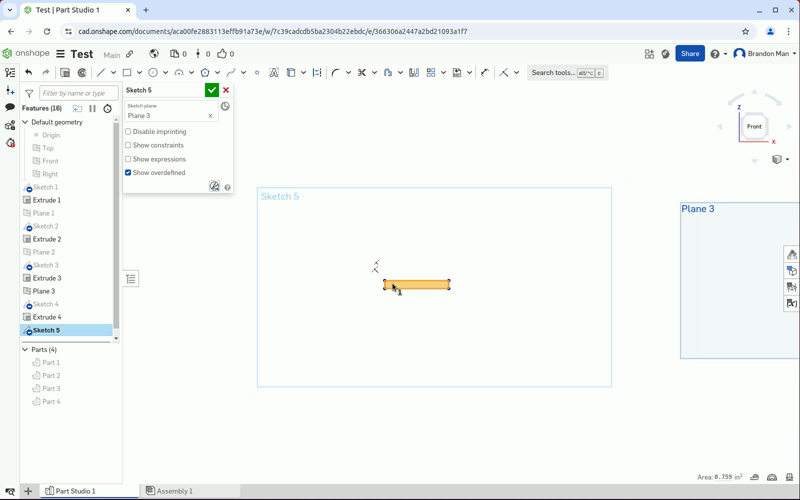
scroll(-6)
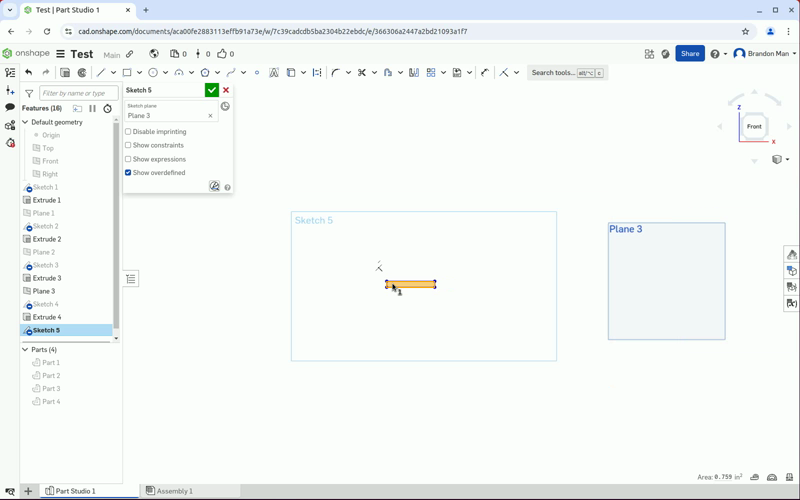
scroll(-6)
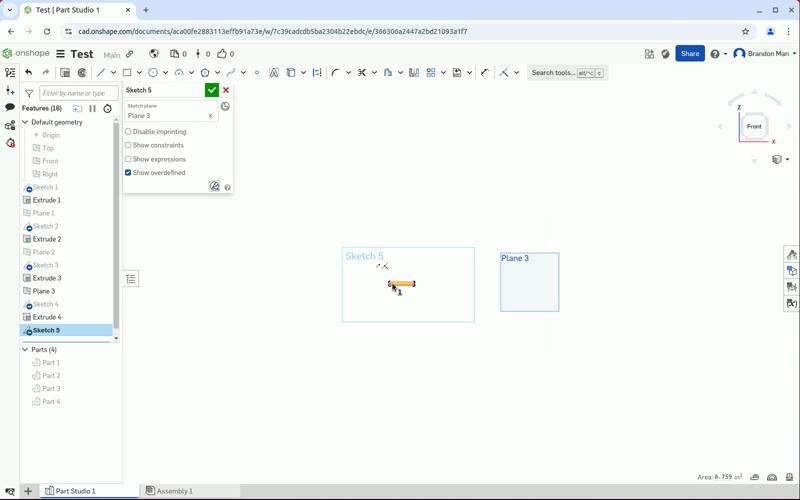
scroll(-6)
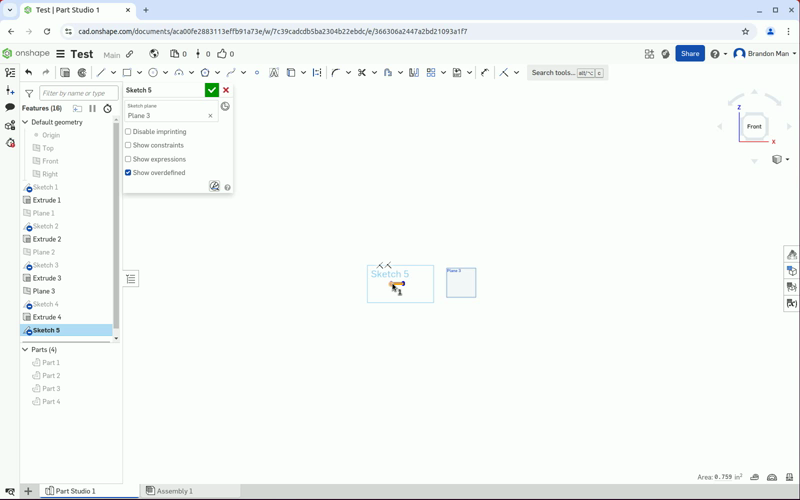
mouse_move(73, 352)
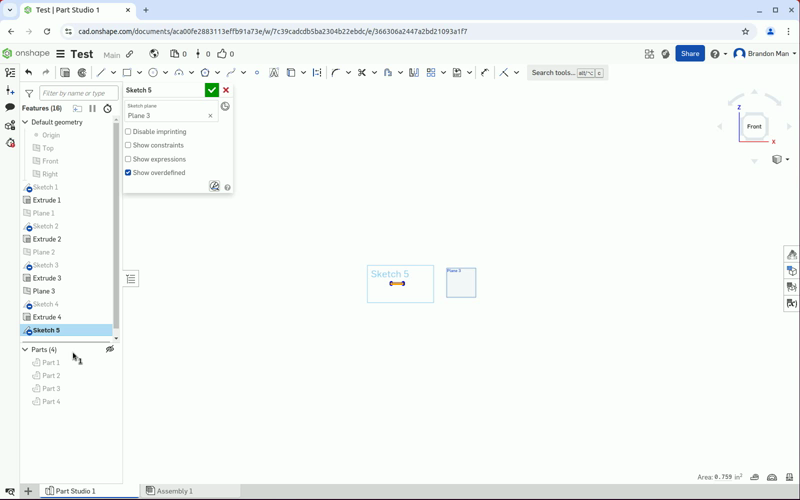
key(shift+y)
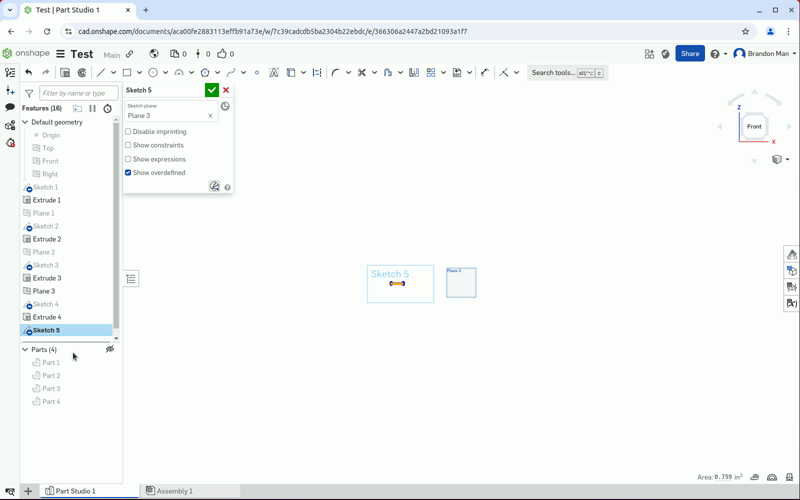
key(shift+e)
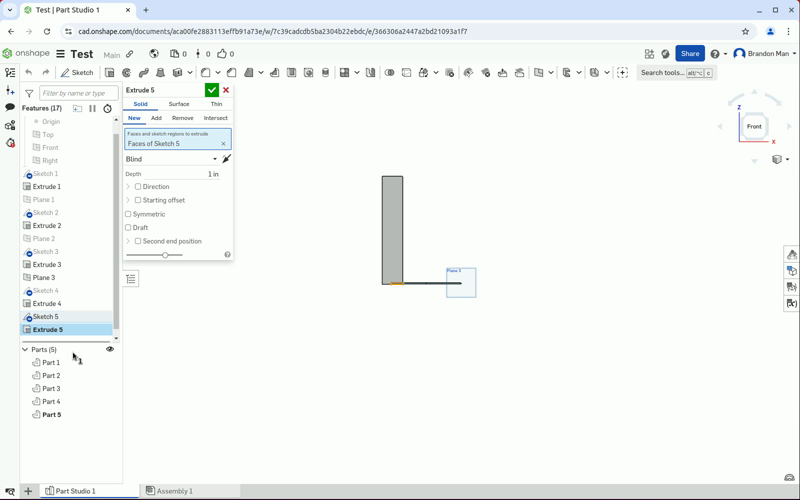
mouse_move(143, 106)
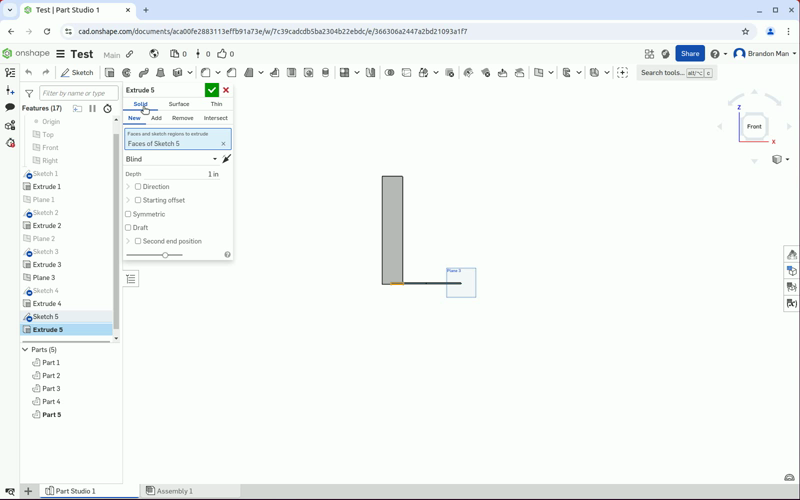
click(143, 106)
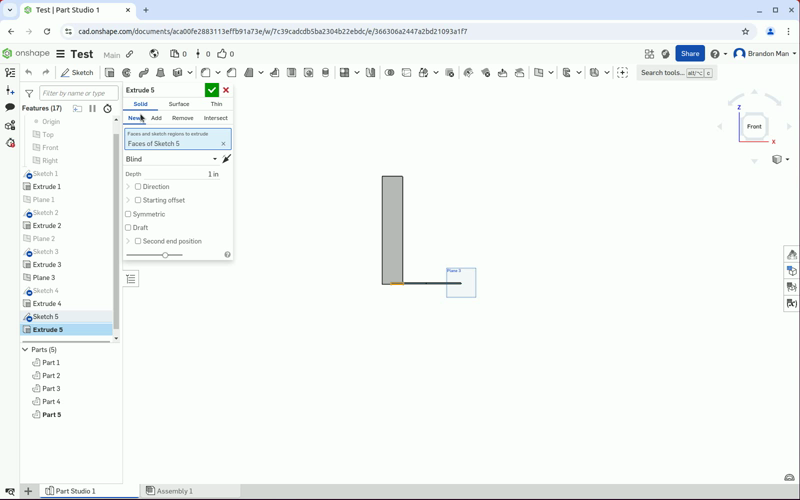
mouse_move(137, 120)
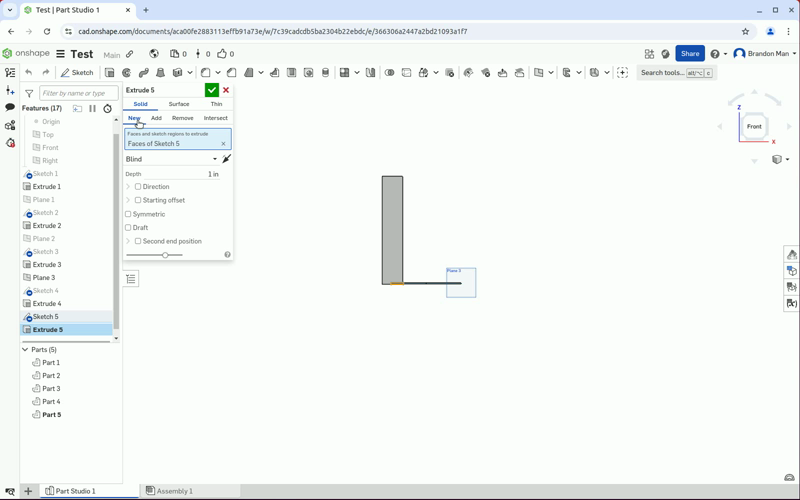
click(137, 120)
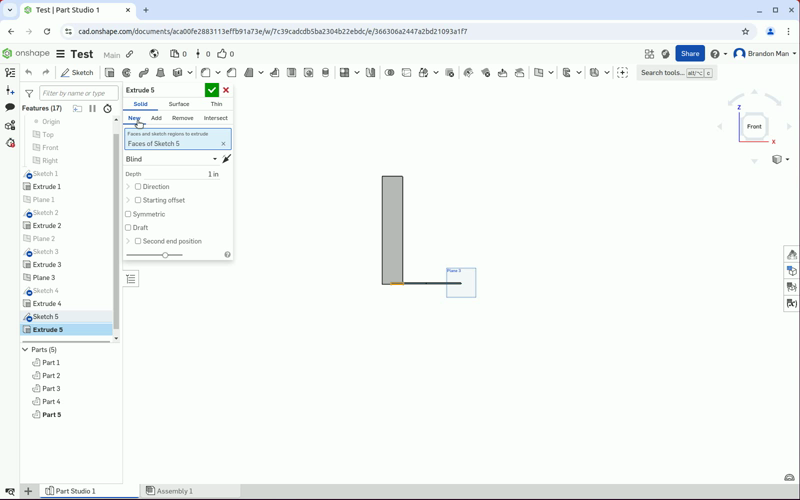
key(tab, 4)
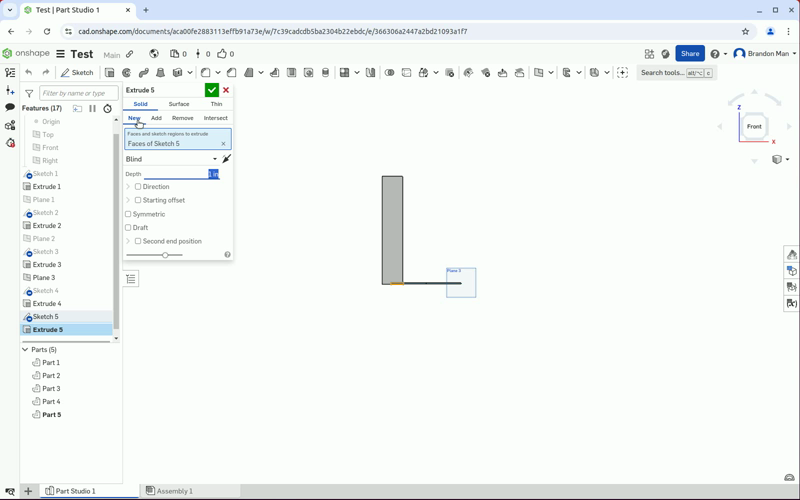
text(0.241)
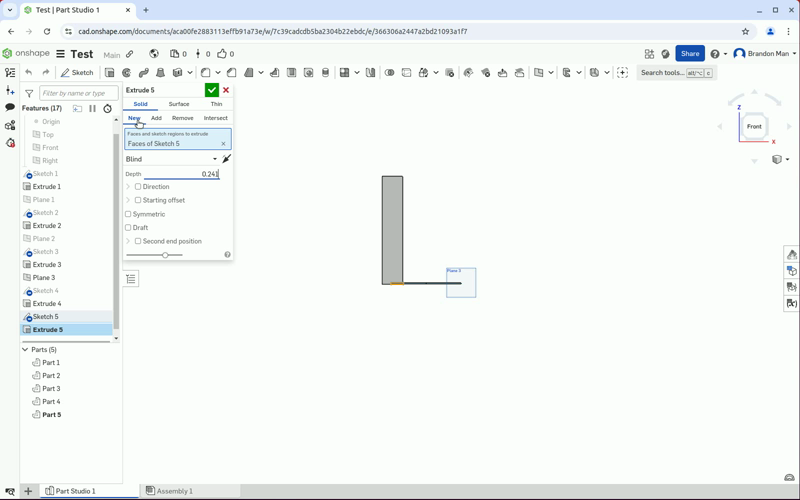
key(enter)
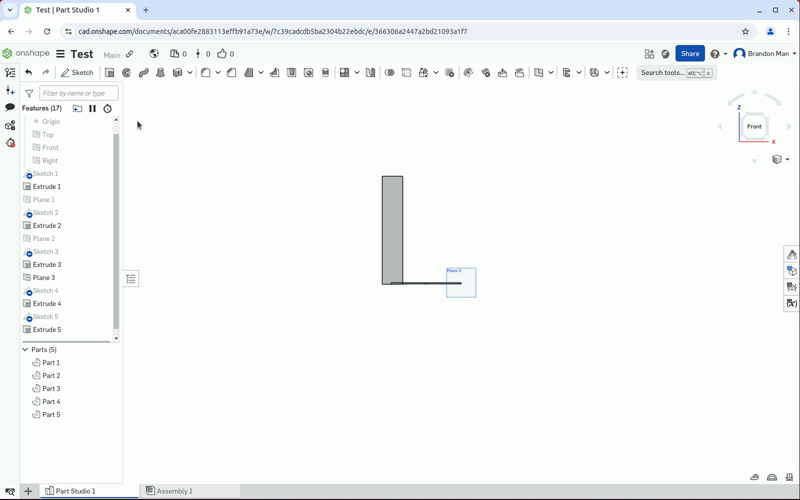
key(shift+h)
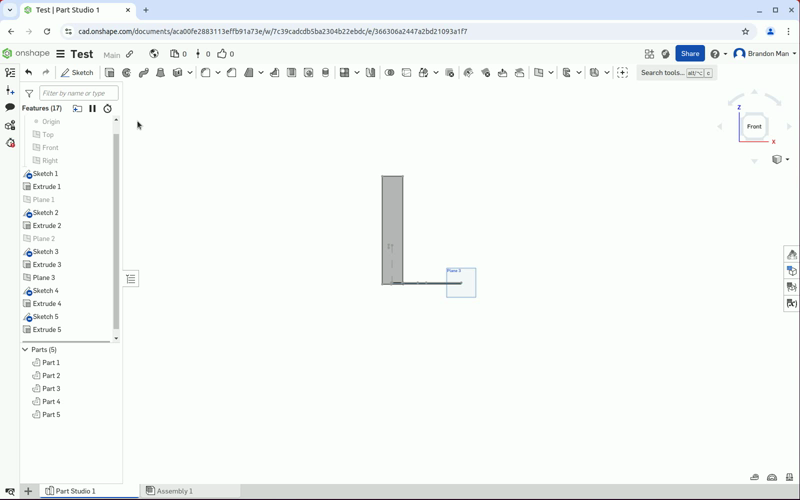
key(shift+h)
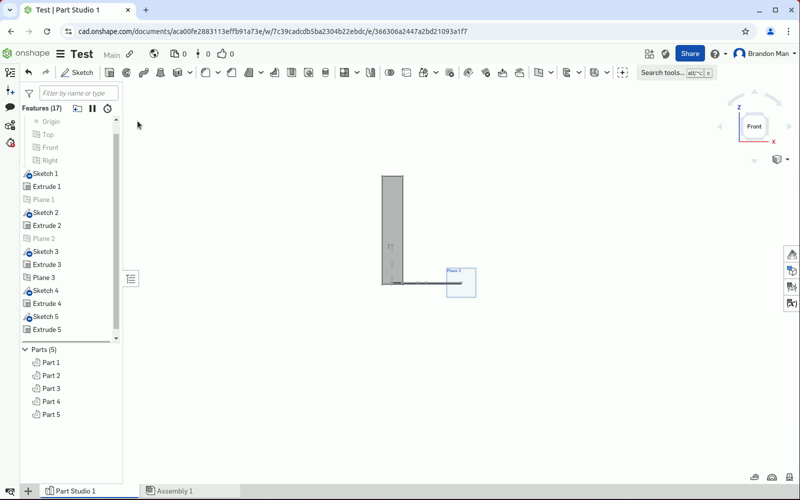
key(shift+7)
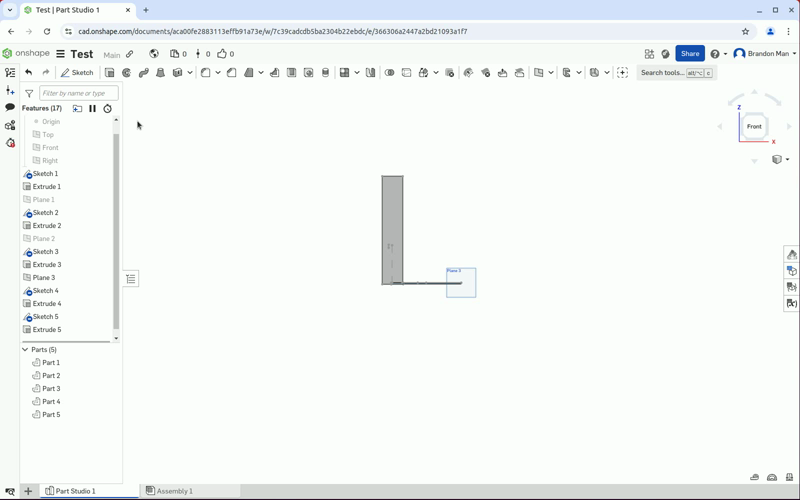
key(left, 2)
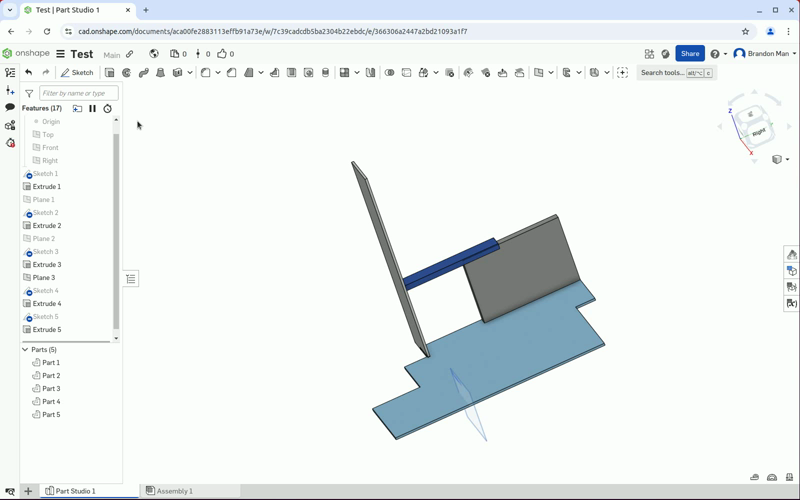
key(down, 2)
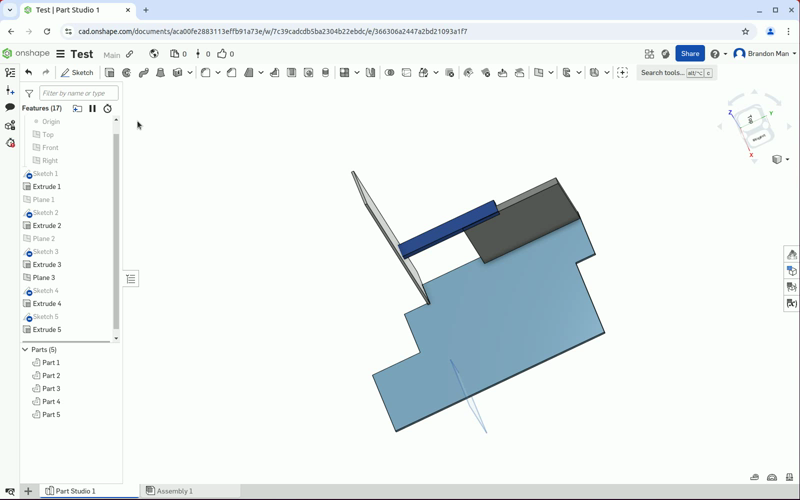
key(up, 2)
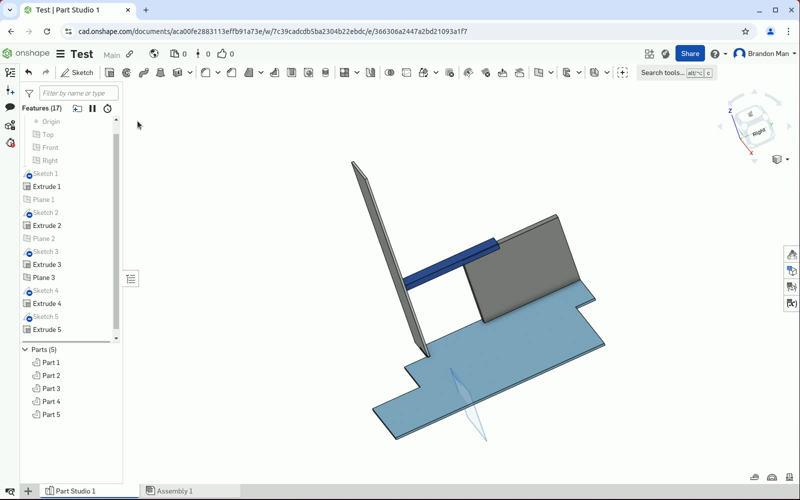
key(right, 2)
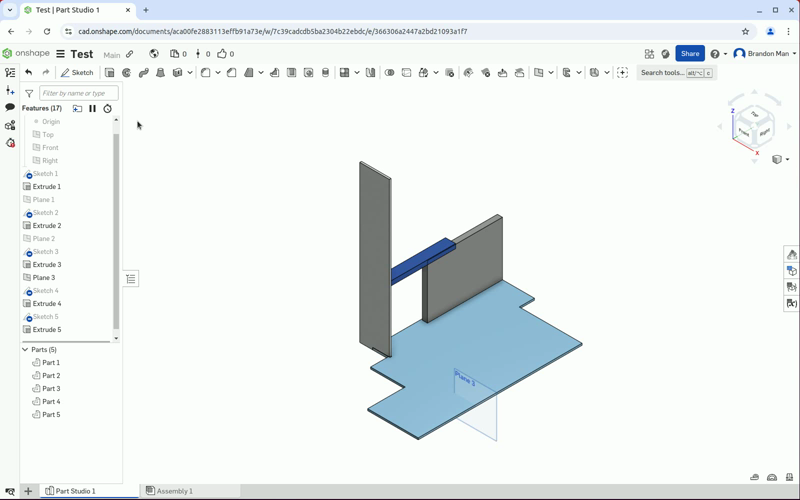
mouse_move(69, 176)
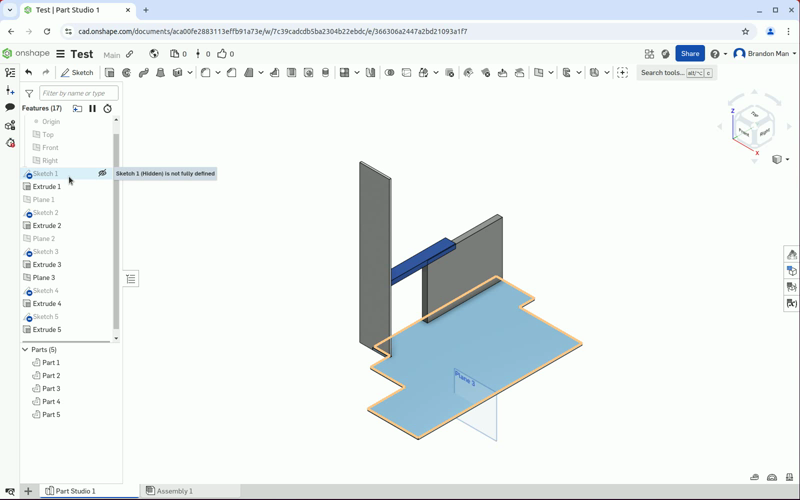
click(69, 176)